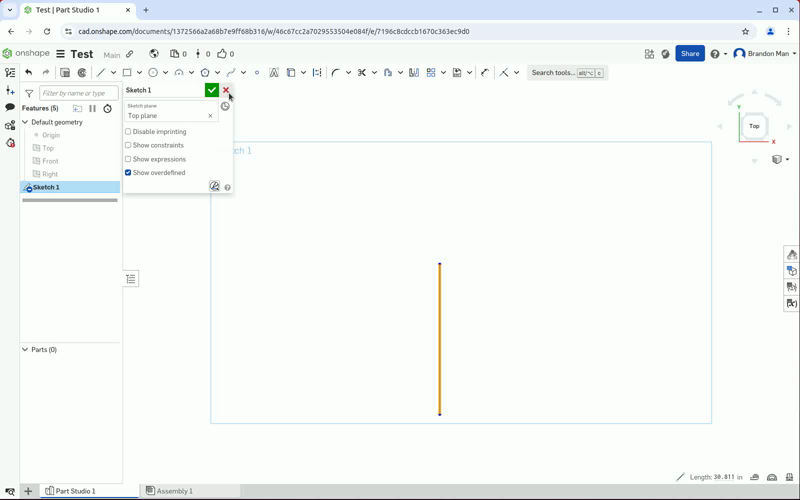
key(shift+h)
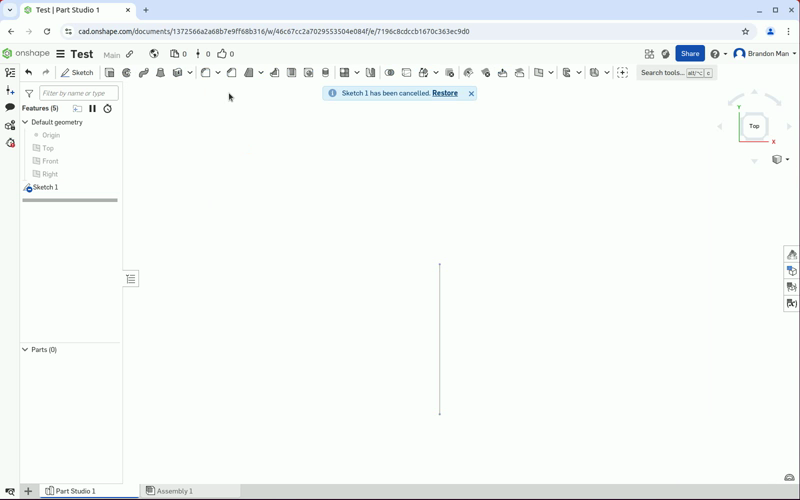
mouse_move(73, 352)
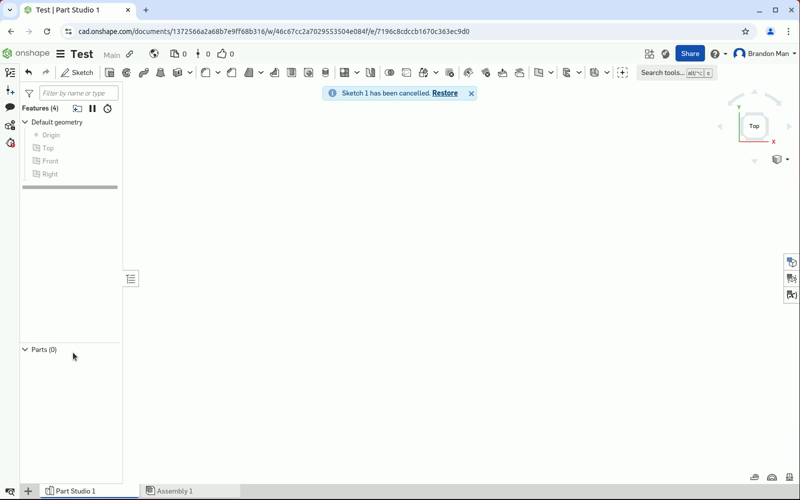
key(y)
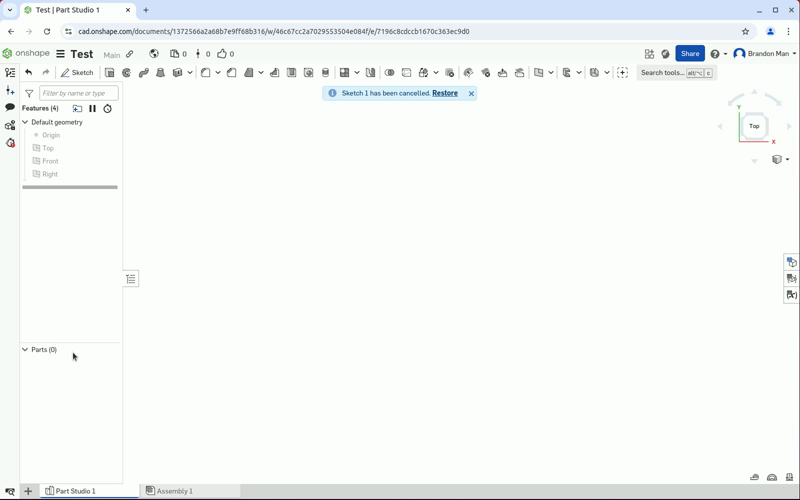
key(shift+p)
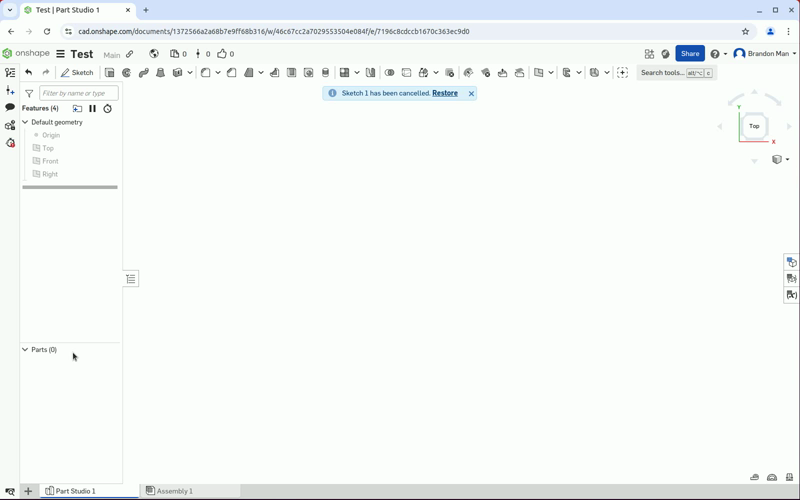
key(space)
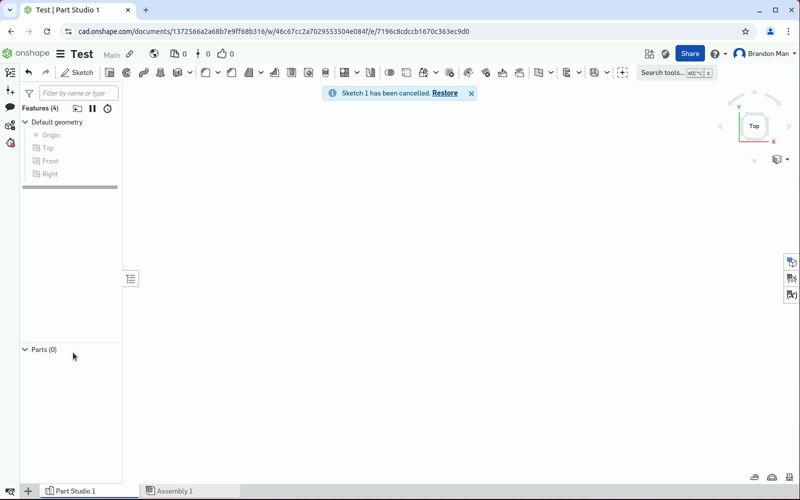
key_down(shift)
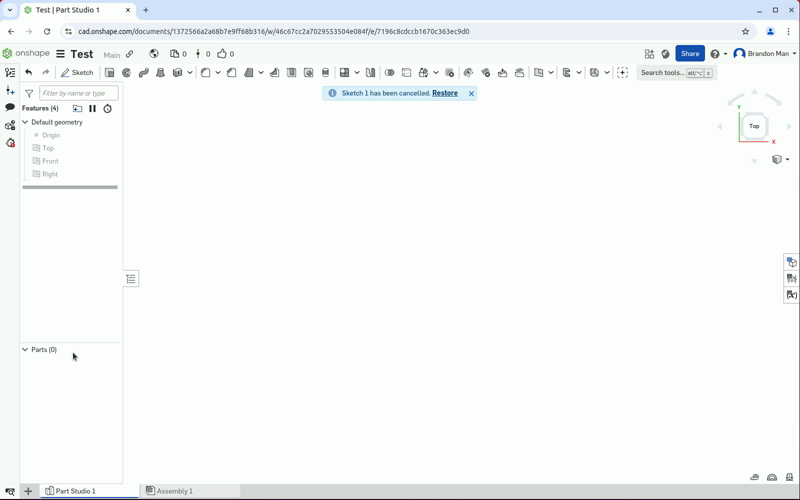
key(up)
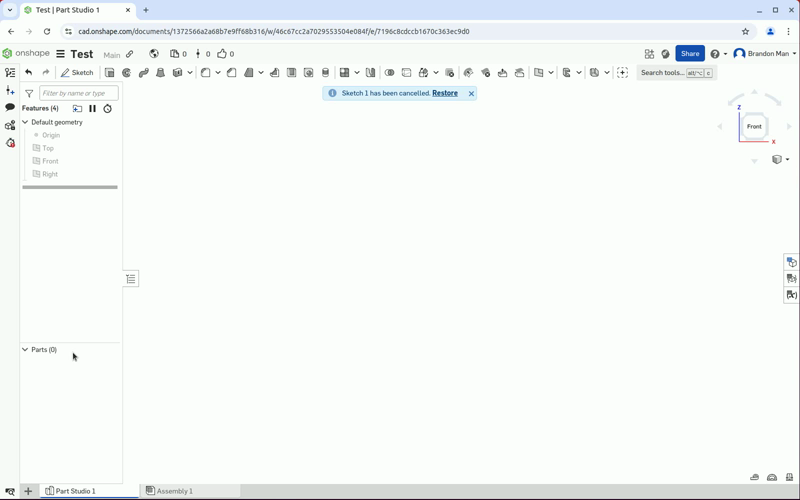
key_up(shift)
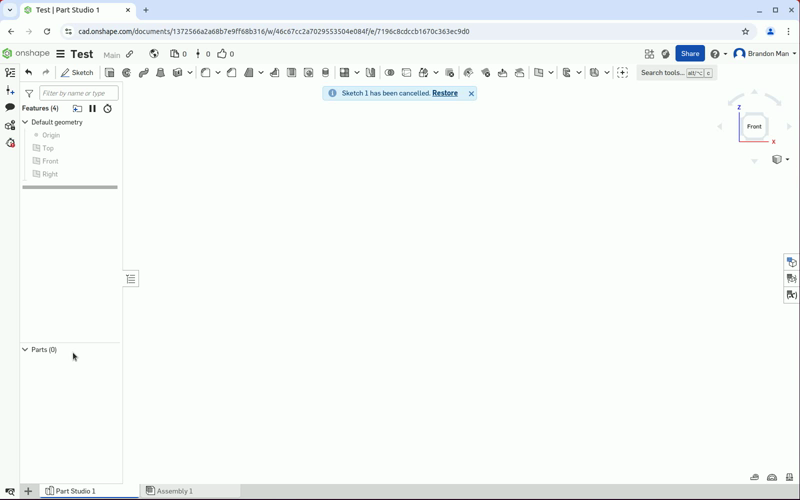
mouse_move(73, 352)
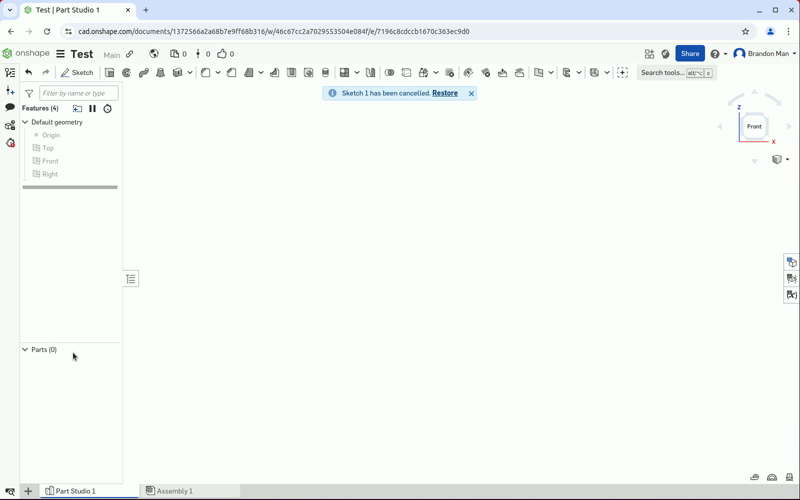
key(shift+y)
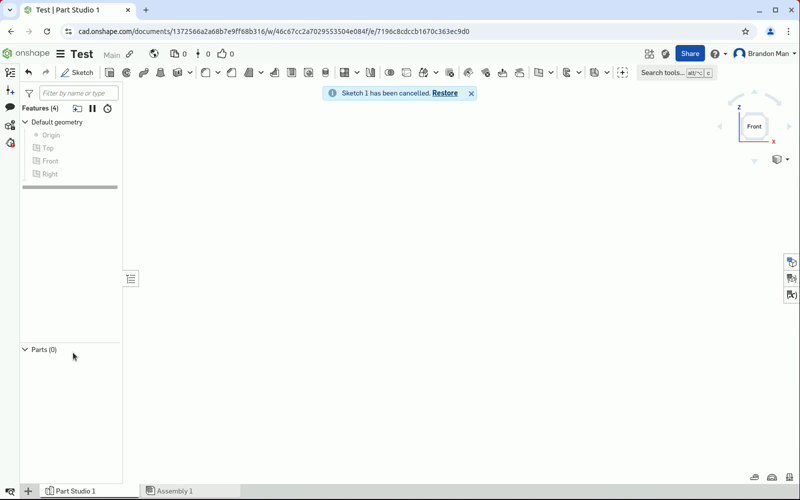
key(shift+s)
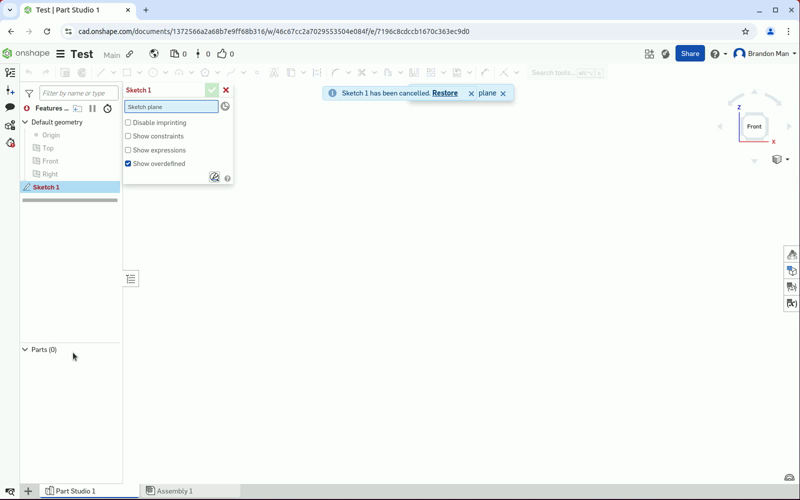
mouse_move(73, 163)
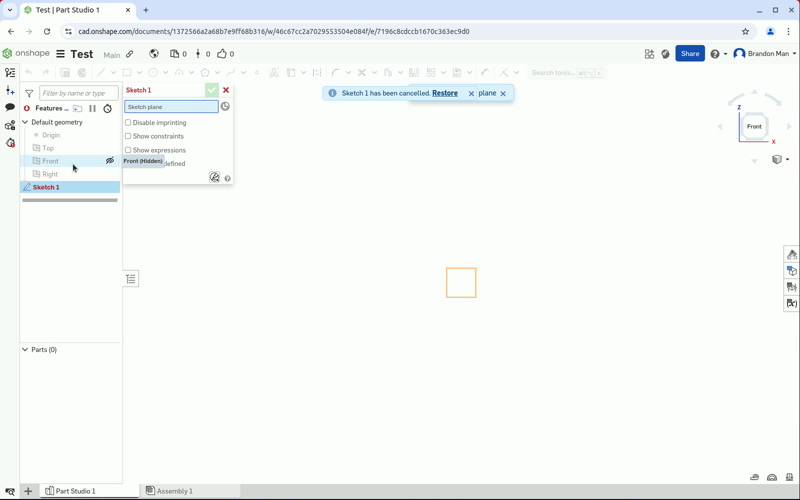
click(73, 163)
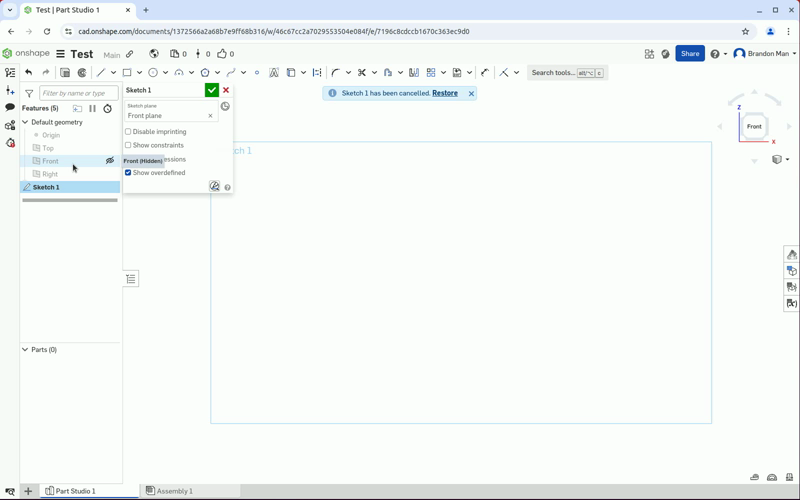
mouse_move(73, 352)
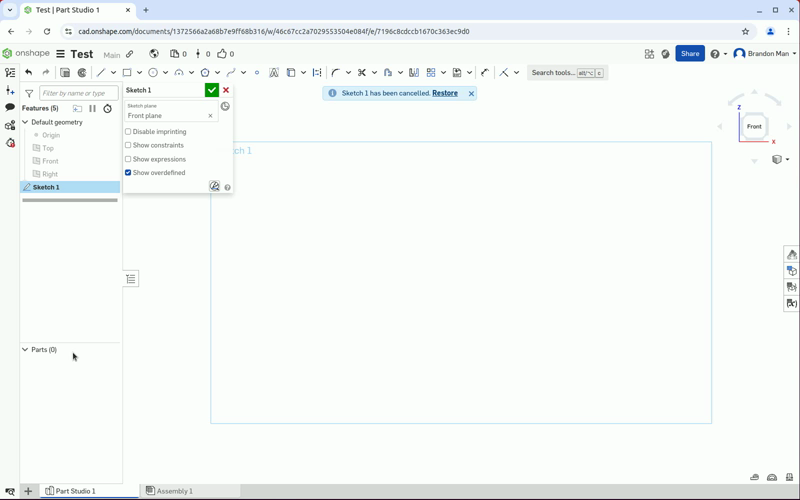
key(y)
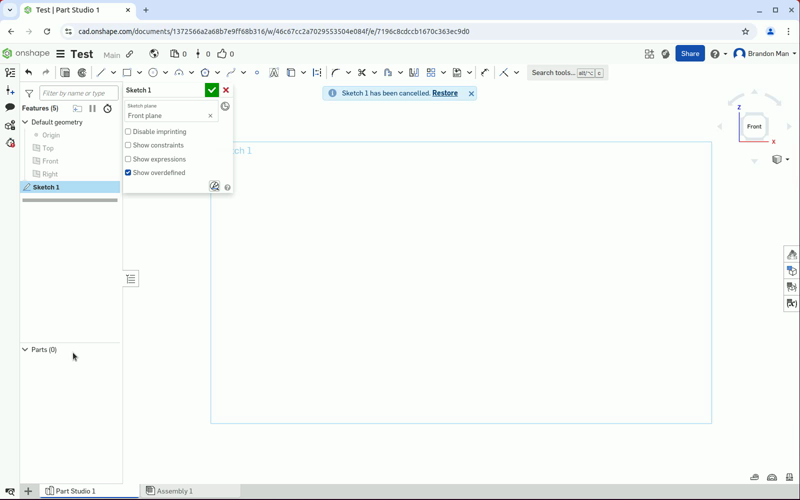
key(l)
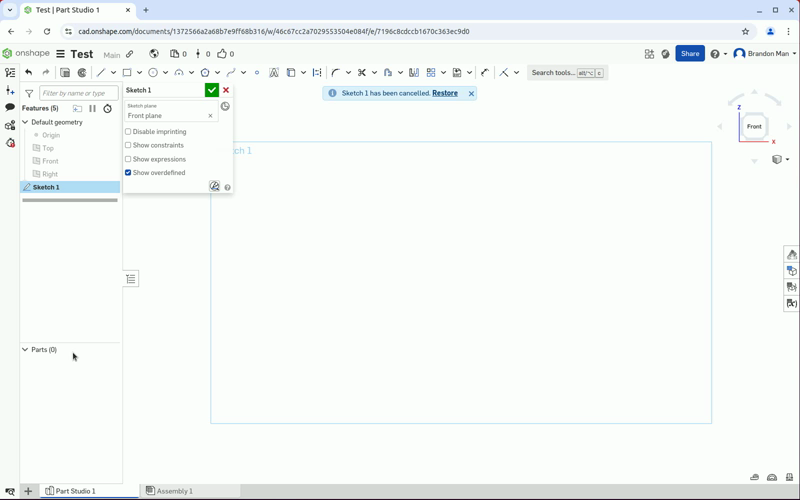
key_down(shift)
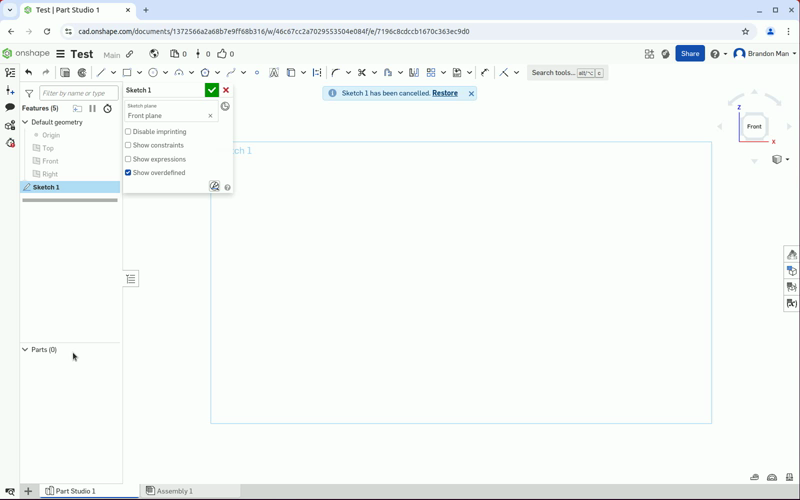
mouse_move(433, 282)
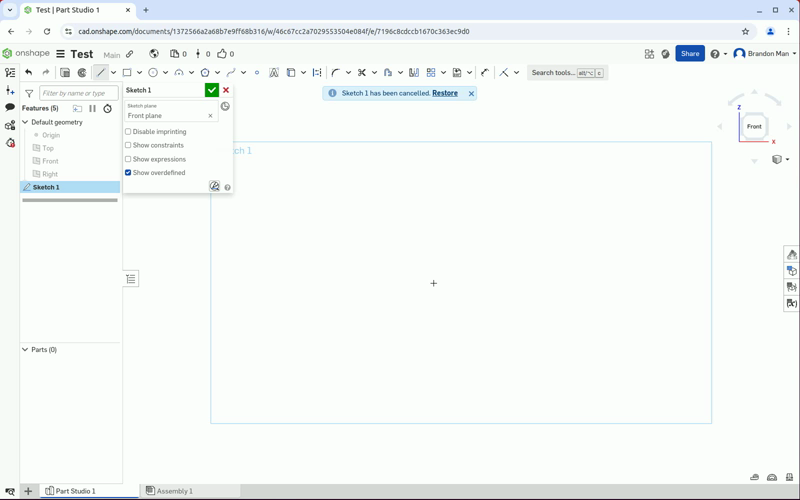
click(433, 282)
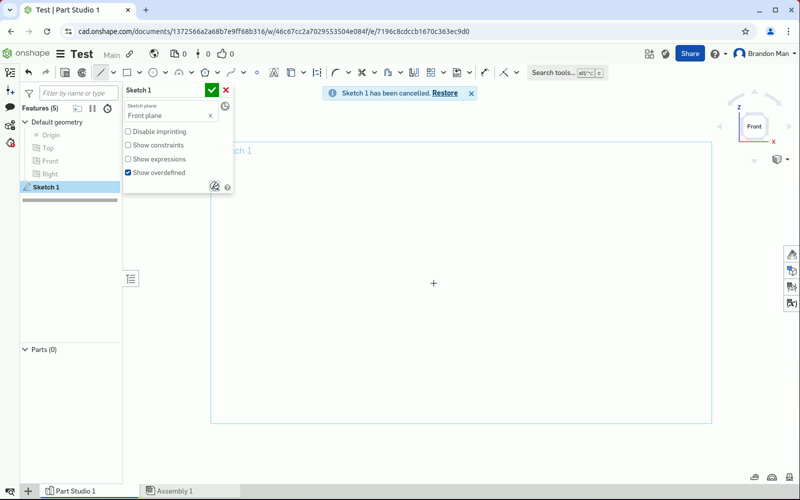
key_up(shift)
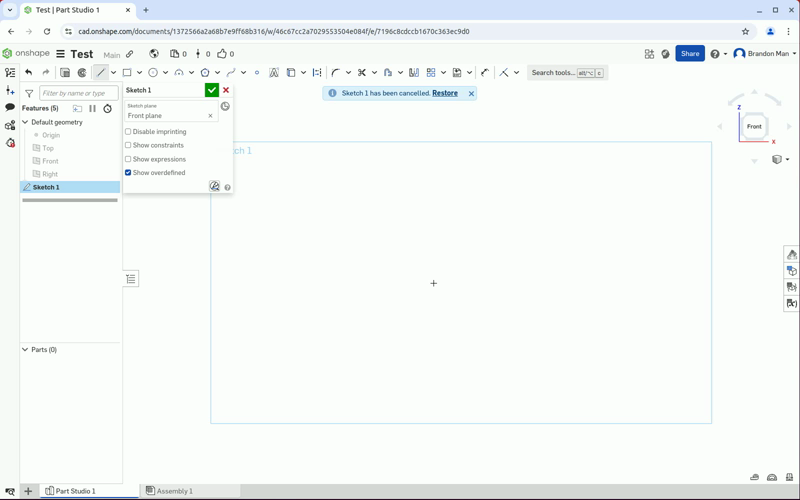
key_down(shift)
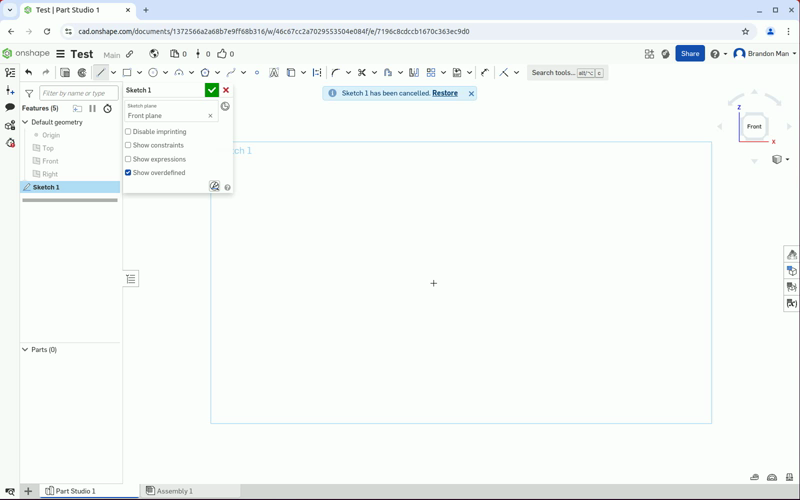
mouse_move(463, 282)
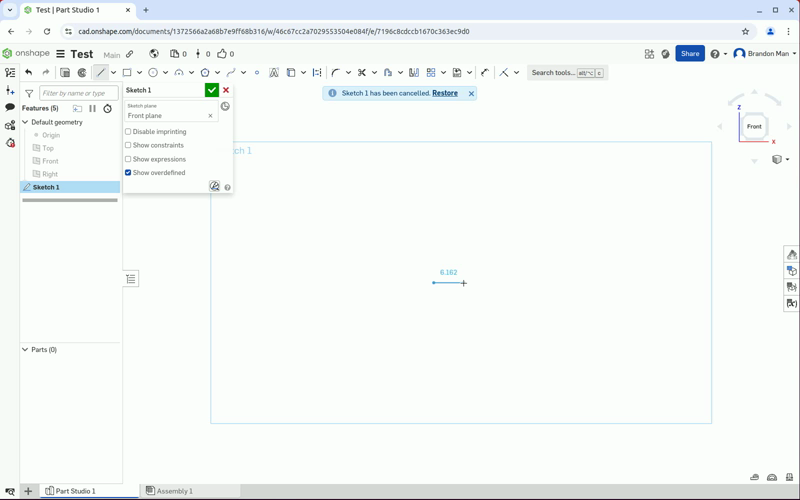
mouse_move(490, 282)
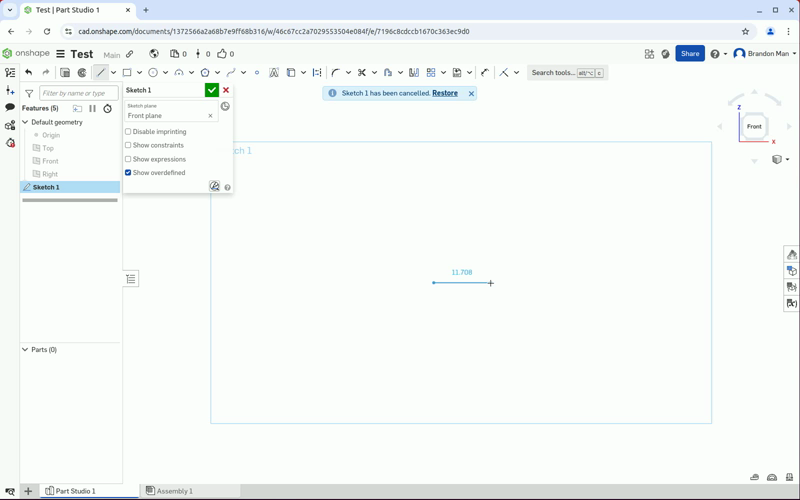
click(490, 282)
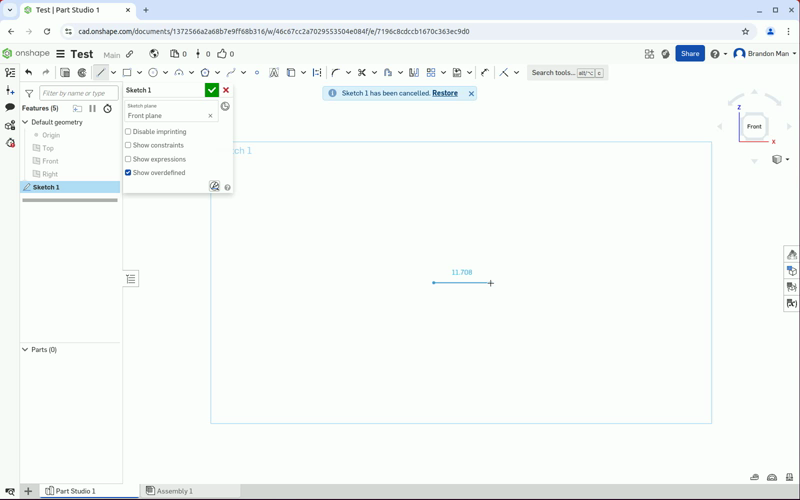
key_up(shift)
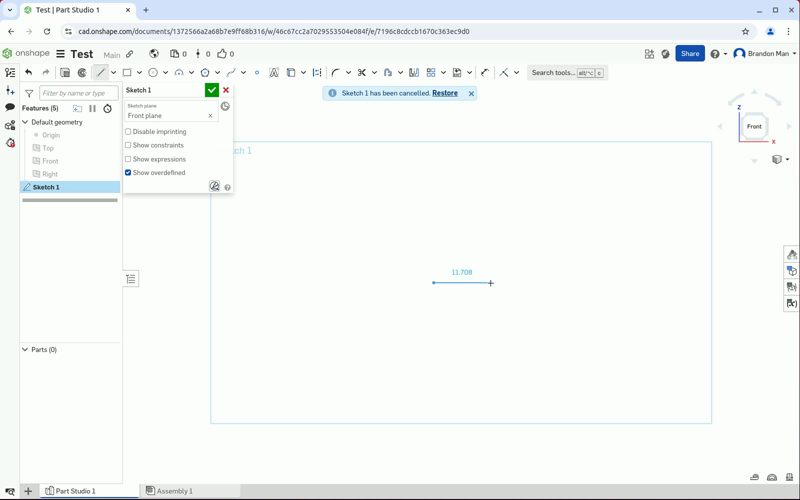
key_down(shift)
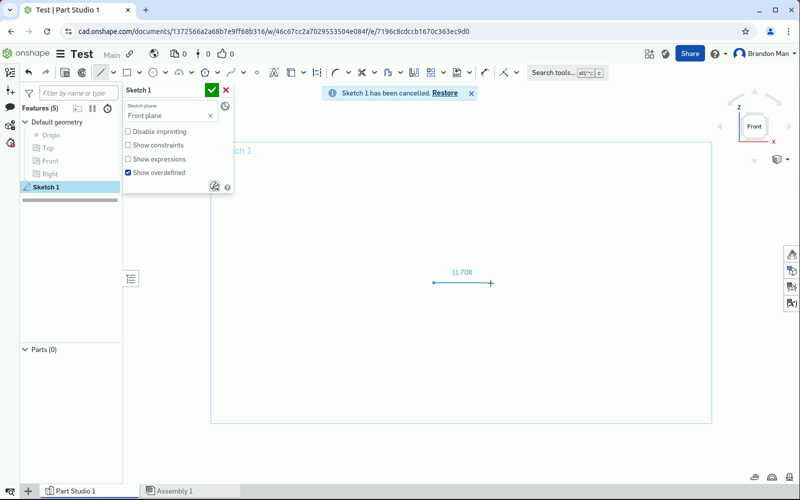
mouse_move(520, 282)
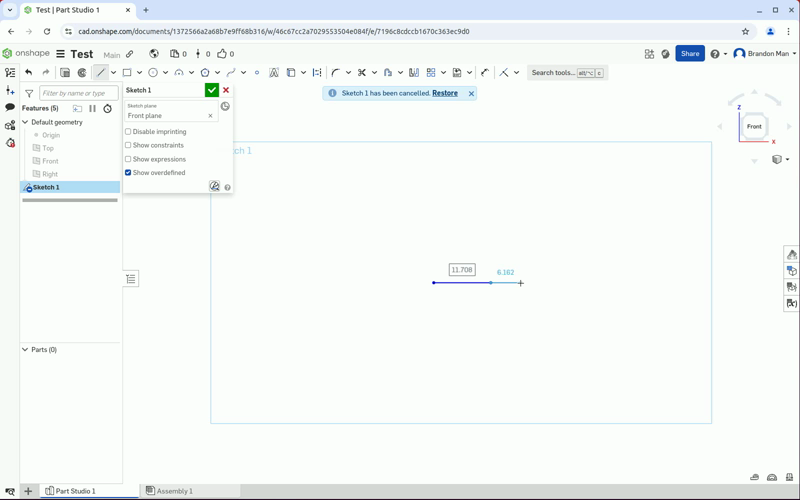
mouse_move(490, 279)
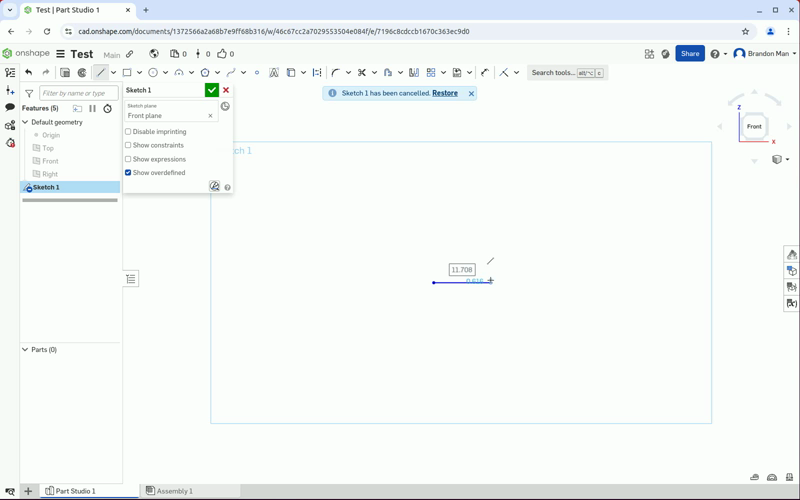
scroll(6)
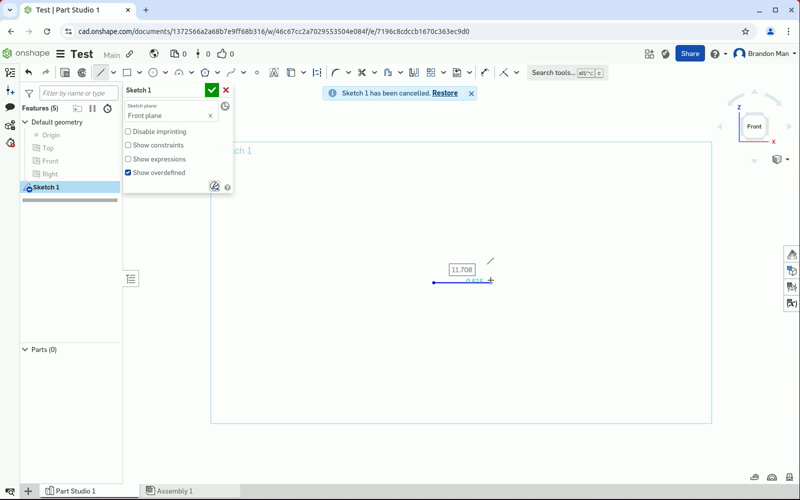
scroll(6)
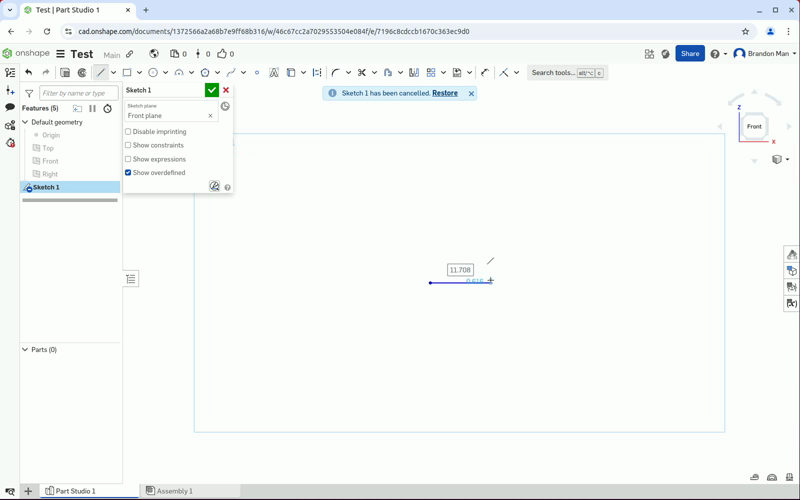
scroll(6)
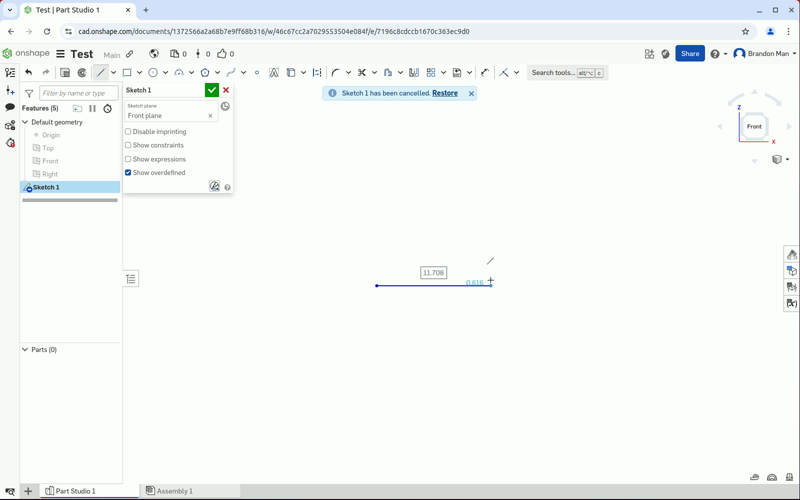
scroll(6)
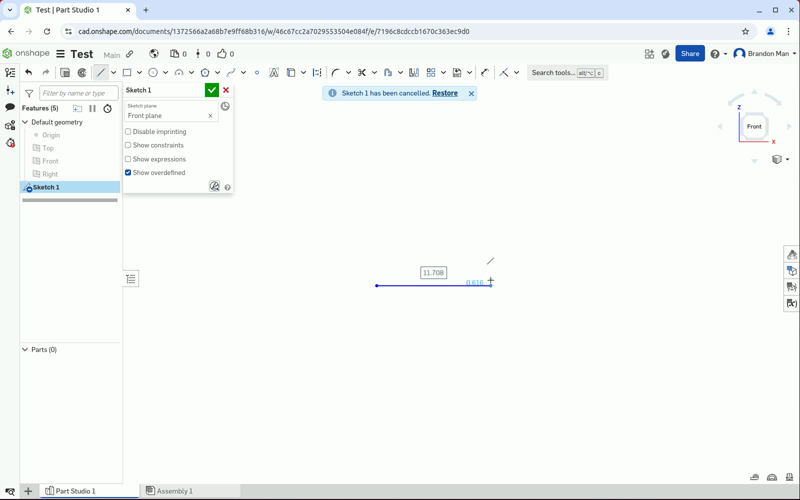
scroll(6)
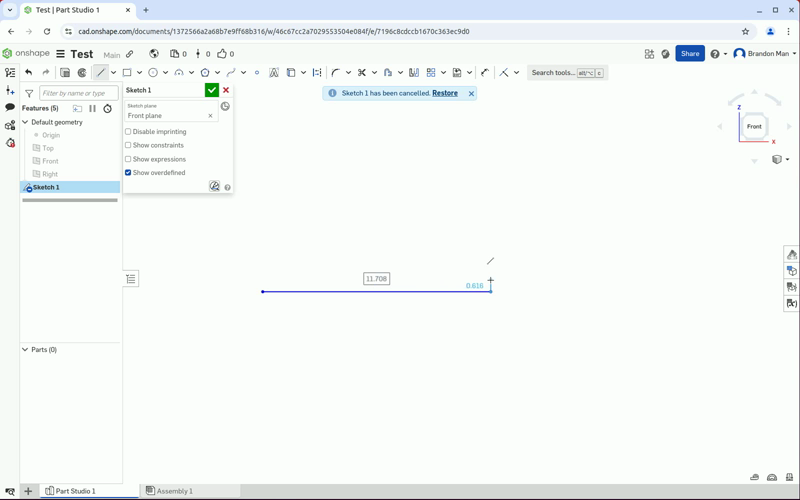
scroll(6)
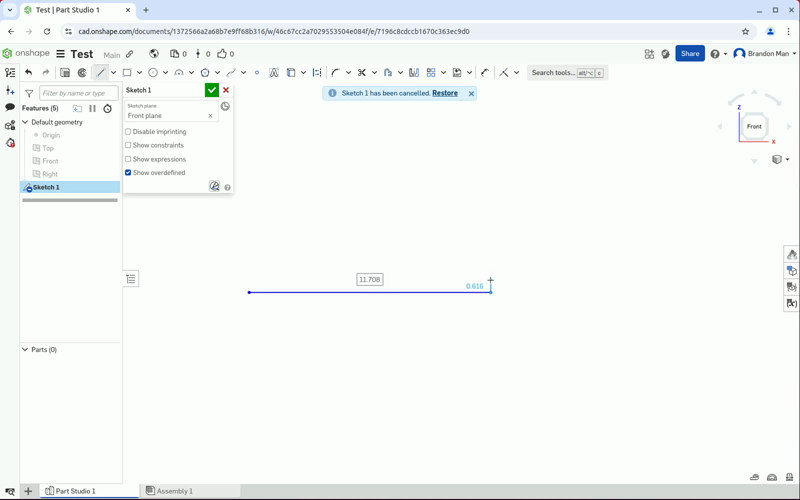
scroll(6)
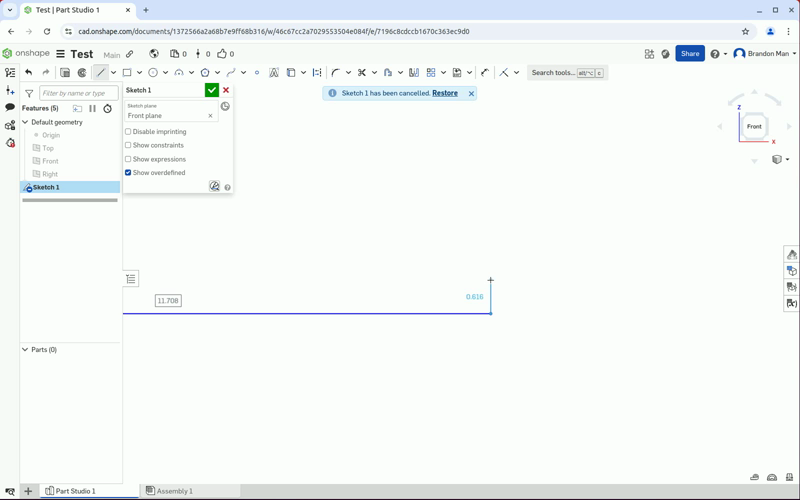
click(490, 279)
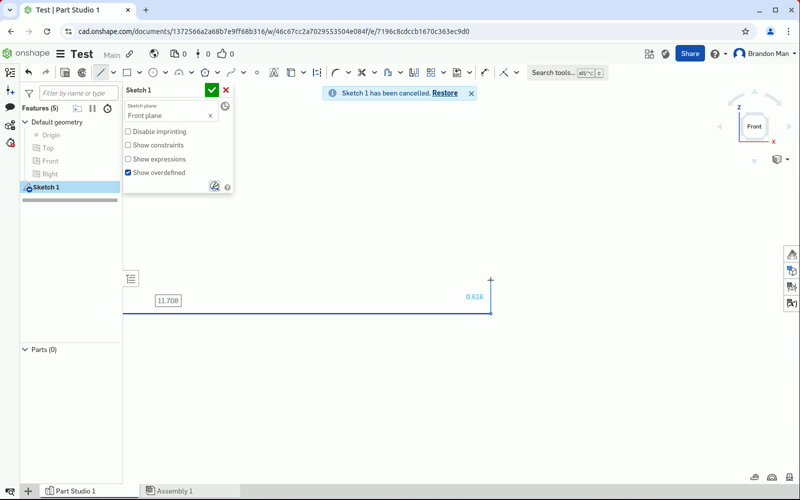
scroll(-6)
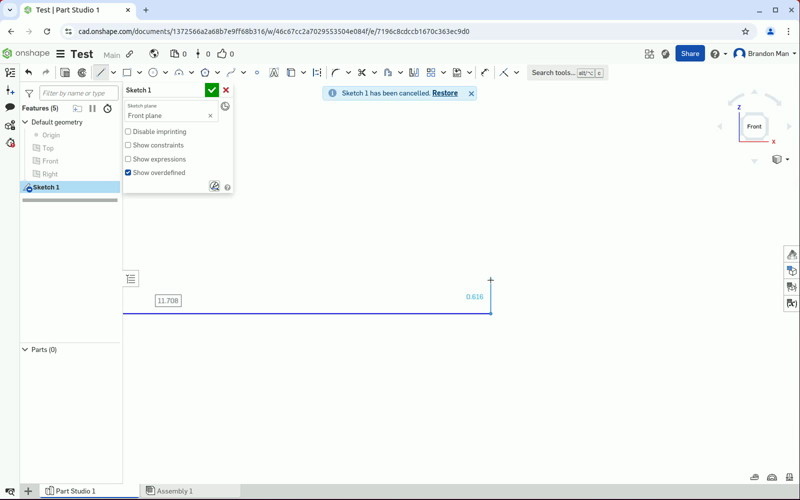
scroll(-6)
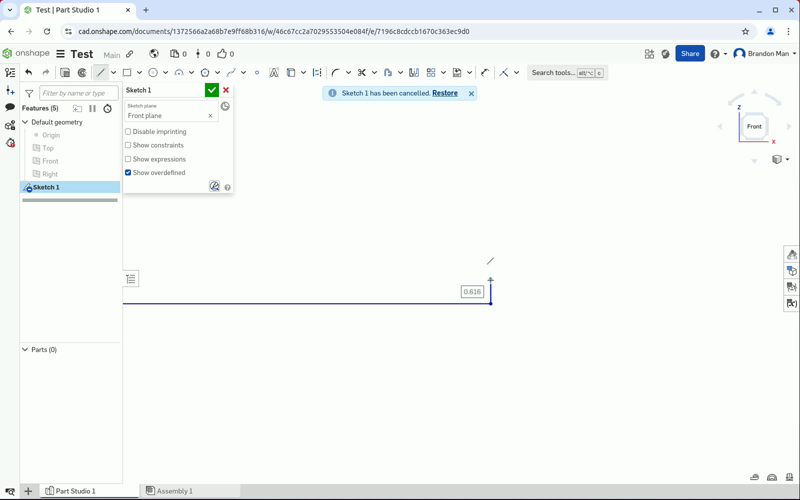
scroll(-6)
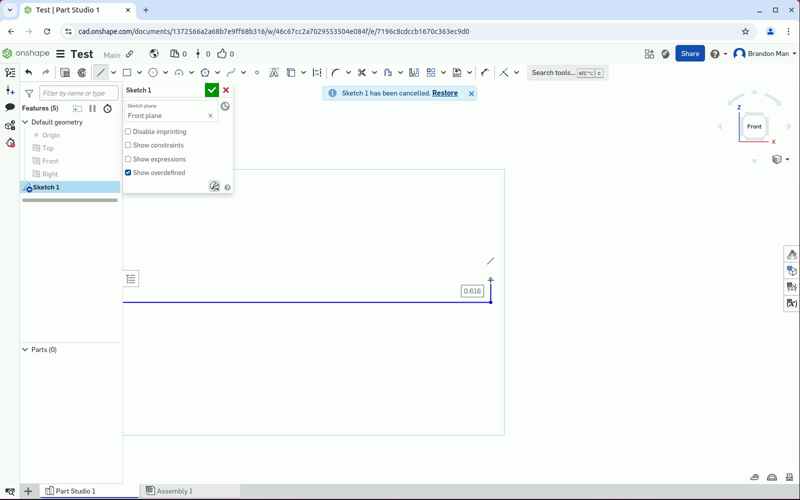
scroll(-6)
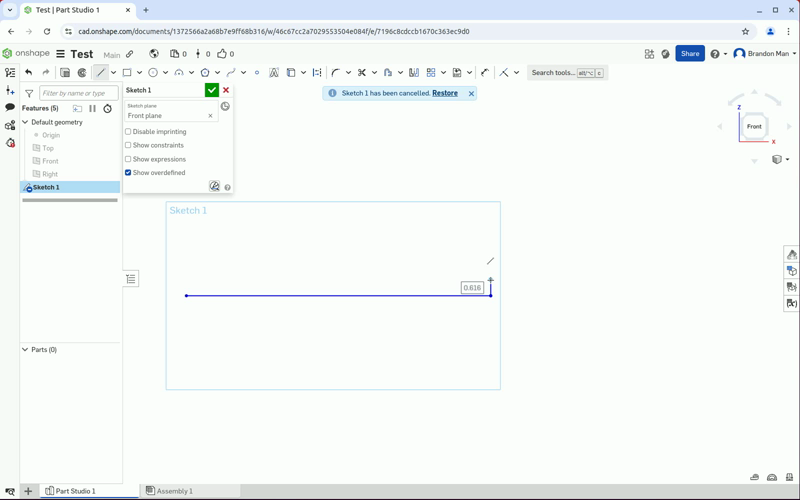
scroll(-6)
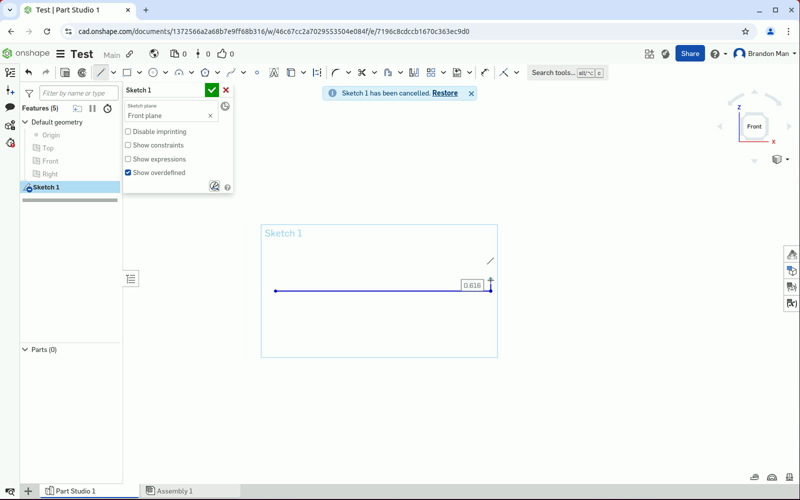
scroll(-6)
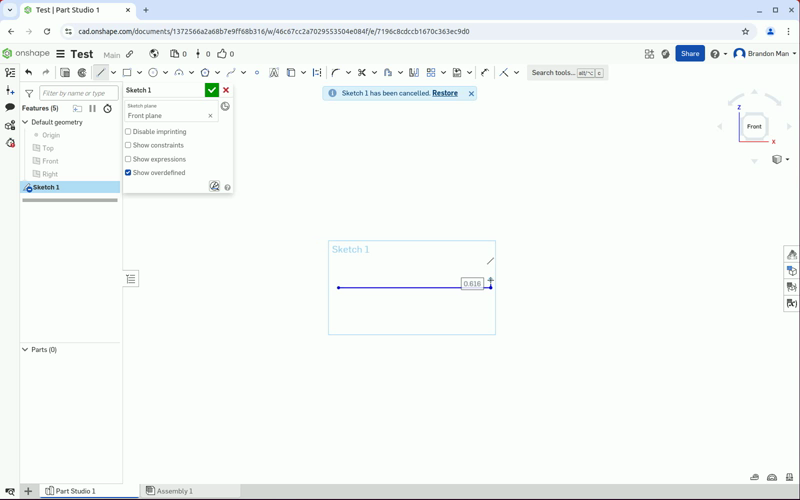
scroll(-6)
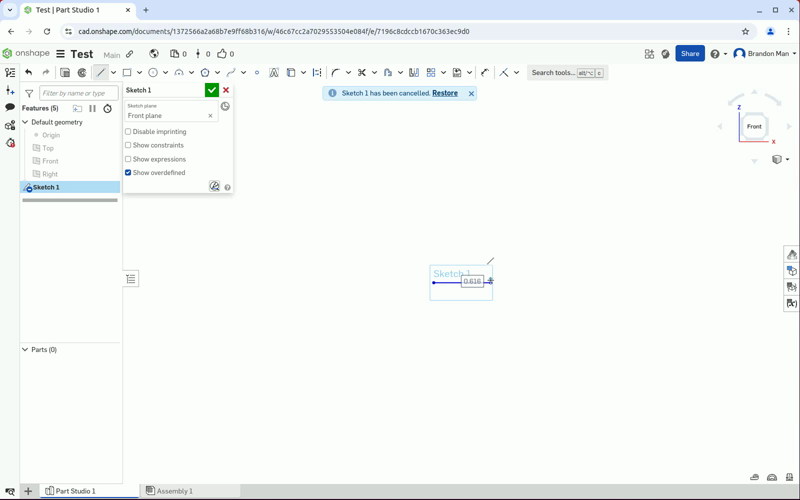
key_up(shift)
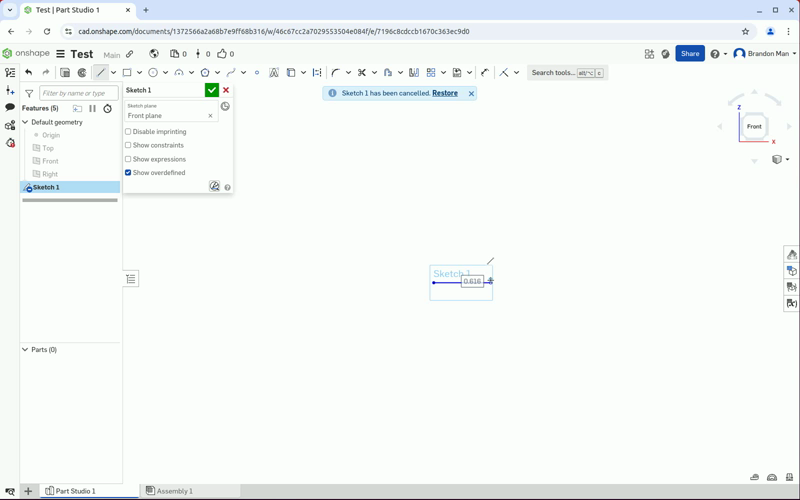
key_down(shift)
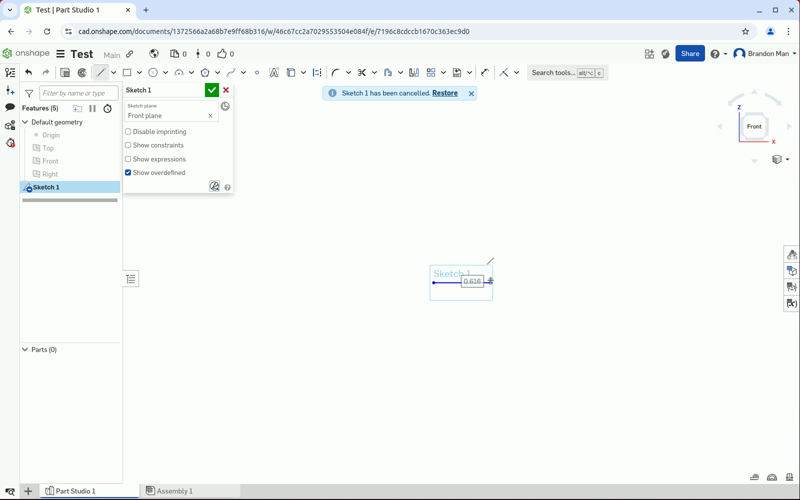
mouse_move(520, 279)
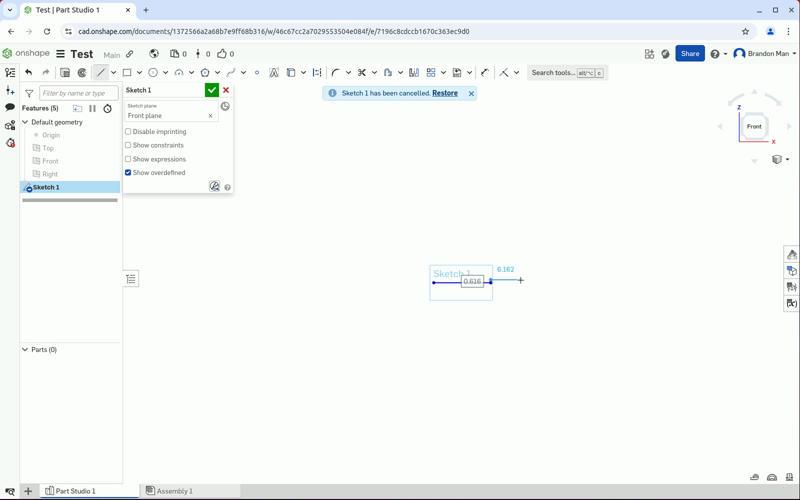
mouse_move(463, 230)
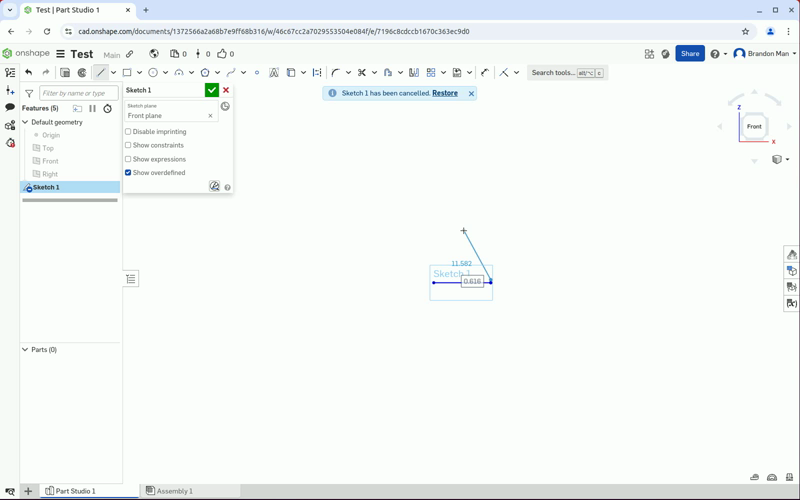
click(463, 230)
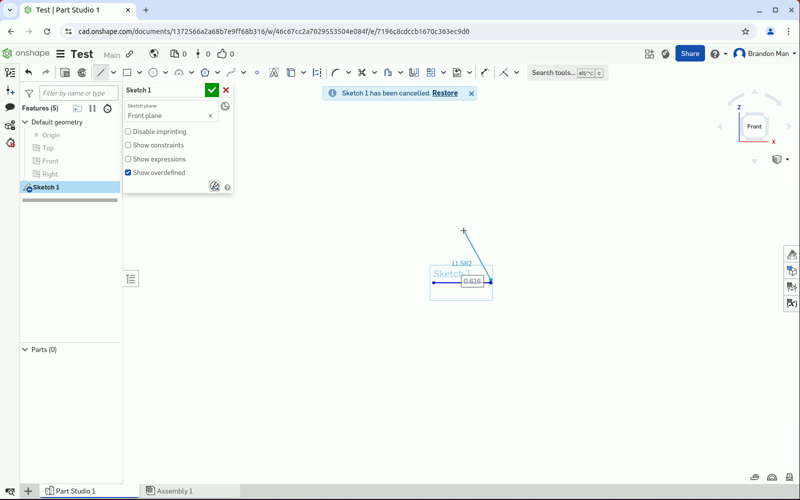
key_up(shift)
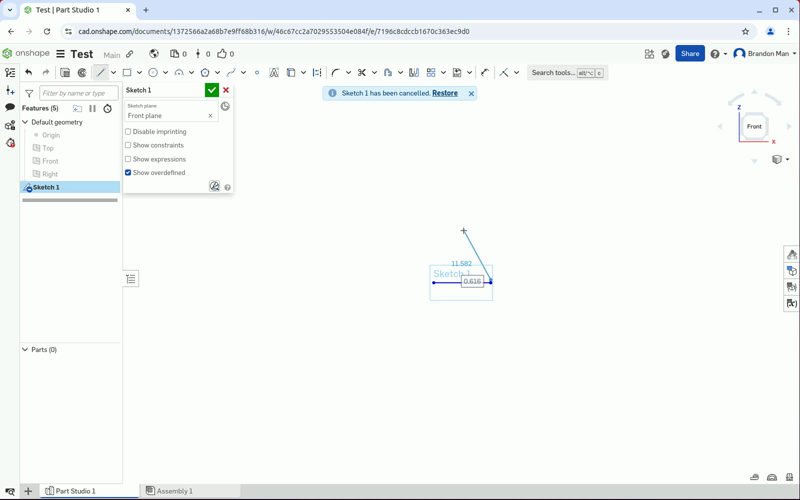
key_down(shift)
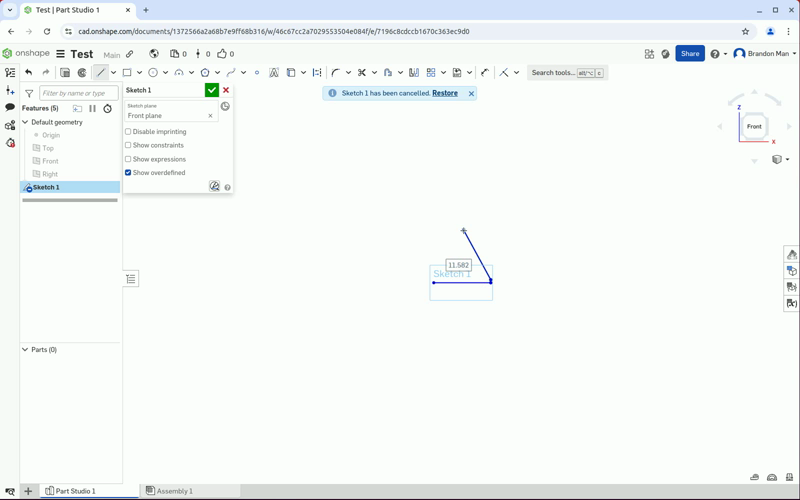
mouse_move(493, 230)
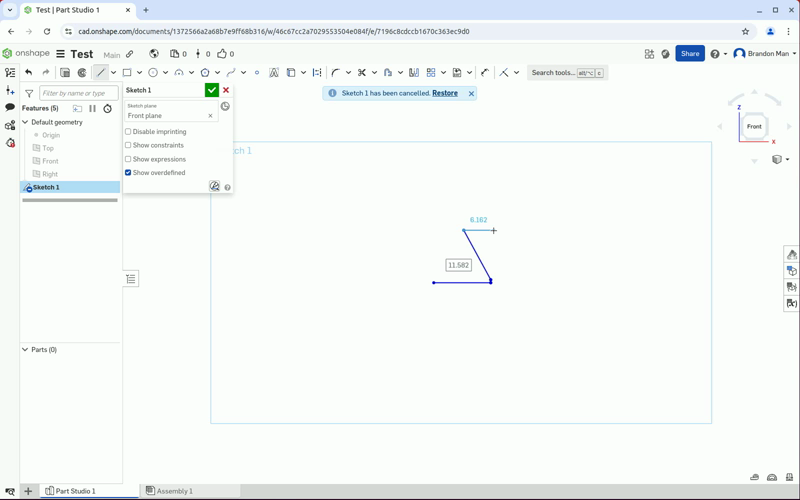
mouse_move(463, 226)
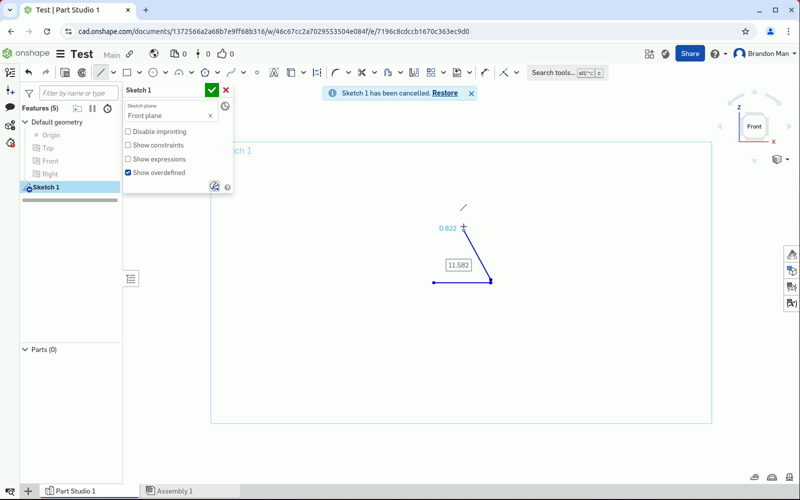
scroll(6)
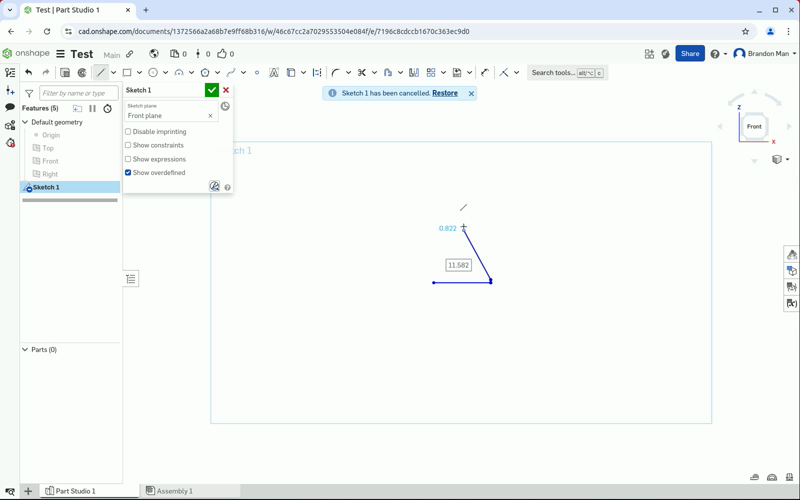
scroll(6)
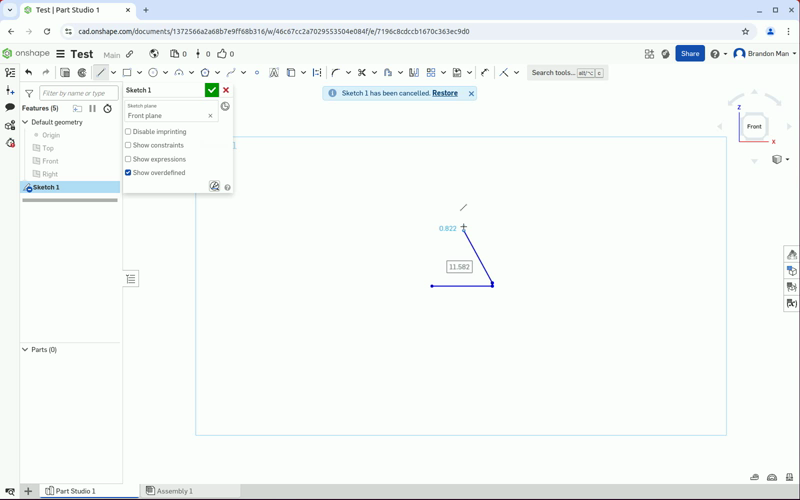
scroll(6)
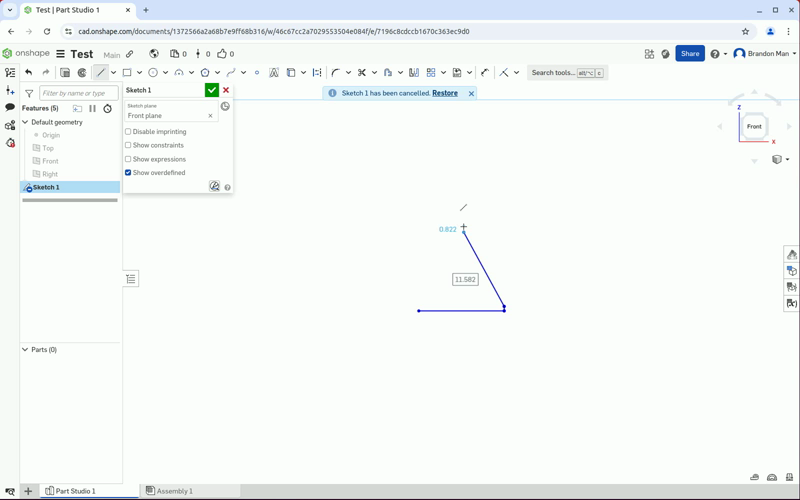
scroll(6)
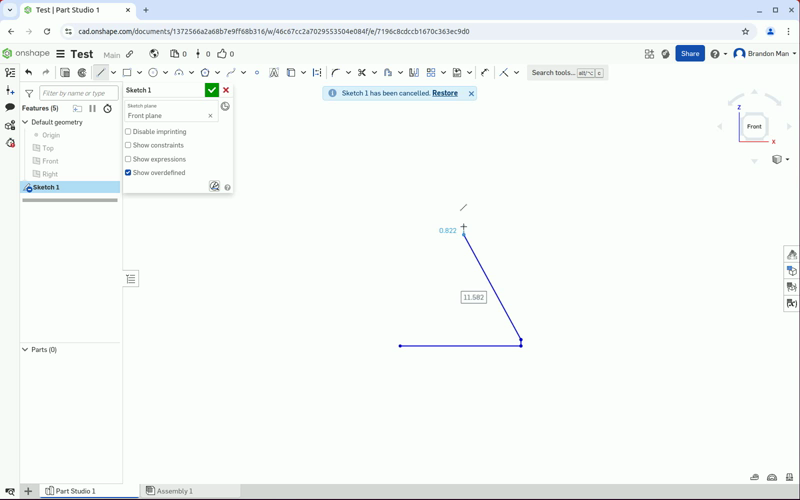
scroll(6)
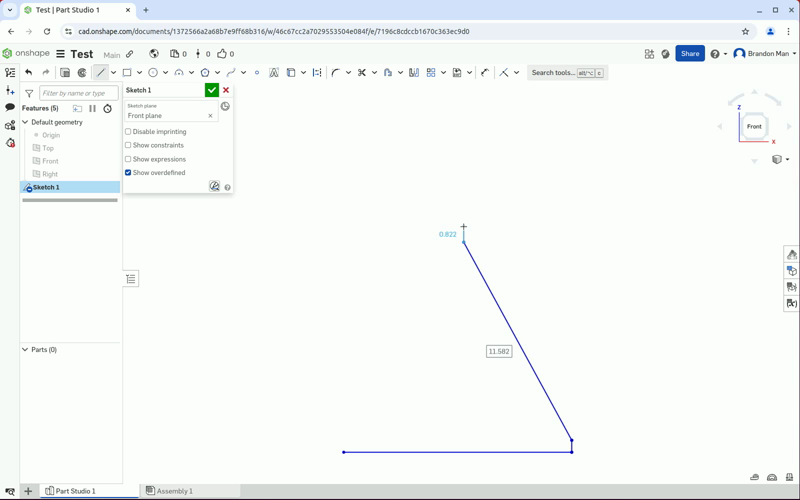
scroll(6)
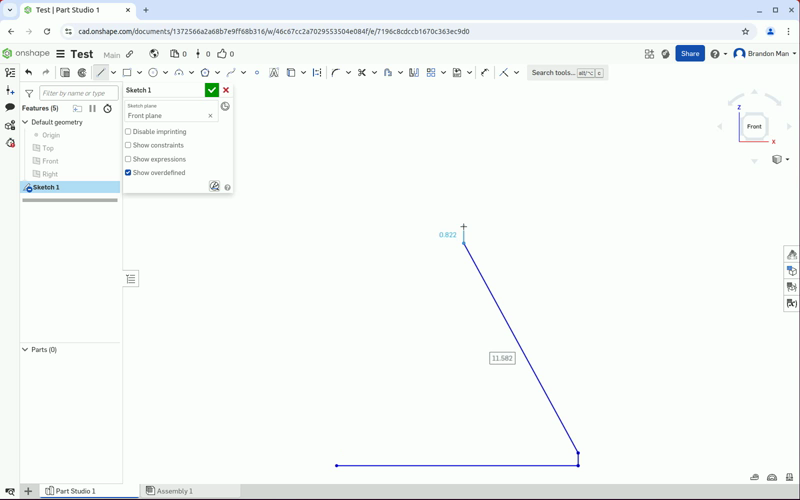
scroll(6)
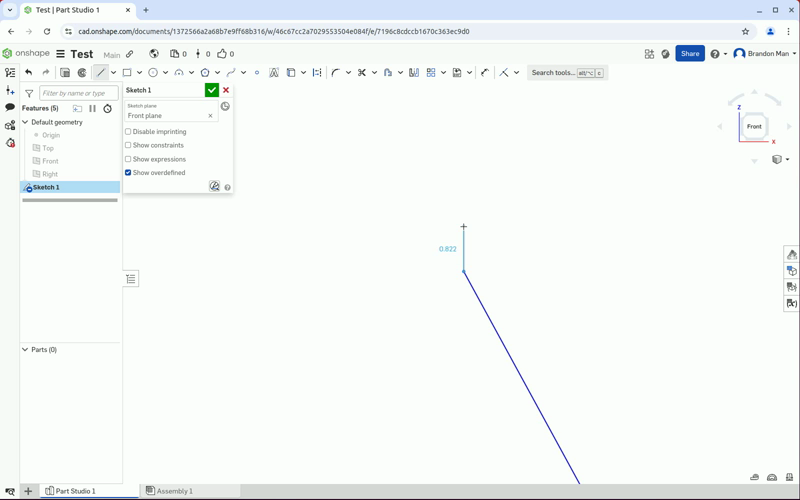
click(463, 226)
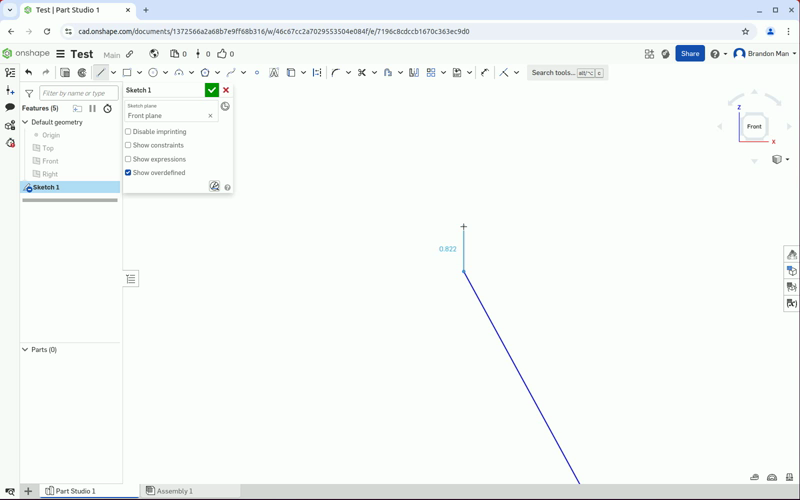
scroll(-6)
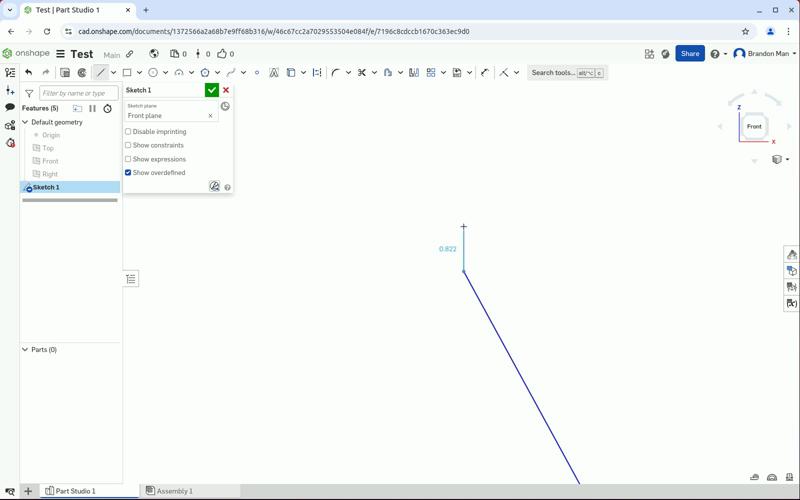
scroll(-6)
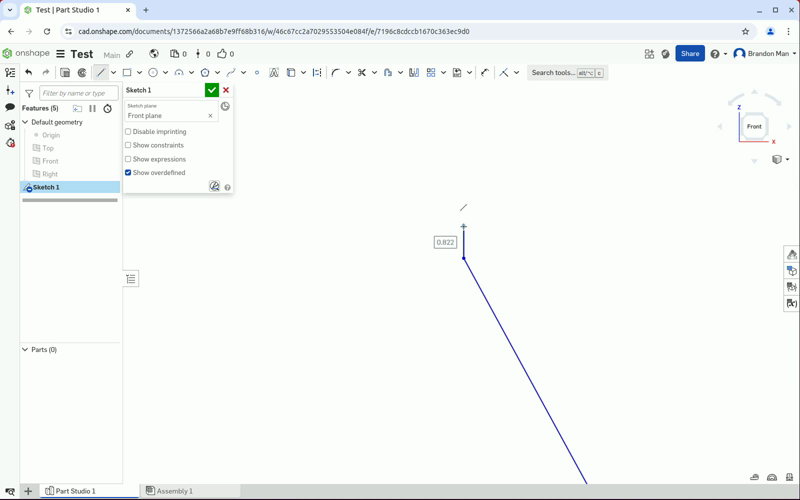
scroll(-6)
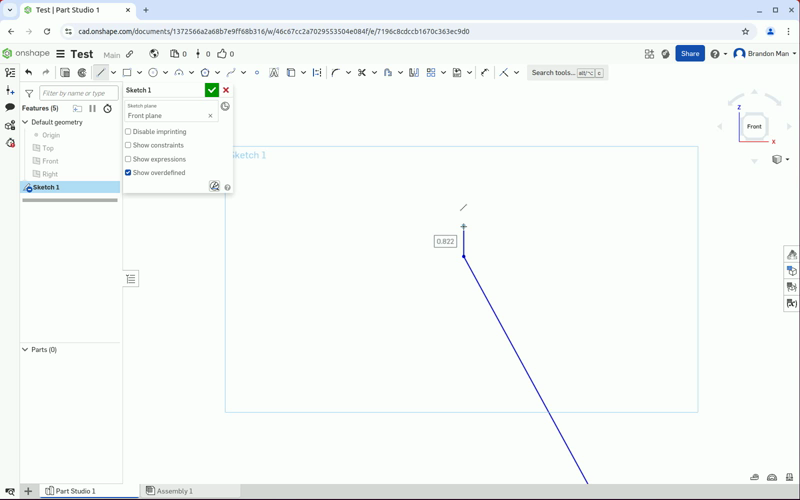
scroll(-6)
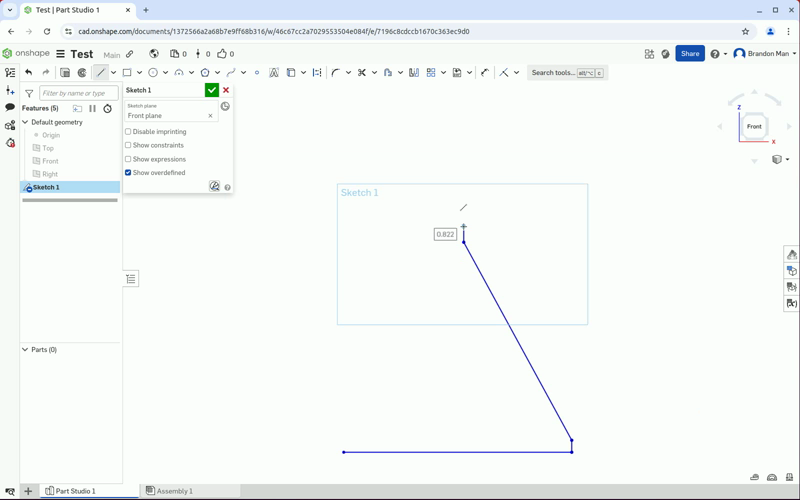
scroll(-6)
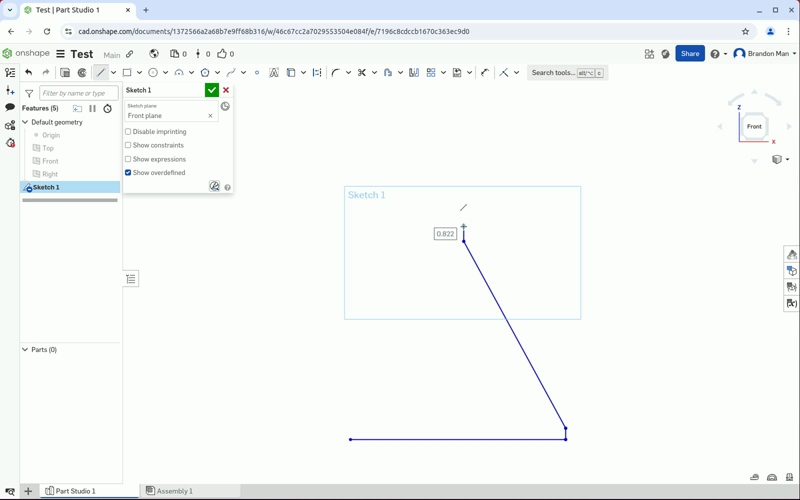
scroll(-6)
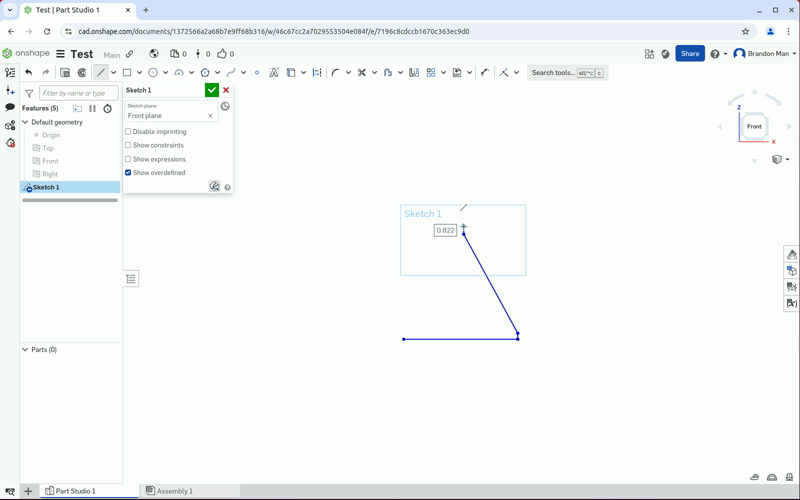
scroll(-6)
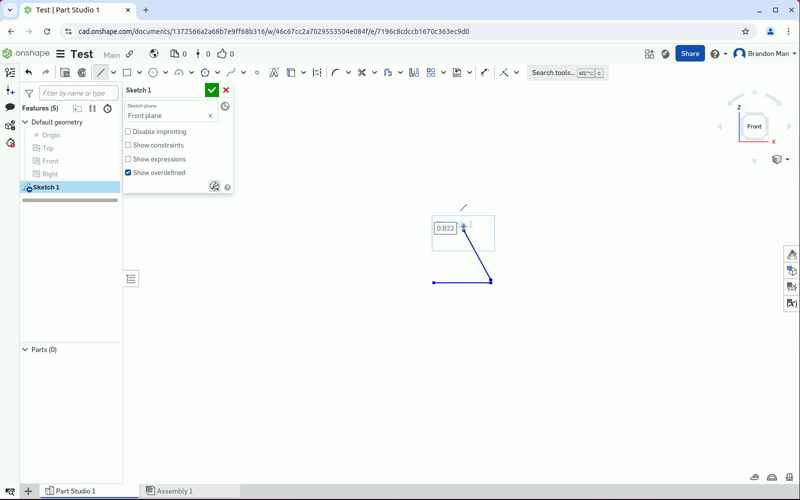
key_up(shift)
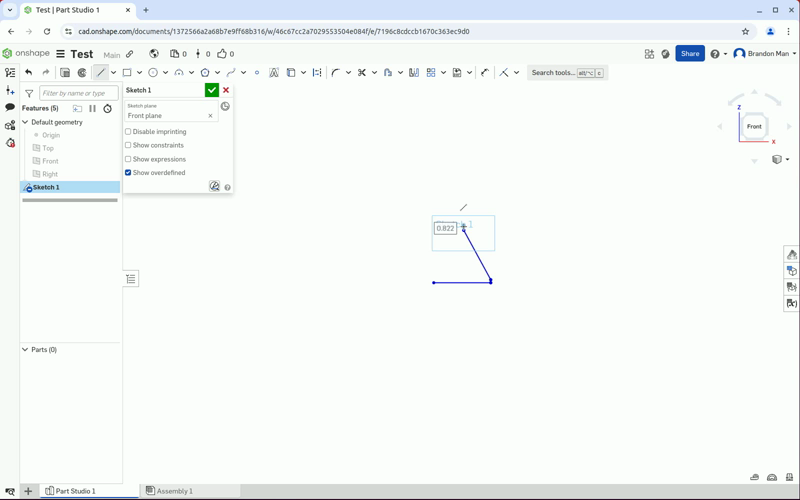
key_down(shift)
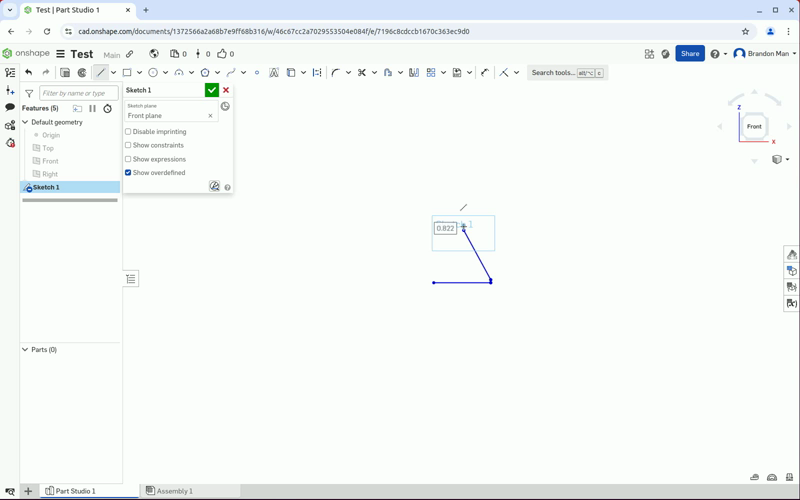
mouse_move(493, 226)
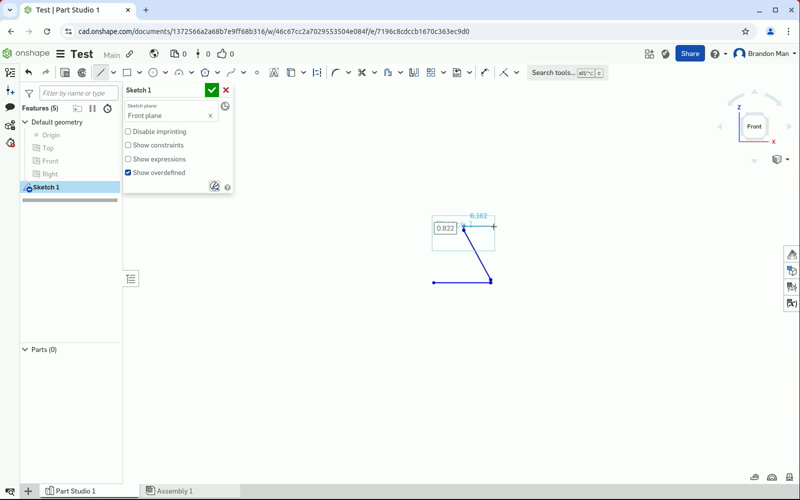
mouse_move(460, 226)
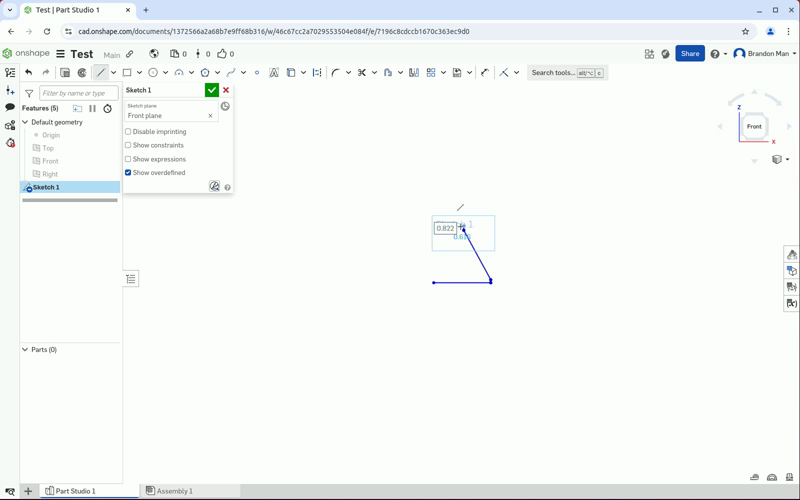
scroll(6)
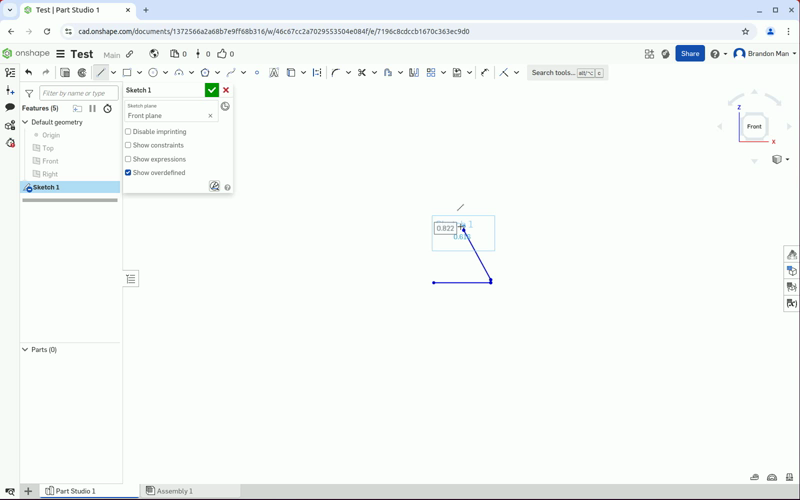
scroll(6)
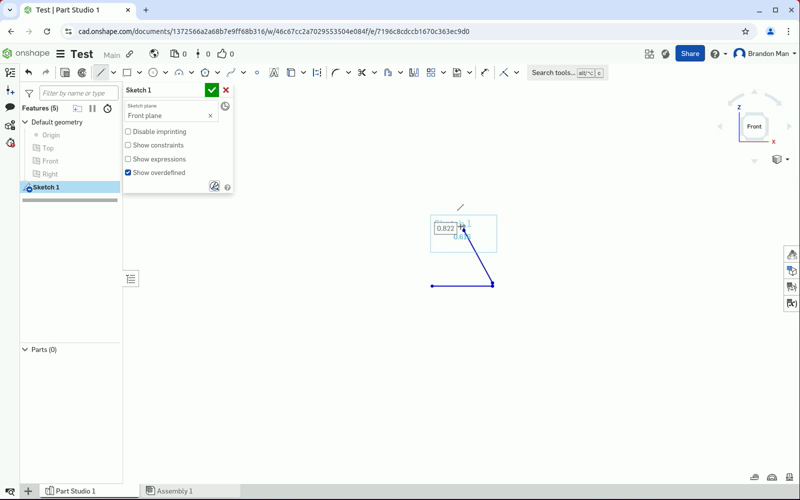
scroll(6)
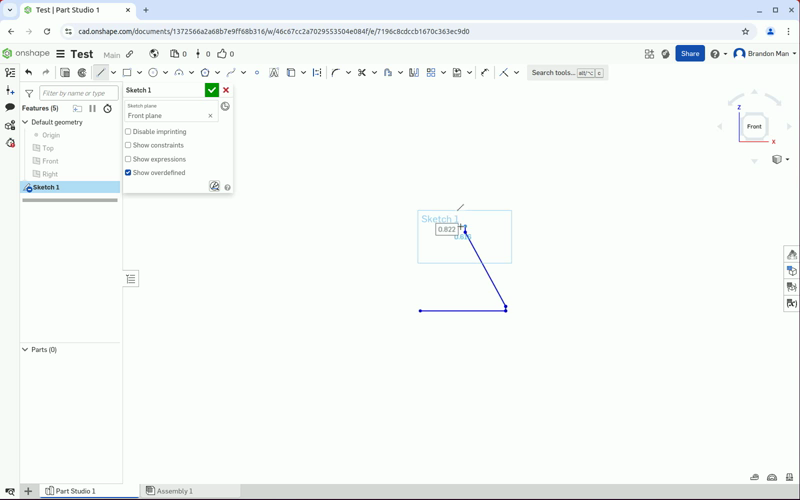
scroll(6)
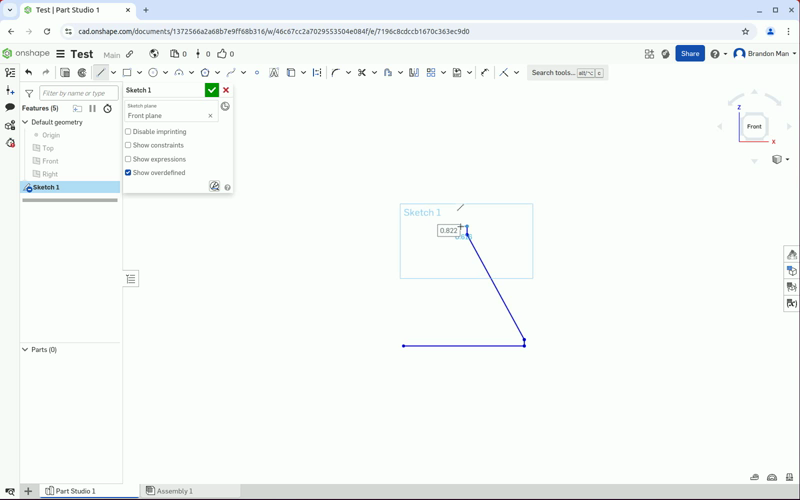
scroll(6)
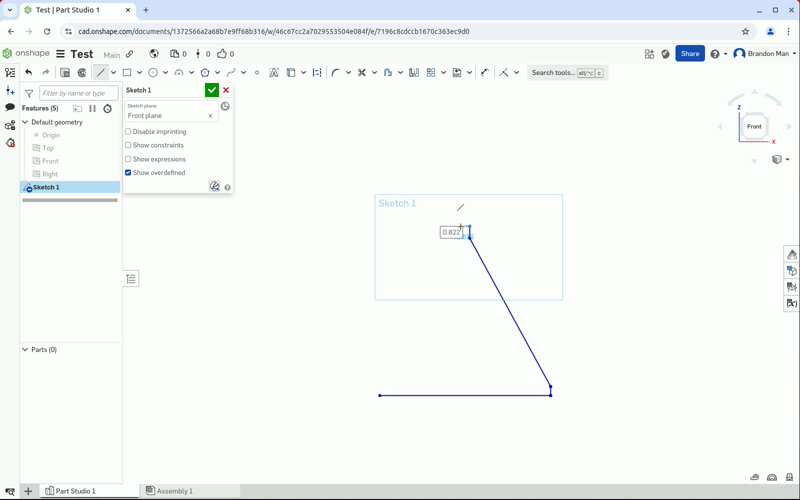
scroll(6)
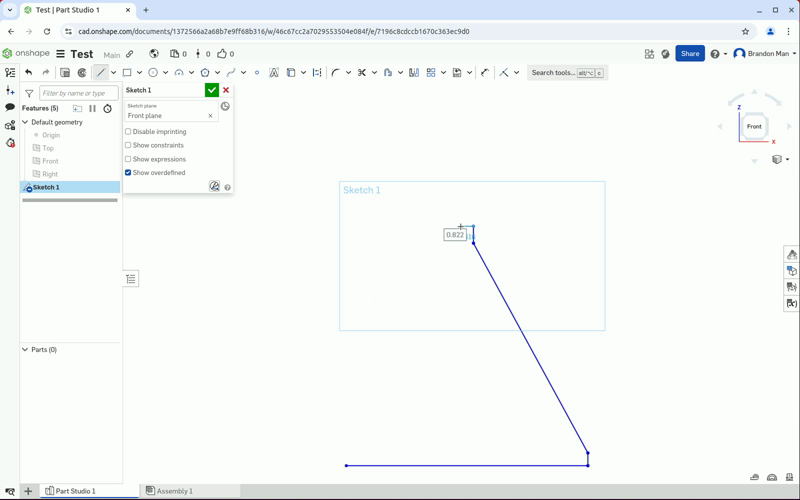
scroll(6)
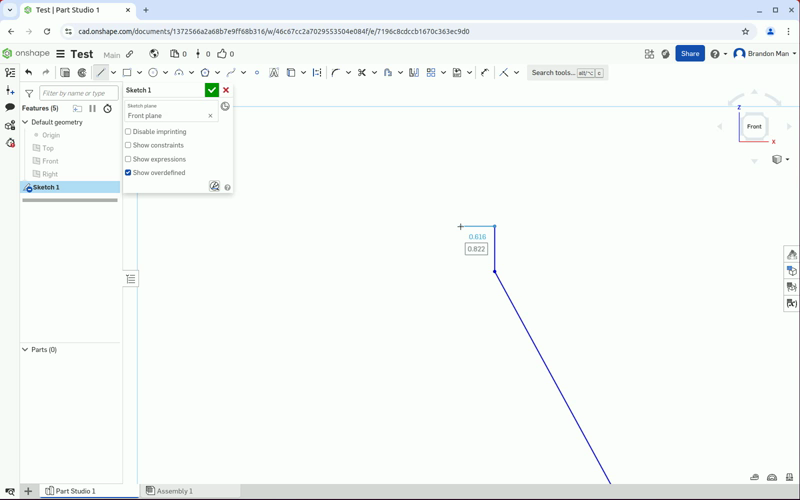
click(460, 226)
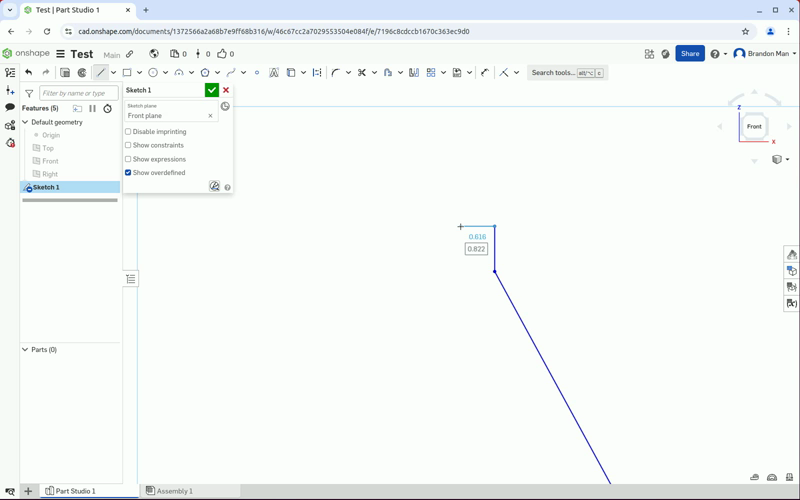
scroll(-6)
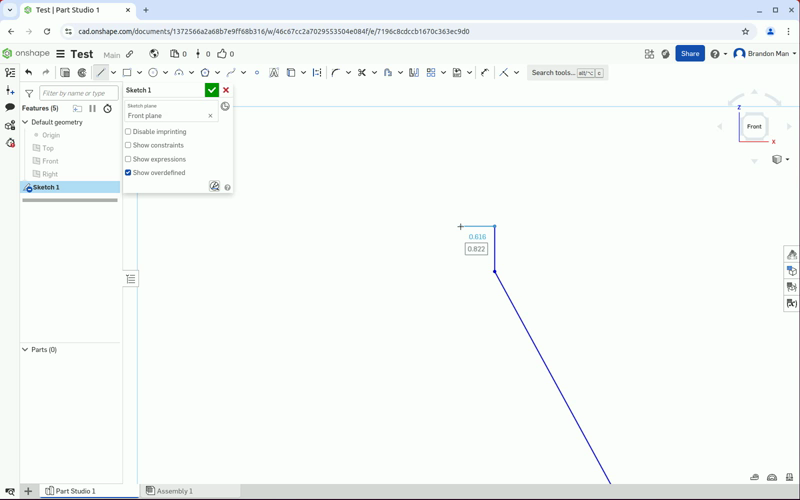
scroll(-6)
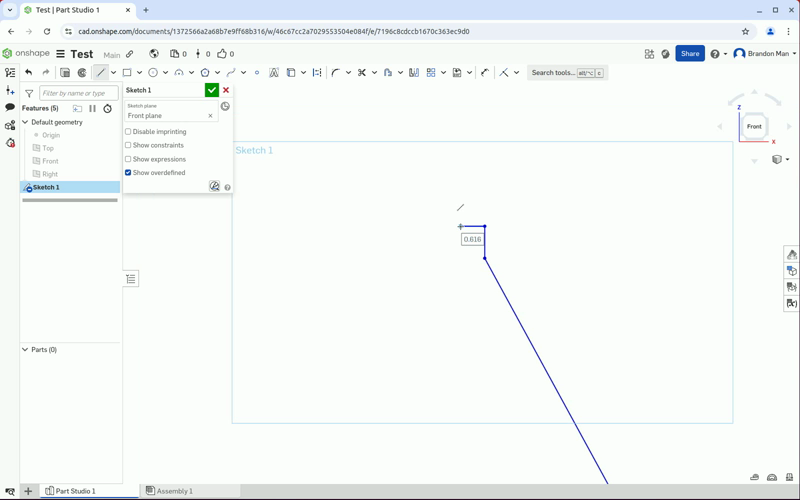
scroll(-6)
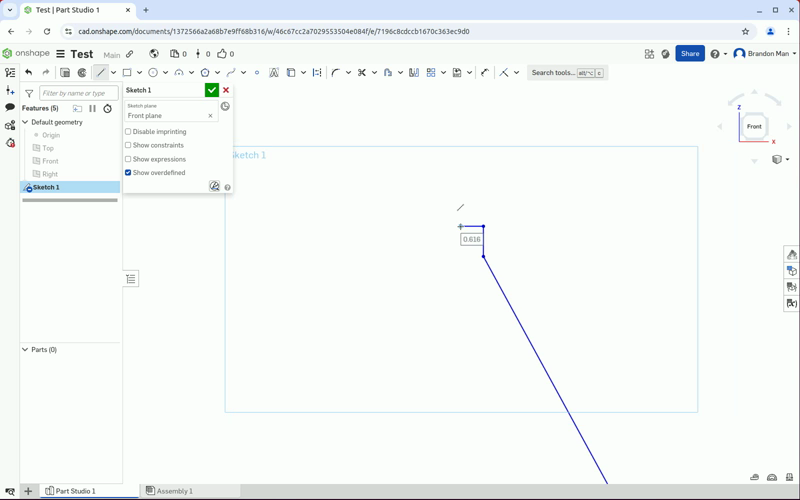
scroll(-6)
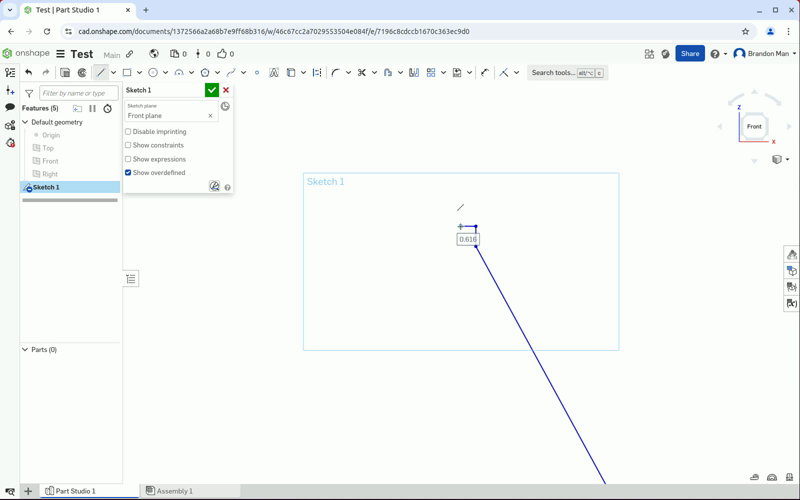
scroll(-6)
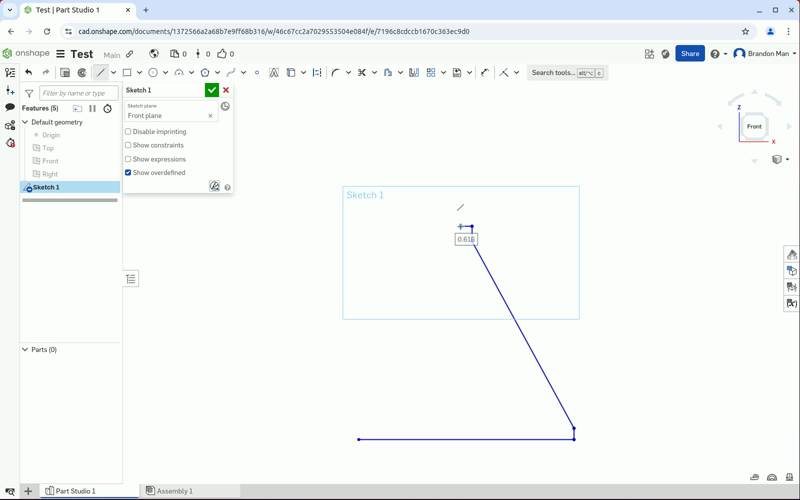
scroll(-6)
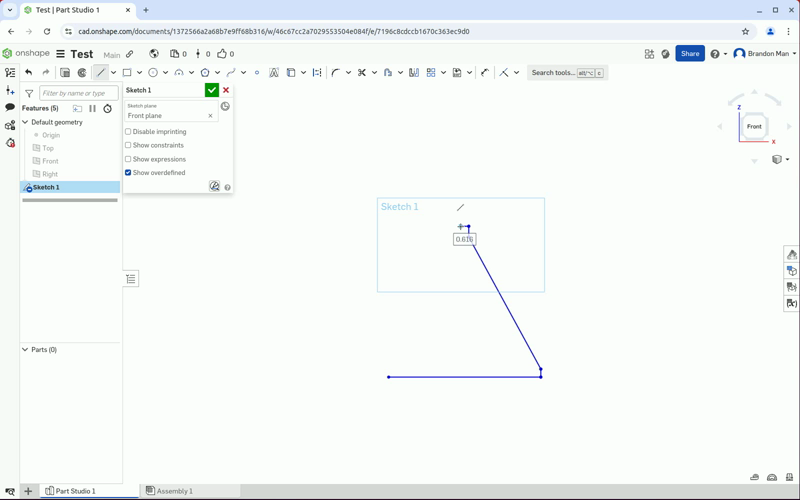
scroll(-6)
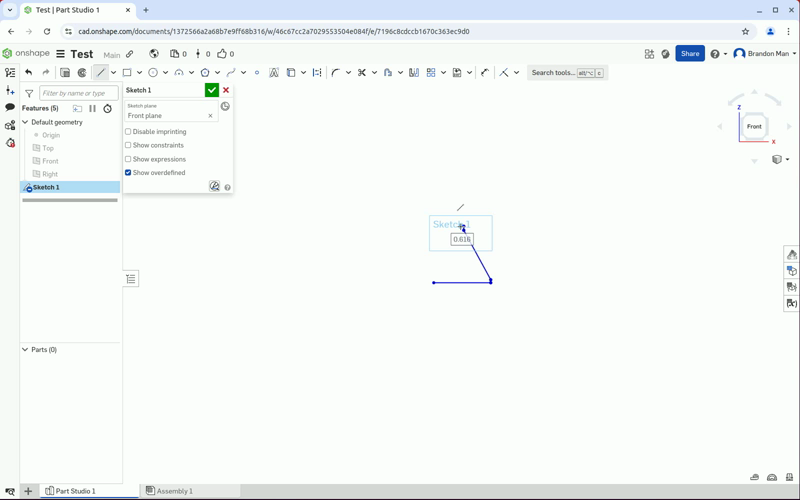
key_up(shift)
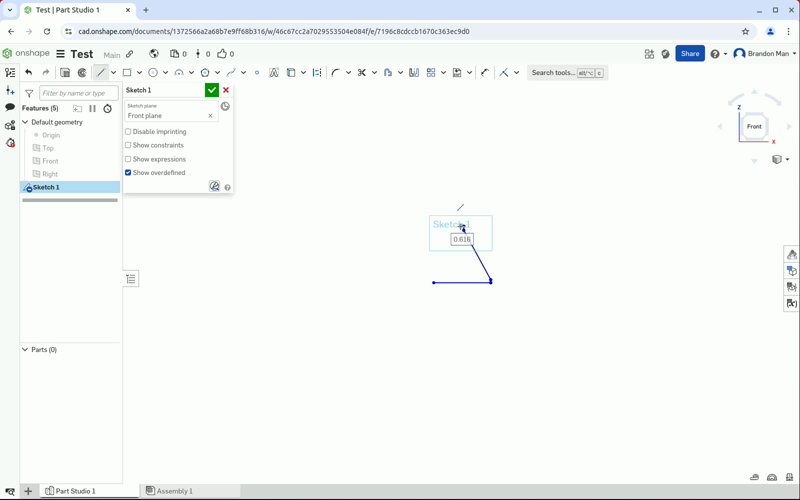
key_down(shift)
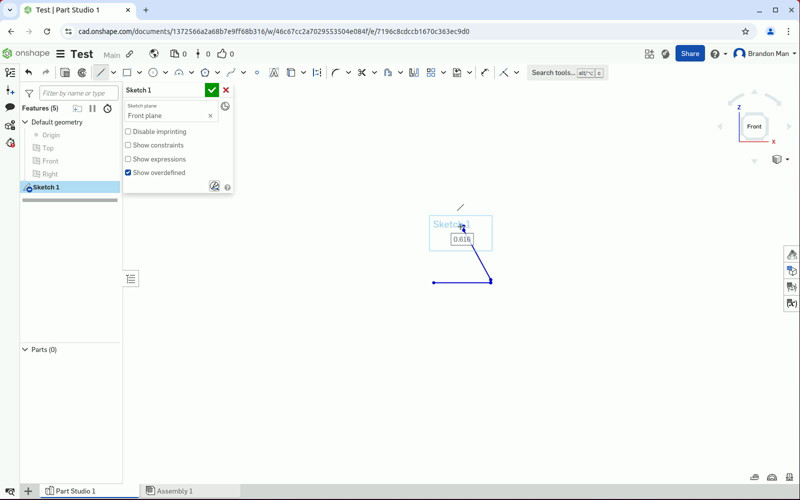
mouse_move(490, 226)
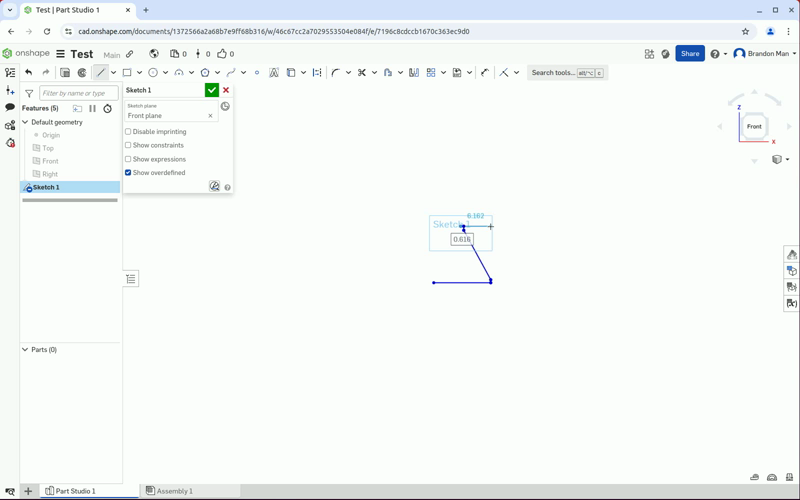
mouse_move(460, 230)
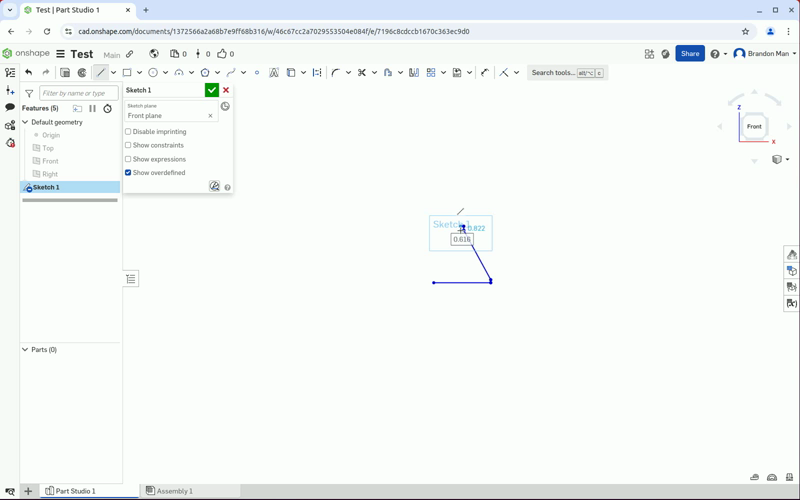
scroll(6)
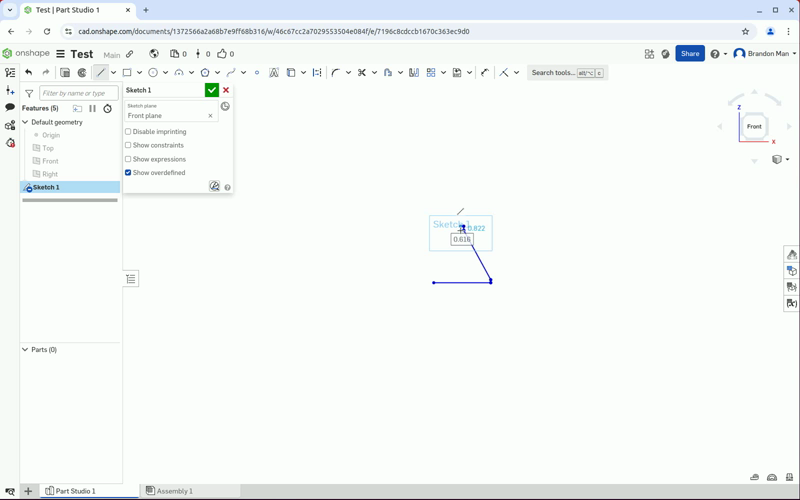
scroll(6)
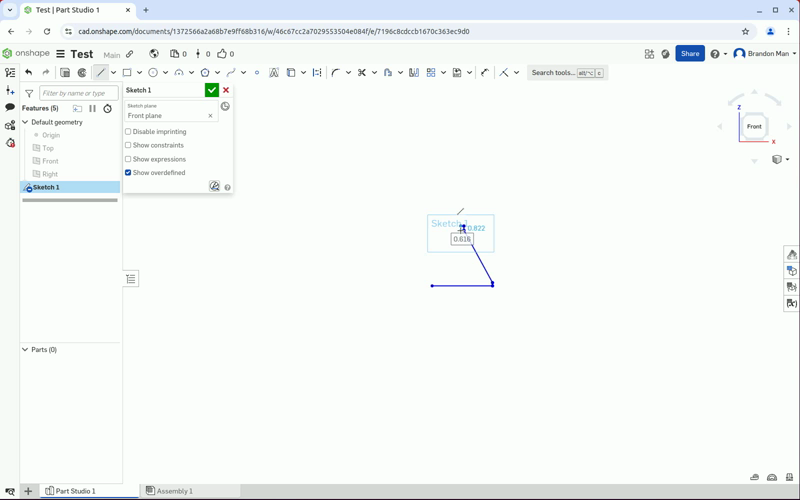
scroll(6)
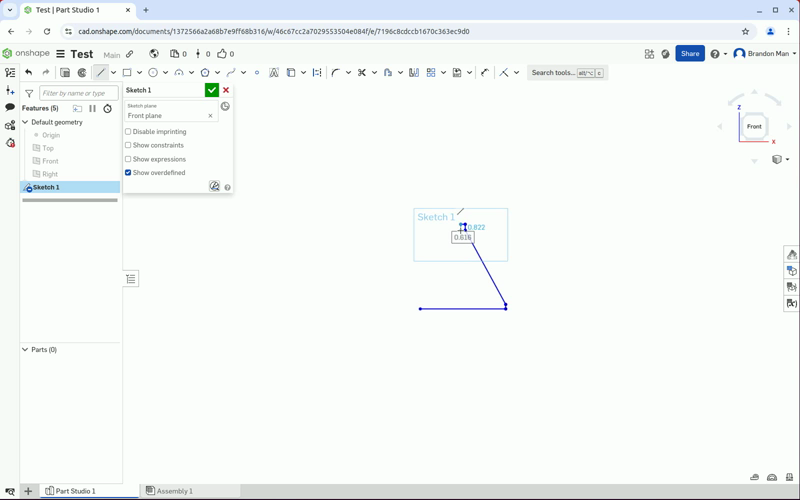
scroll(6)
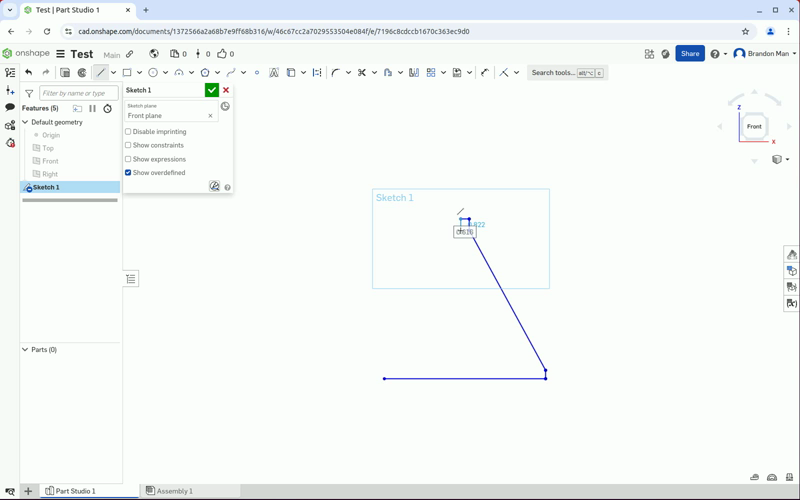
scroll(6)
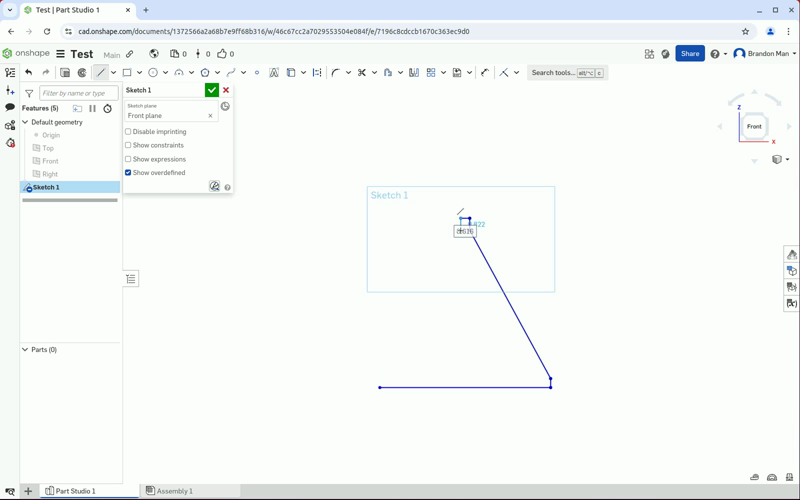
scroll(6)
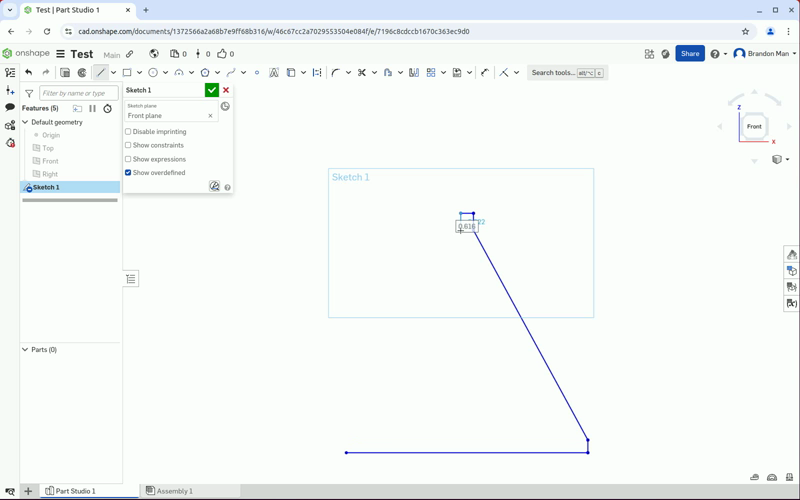
scroll(6)
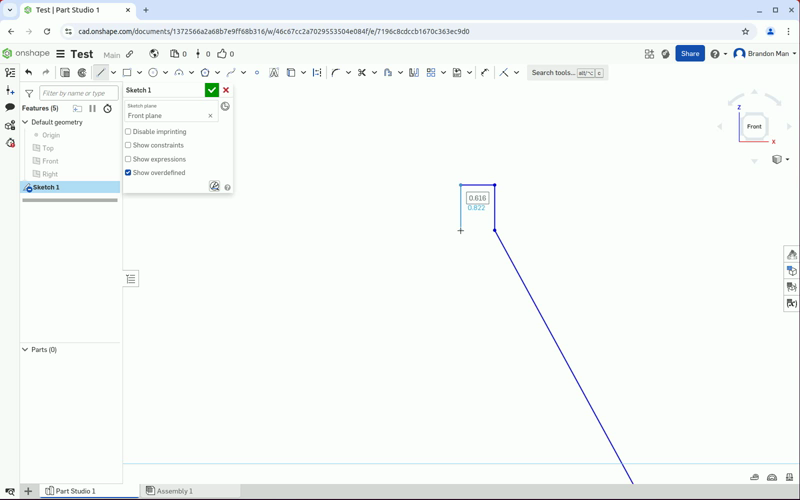
click(460, 230)
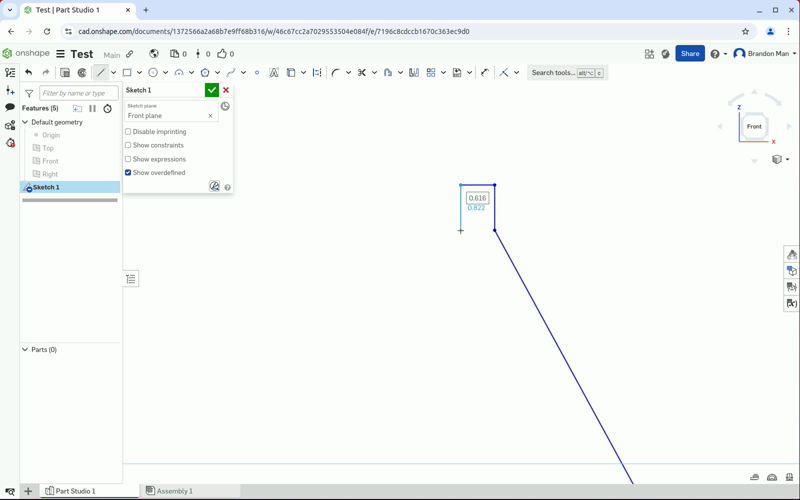
scroll(-6)
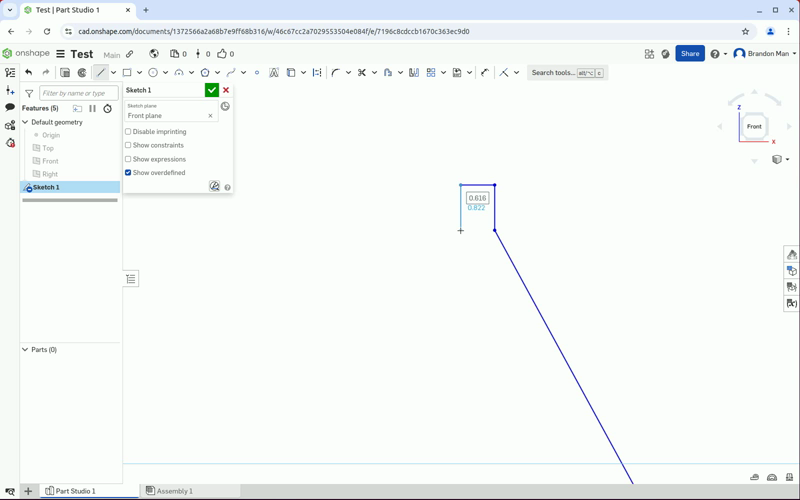
scroll(-6)
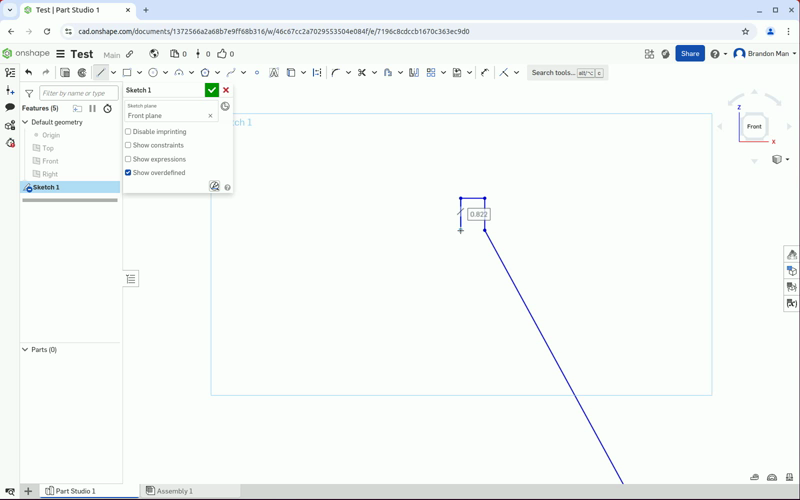
scroll(-6)
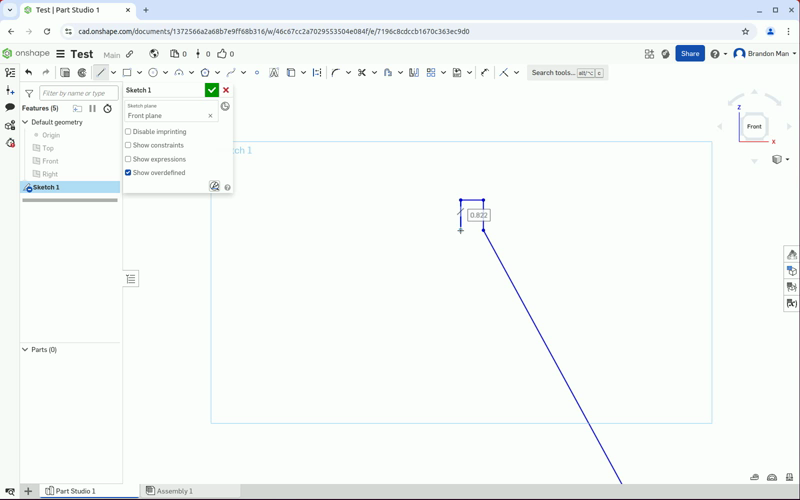
scroll(-6)
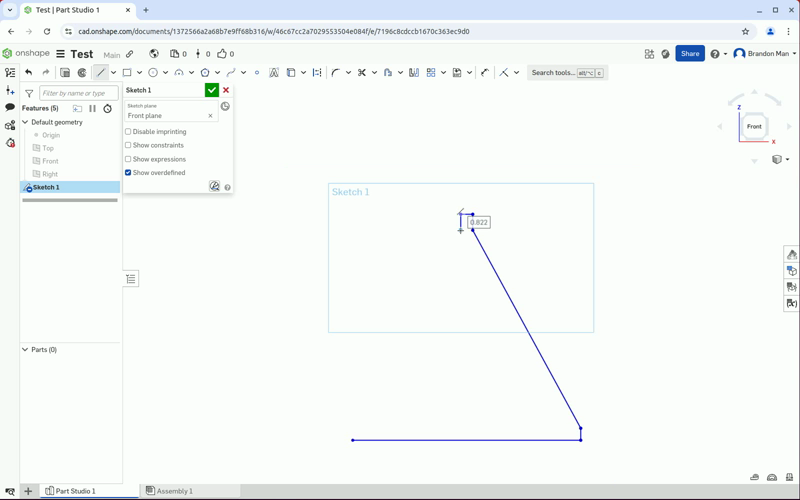
scroll(-6)
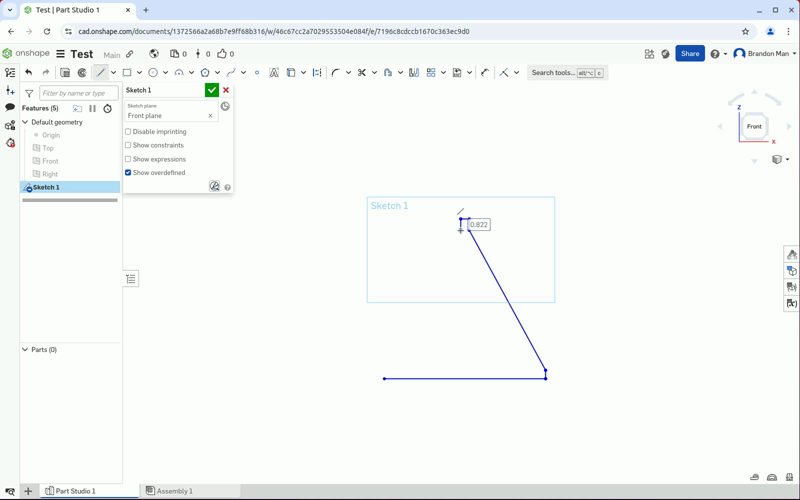
scroll(-6)
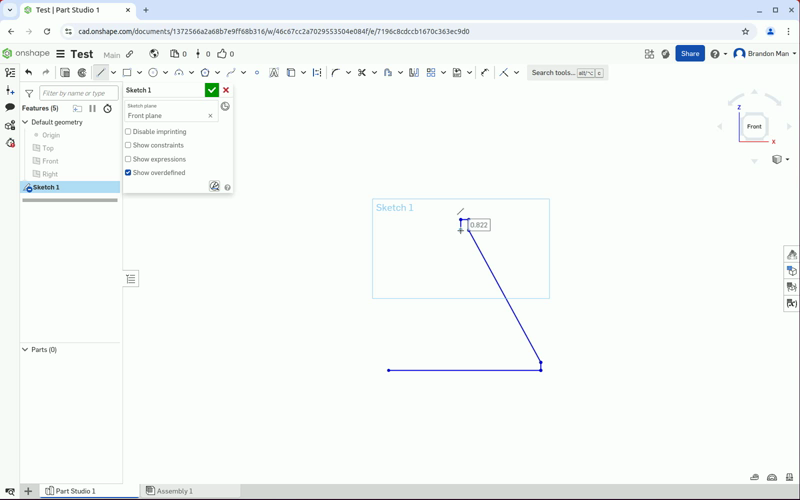
scroll(-6)
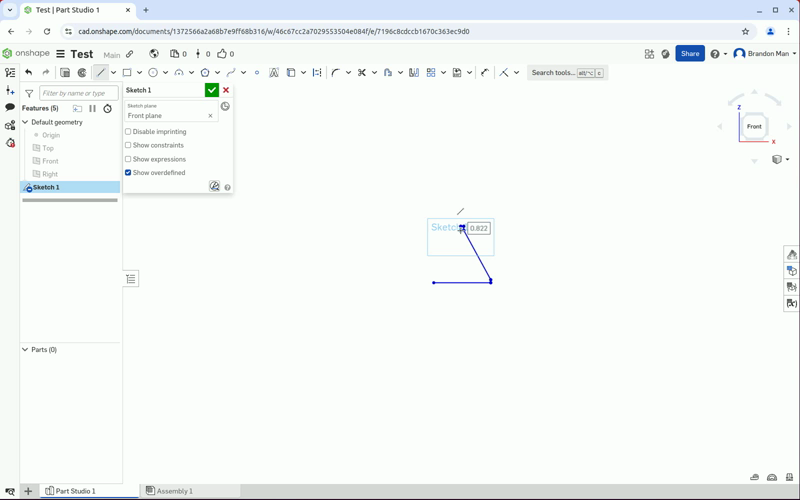
key_up(shift)
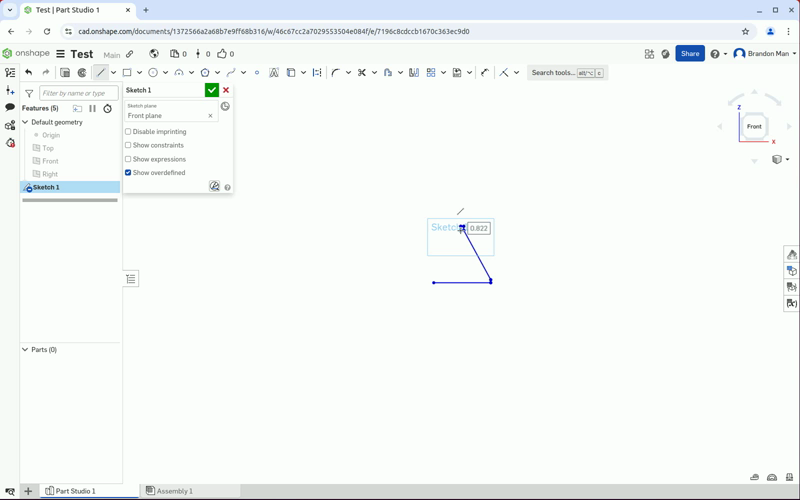
key_down(shift)
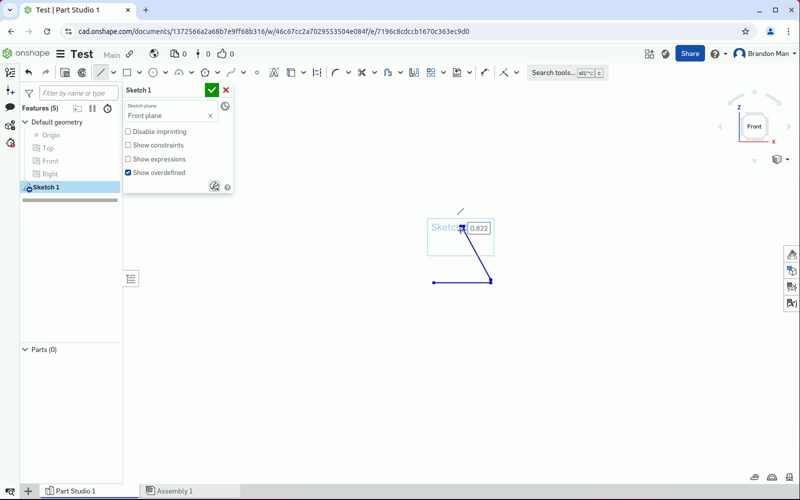
mouse_move(490, 230)
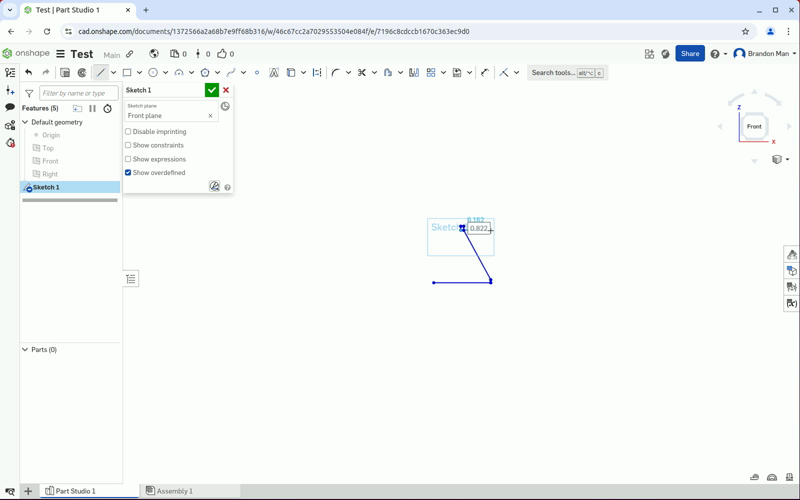
mouse_move(433, 279)
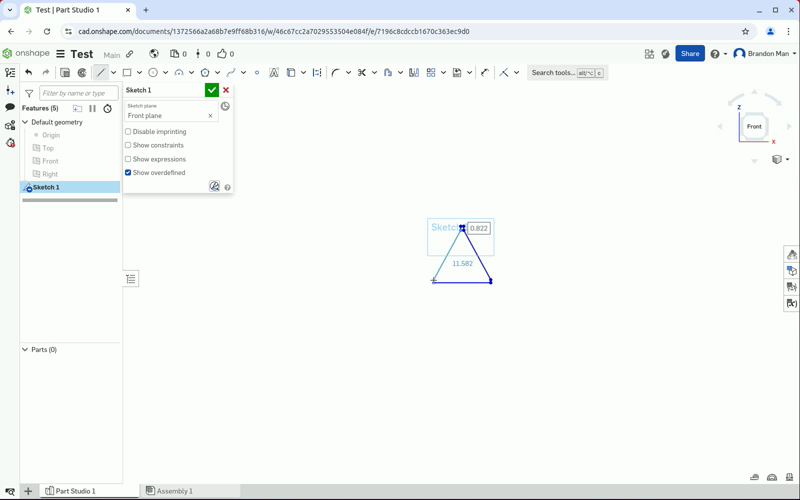
scroll(6)
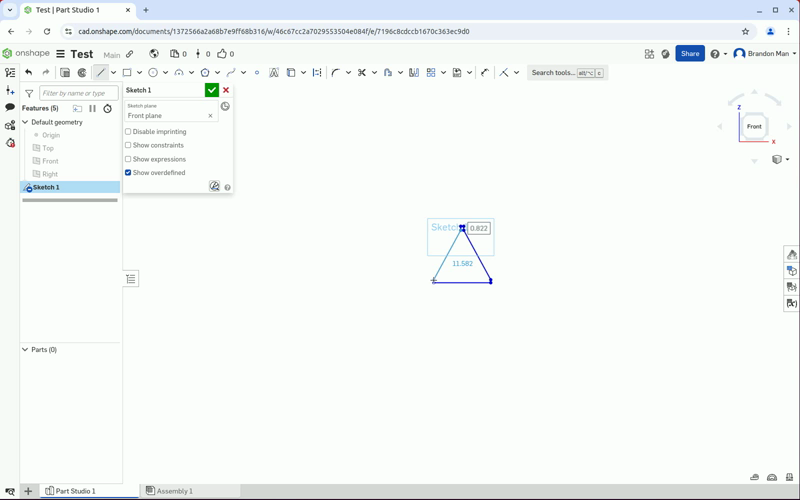
scroll(6)
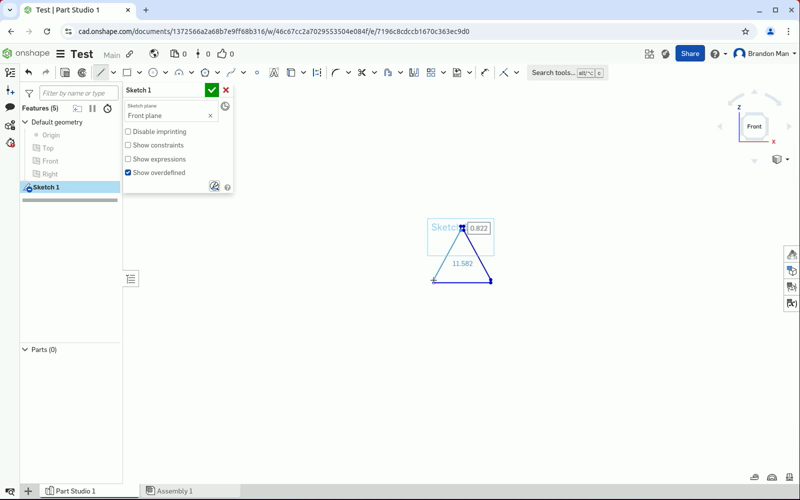
scroll(6)
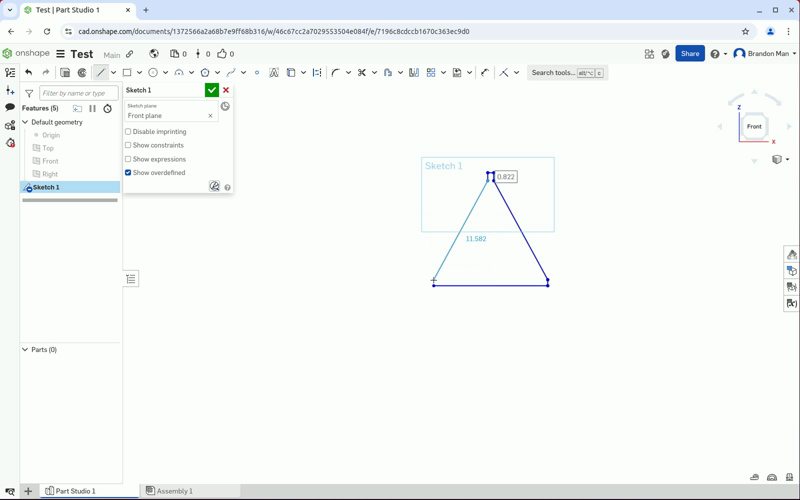
scroll(6)
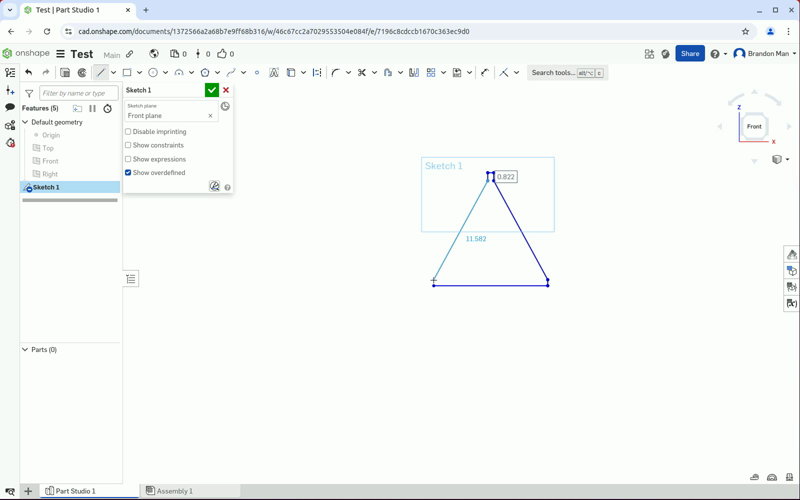
scroll(6)
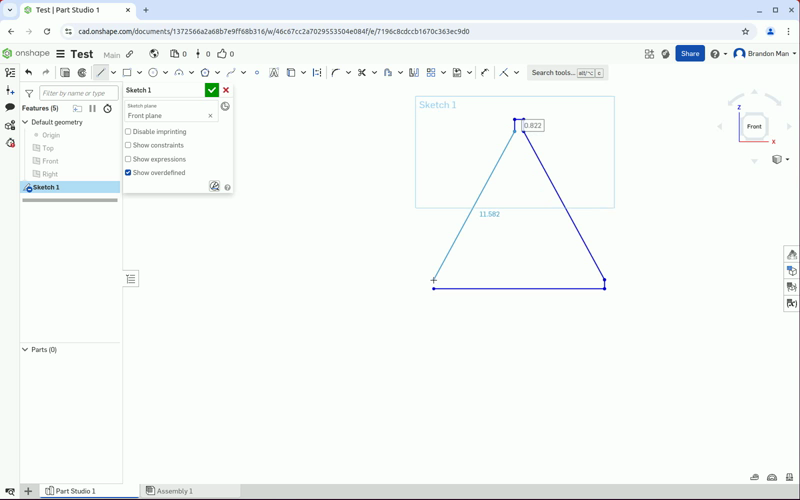
scroll(6)
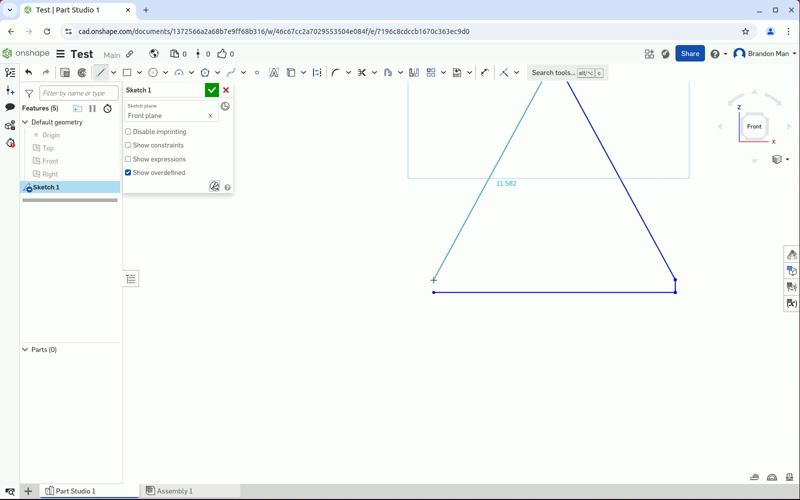
scroll(6)
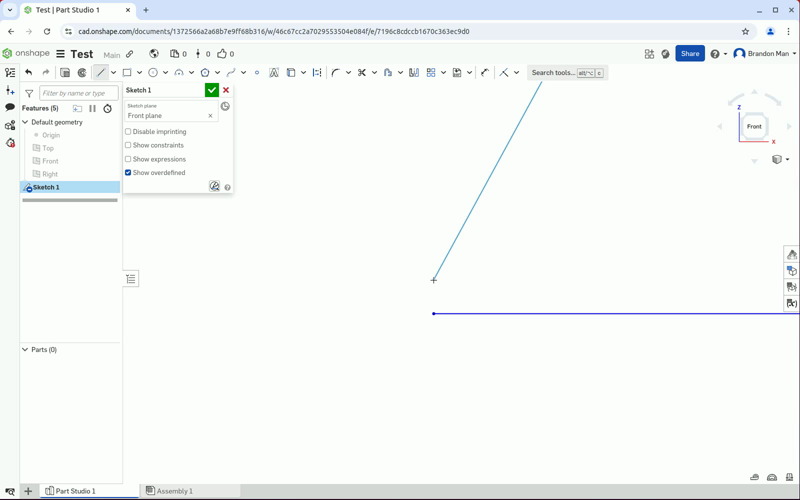
click(433, 279)
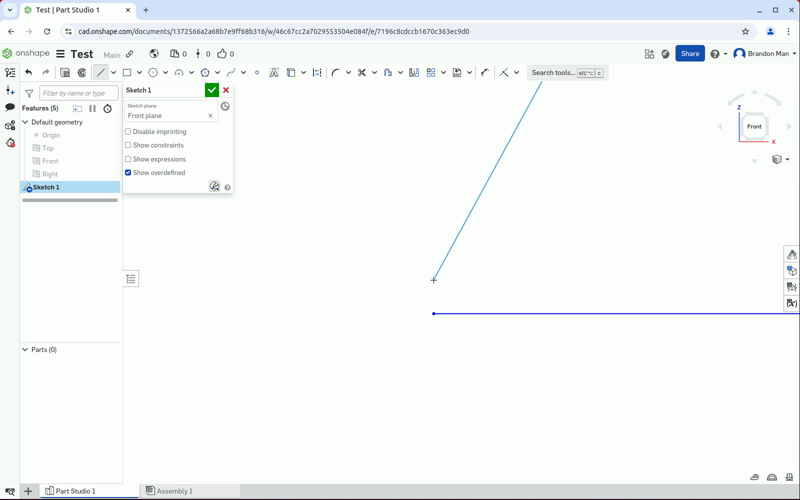
scroll(-6)
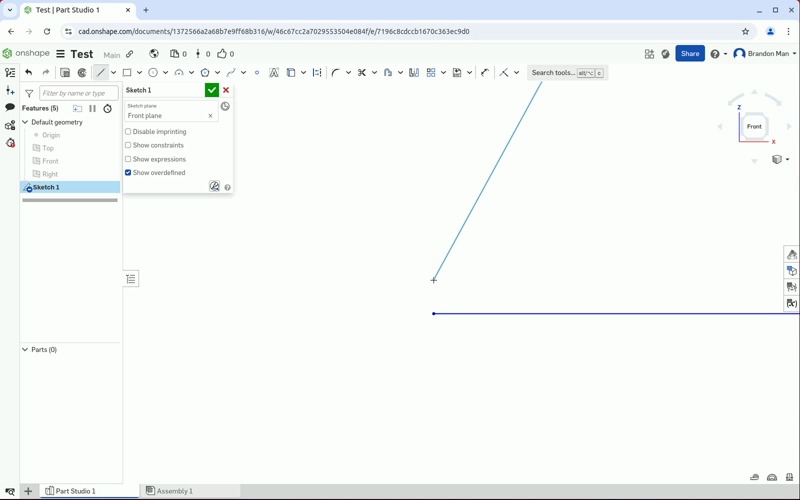
scroll(-6)
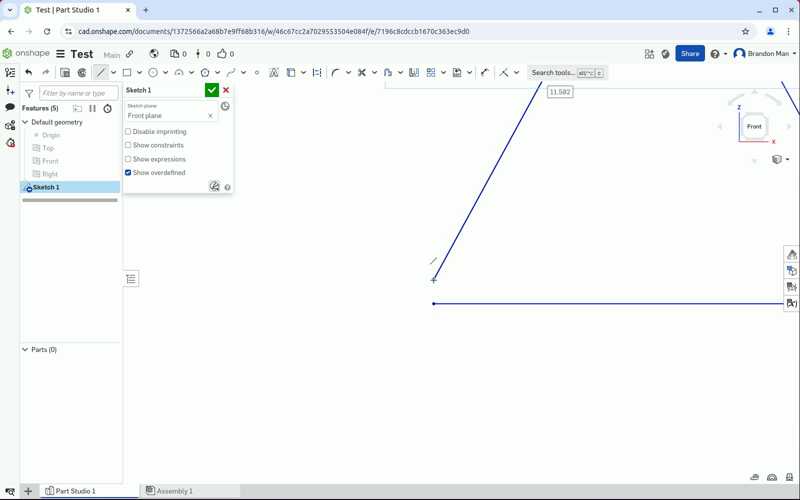
scroll(-6)
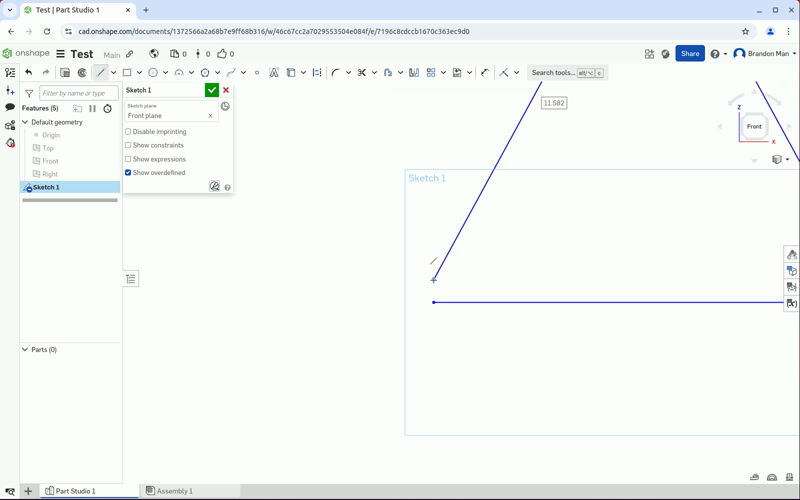
scroll(-6)
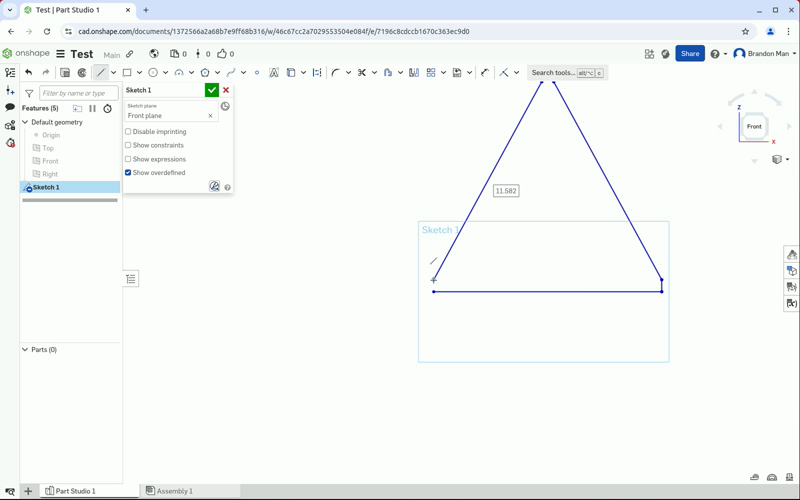
scroll(-6)
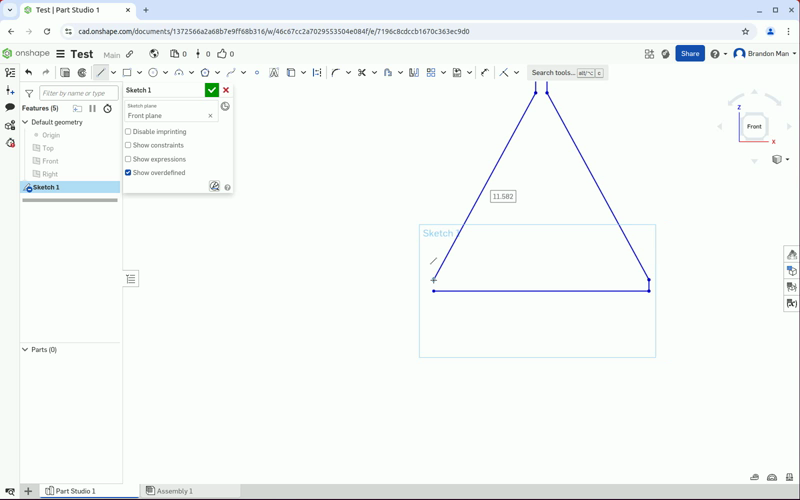
scroll(-6)
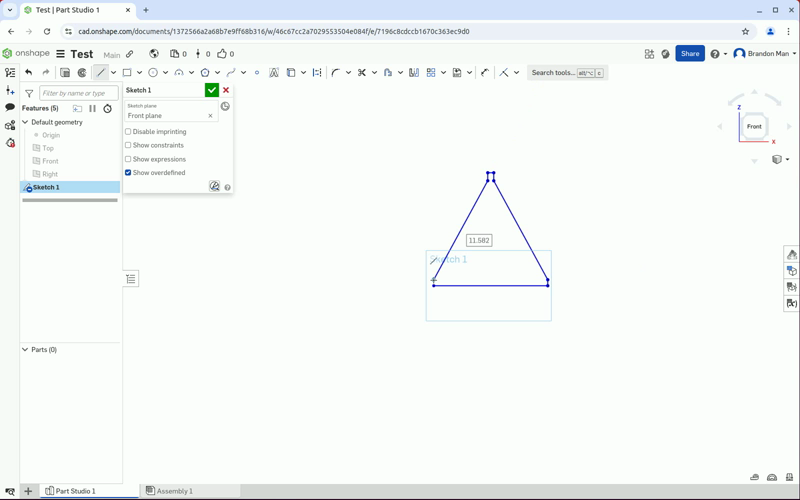
scroll(-6)
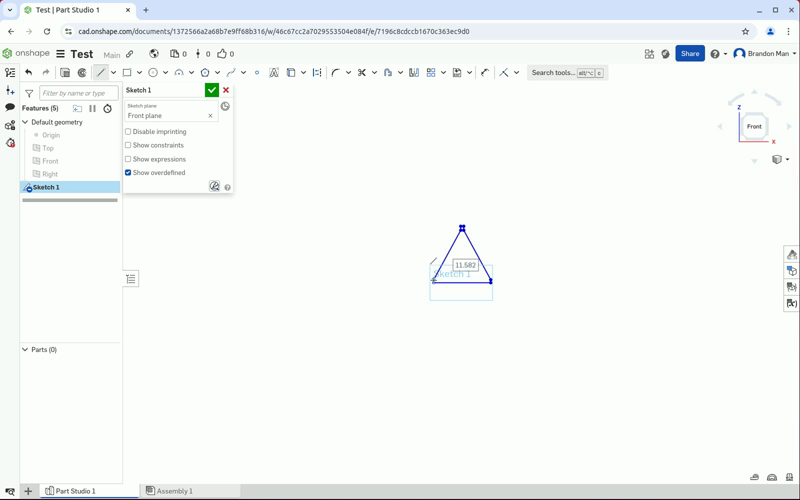
key_up(shift)
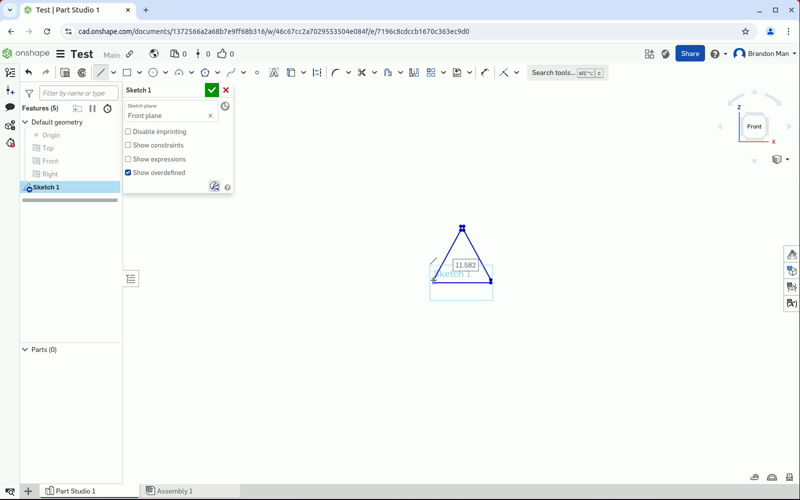
mouse_move(463, 279)
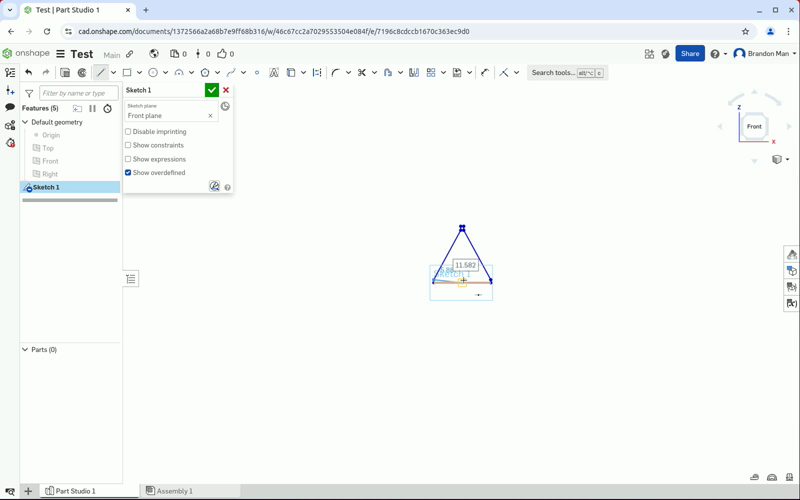
key_down(shift)
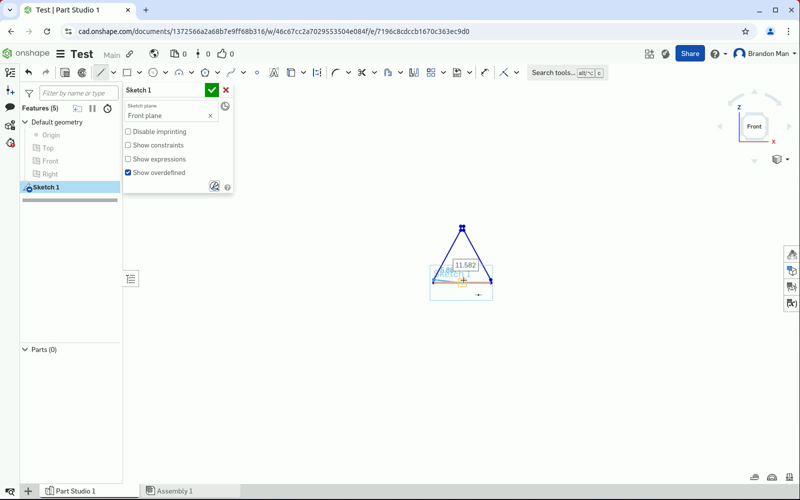
mouse_move(433, 282)
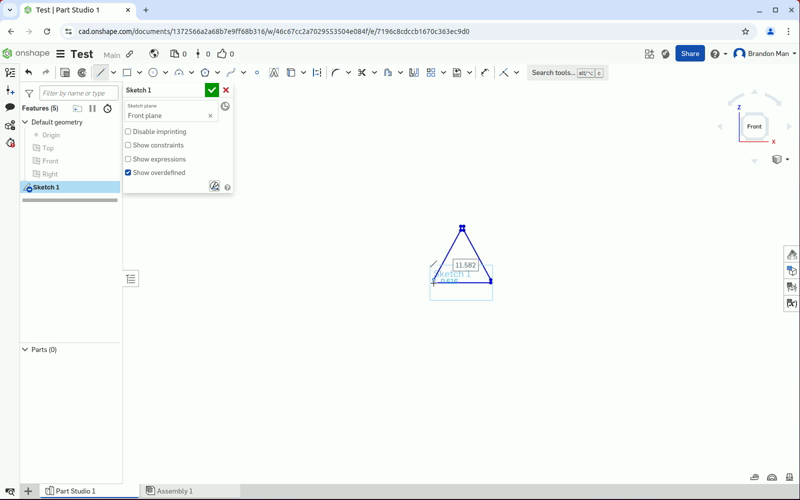
scroll(6)
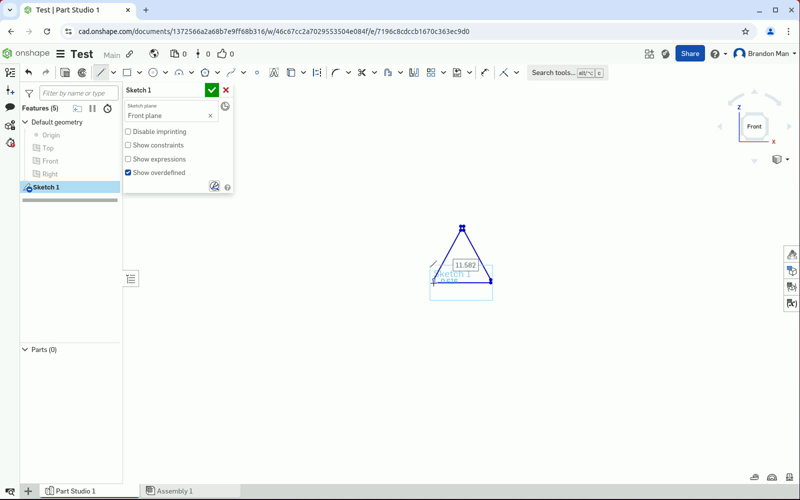
scroll(6)
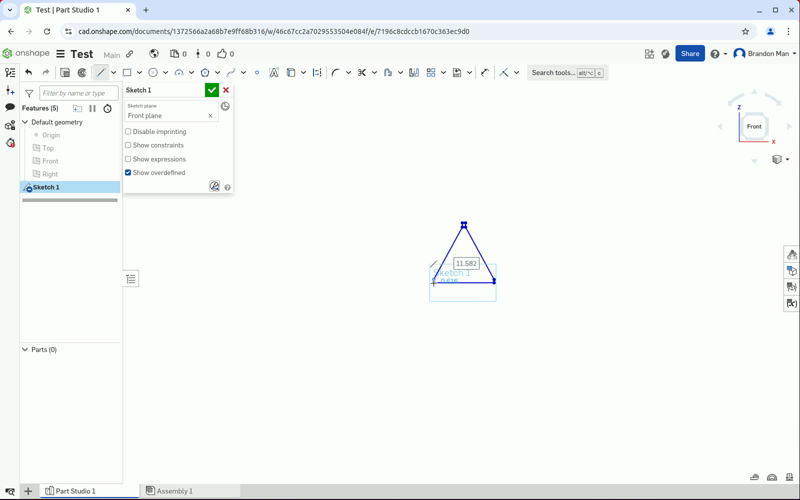
scroll(6)
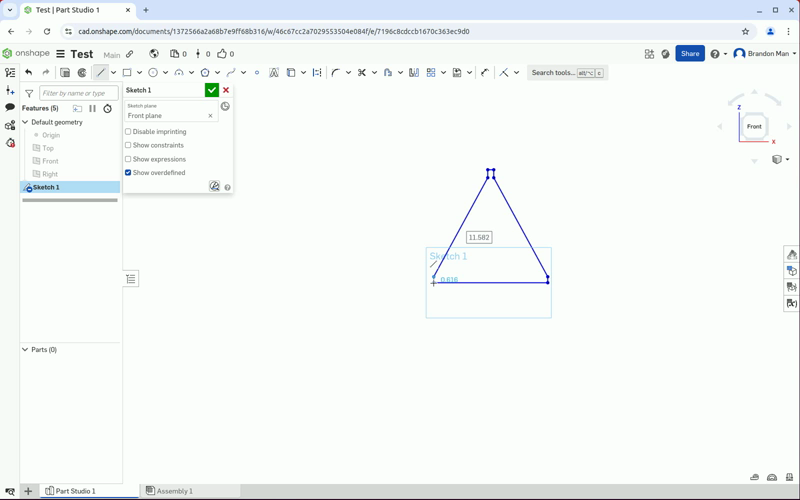
scroll(6)
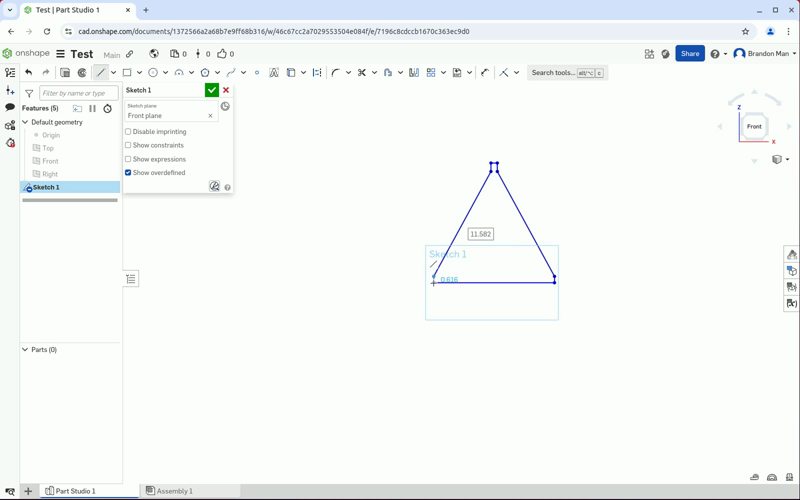
scroll(6)
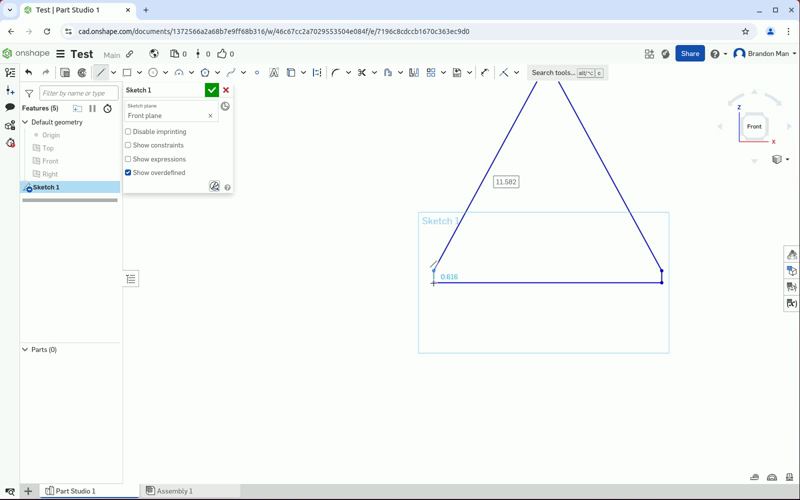
scroll(6)
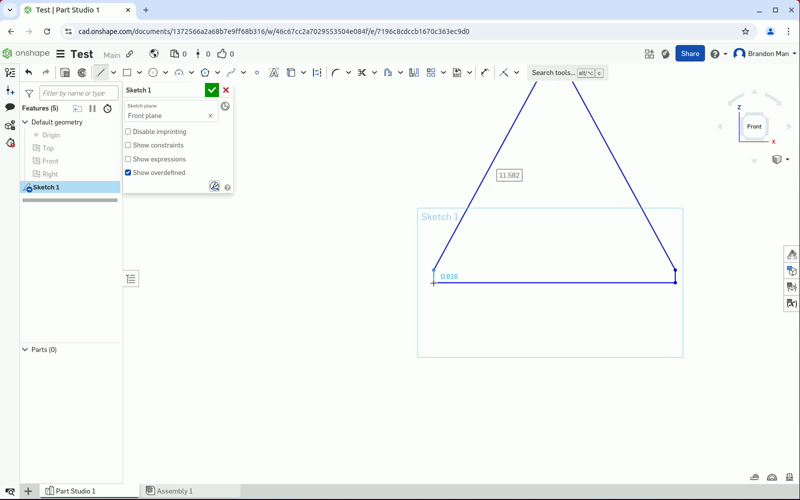
scroll(6)
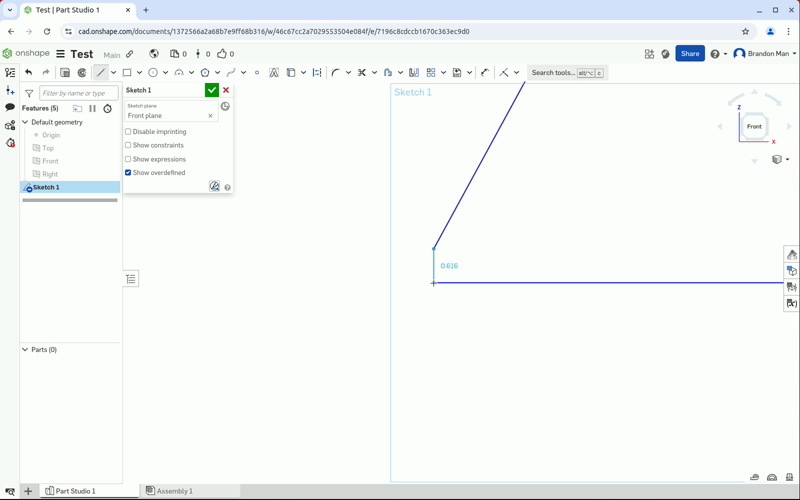
key_up(shift)
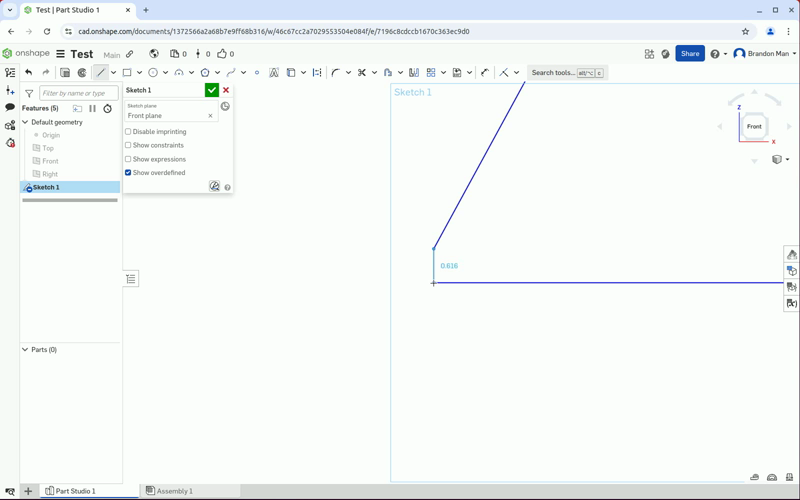
click(433, 282)
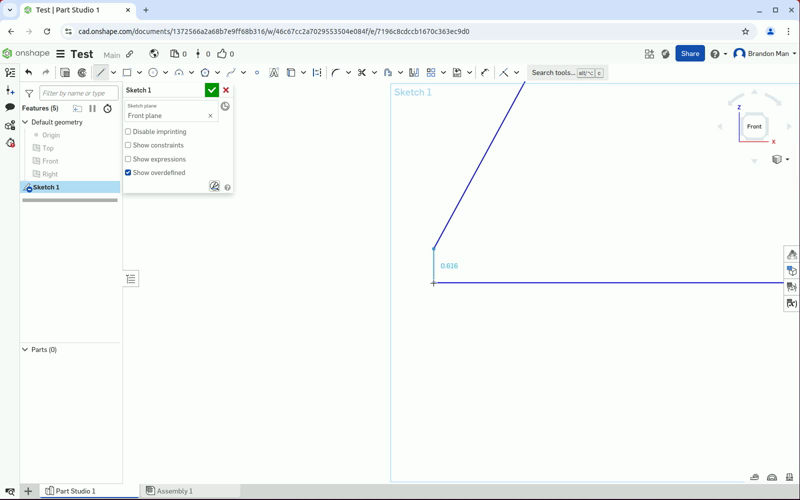
scroll(-6)
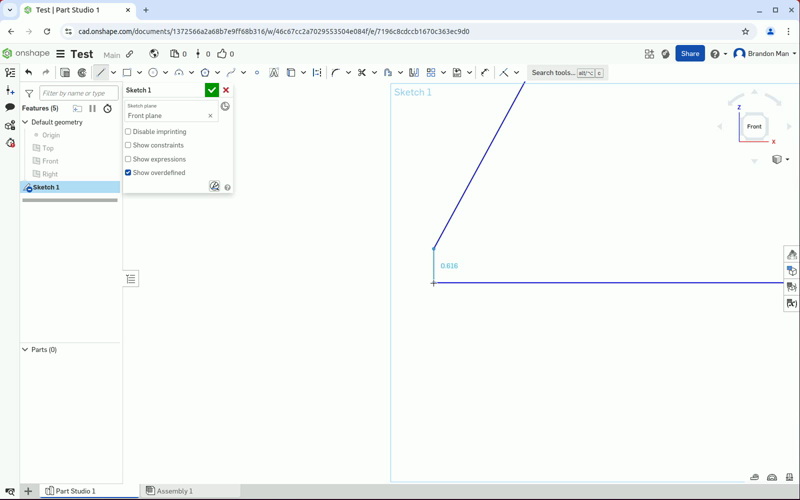
scroll(-6)
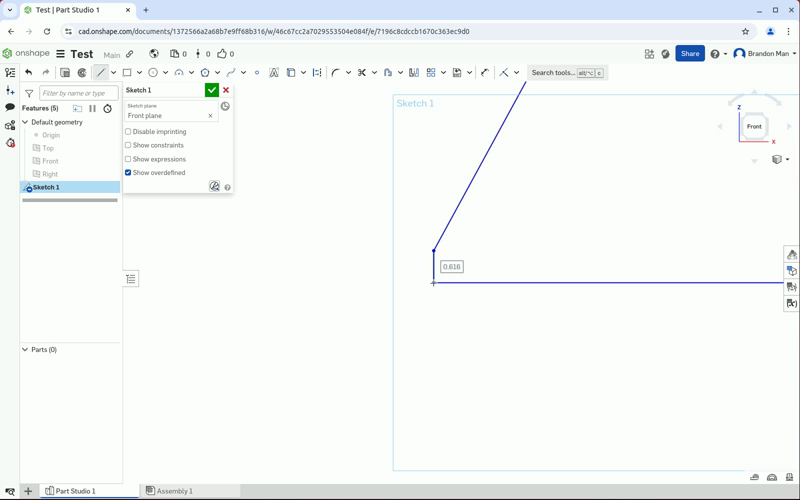
scroll(-6)
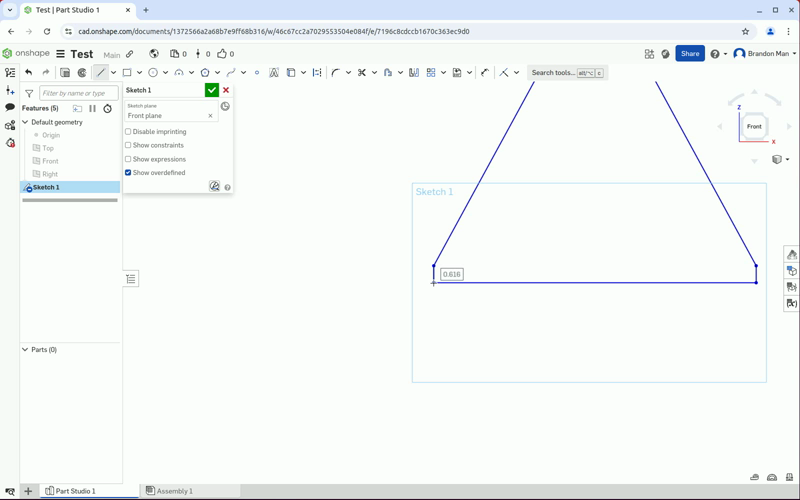
scroll(-6)
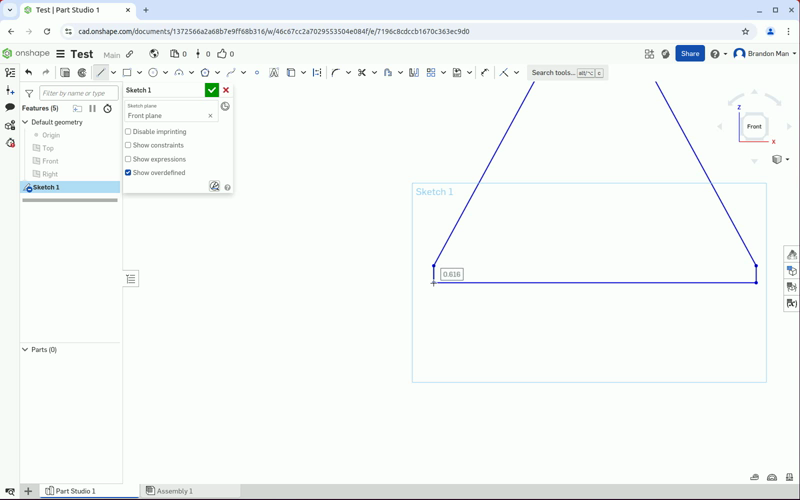
scroll(-6)
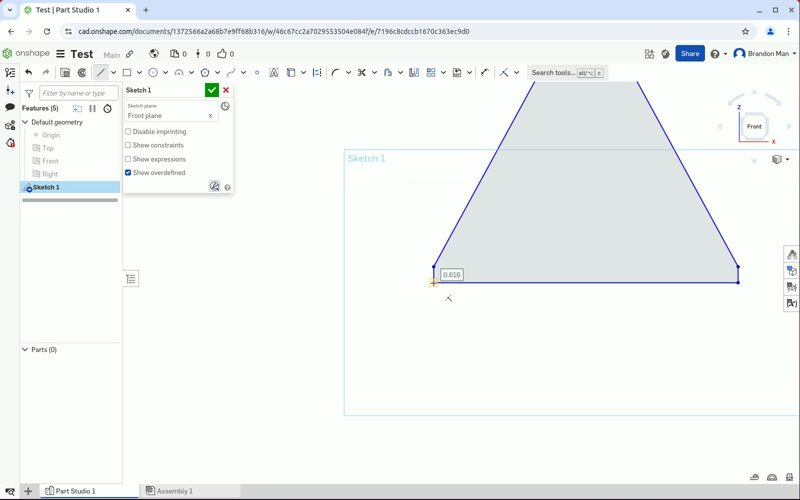
scroll(-6)
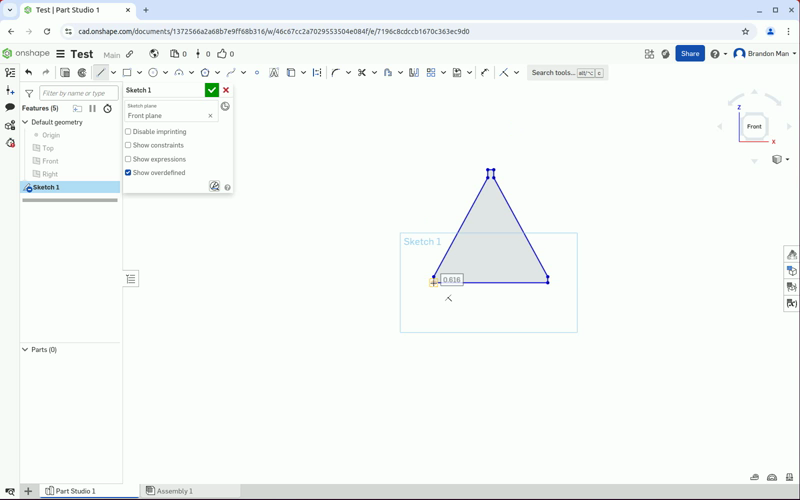
scroll(-6)
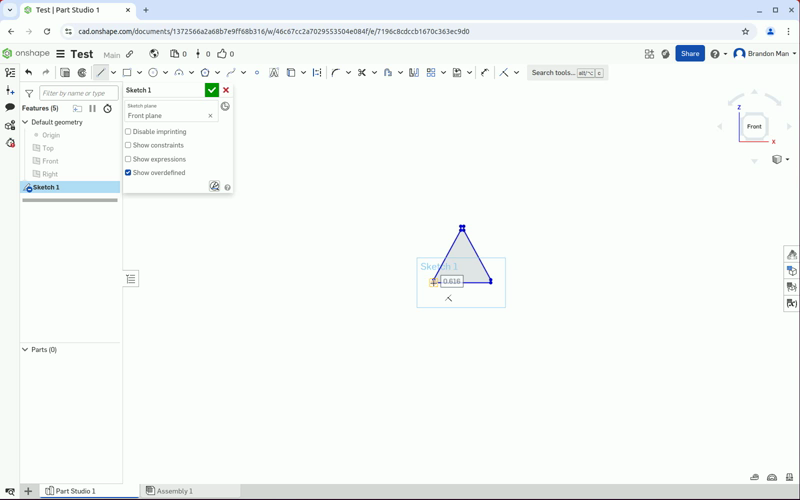
key(esc)
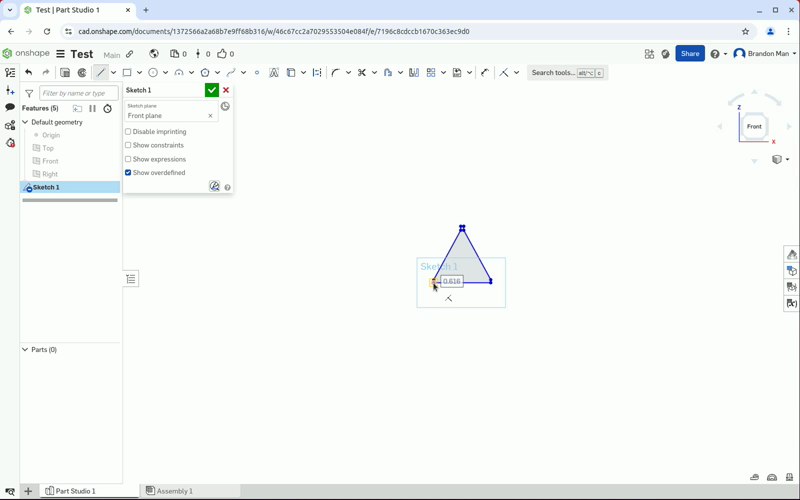
key(l)
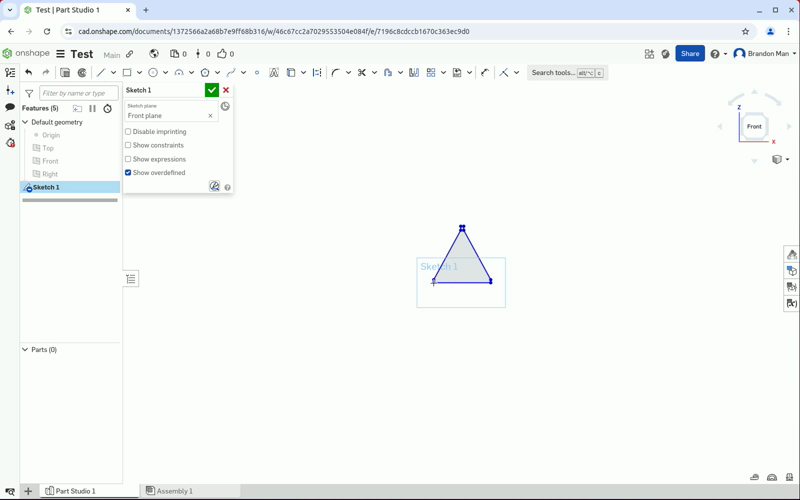
key_down(shift)
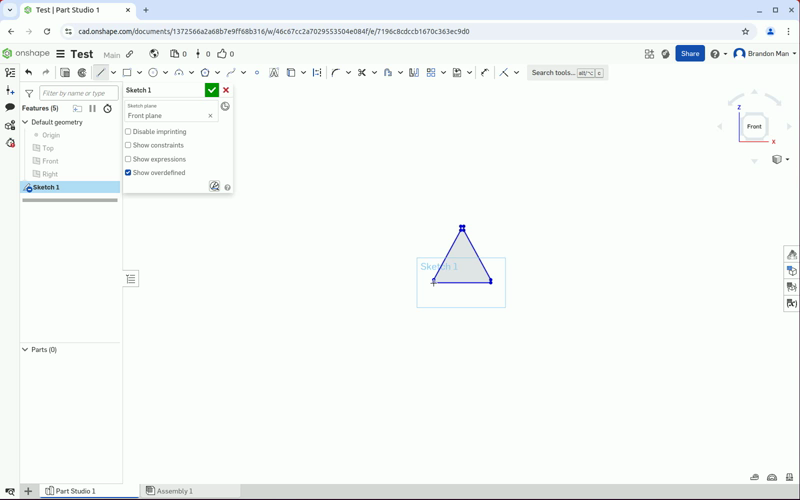
mouse_move(436, 279)
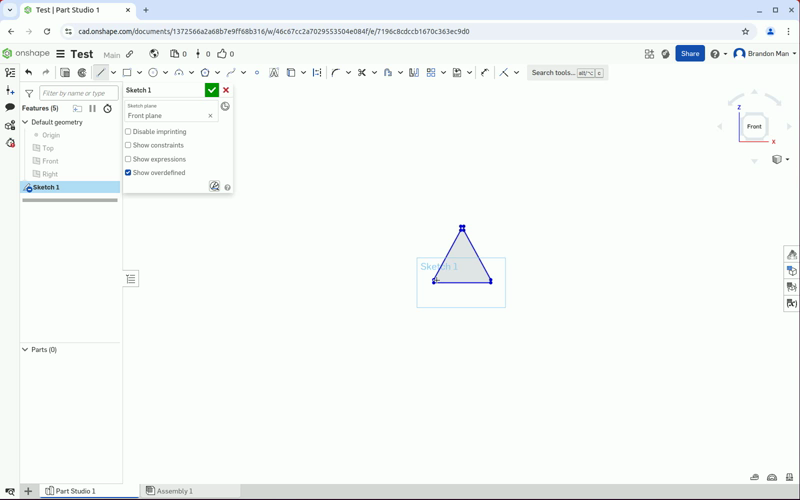
scroll(6)
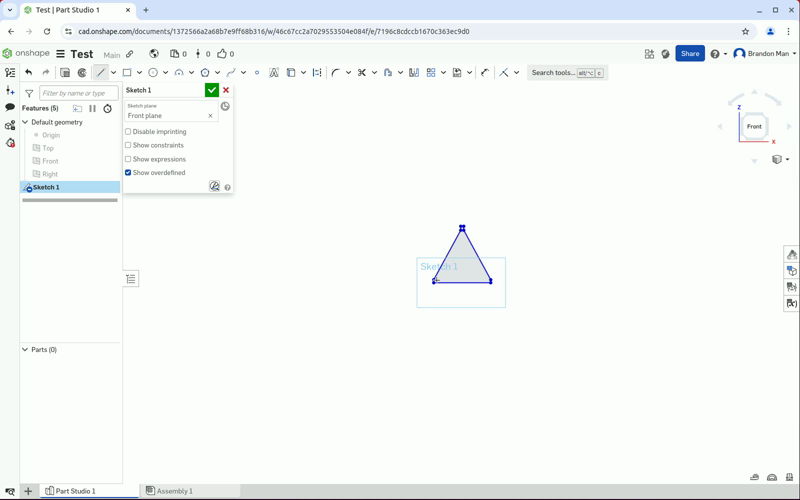
scroll(6)
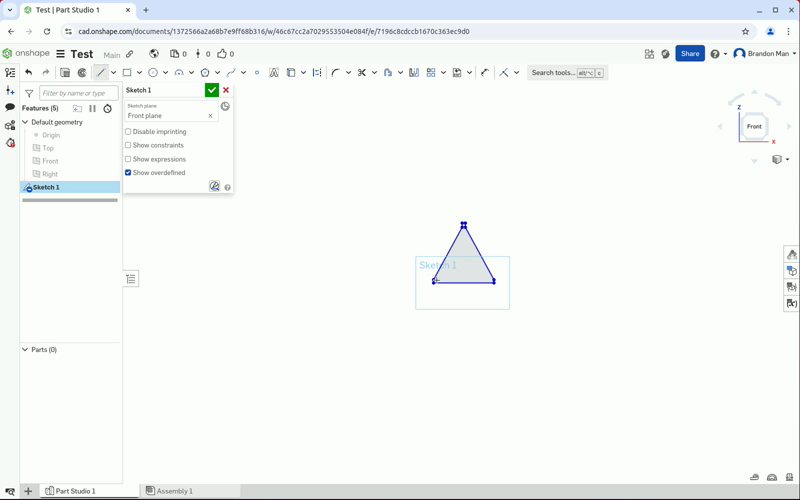
scroll(6)
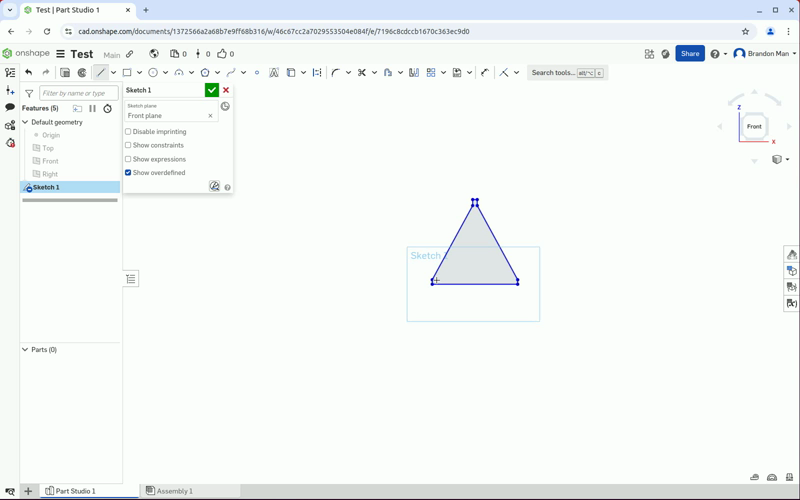
scroll(6)
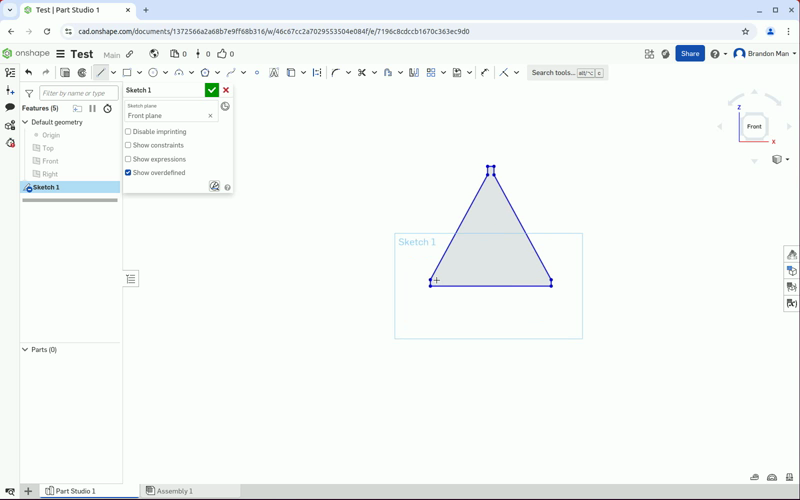
scroll(6)
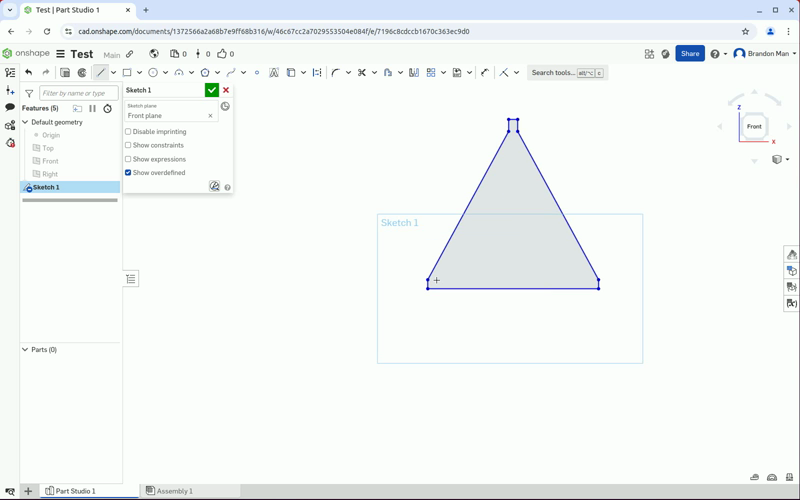
scroll(6)
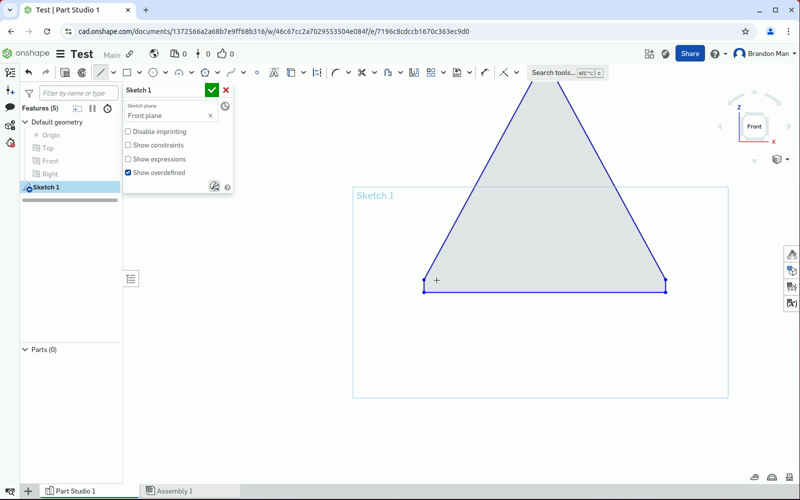
scroll(6)
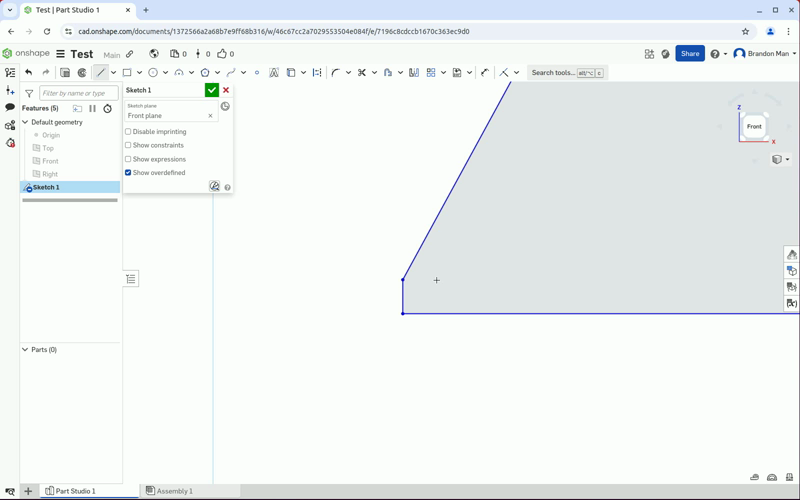
click(436, 279)
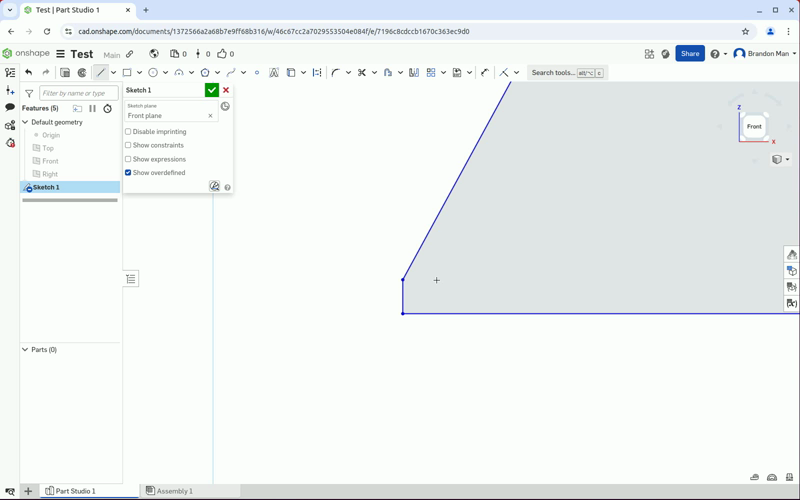
scroll(-6)
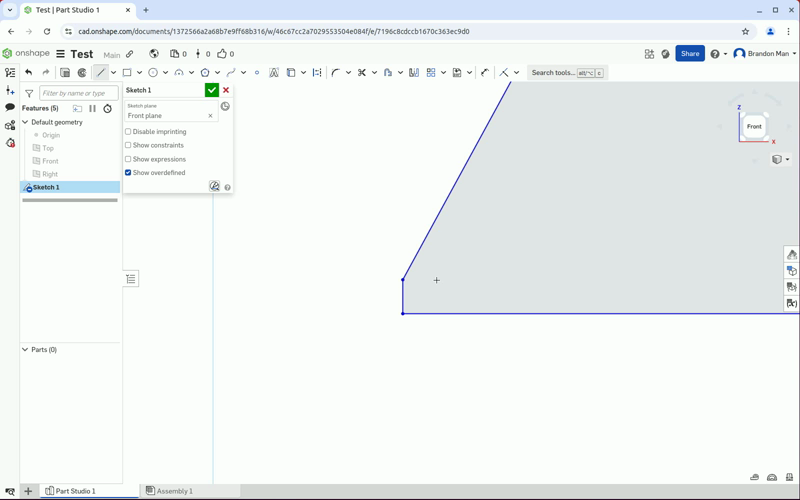
scroll(-6)
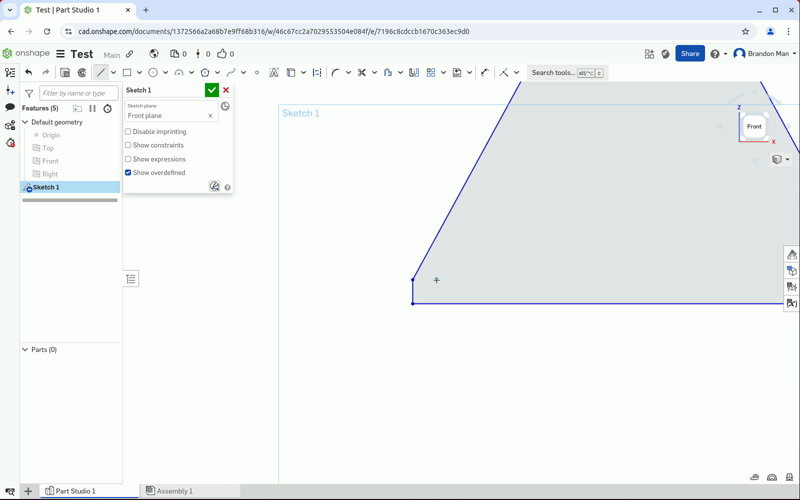
scroll(-6)
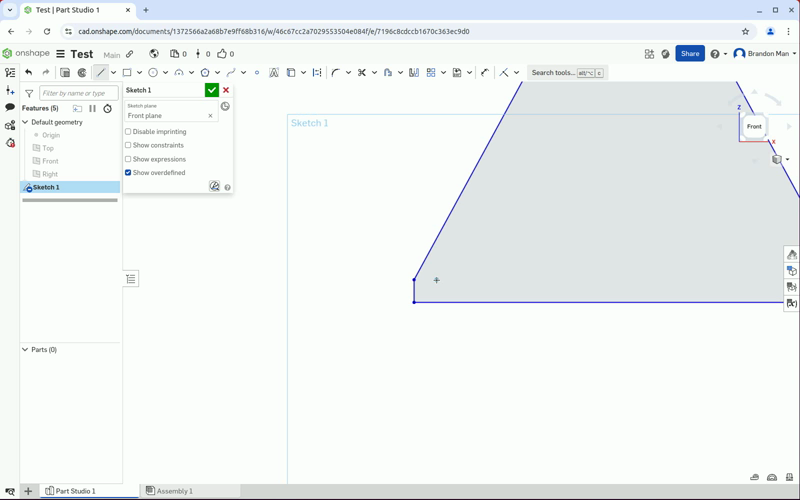
scroll(-6)
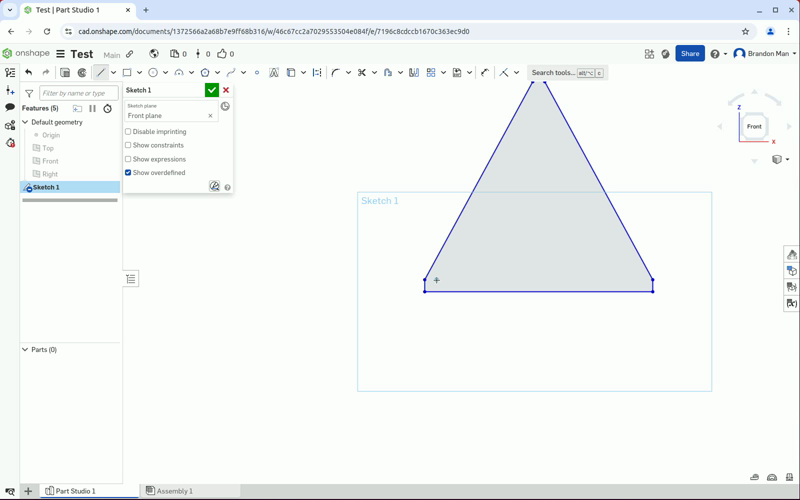
scroll(-6)
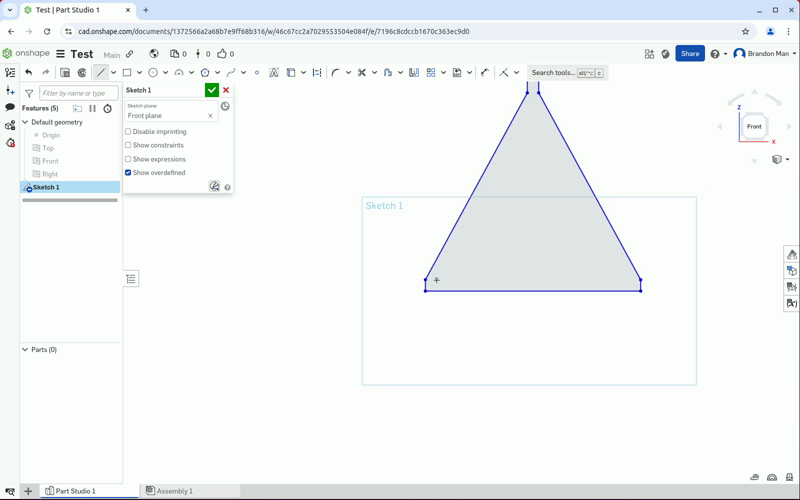
scroll(-6)
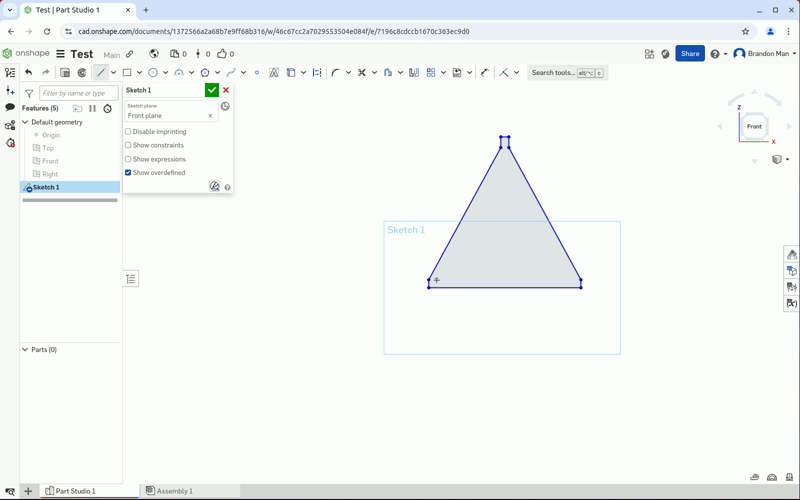
scroll(-6)
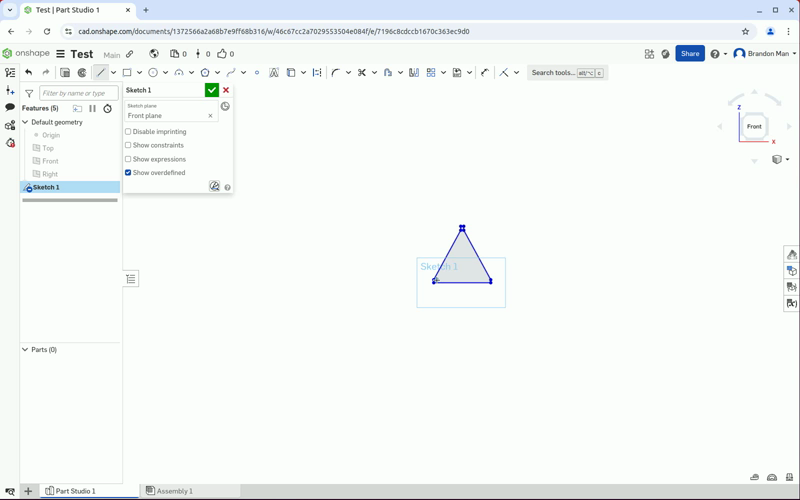
key_up(shift)
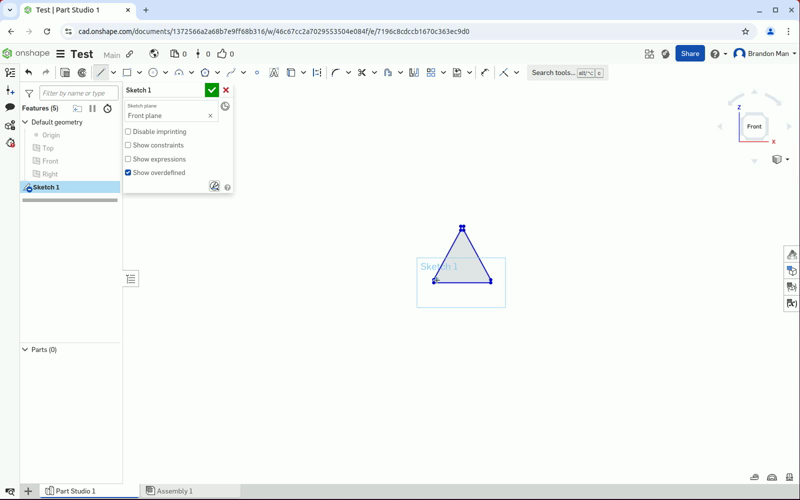
key_down(shift)
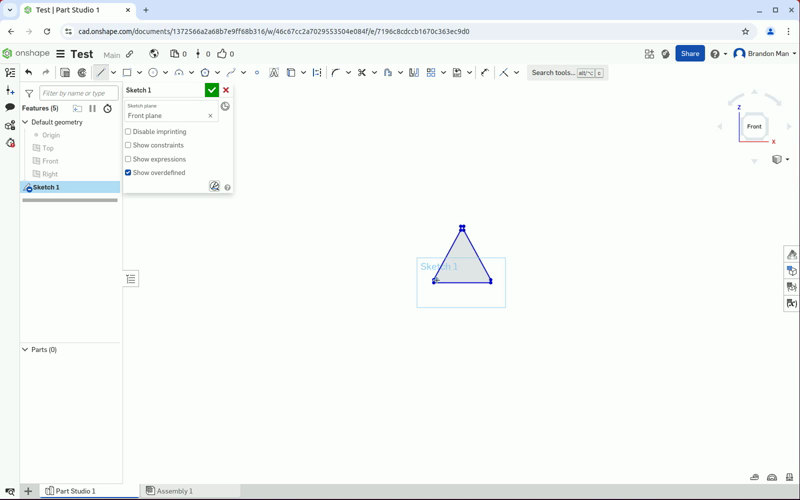
mouse_move(466, 279)
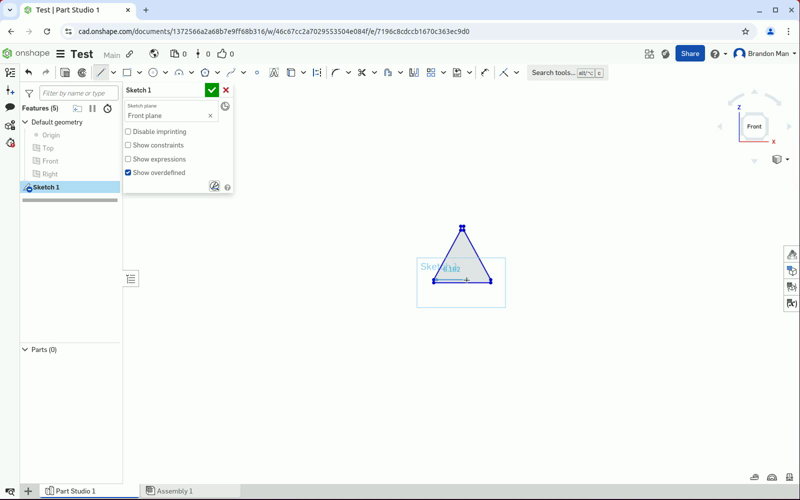
mouse_move(460, 279)
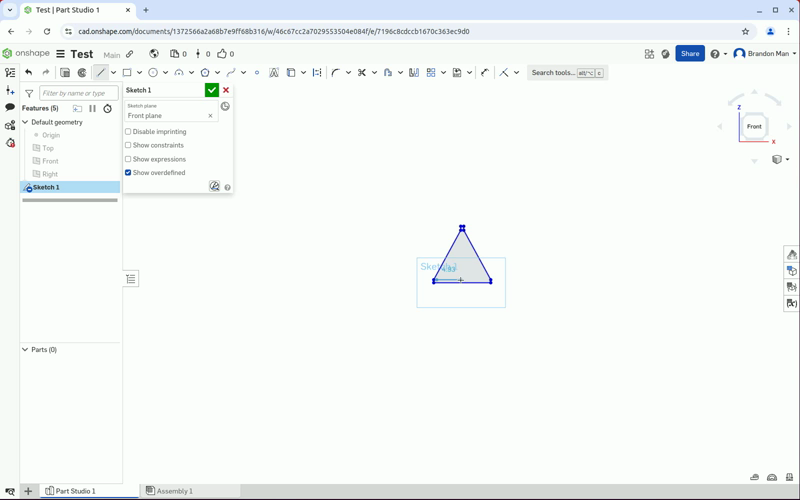
click(460, 279)
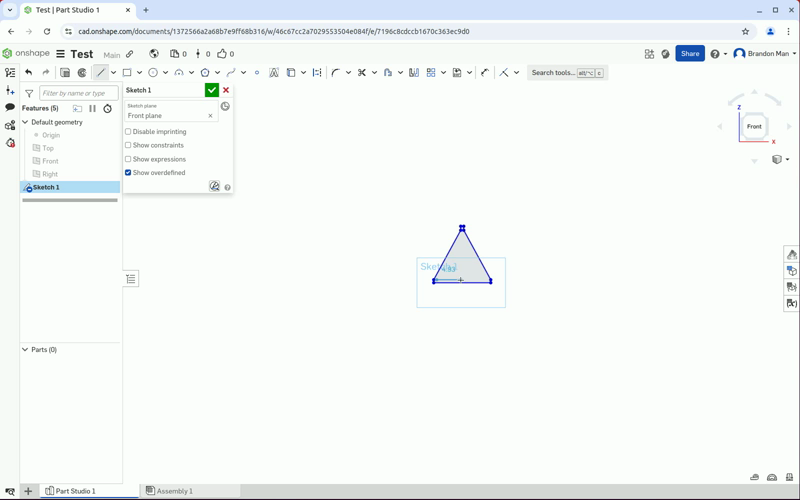
key_up(shift)
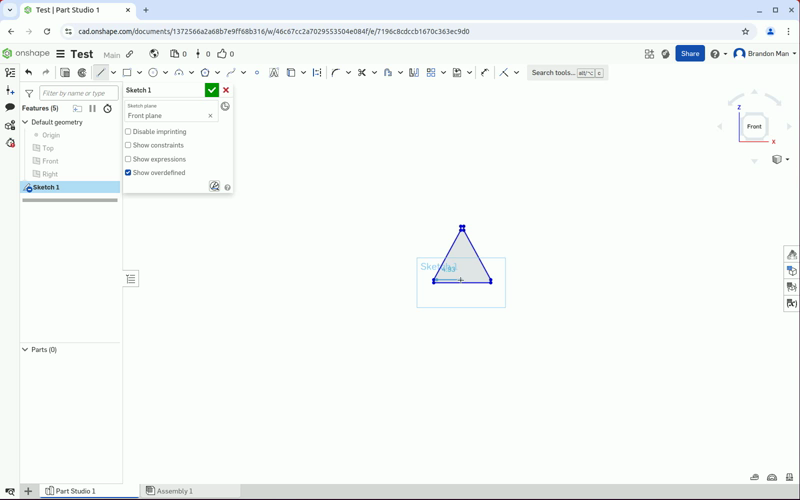
key_down(shift)
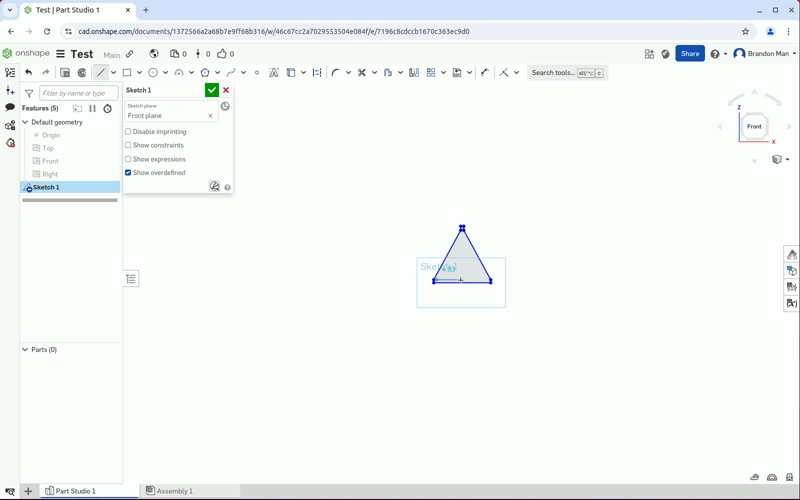
mouse_move(490, 279)
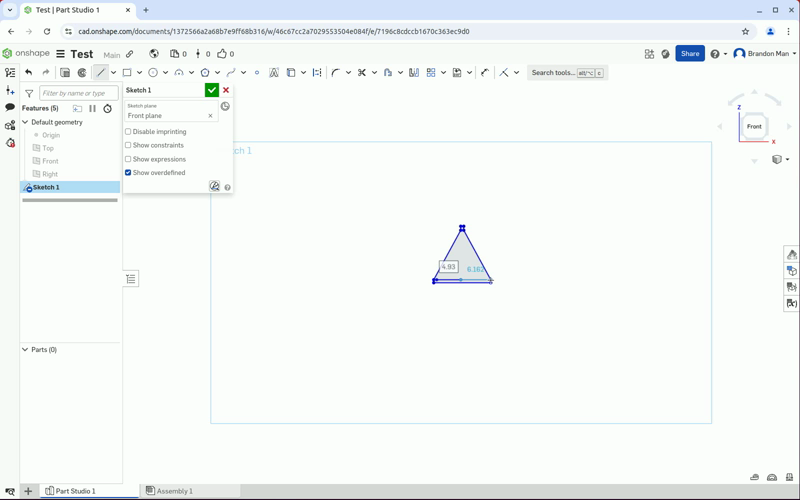
mouse_move(460, 236)
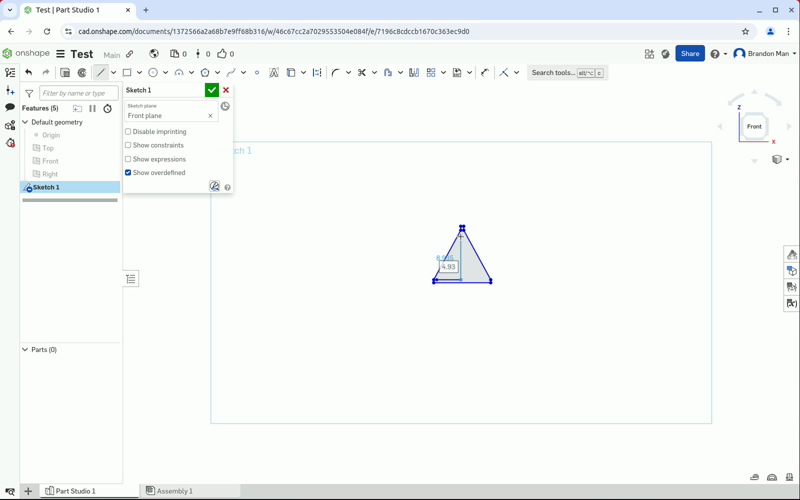
click(460, 236)
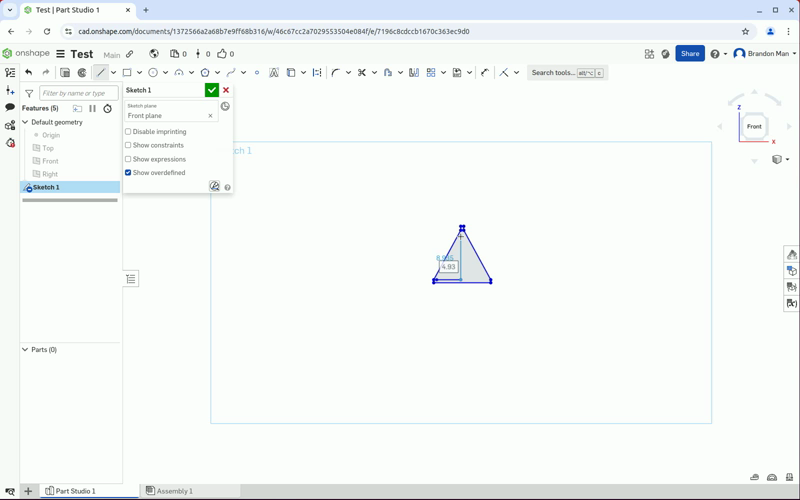
key_up(shift)
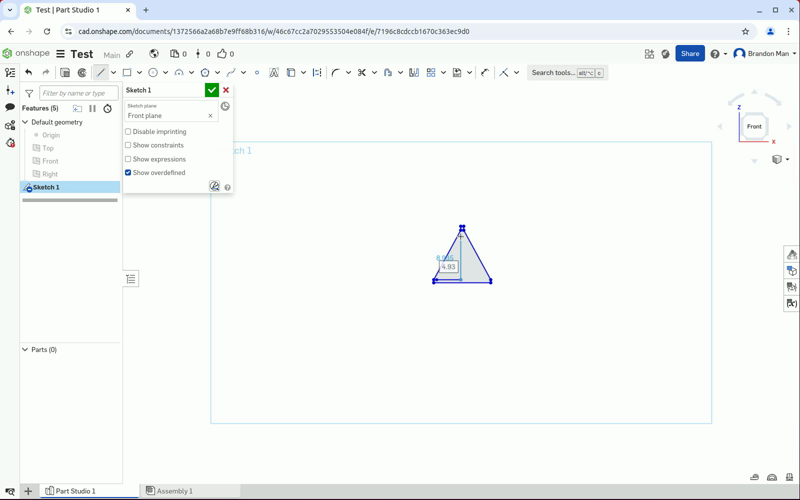
mouse_move(490, 236)
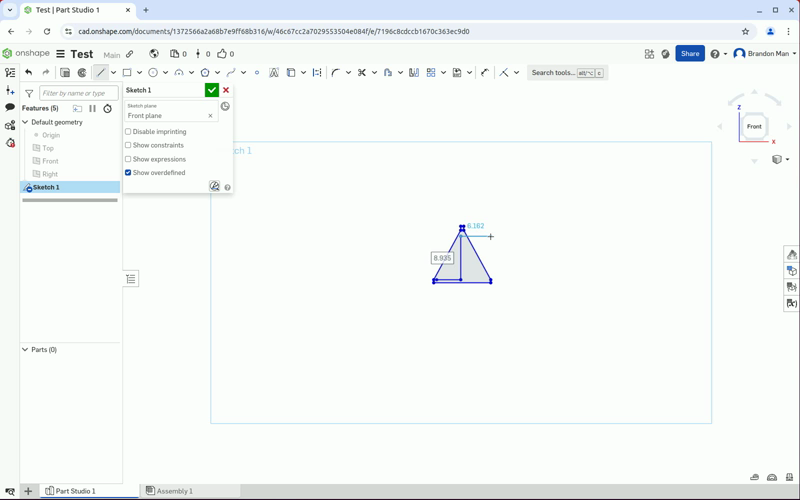
key_down(shift)
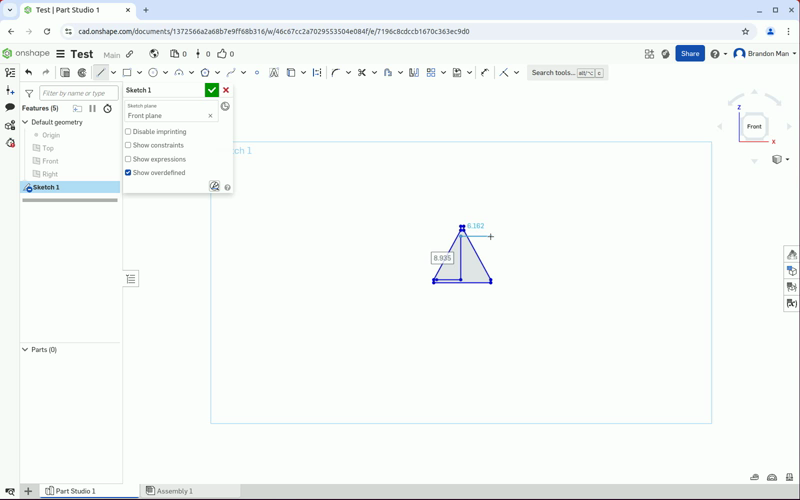
mouse_move(436, 279)
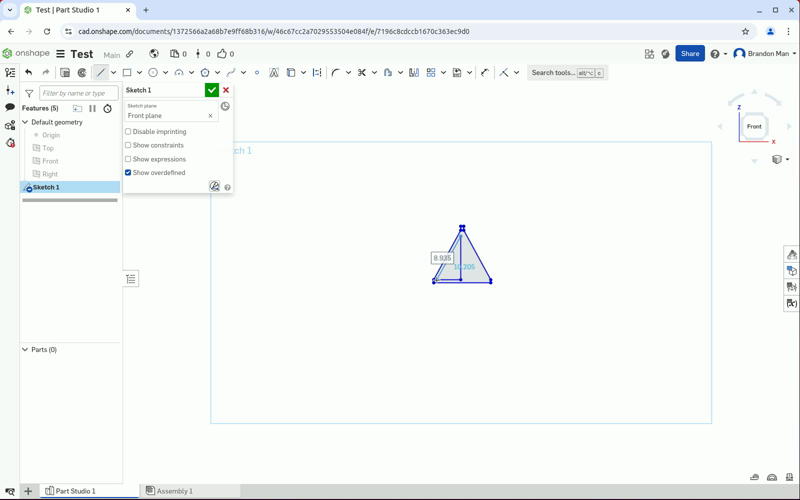
scroll(6)
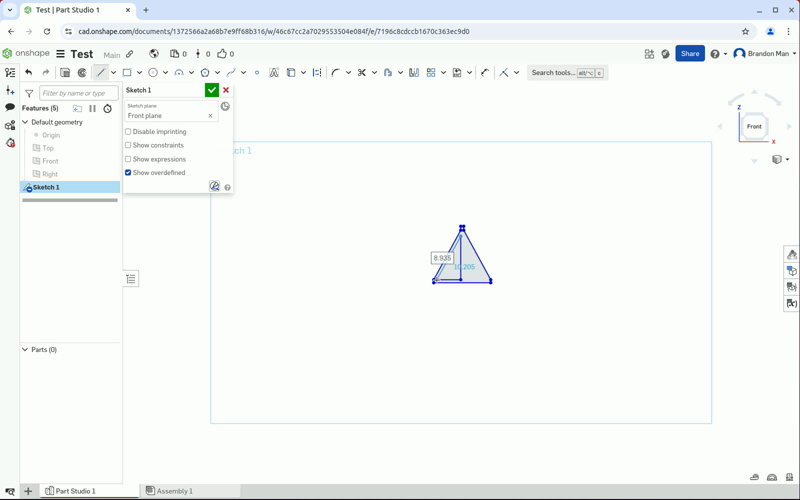
scroll(6)
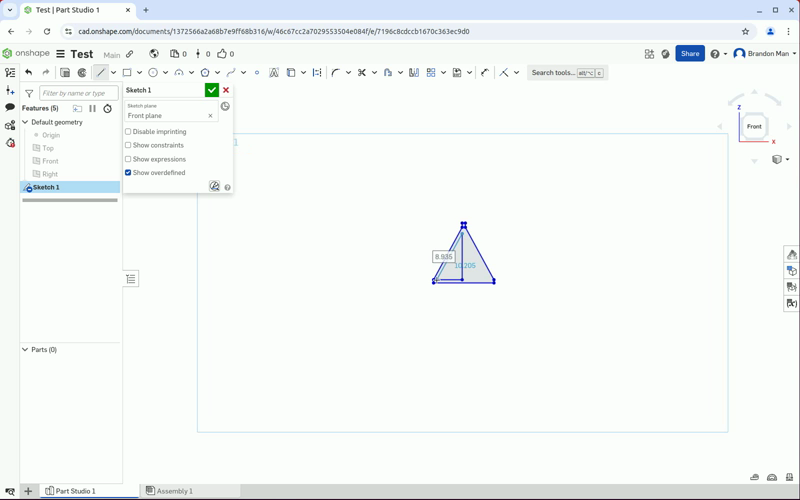
scroll(6)
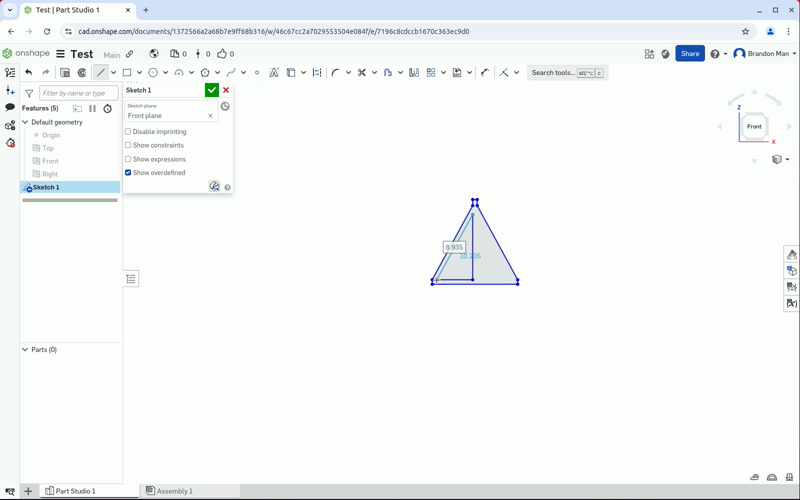
scroll(6)
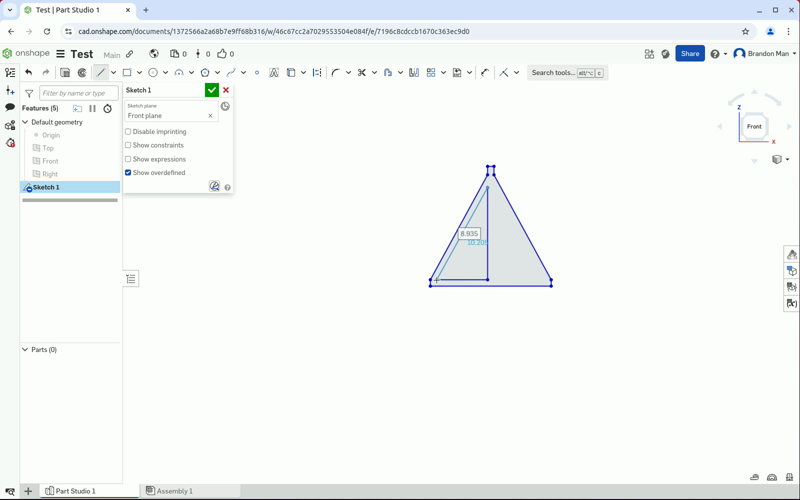
scroll(6)
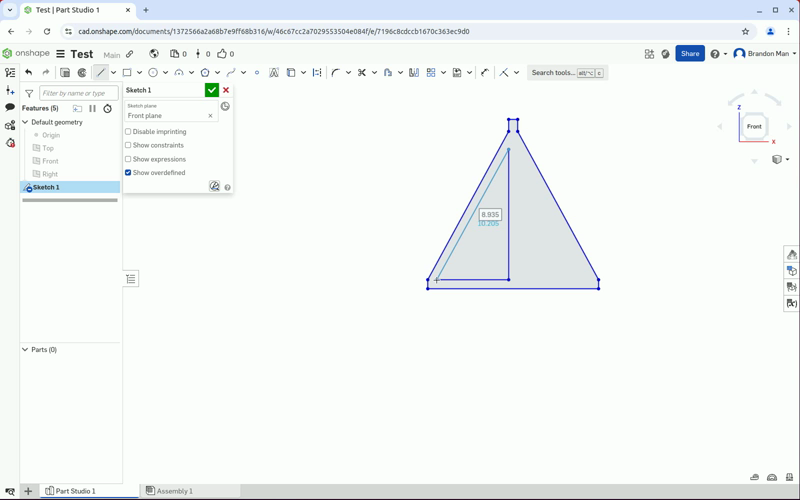
scroll(6)
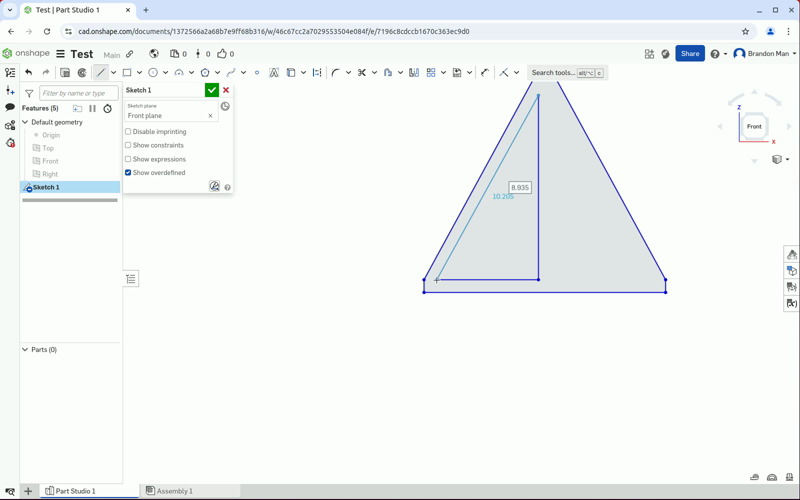
scroll(6)
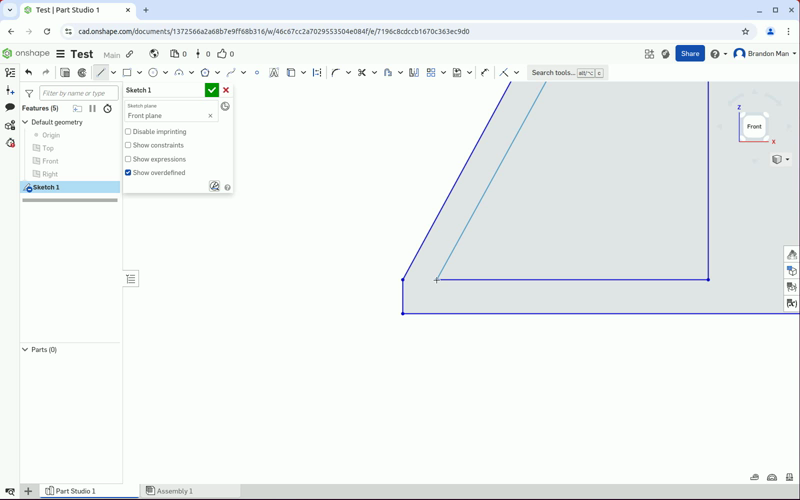
key_up(shift)
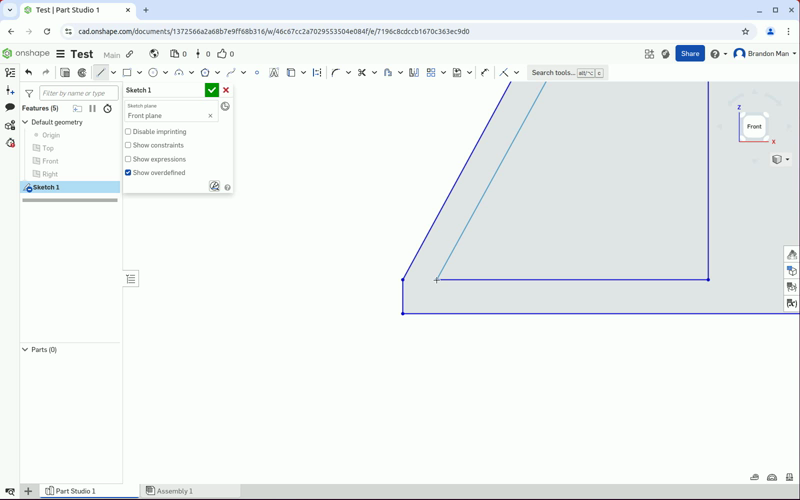
click(436, 279)
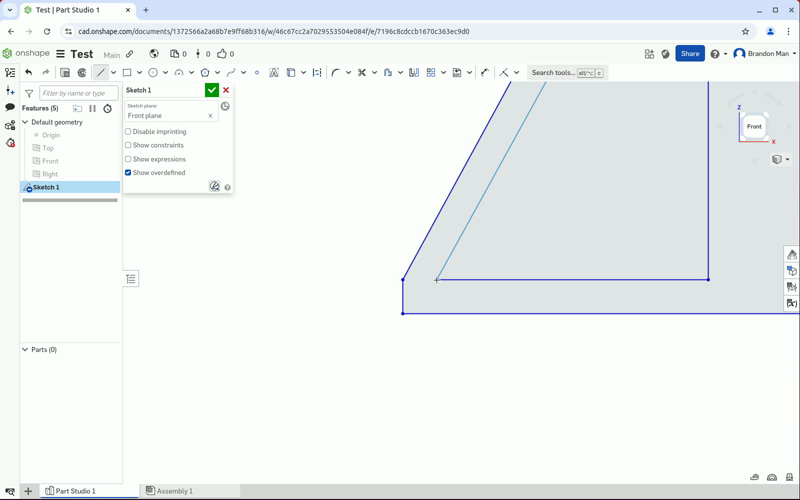
scroll(-6)
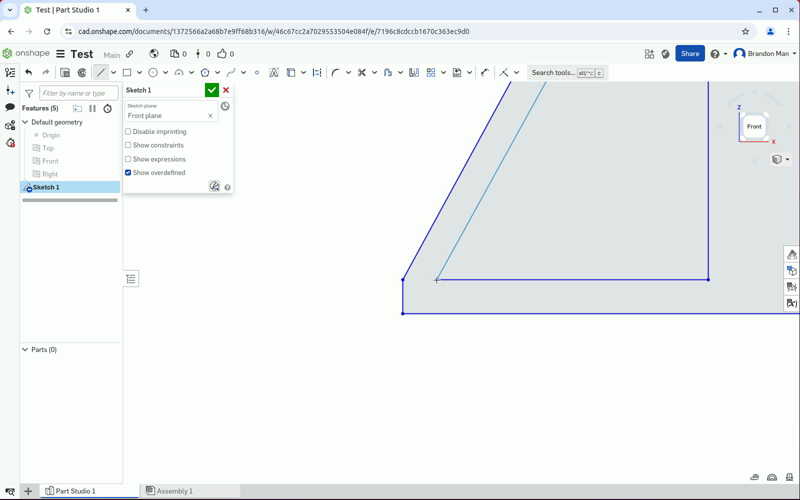
scroll(-6)
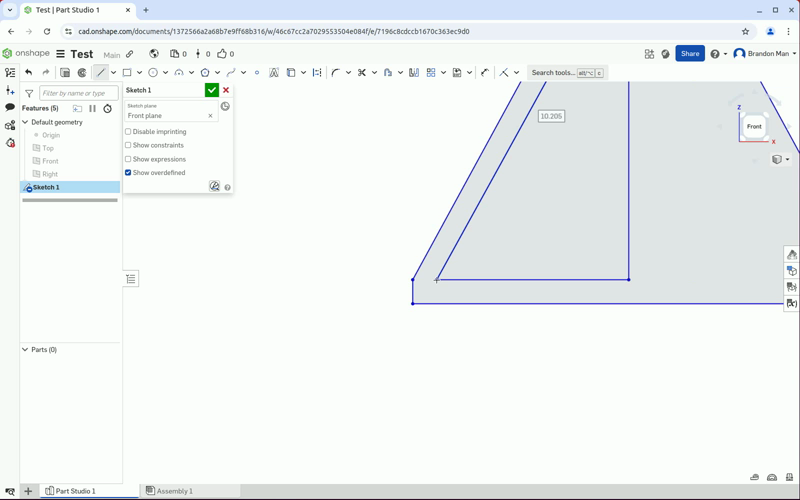
scroll(-6)
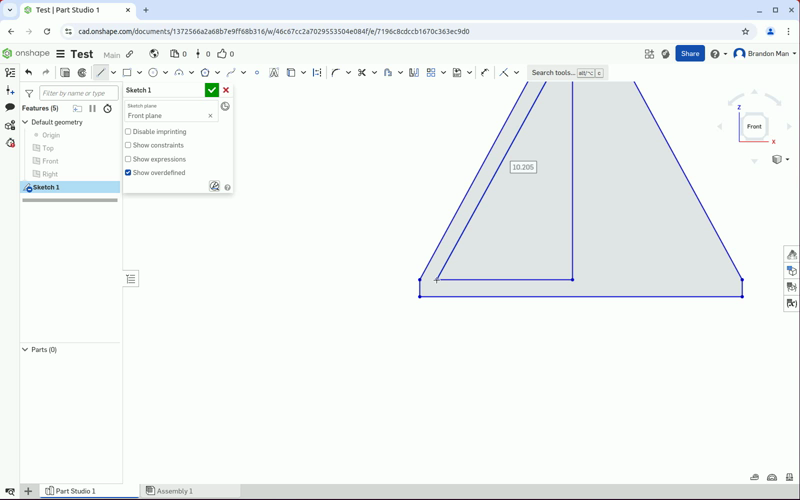
scroll(-6)
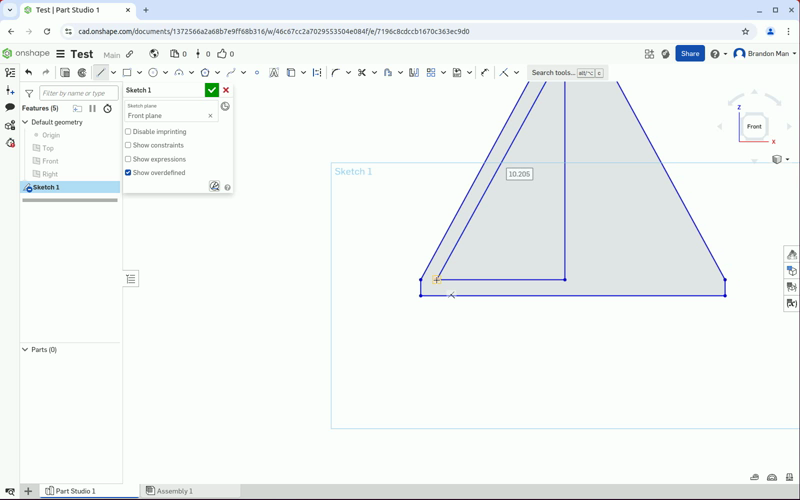
scroll(-6)
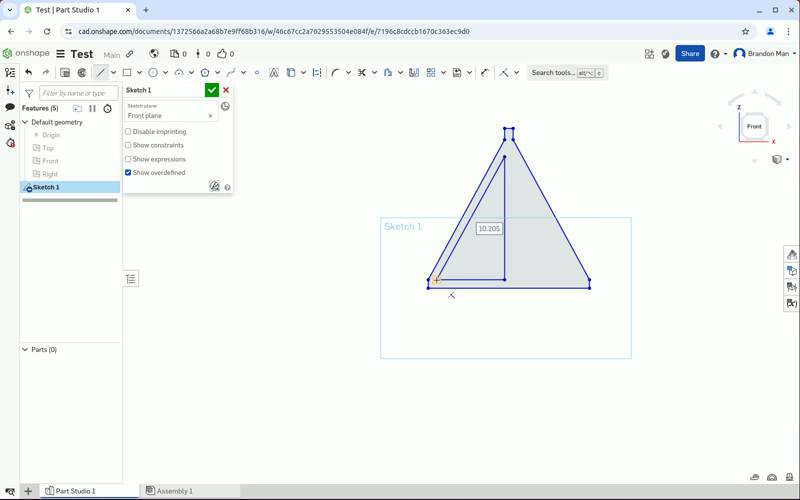
scroll(-6)
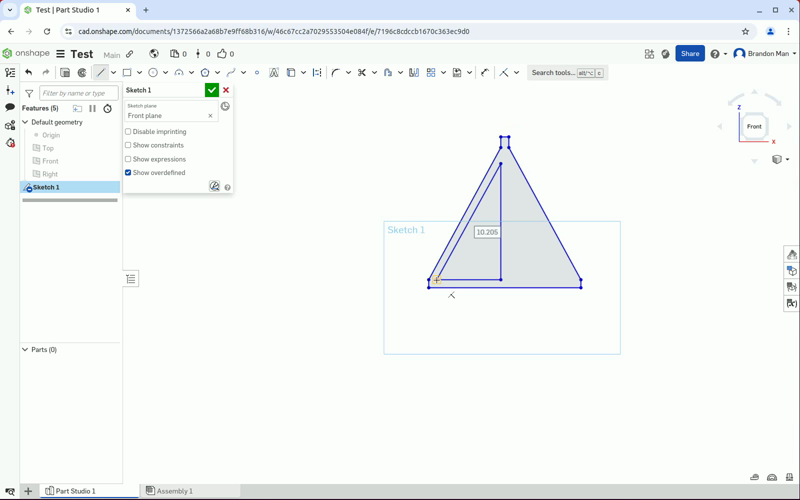
scroll(-6)
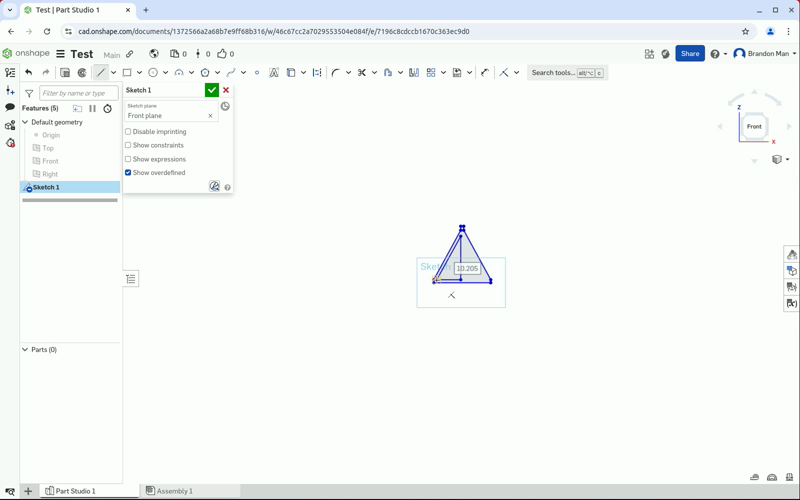
key(esc)
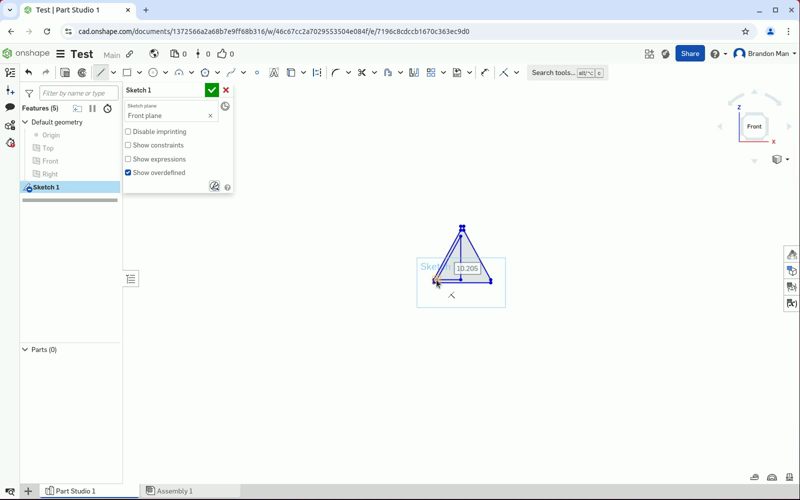
key(l)
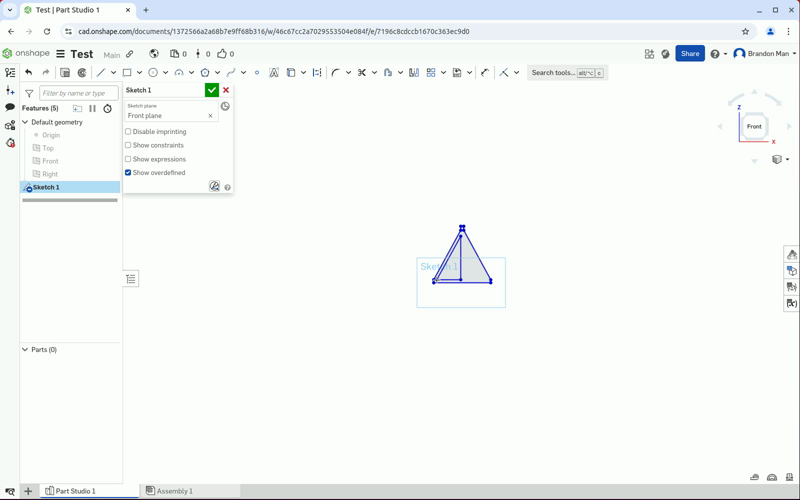
key_down(shift)
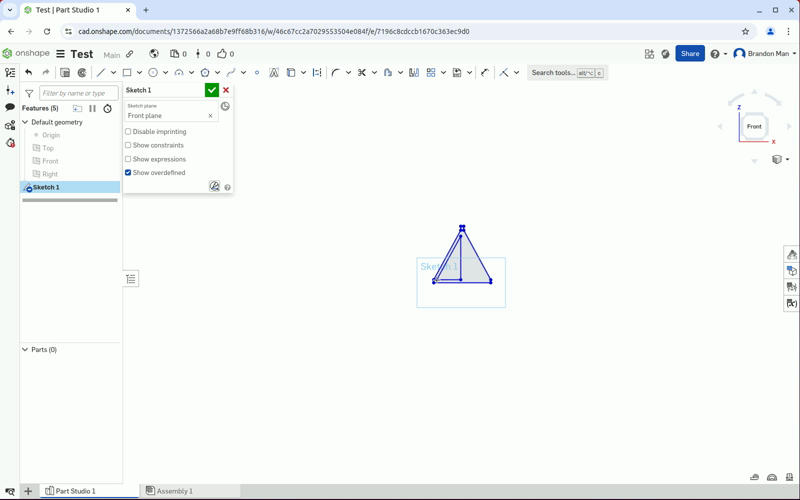
mouse_move(463, 279)
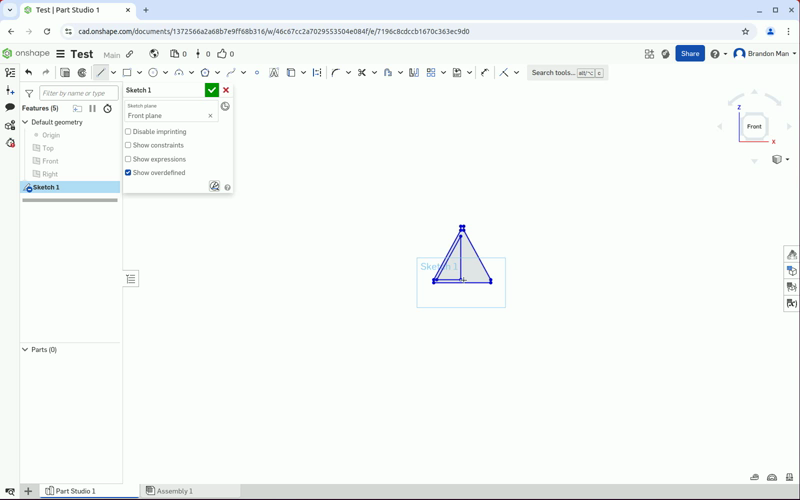
scroll(6)
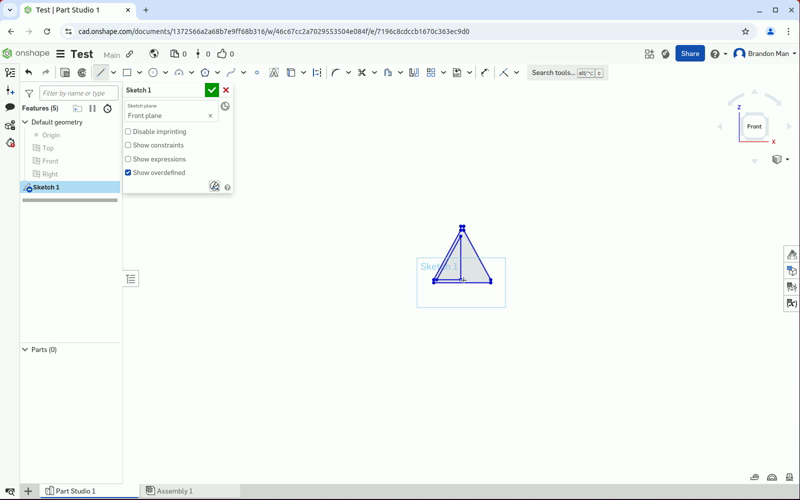
scroll(6)
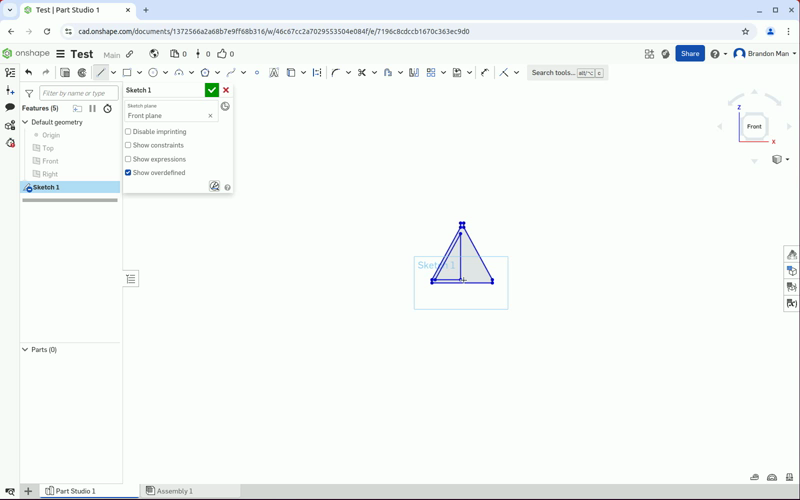
scroll(6)
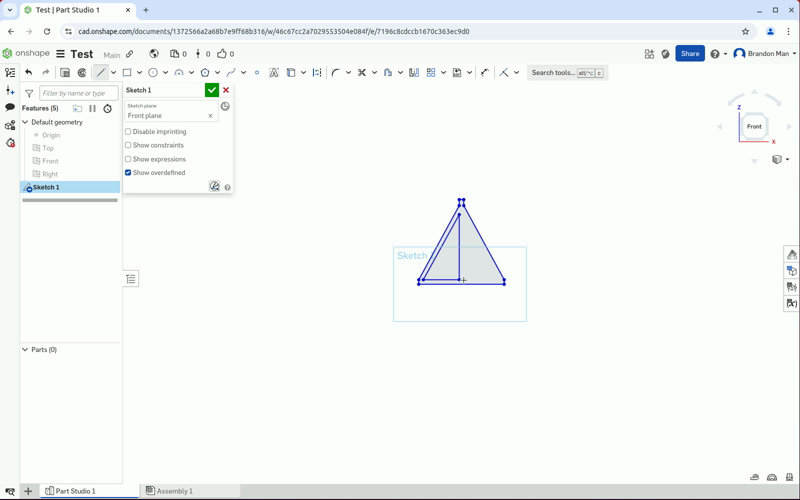
scroll(6)
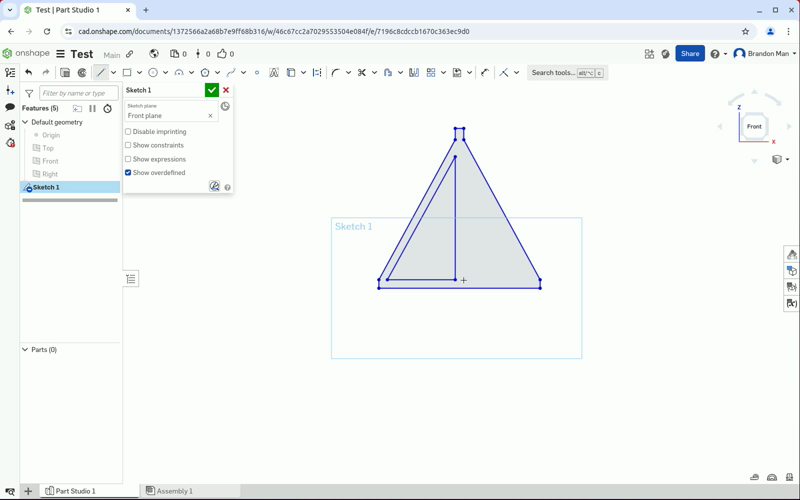
scroll(6)
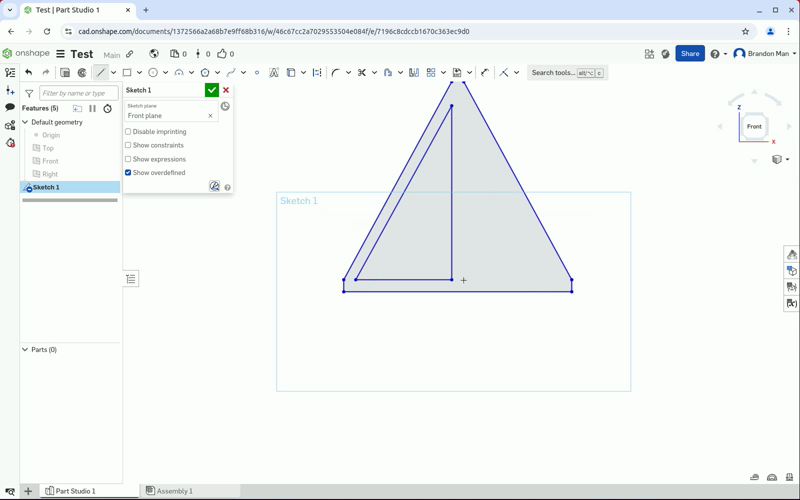
scroll(6)
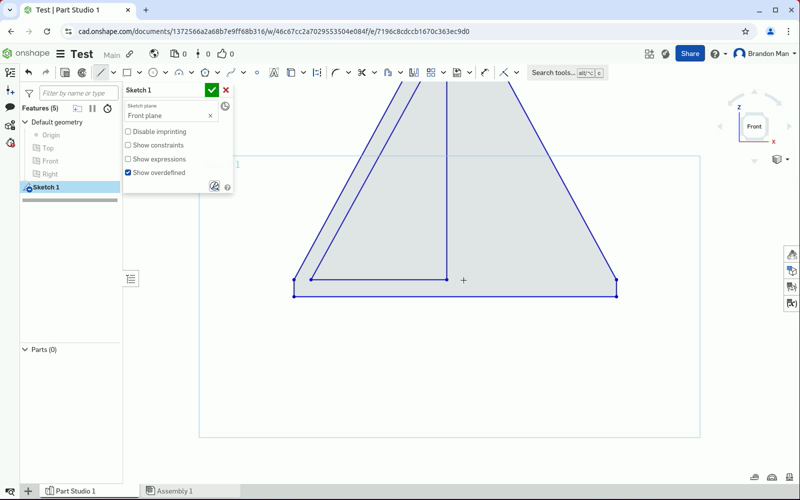
scroll(6)
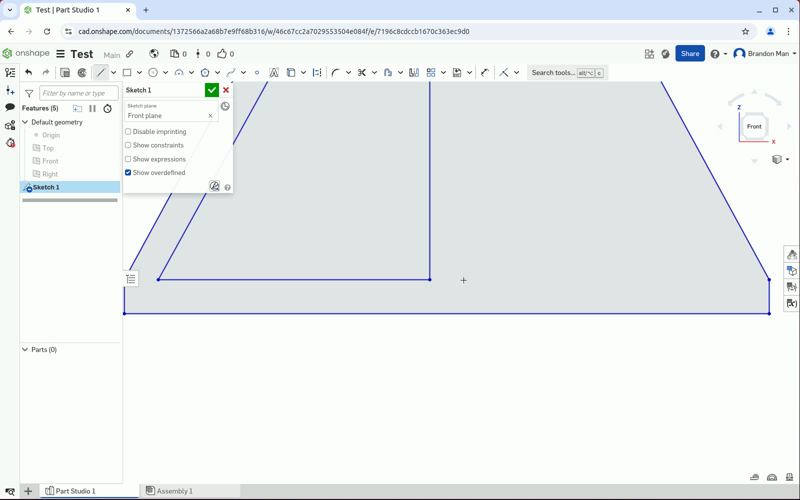
click(463, 279)
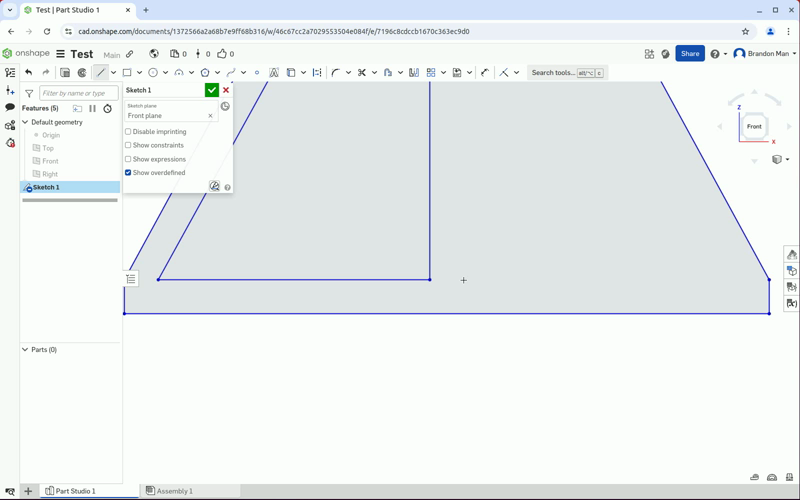
scroll(-6)
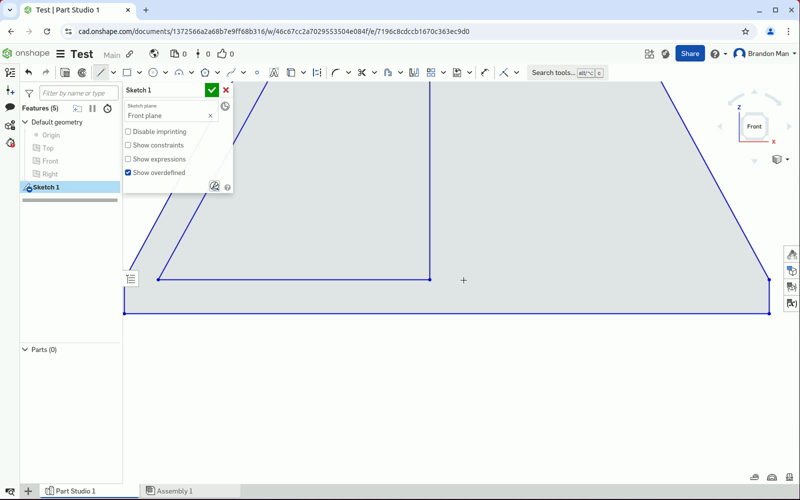
scroll(-6)
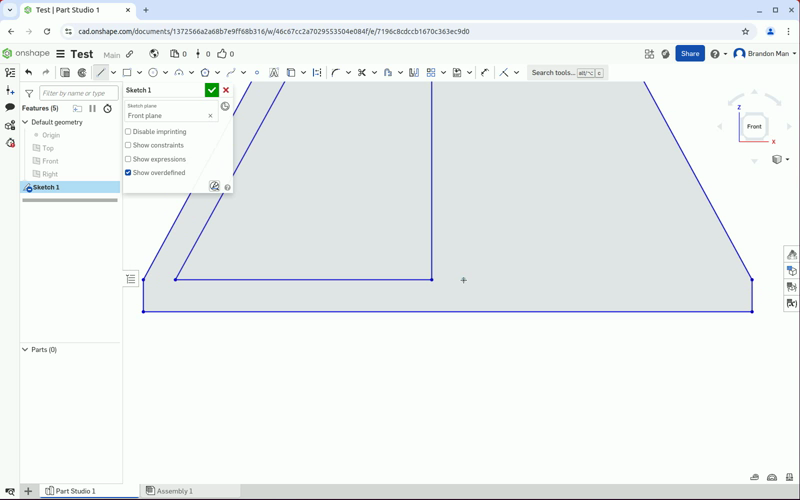
scroll(-6)
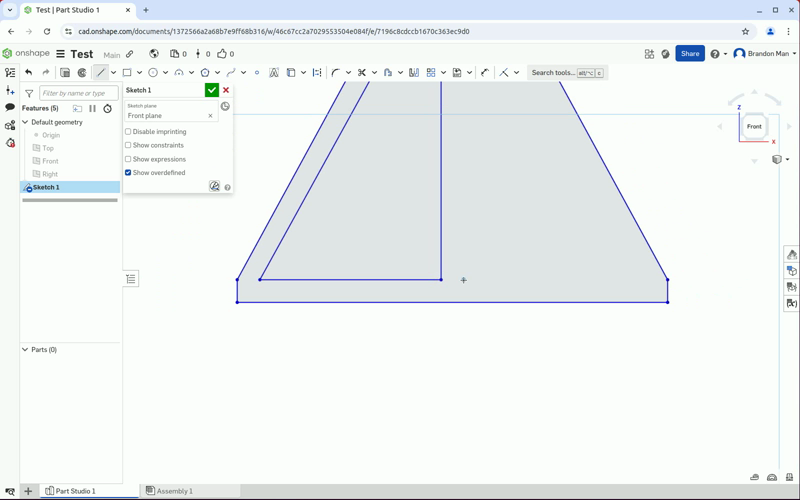
scroll(-6)
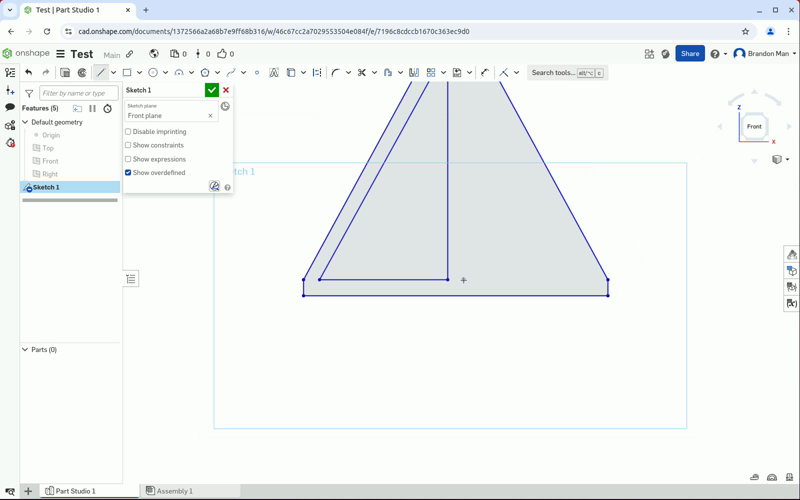
scroll(-6)
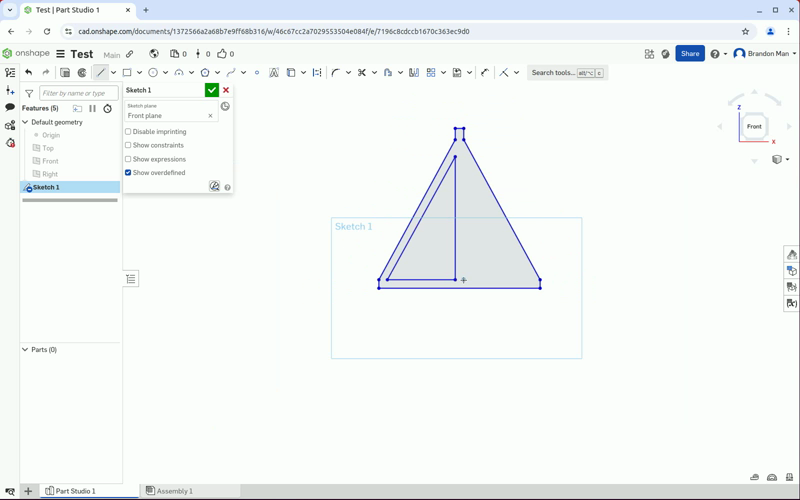
scroll(-6)
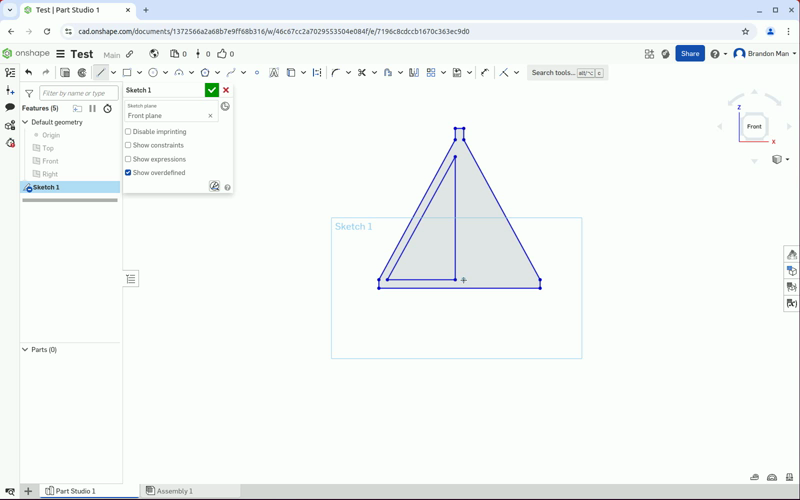
scroll(-6)
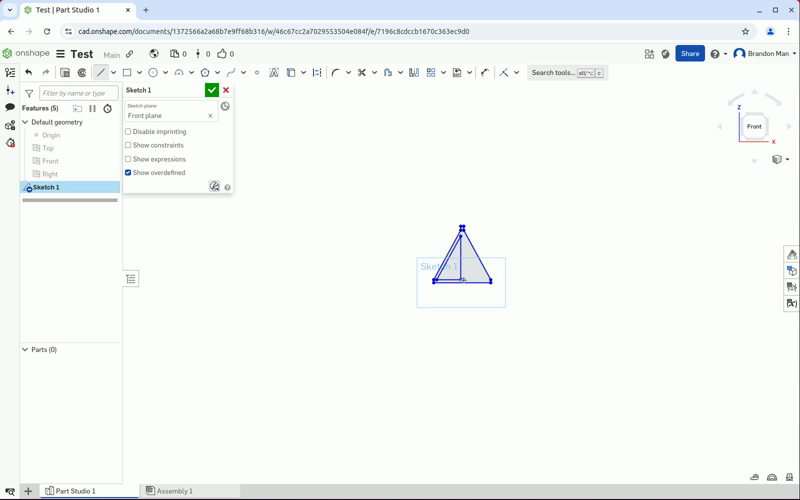
key_up(shift)
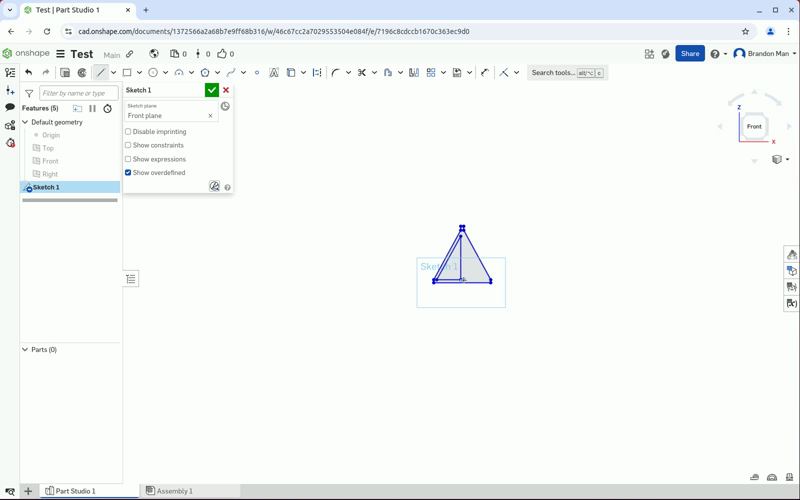
key_down(shift)
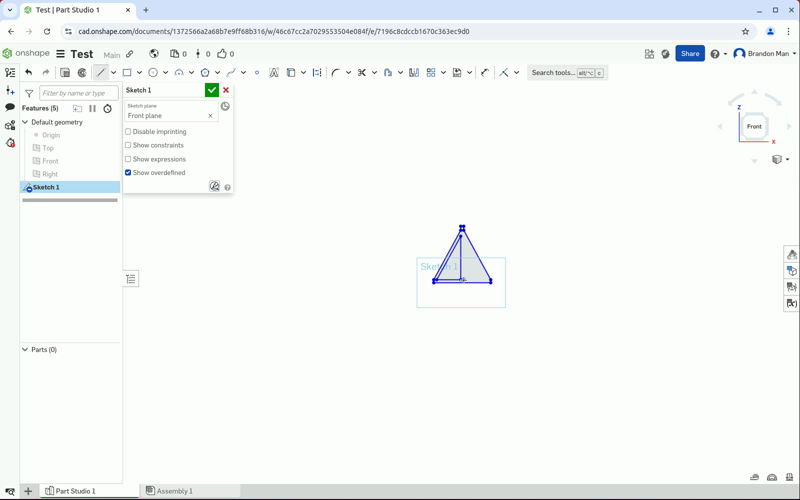
mouse_move(493, 279)
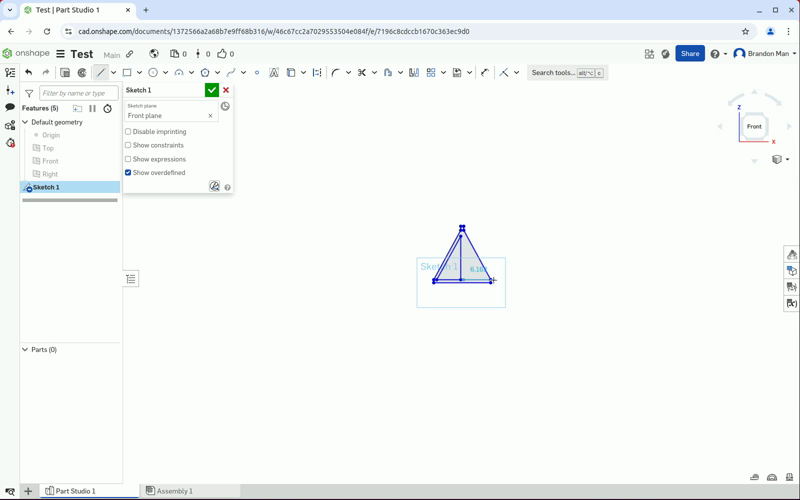
mouse_move(487, 279)
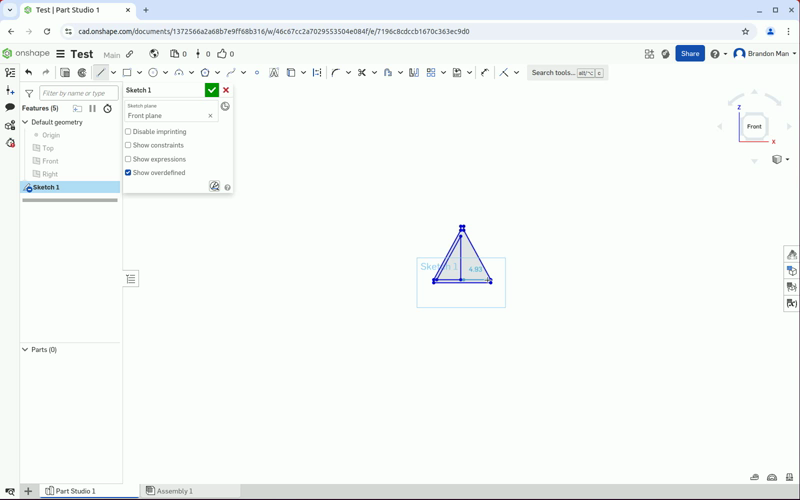
scroll(6)
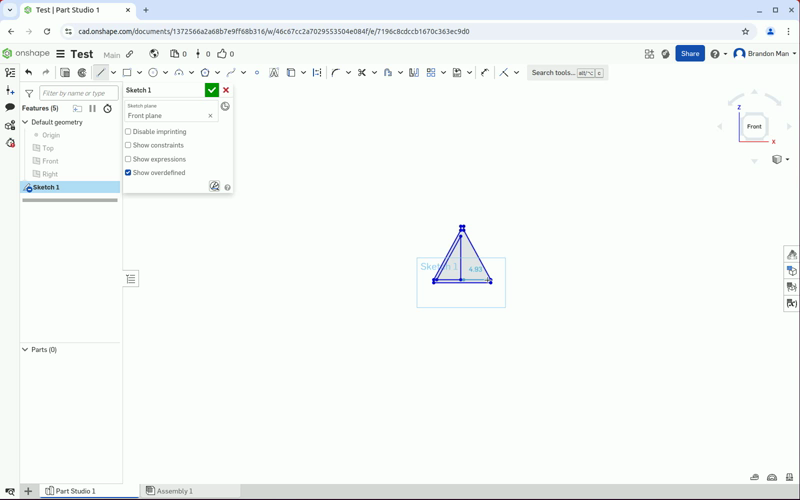
scroll(6)
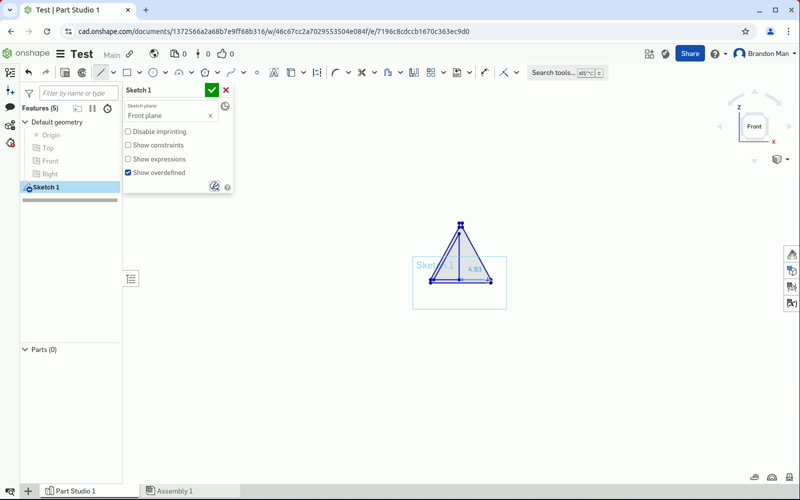
scroll(6)
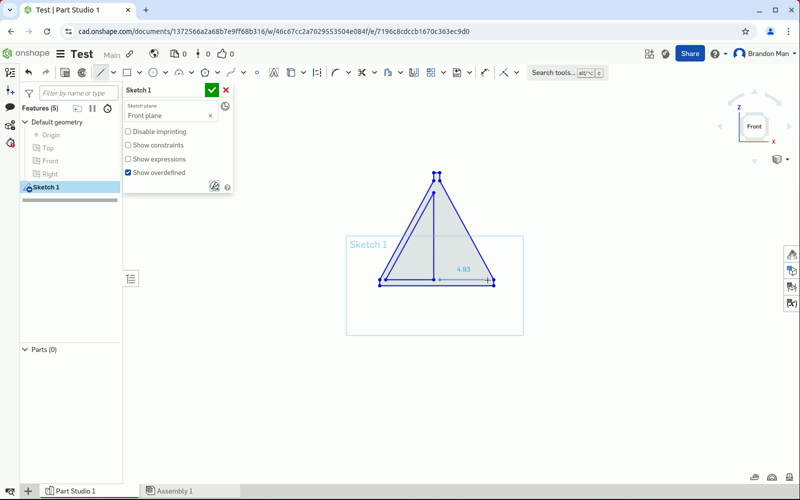
scroll(6)
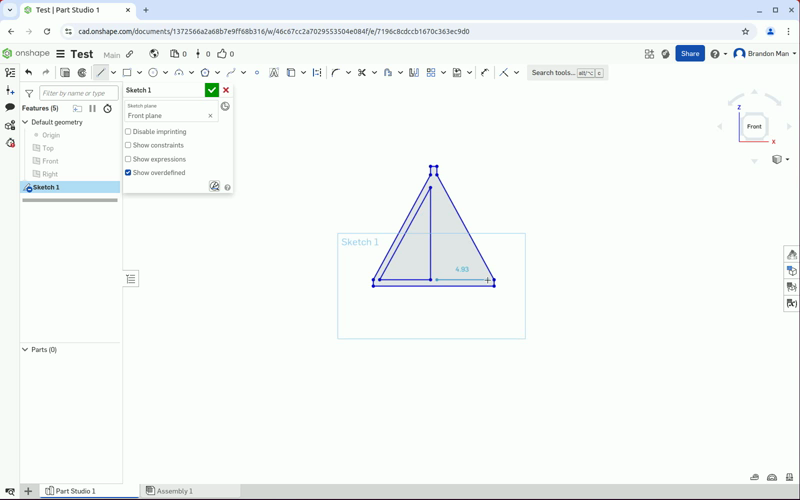
scroll(6)
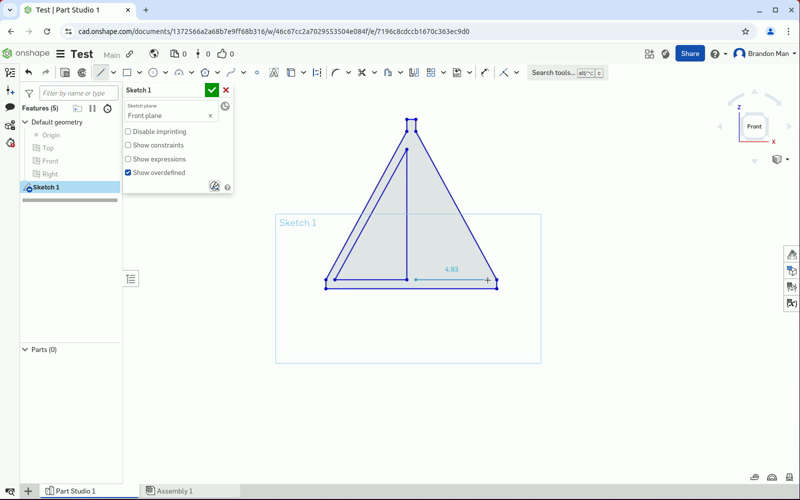
scroll(6)
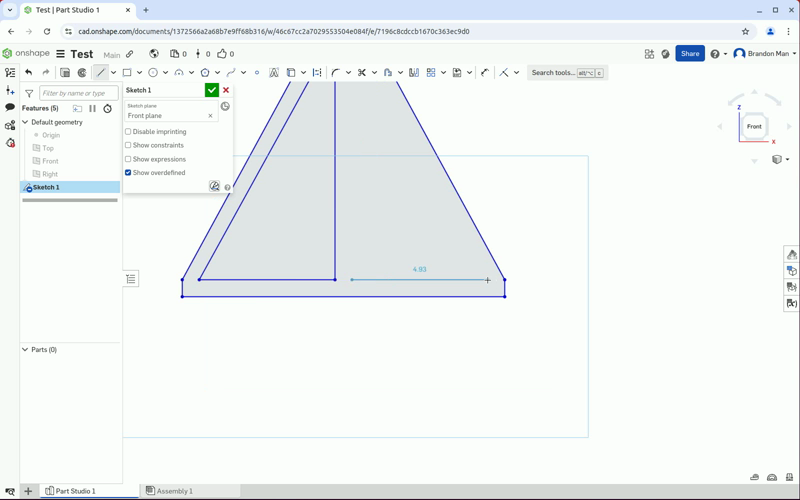
scroll(6)
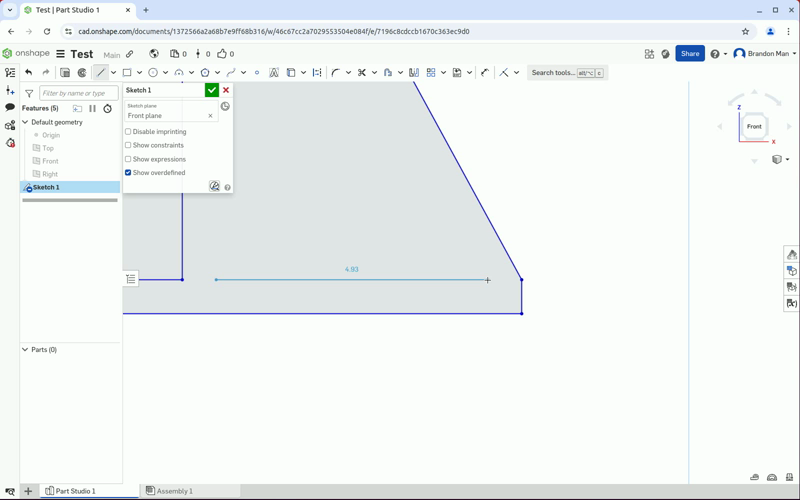
click(487, 279)
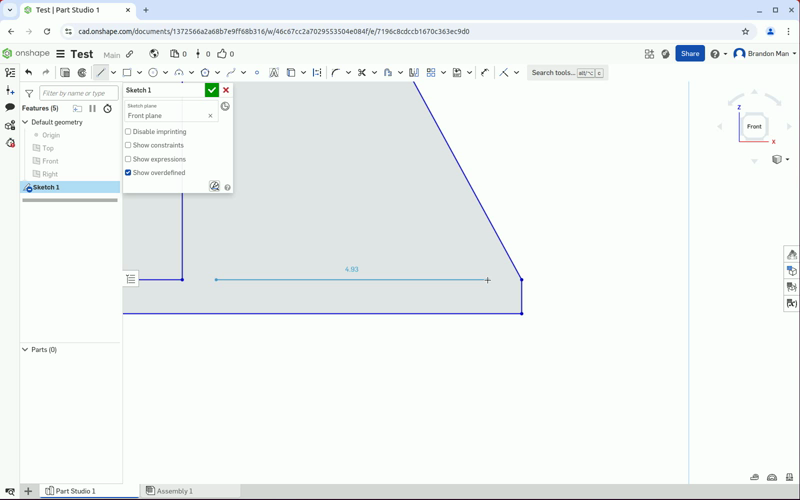
scroll(-6)
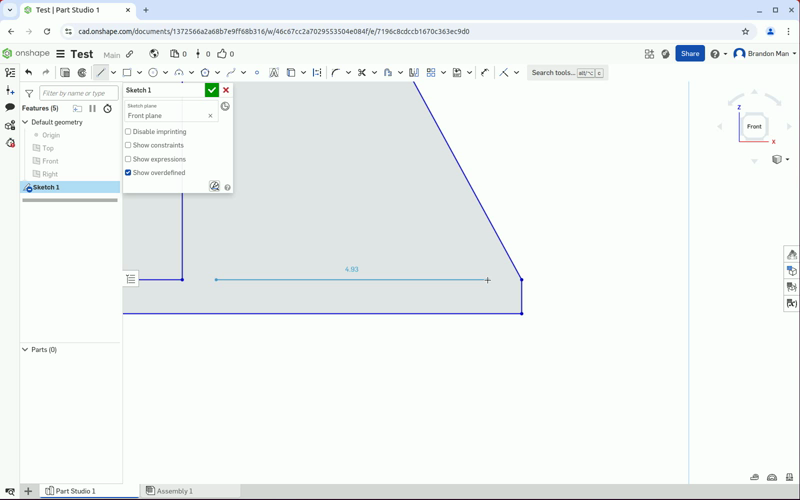
scroll(-6)
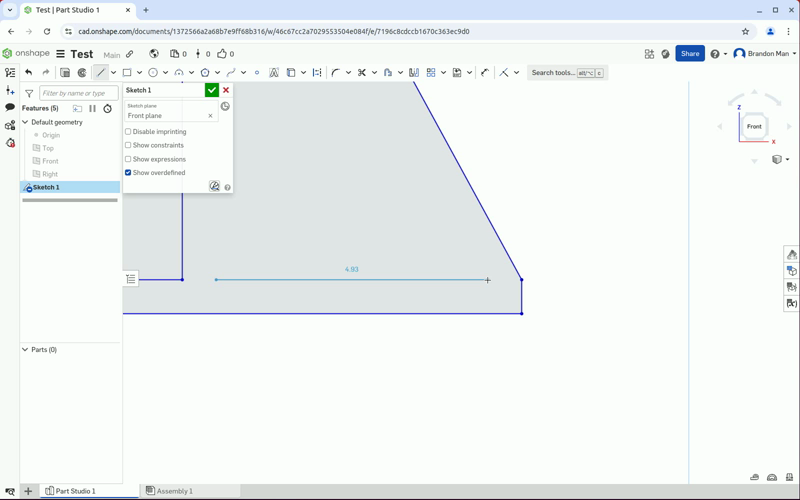
scroll(-6)
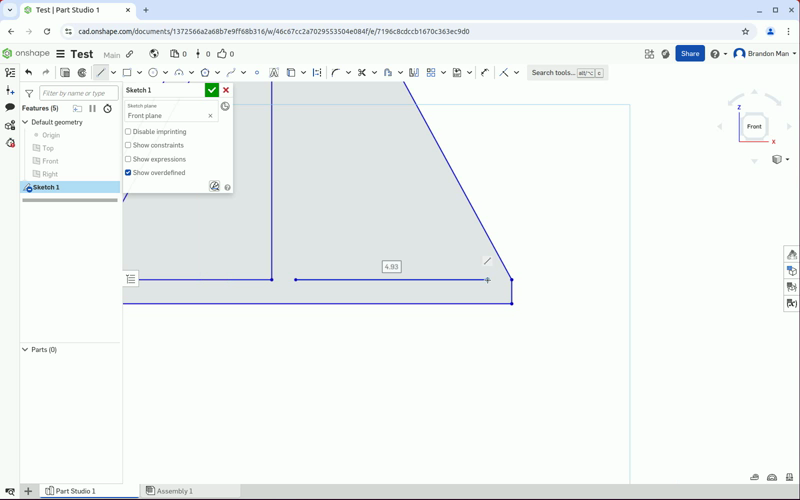
scroll(-6)
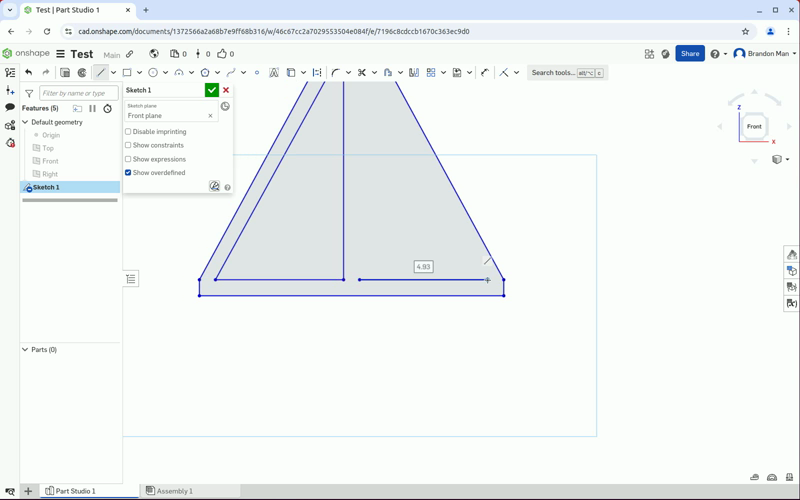
scroll(-6)
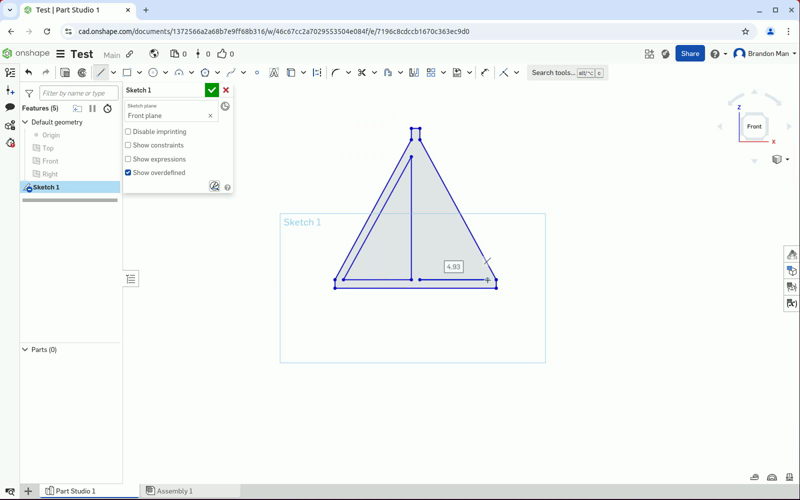
scroll(-6)
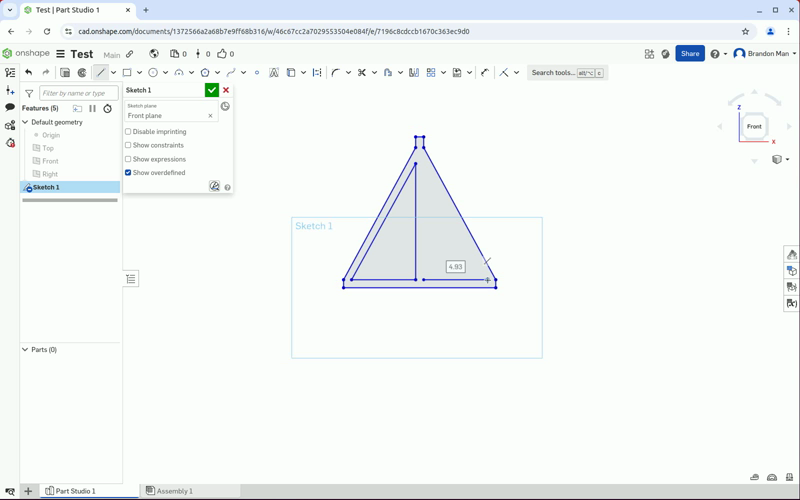
scroll(-6)
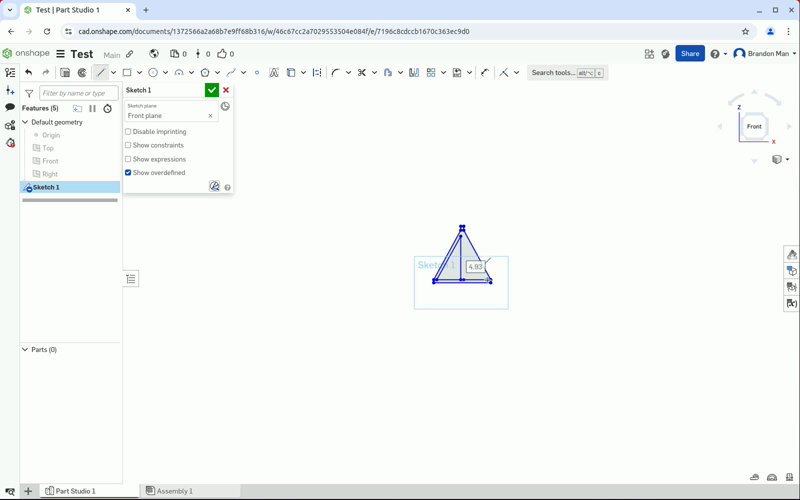
key_up(shift)
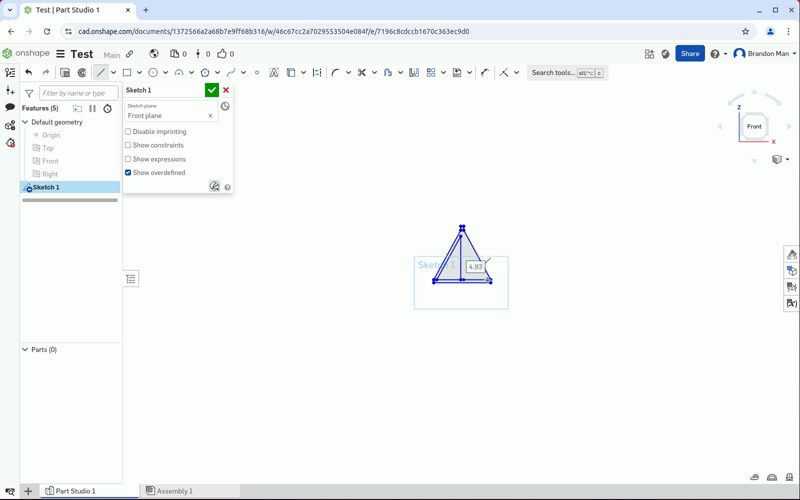
key_down(shift)
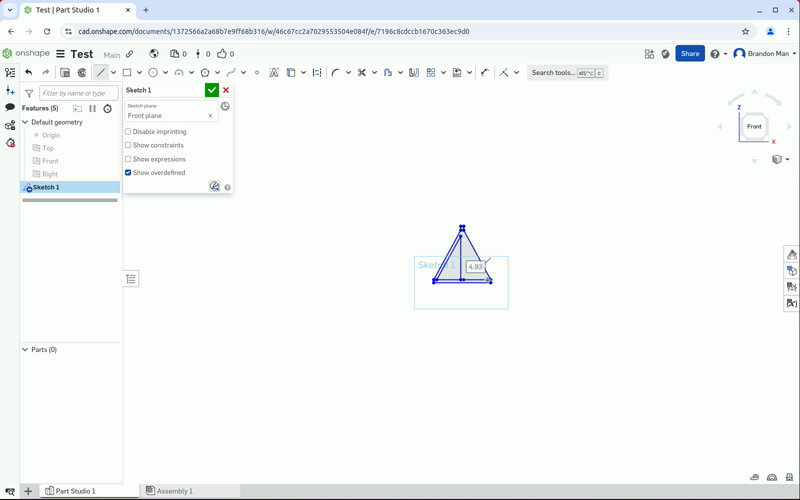
mouse_move(517, 279)
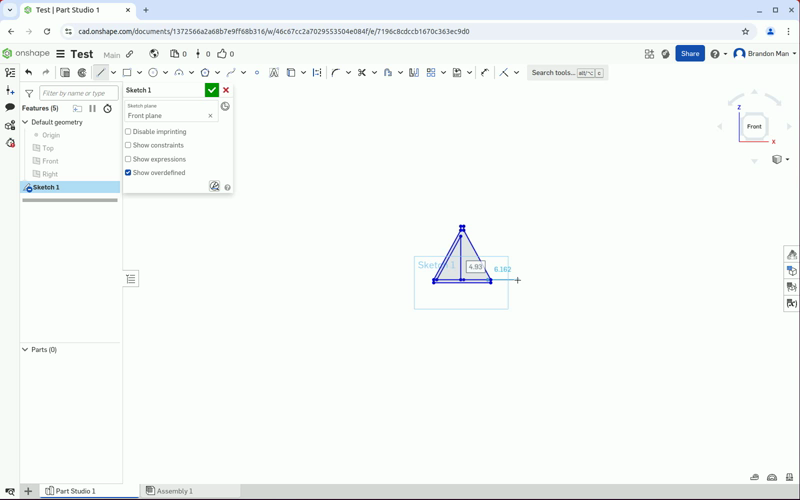
mouse_move(463, 236)
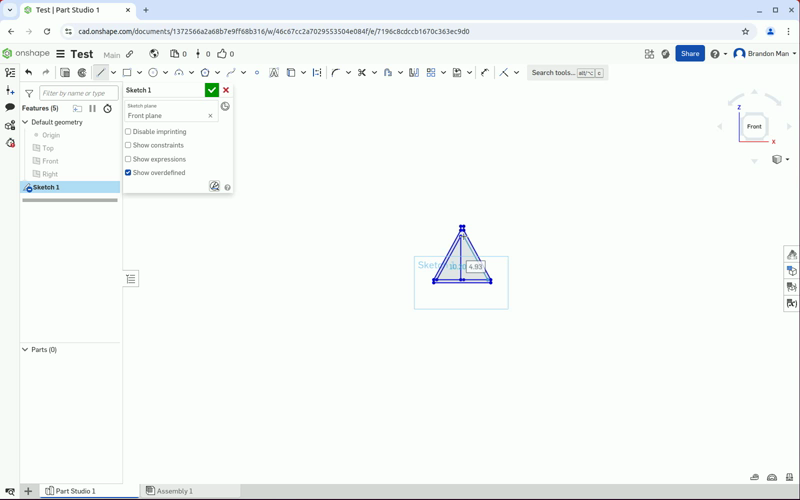
scroll(6)
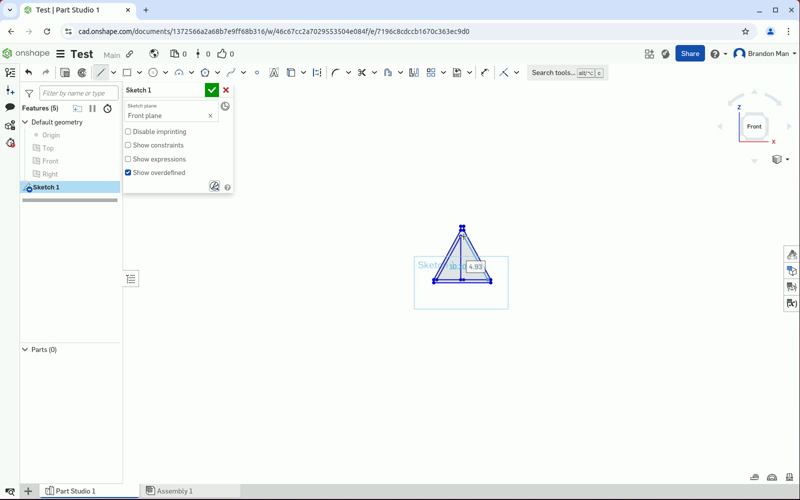
scroll(6)
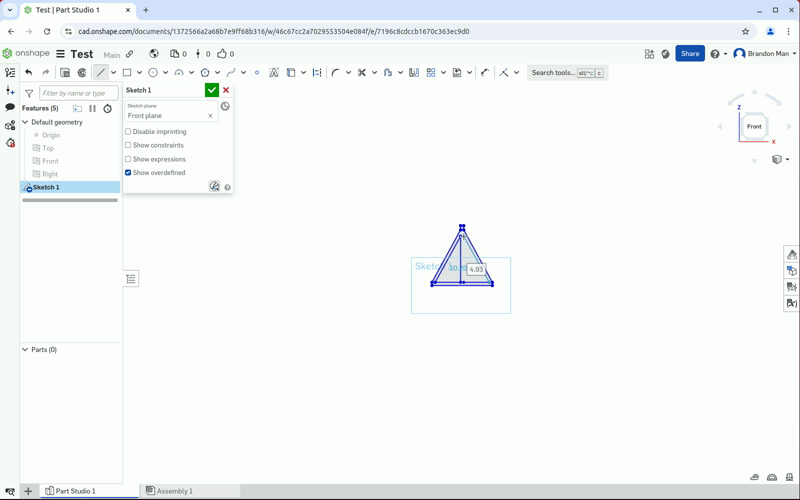
scroll(6)
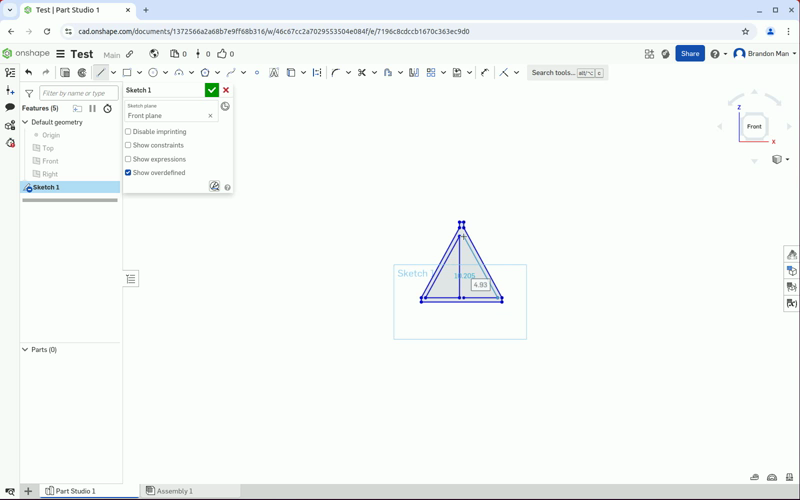
scroll(6)
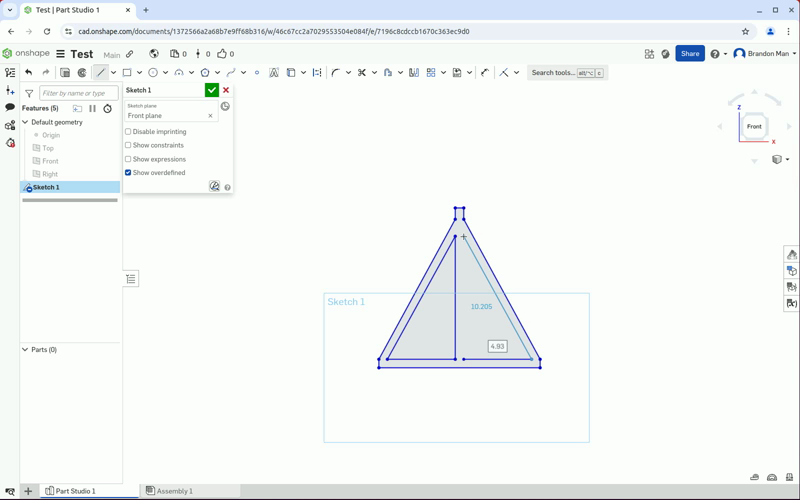
scroll(6)
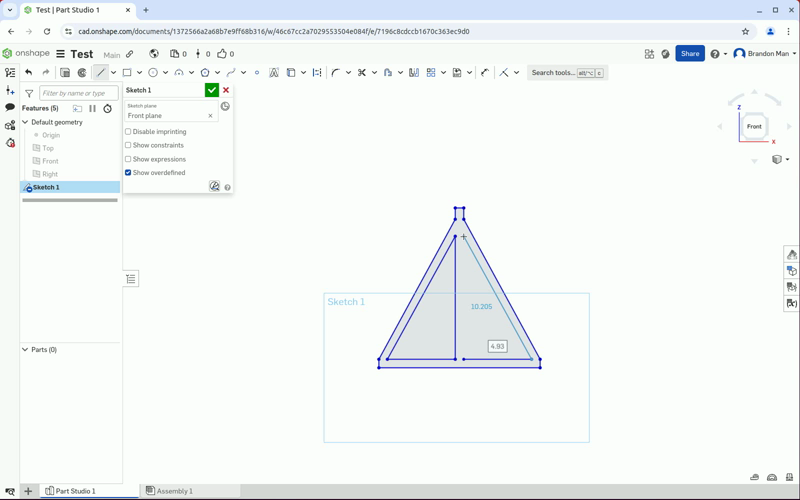
scroll(6)
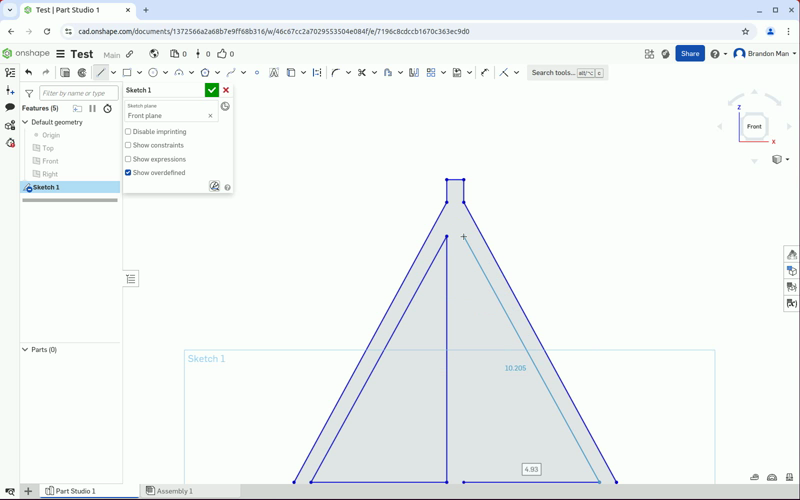
scroll(6)
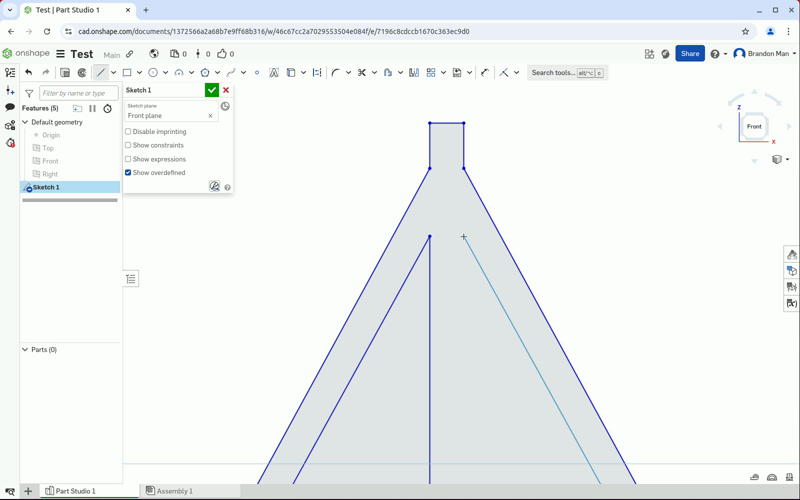
click(463, 236)
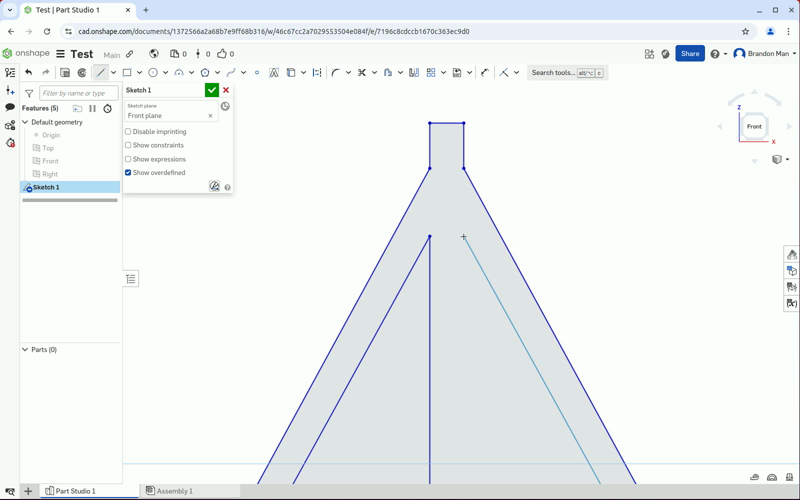
scroll(-6)
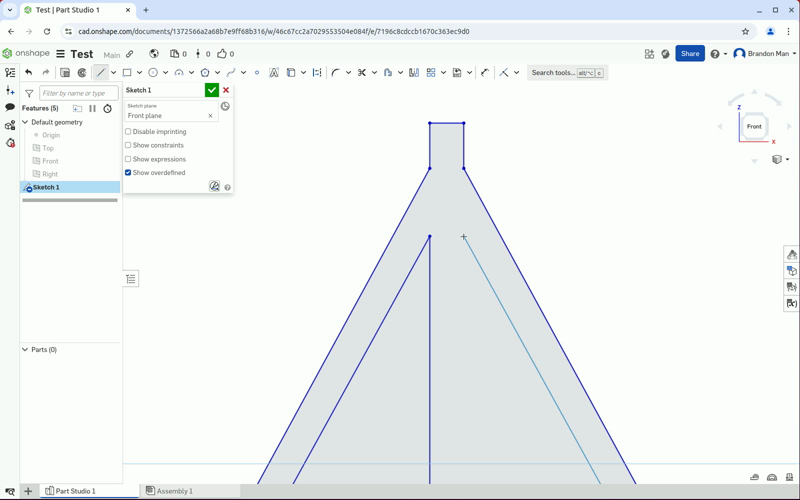
scroll(-6)
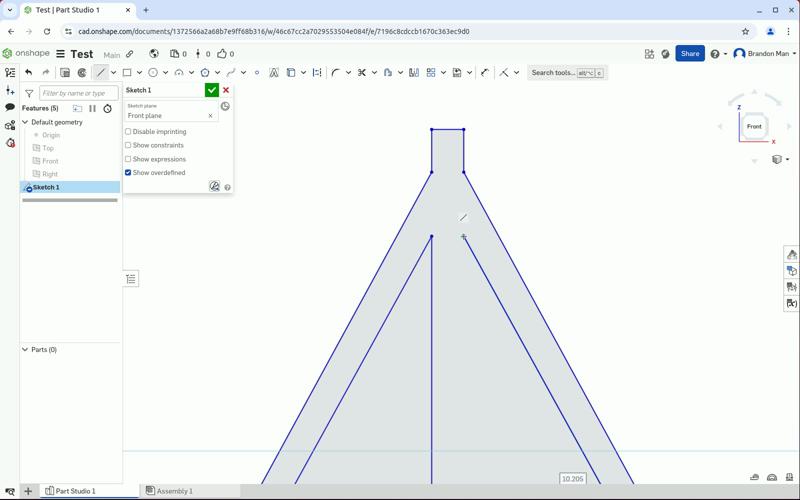
scroll(-6)
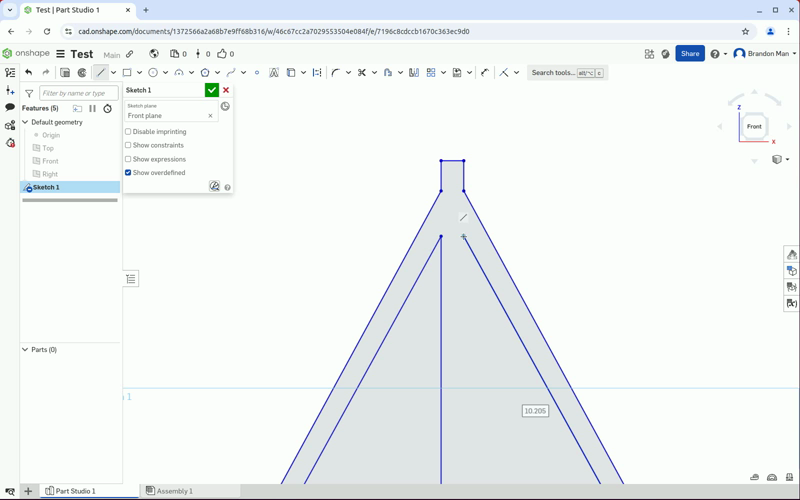
scroll(-6)
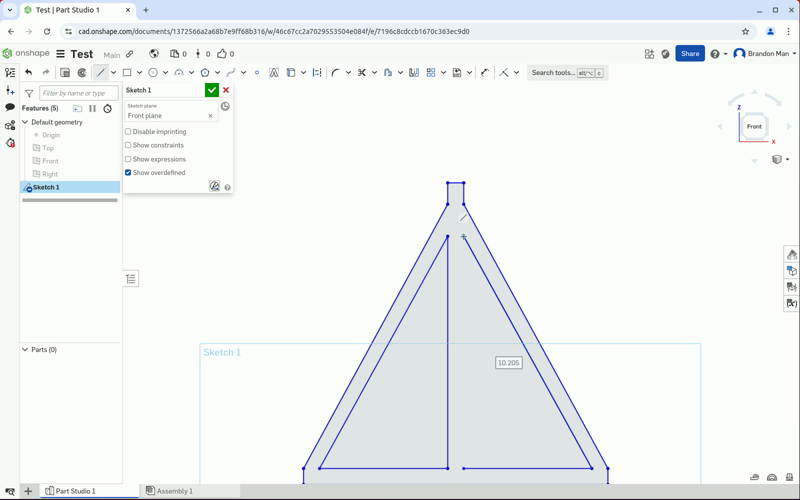
scroll(-6)
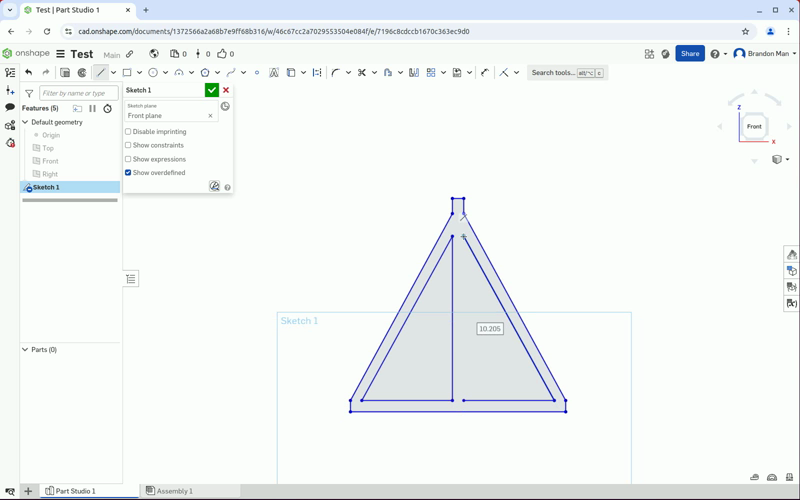
scroll(-6)
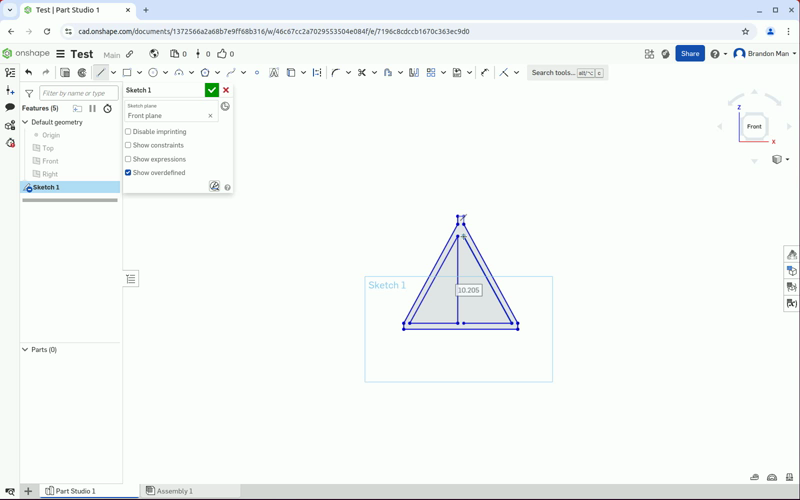
scroll(-6)
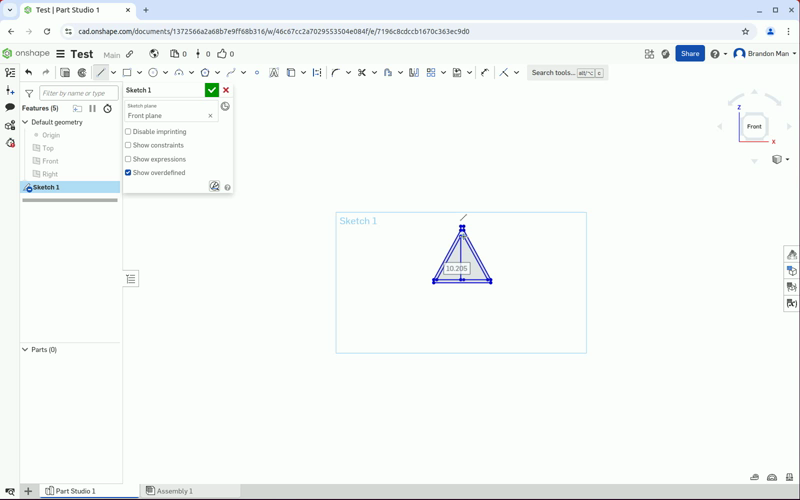
key_up(shift)
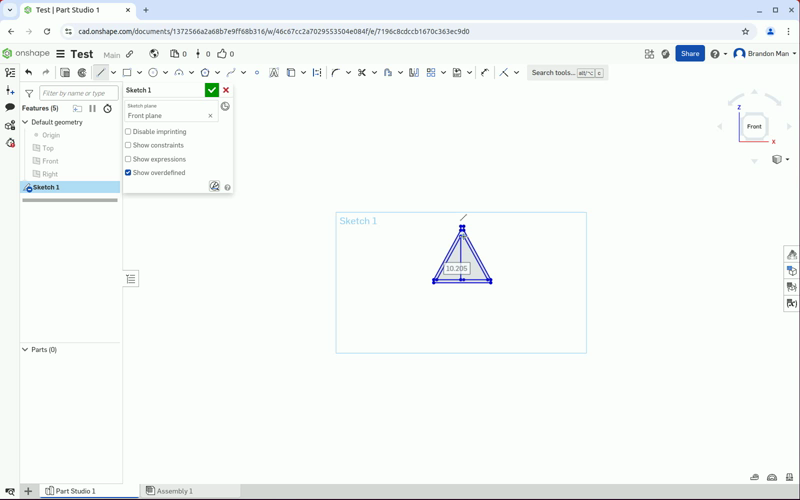
mouse_move(493, 236)
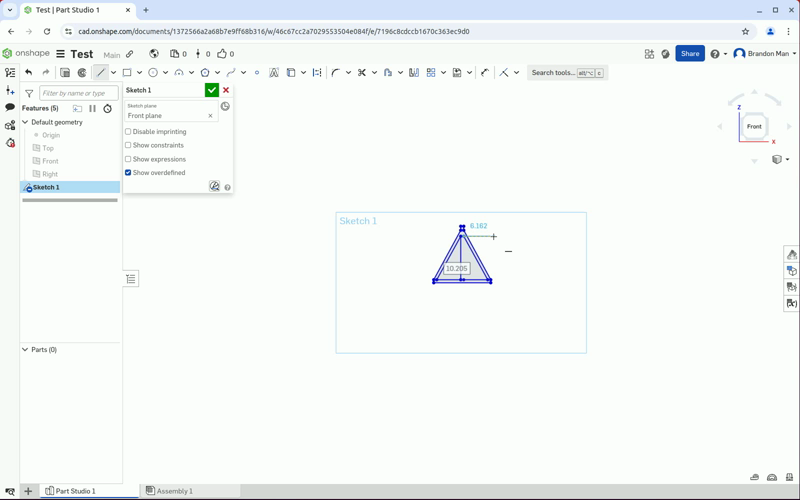
key_down(shift)
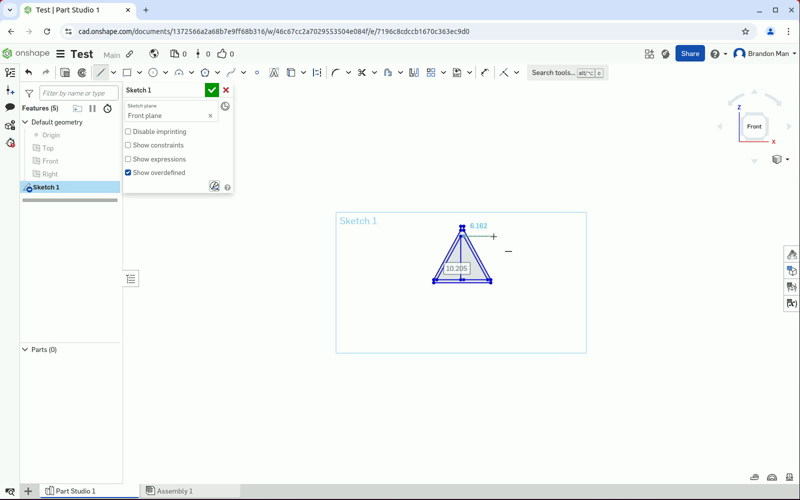
mouse_move(463, 279)
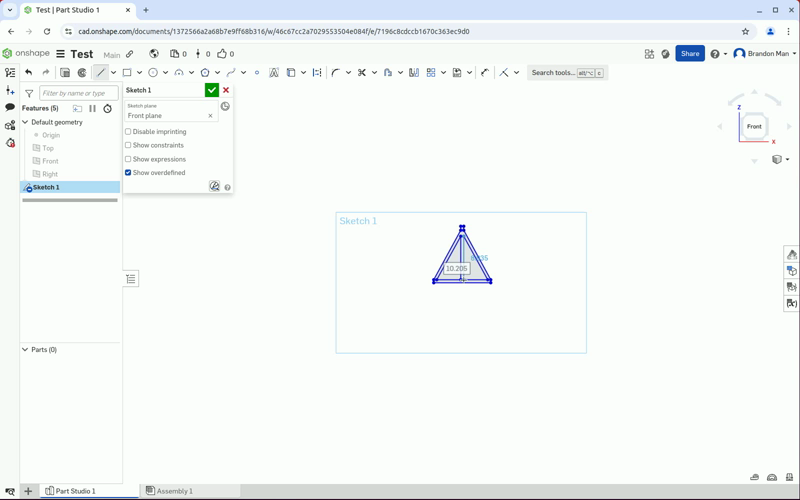
scroll(6)
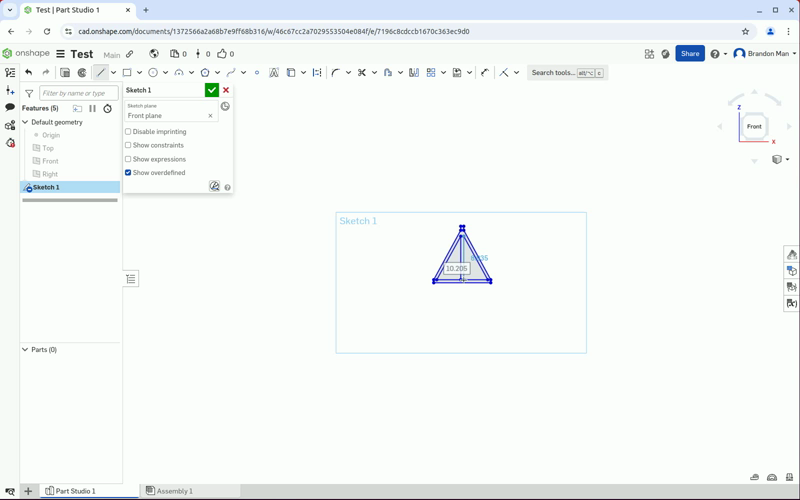
scroll(6)
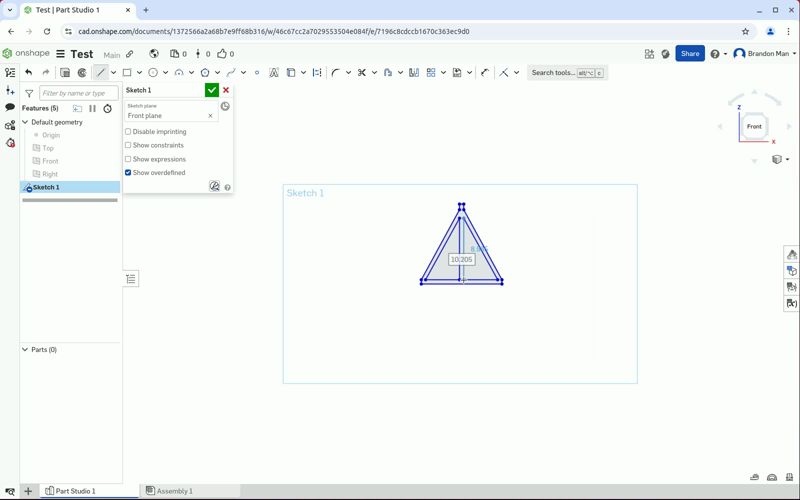
scroll(6)
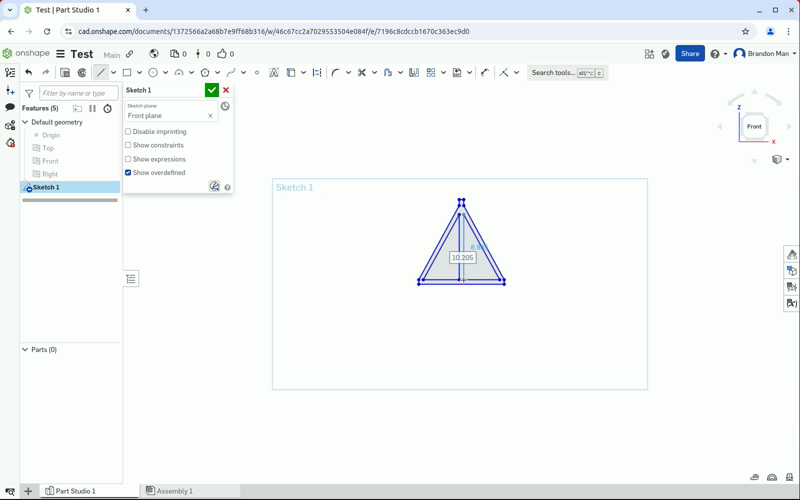
scroll(6)
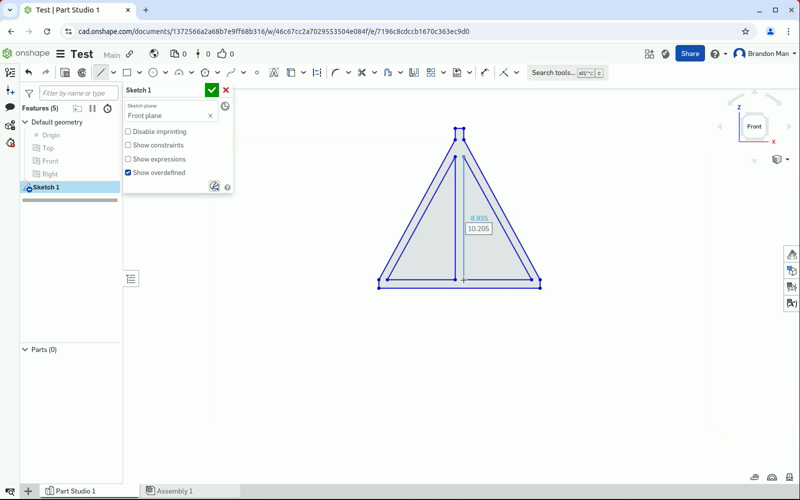
scroll(6)
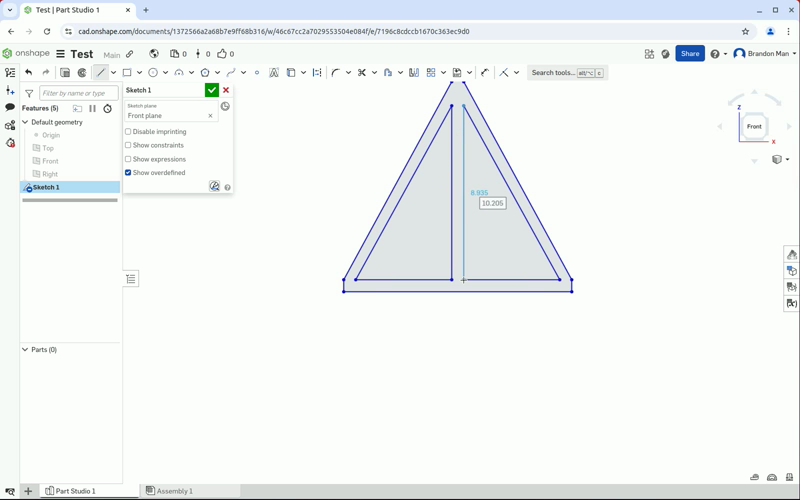
scroll(6)
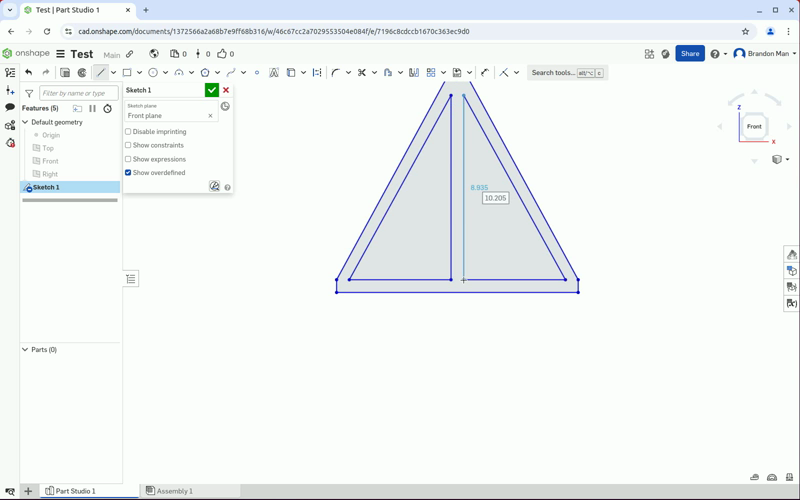
scroll(6)
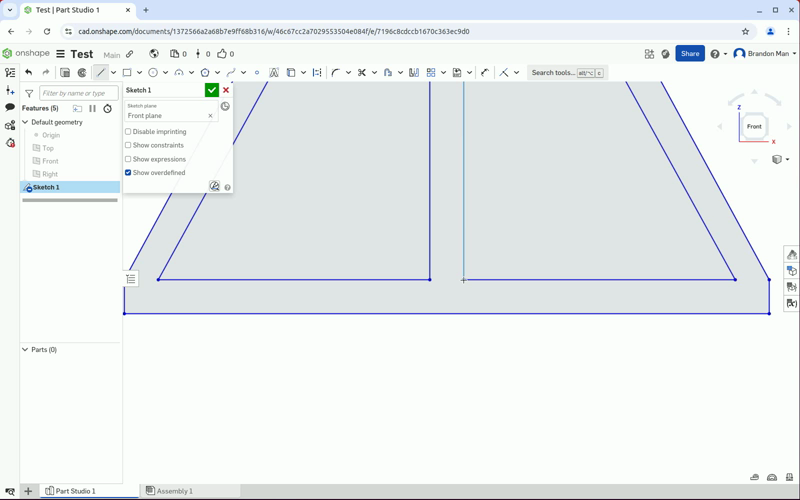
key_up(shift)
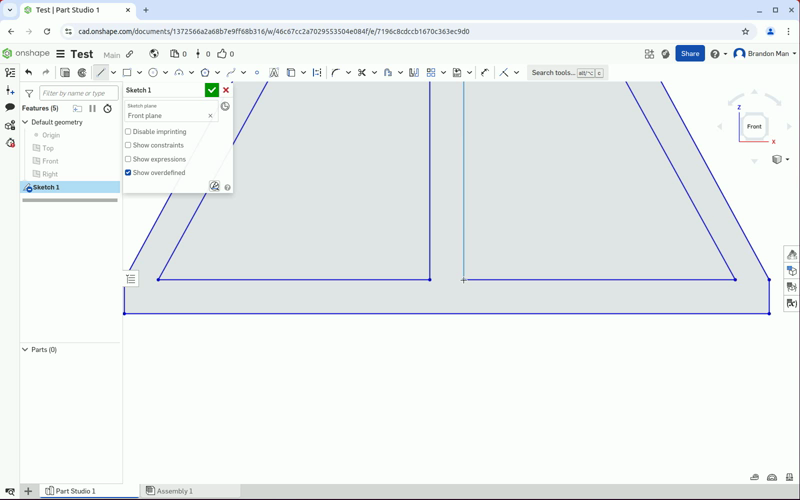
click(463, 279)
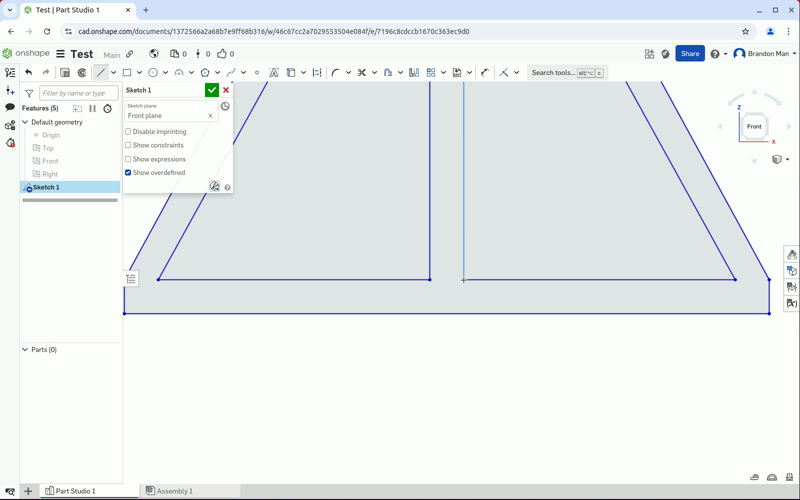
scroll(-6)
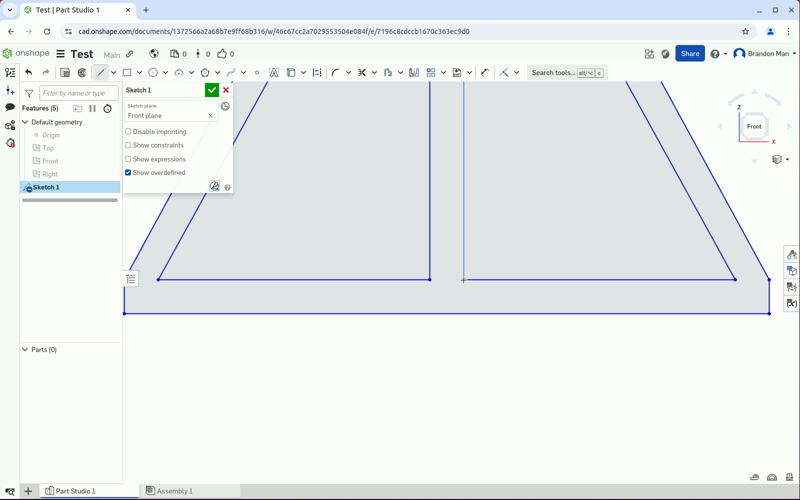
scroll(-6)
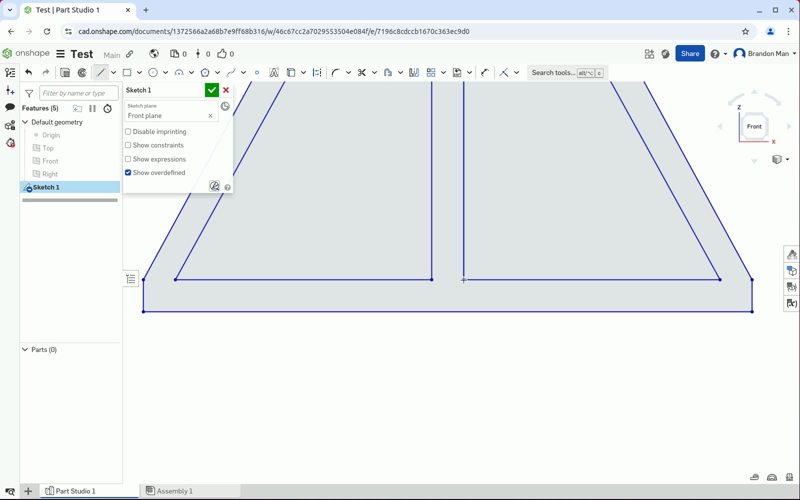
scroll(-6)
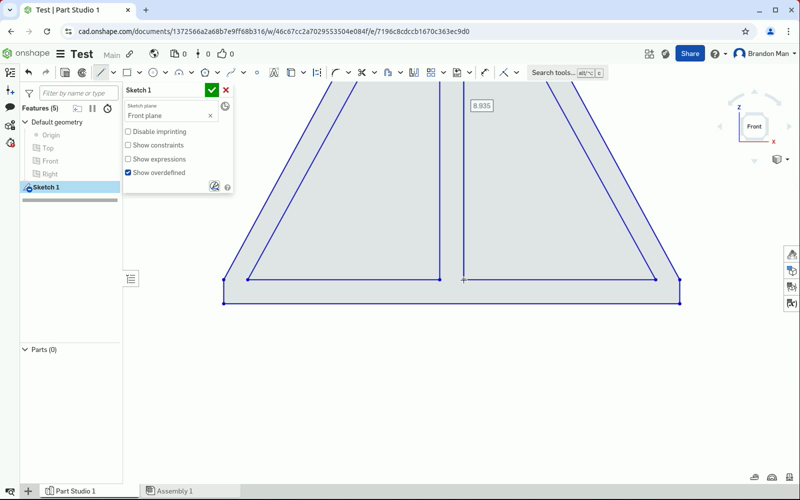
scroll(-6)
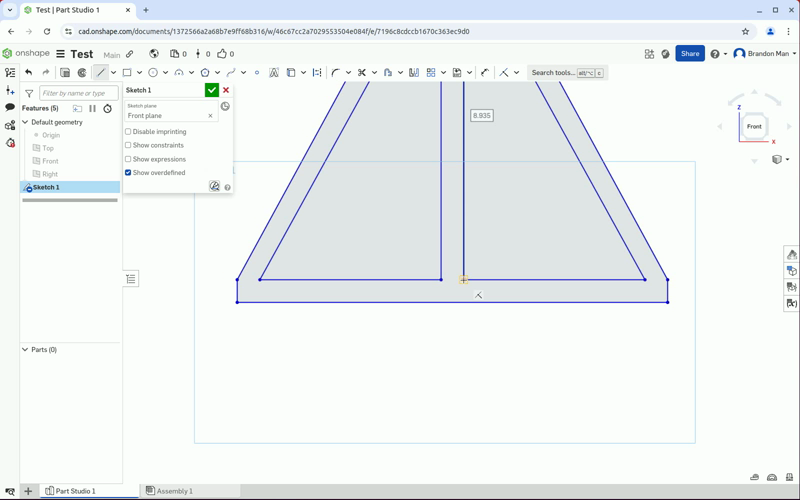
scroll(-6)
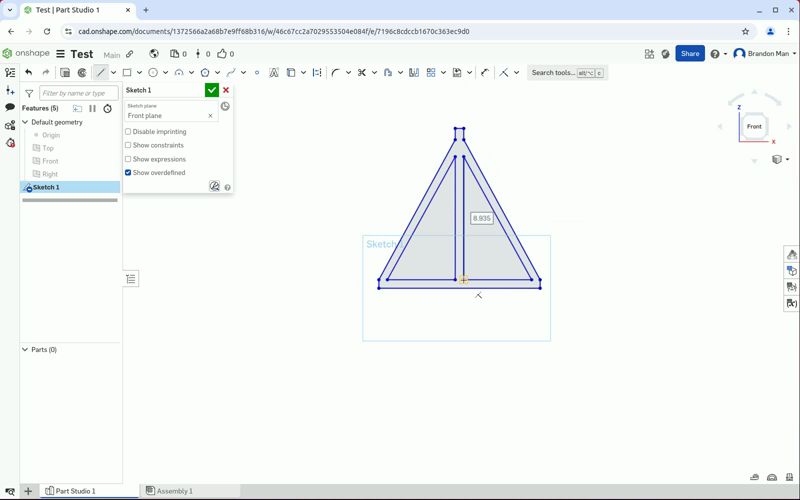
scroll(-6)
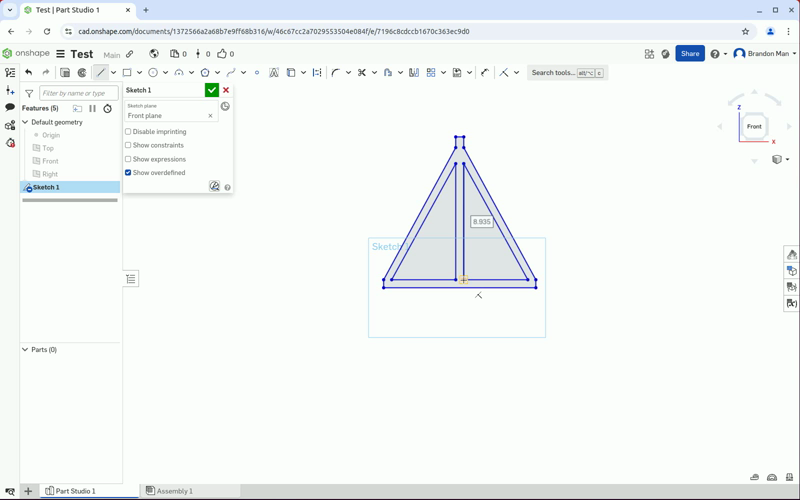
scroll(-6)
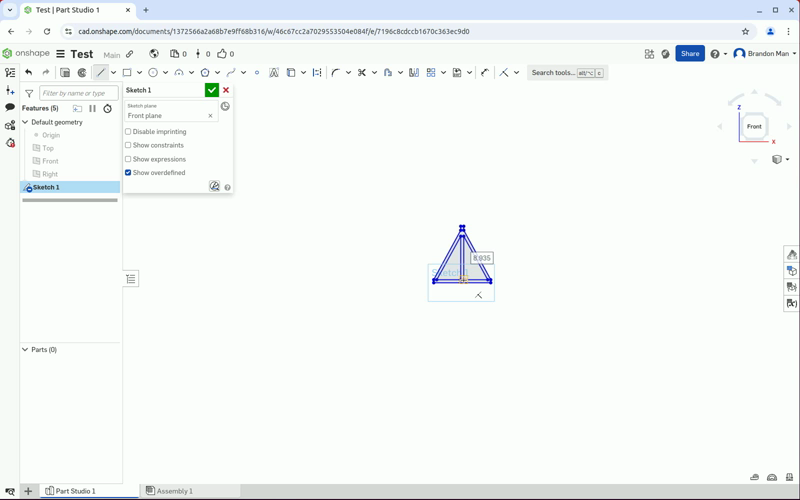
key(esc)
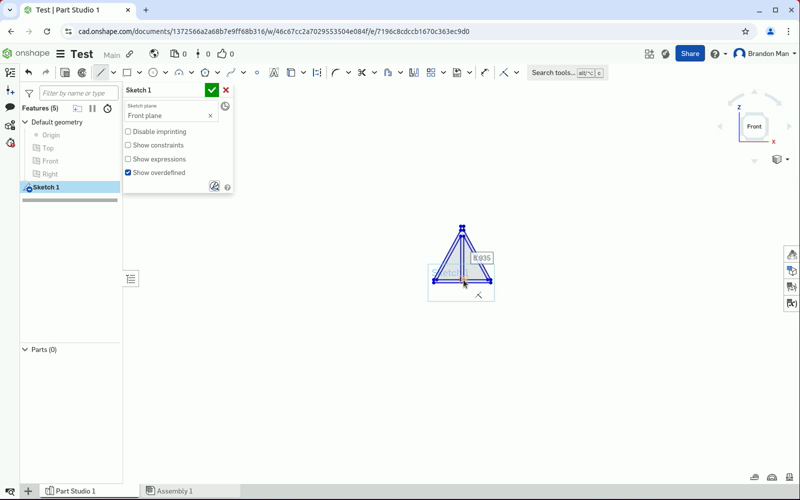
mouse_move(448, 256)
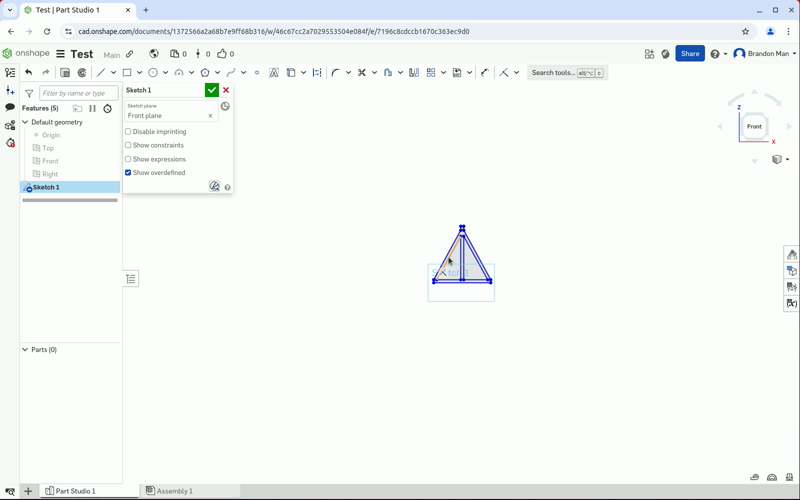
scroll(6)
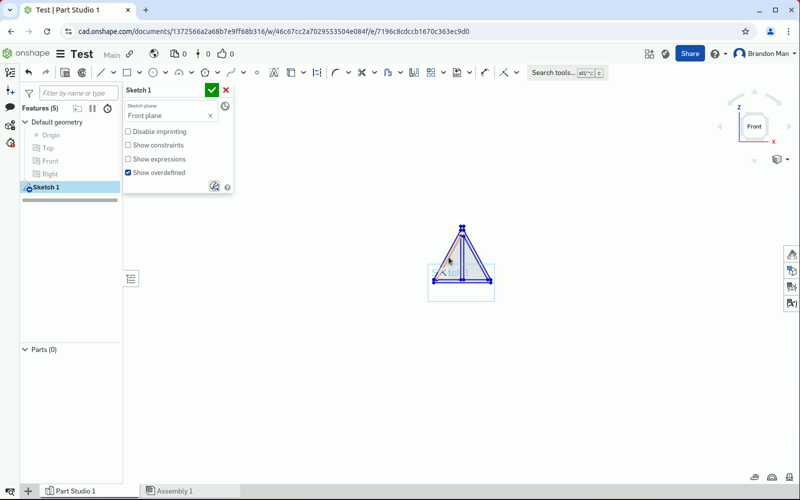
scroll(6)
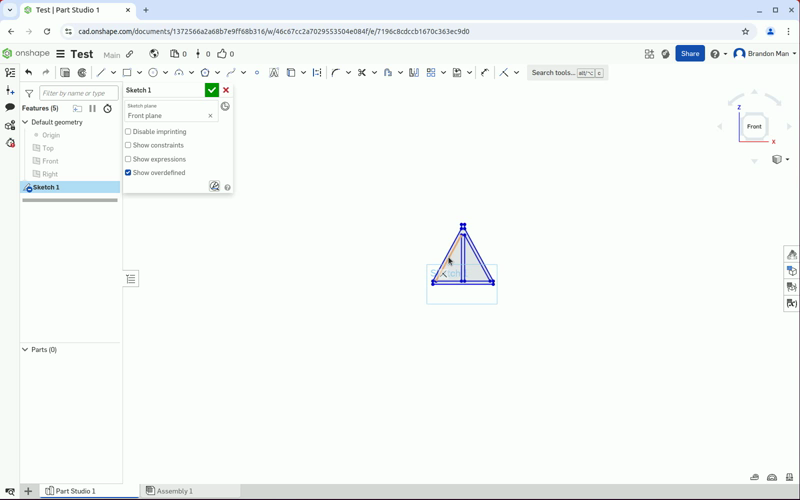
scroll(6)
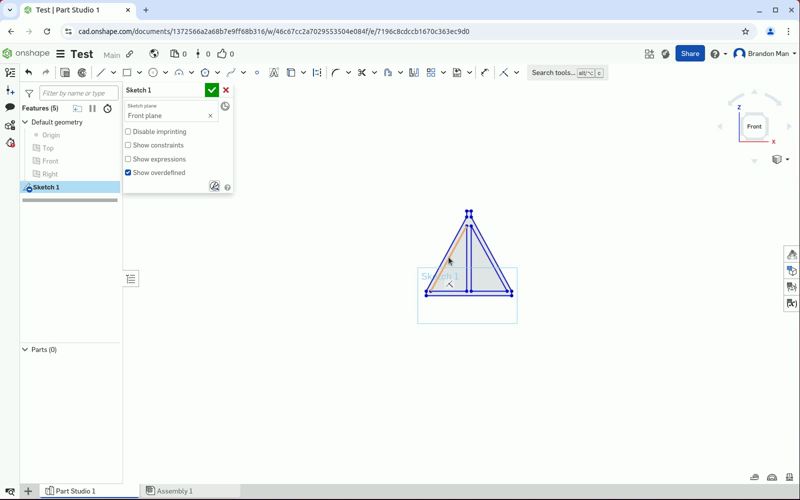
scroll(6)
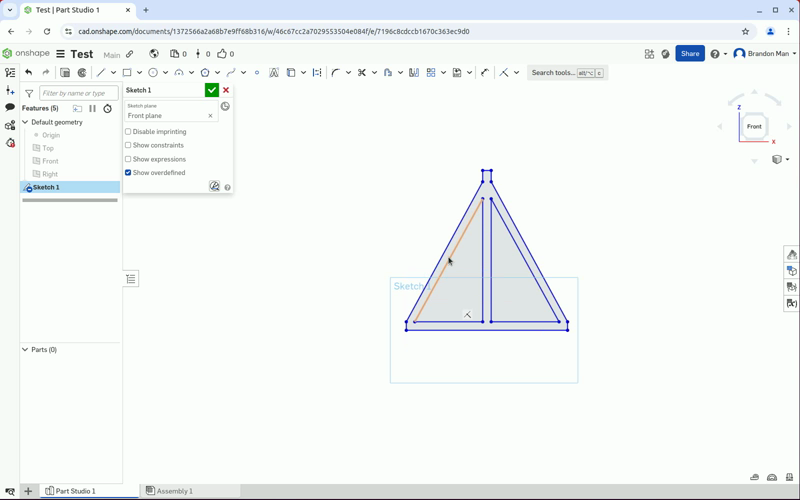
scroll(6)
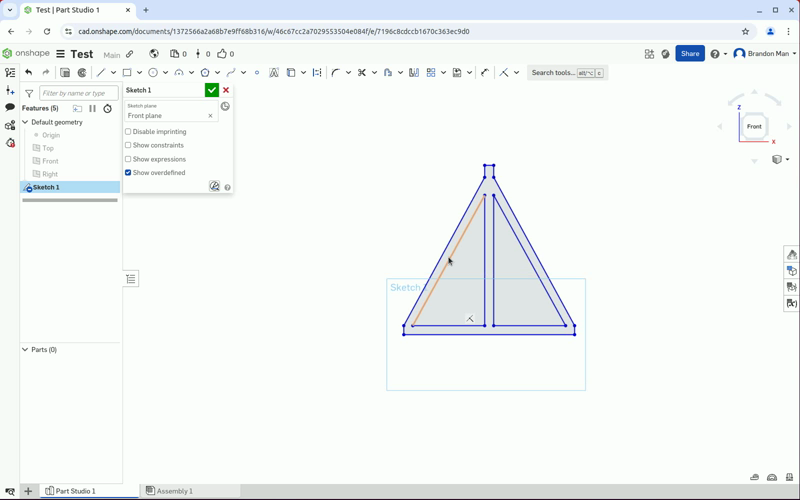
scroll(6)
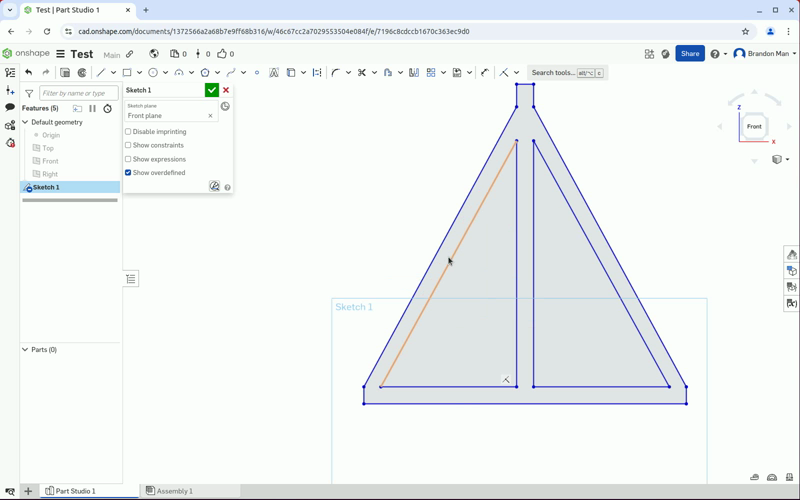
scroll(6)
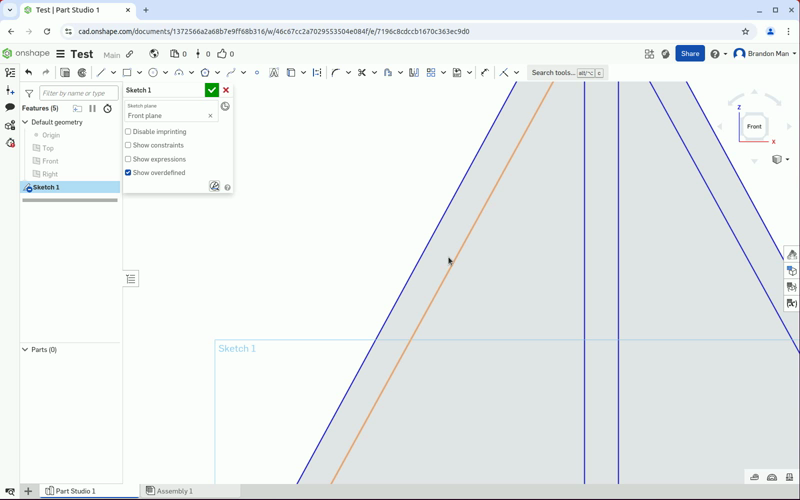
click(448, 256)
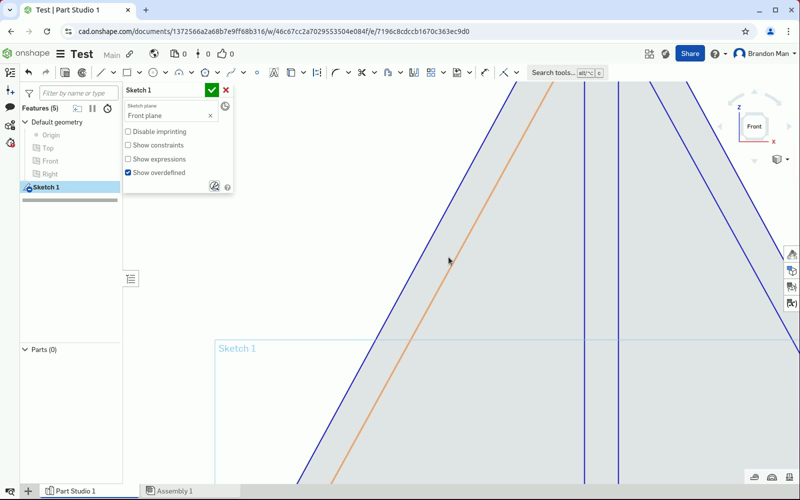
scroll(-6)
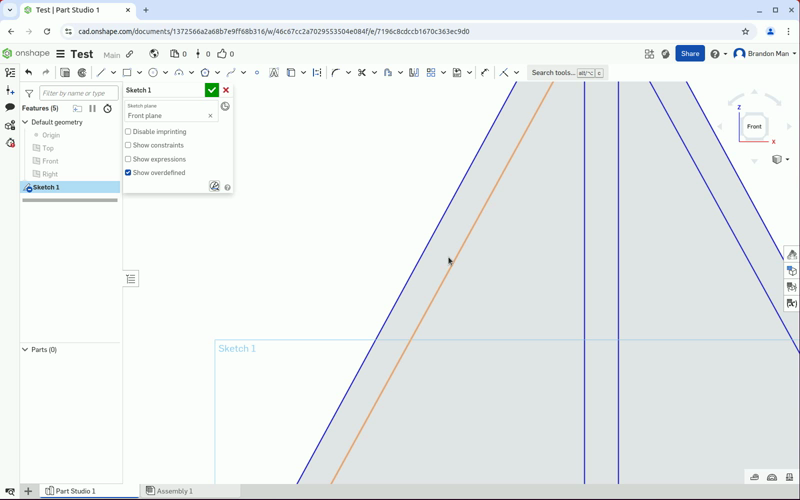
scroll(-6)
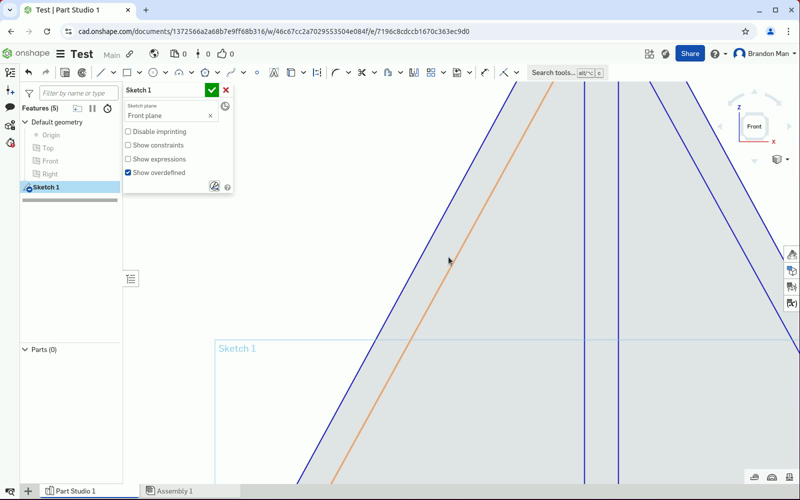
scroll(-6)
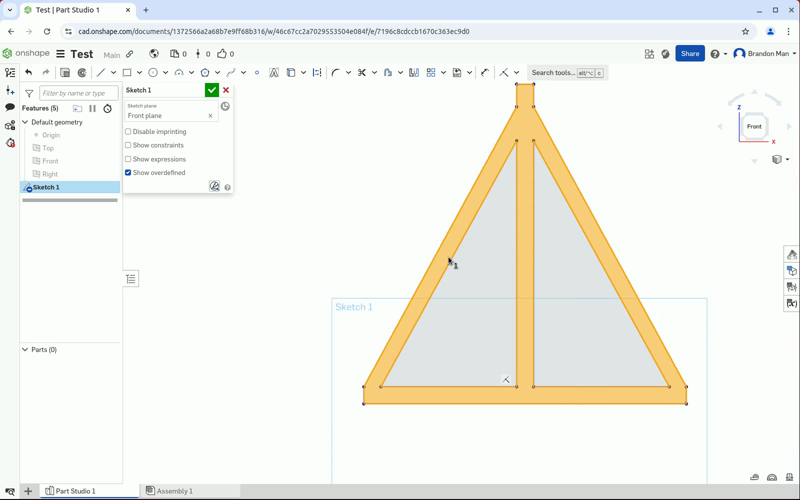
scroll(-6)
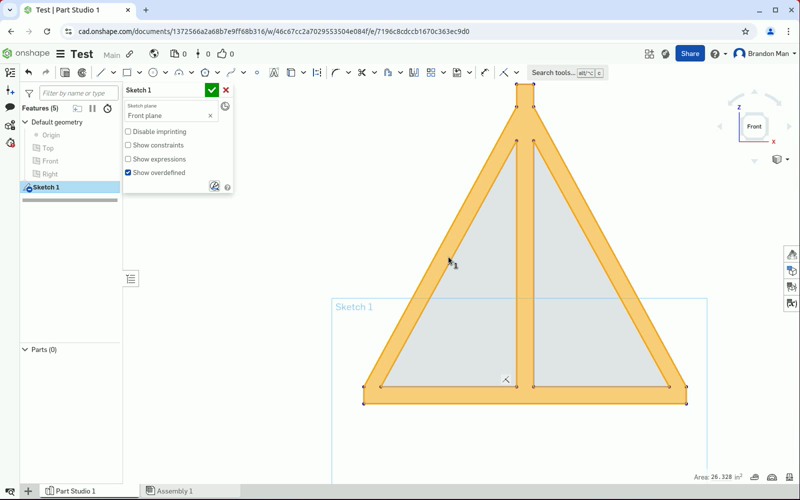
scroll(-6)
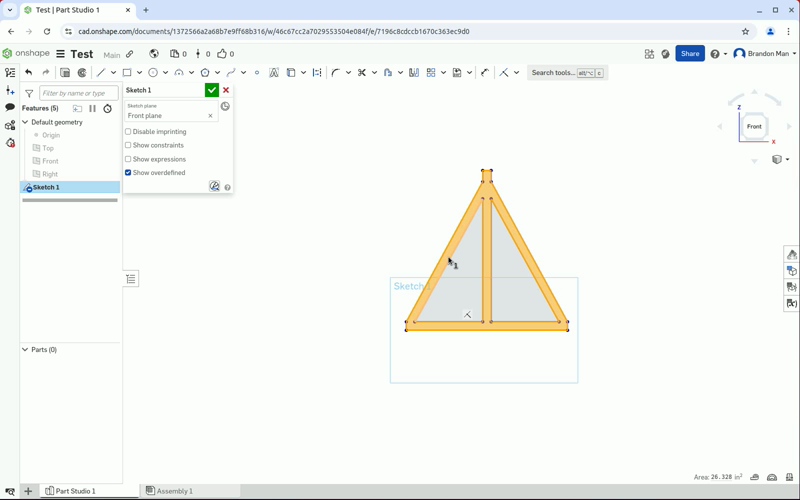
scroll(-6)
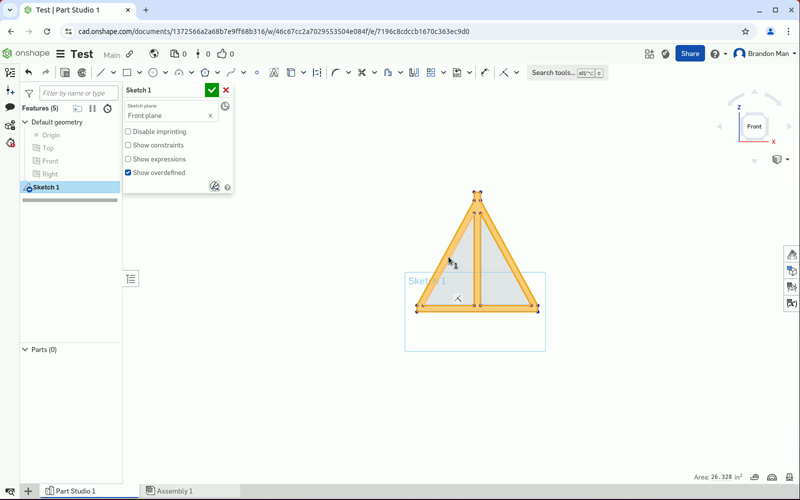
scroll(-6)
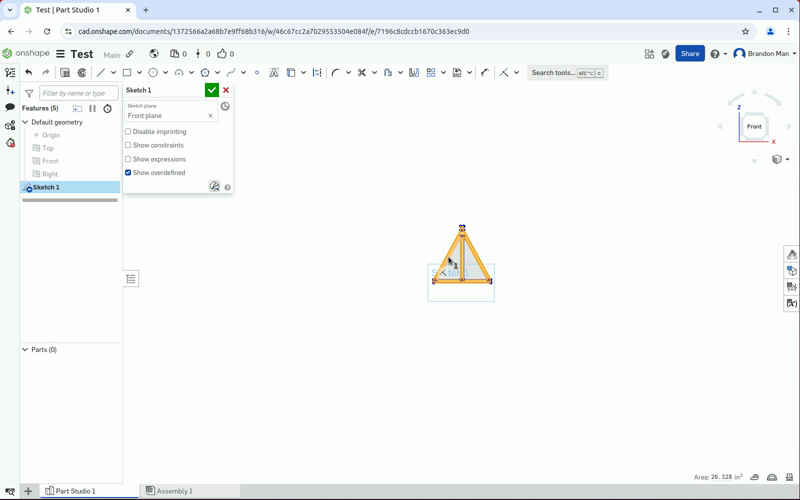
mouse_move(73, 352)
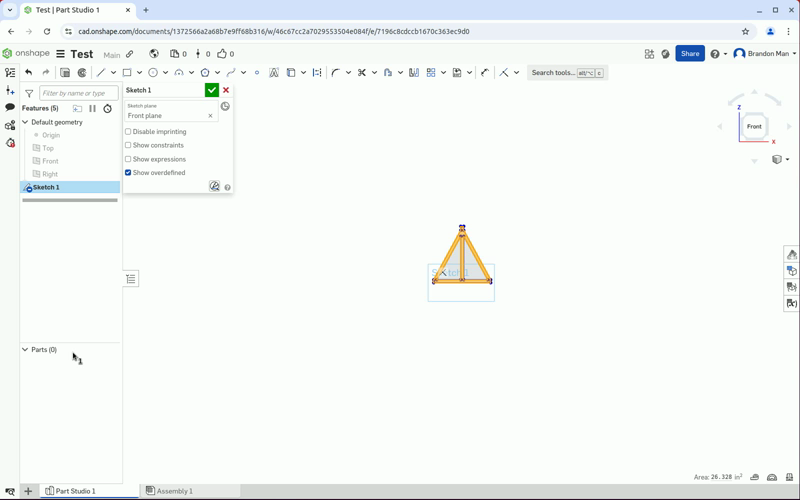
key(shift+y)
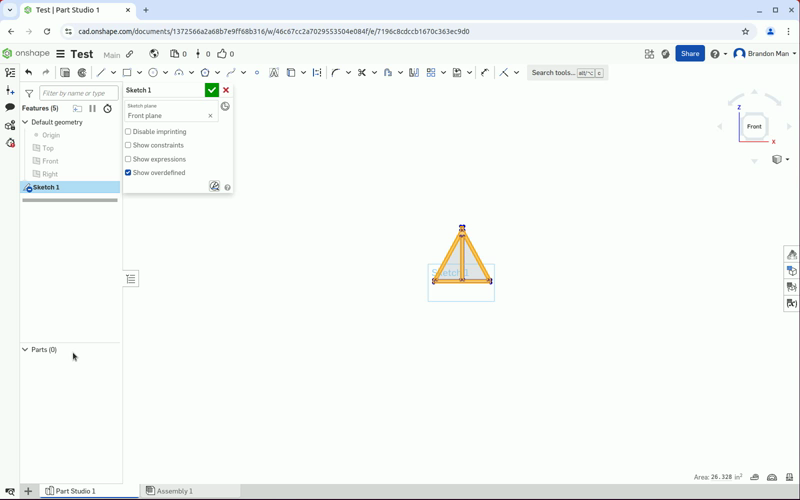
key(shift+e)
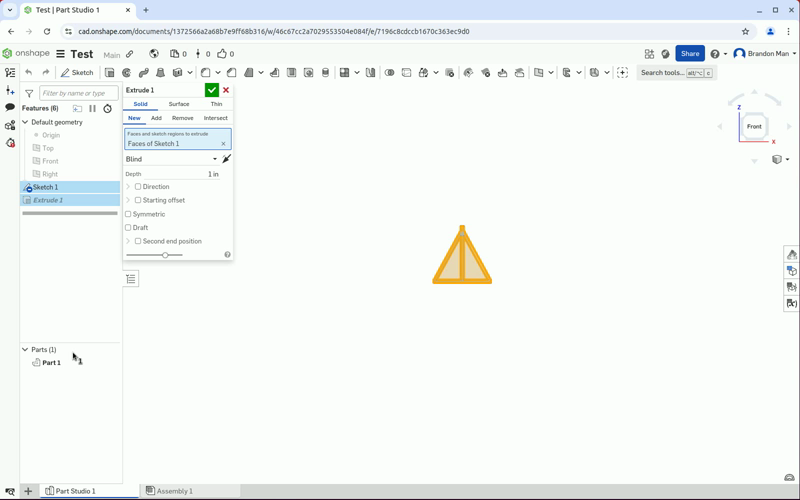
mouse_move(143, 106)
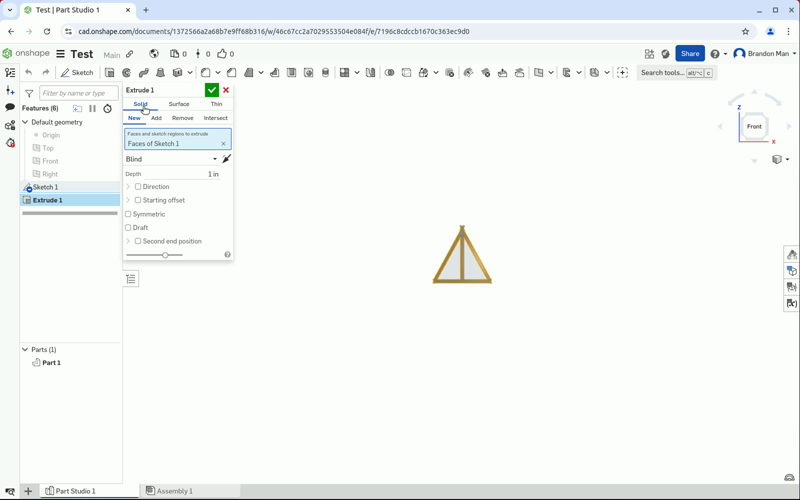
click(143, 106)
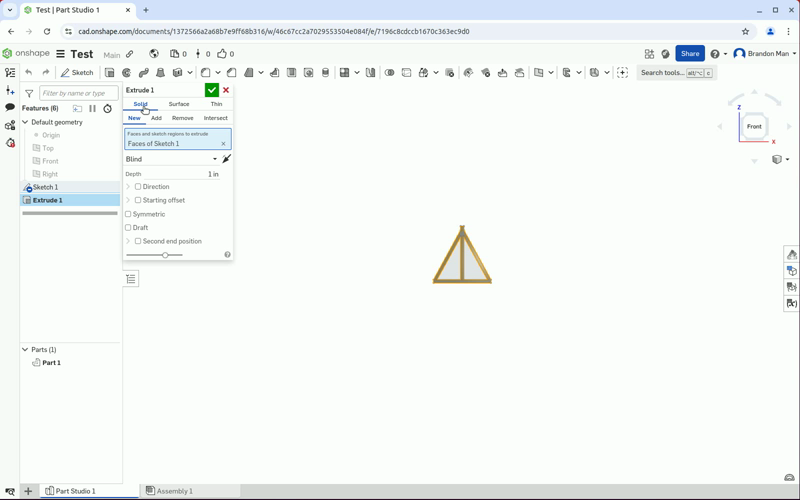
mouse_move(137, 120)
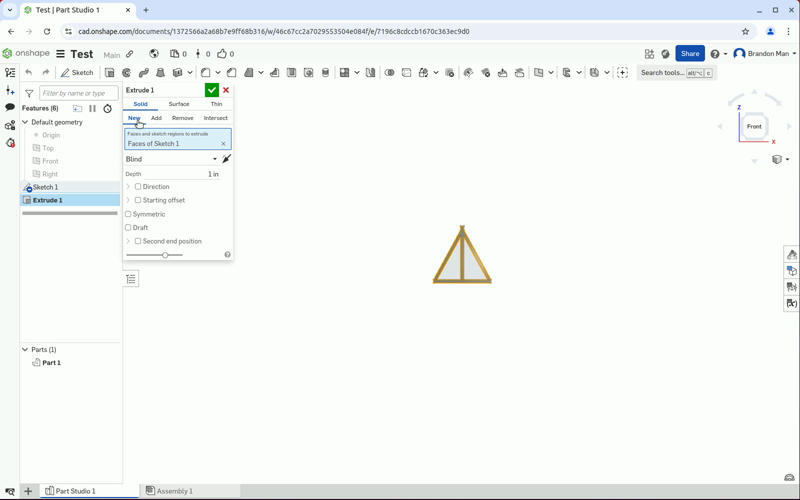
click(137, 120)
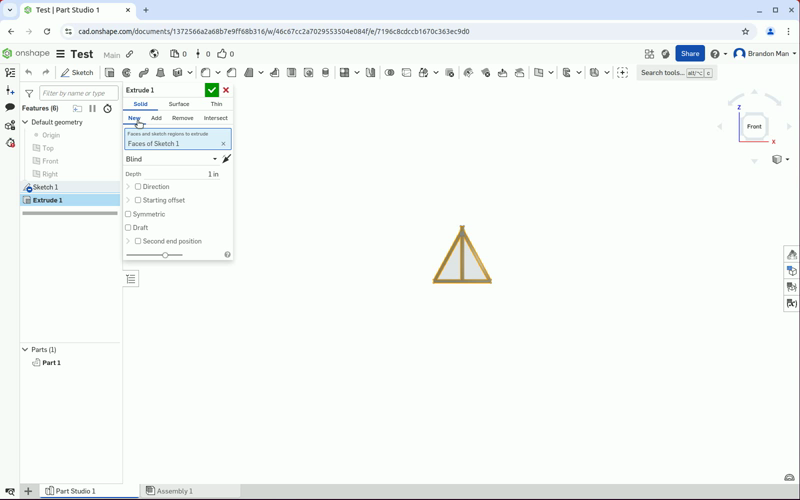
key(tab, 4)
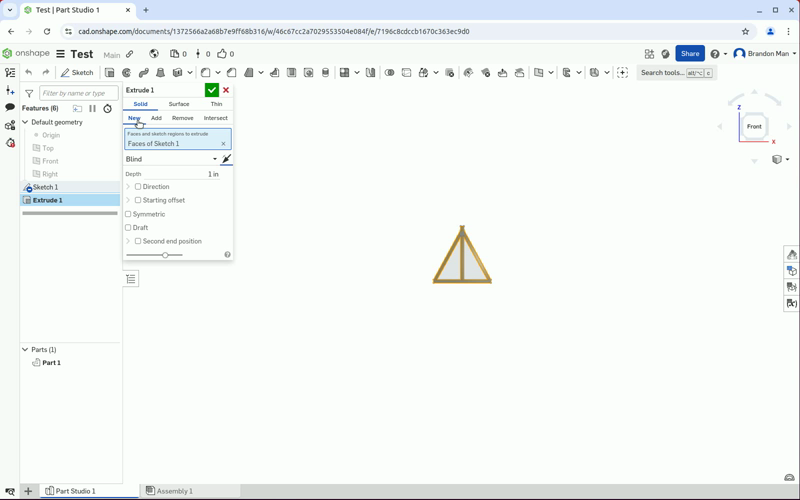
text(0.482)
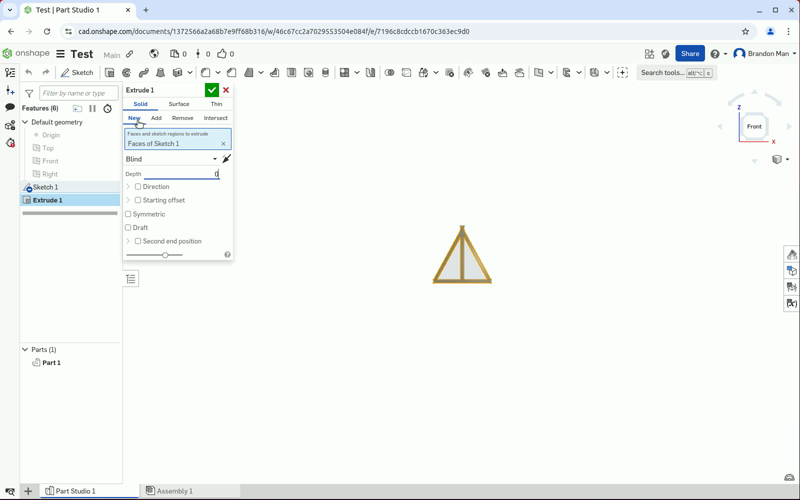
key(tab, 3)
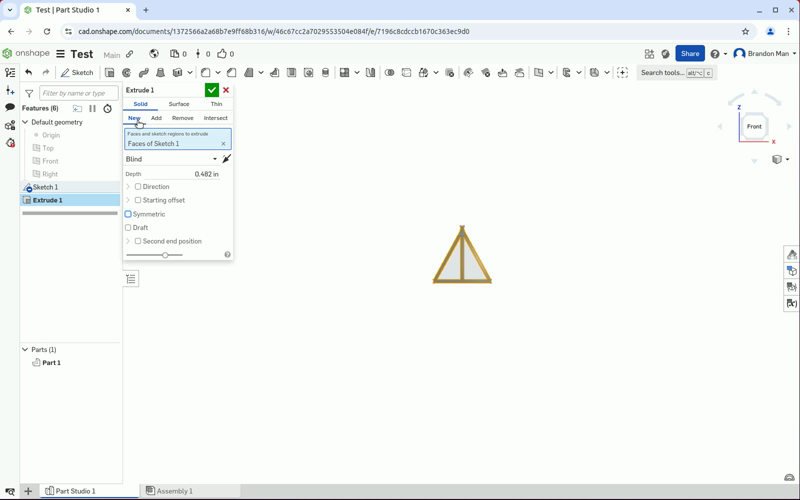
key(space)
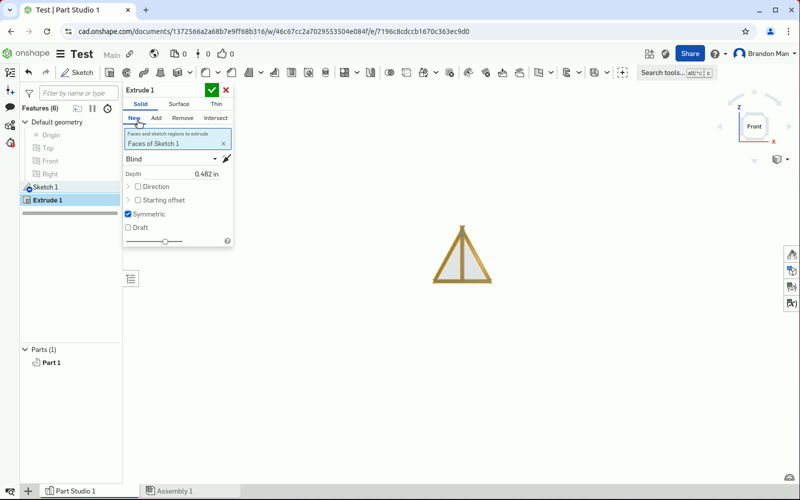
key(enter)
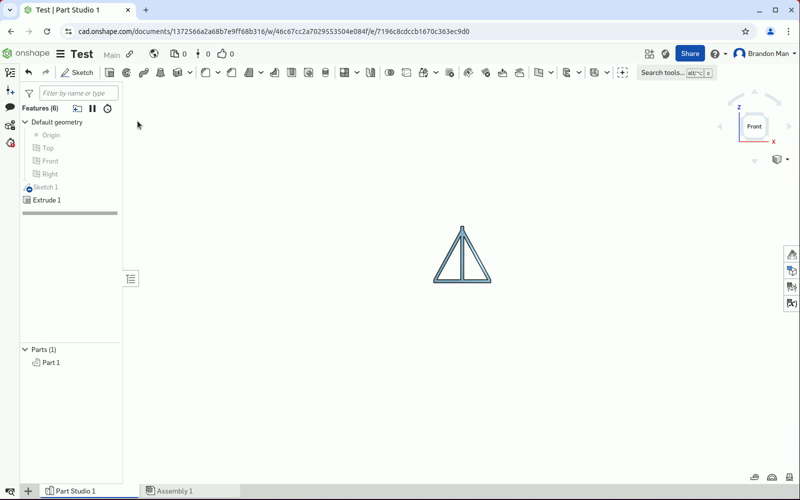
key(shift+h)
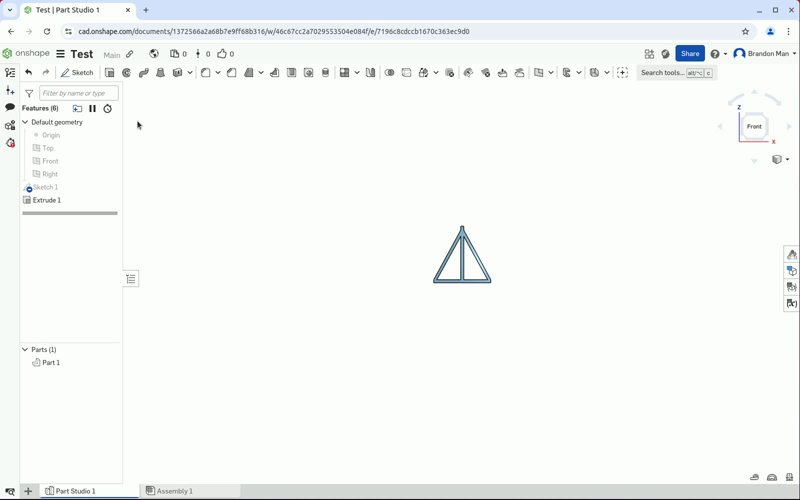
key(shift+h)
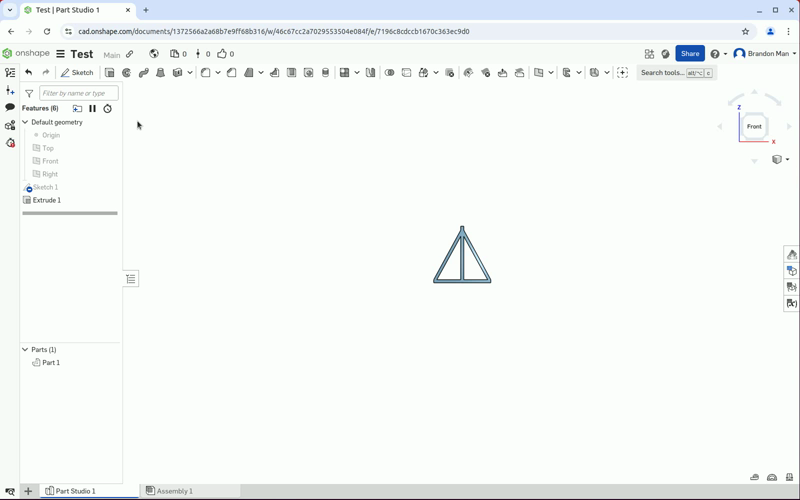
mouse_move(73, 189)
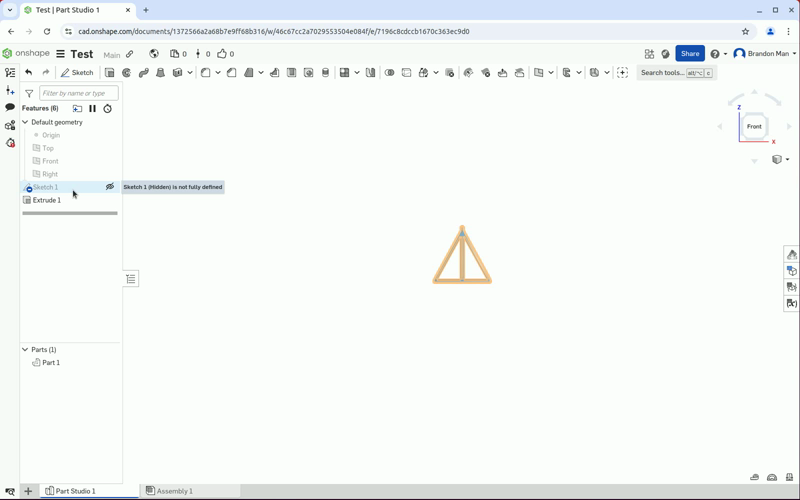
click(73, 189)
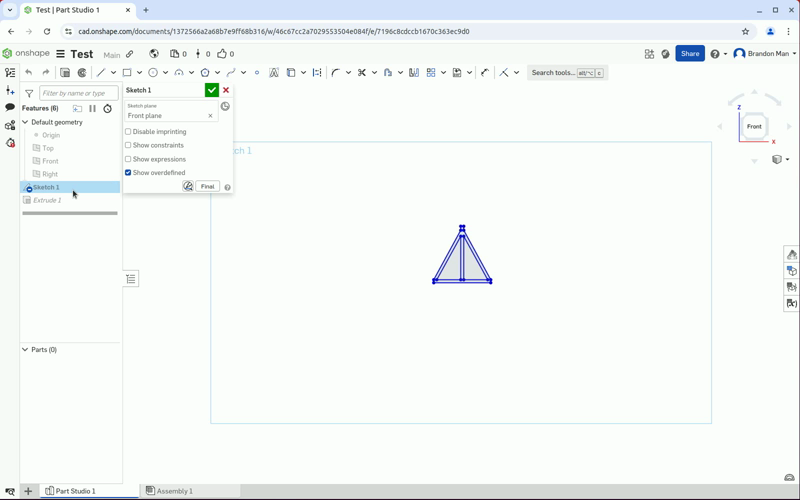
mouse_move(229, 92)
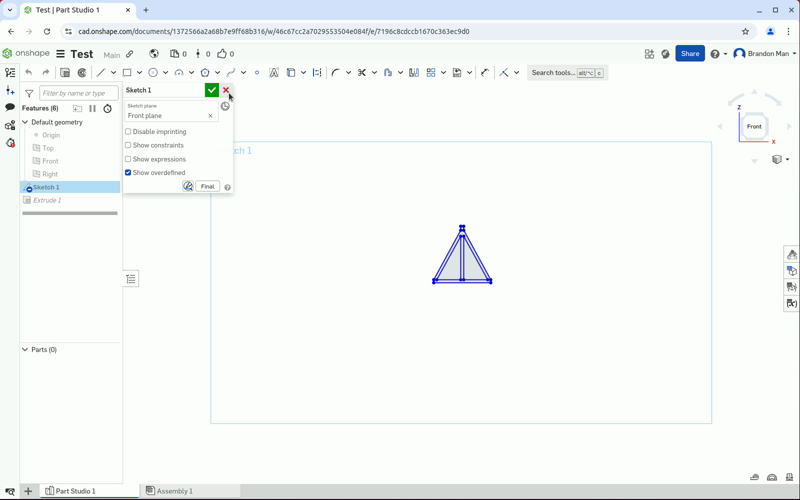
click(229, 92)
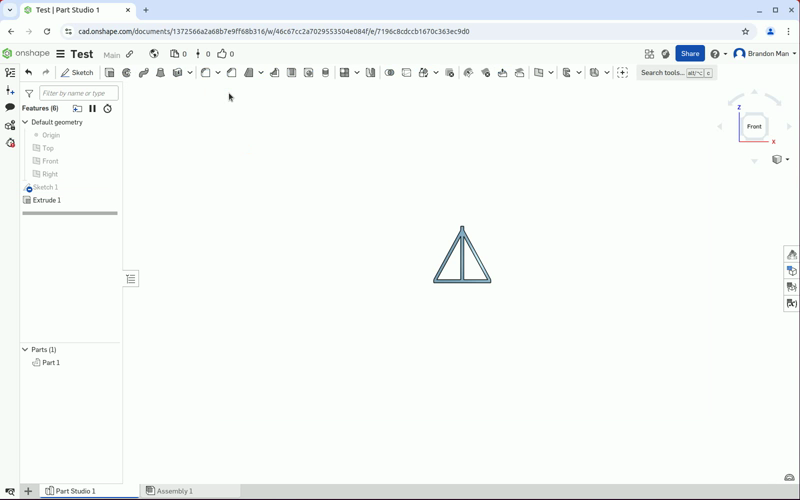
mouse_move(73, 352)
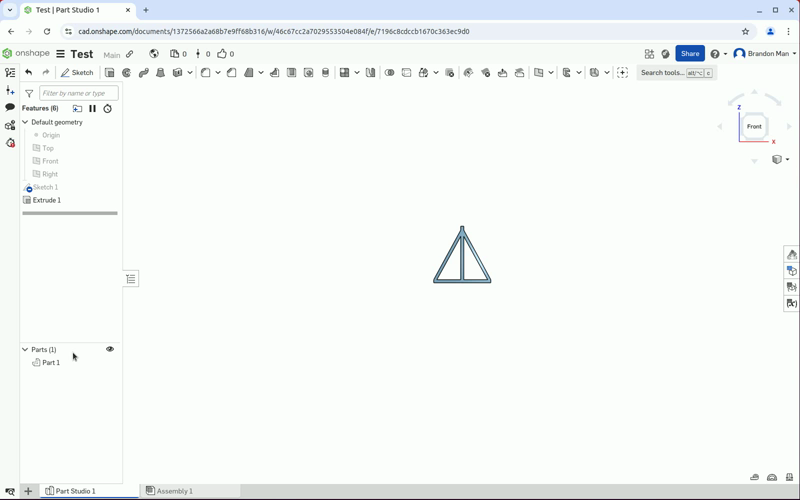
key(y)
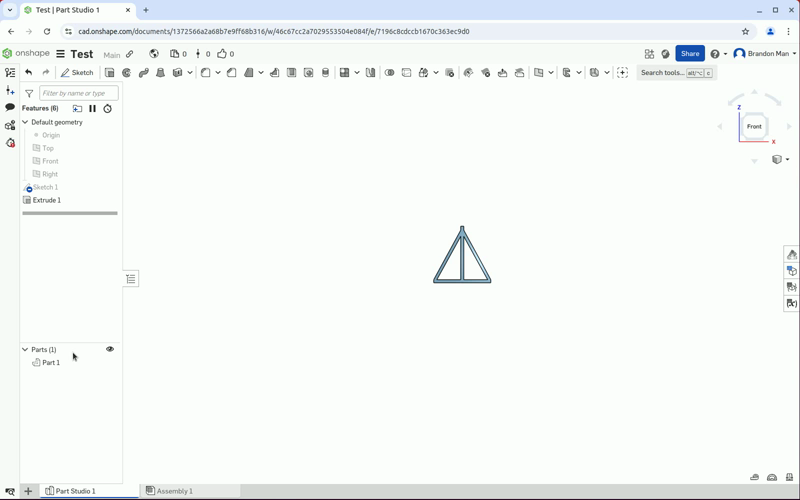
key(shift+p)
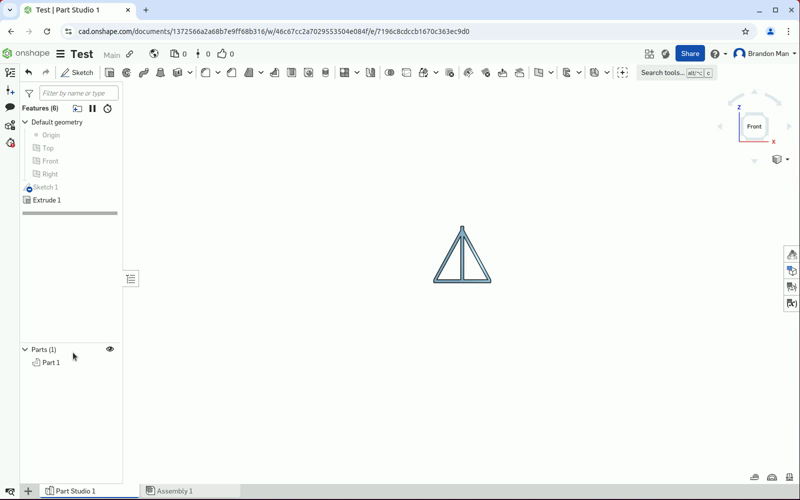
key(space)
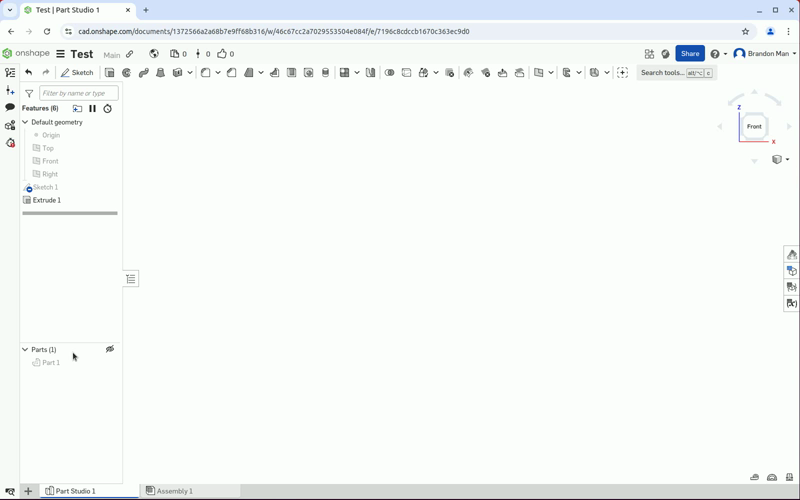
key_down(shift)
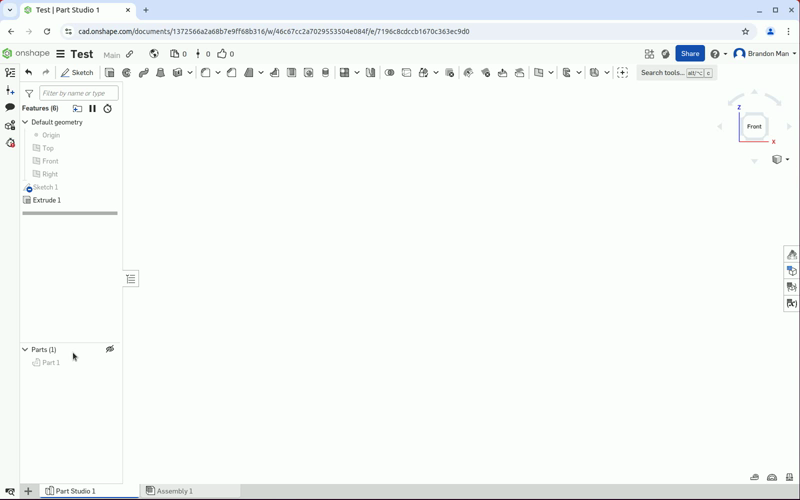
key(left)
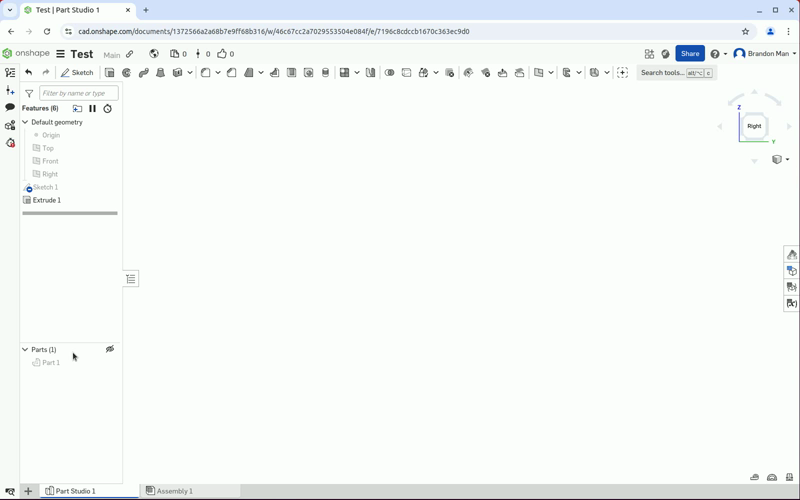
key_up(shift)
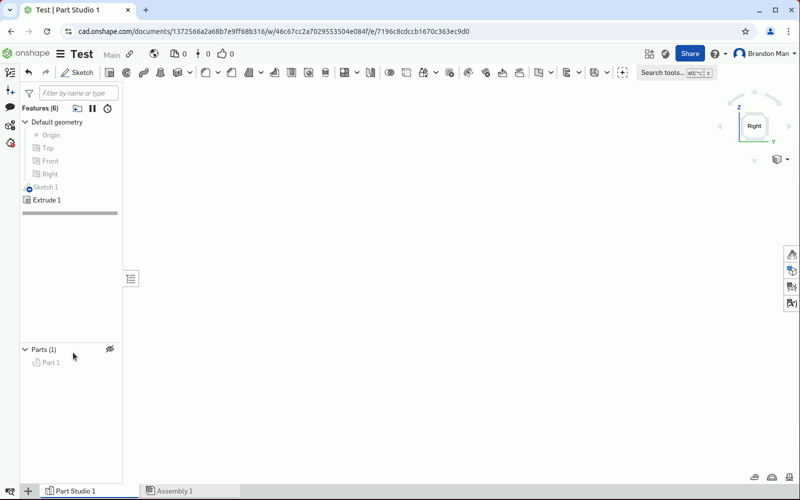
mouse_move(73, 352)
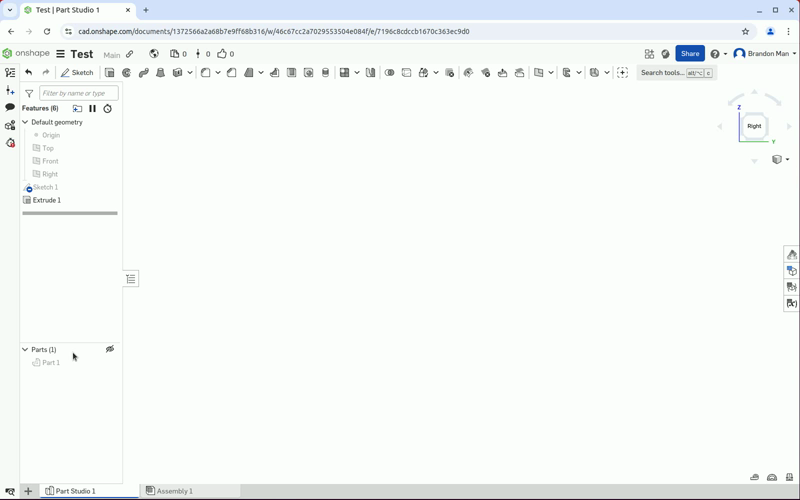
key(shift+y)
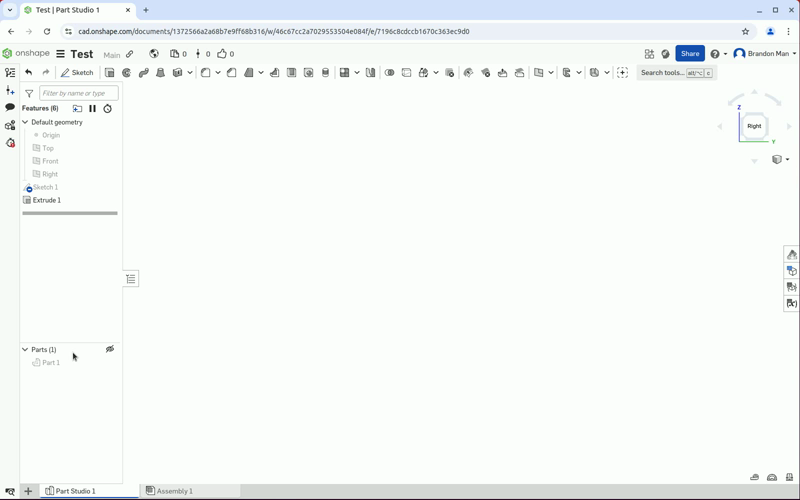
key(shift+s)
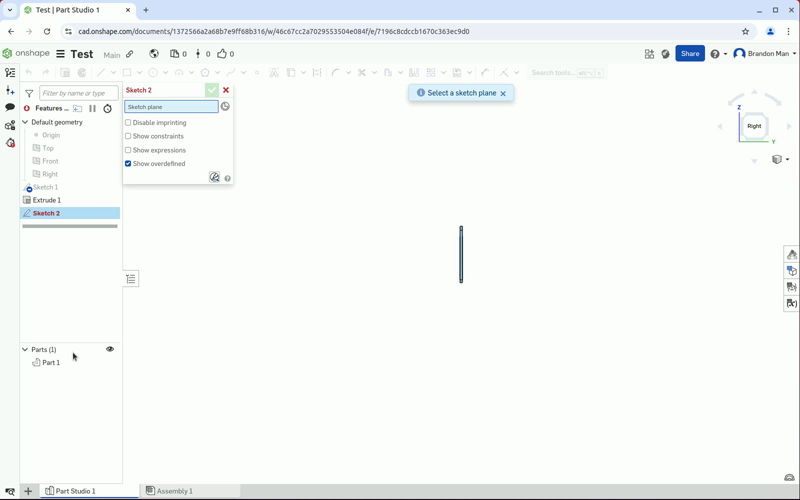
mouse_move(73, 176)
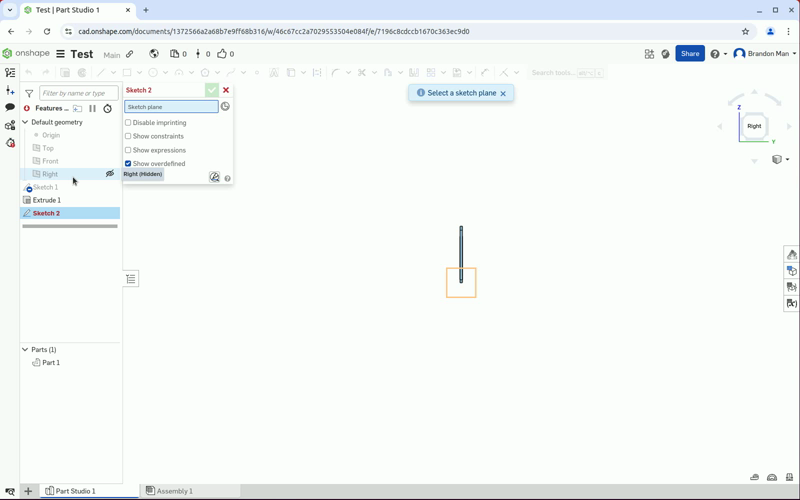
click(73, 176)
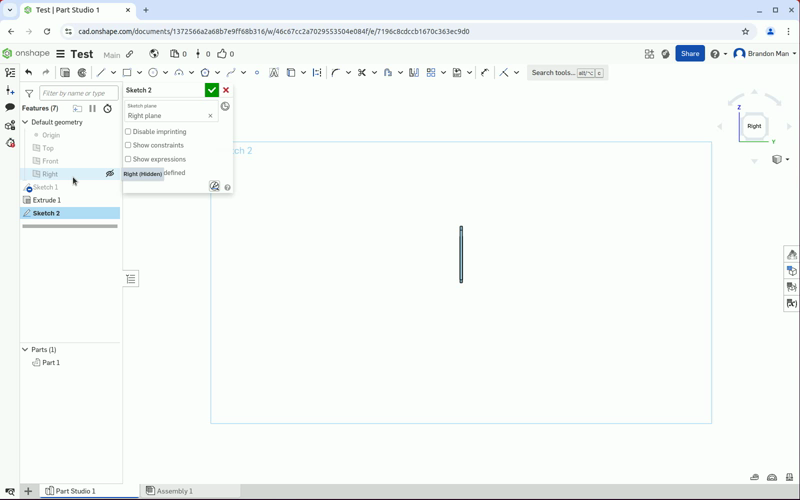
mouse_move(73, 352)
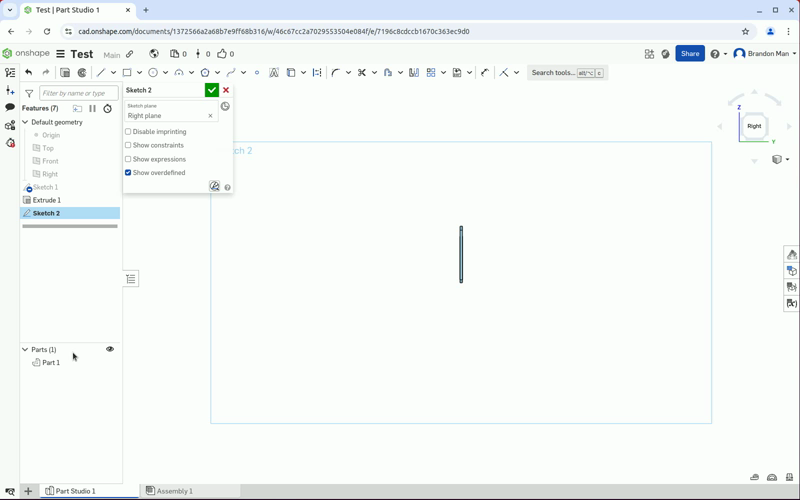
key(y)
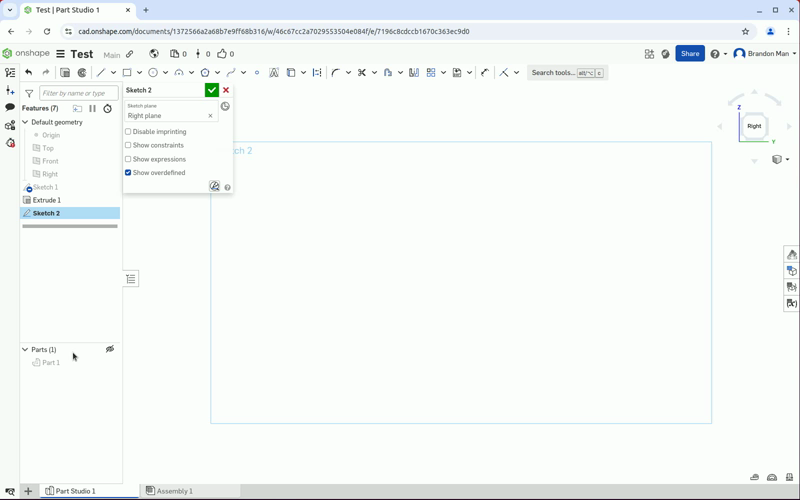
key(l)
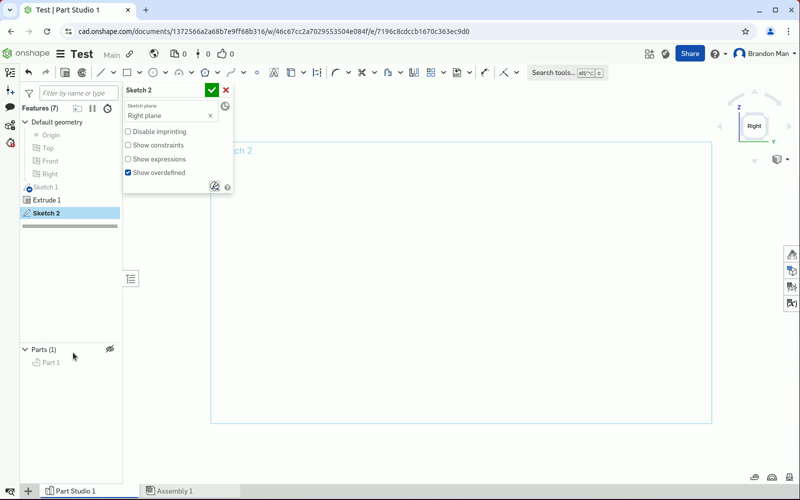
key_down(shift)
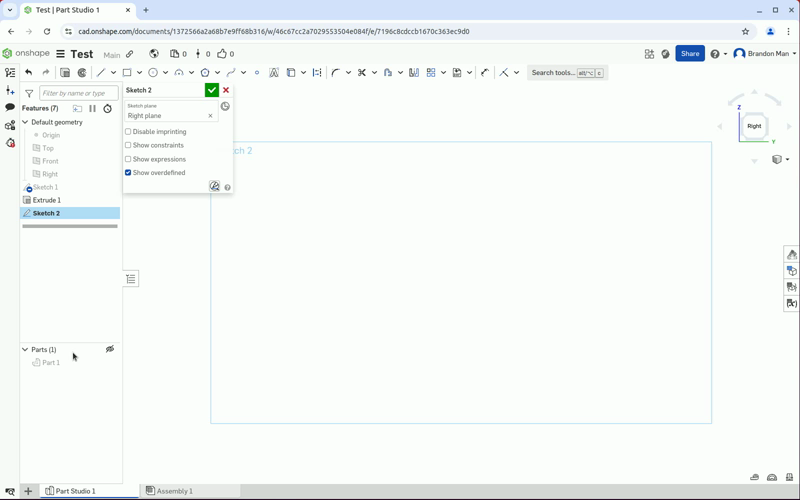
mouse_move(432, 282)
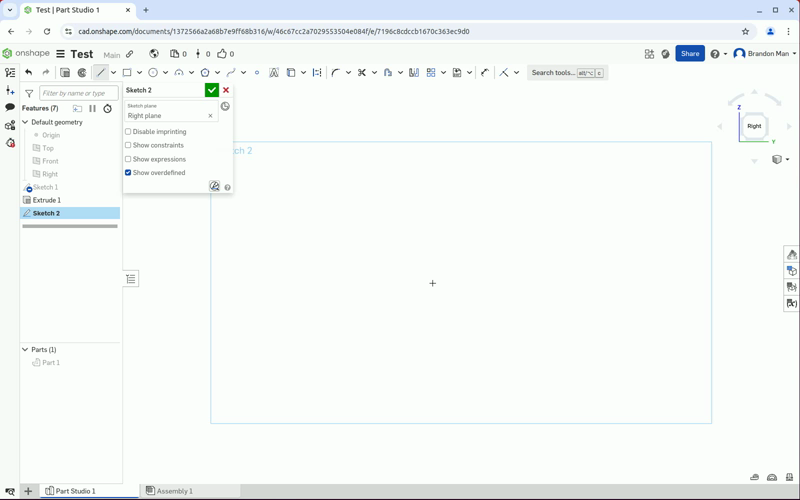
click(432, 282)
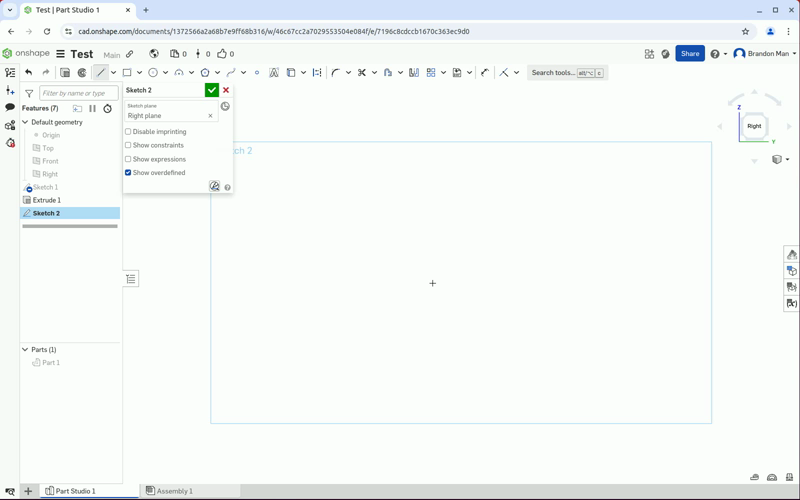
key_up(shift)
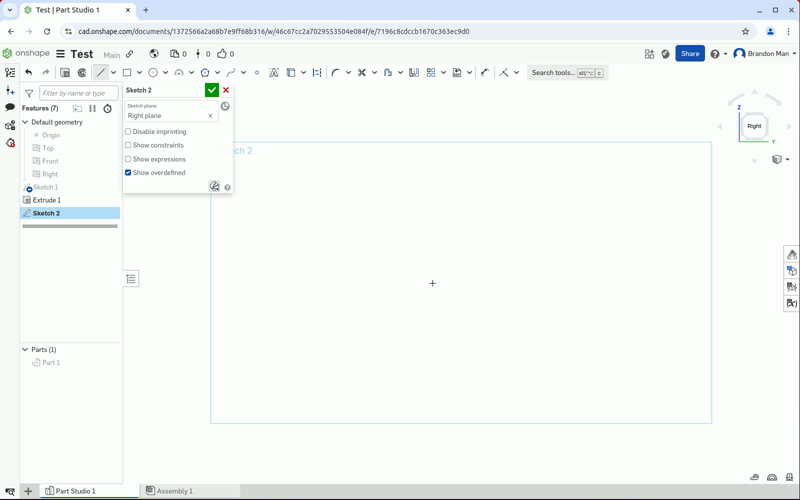
key_down(shift)
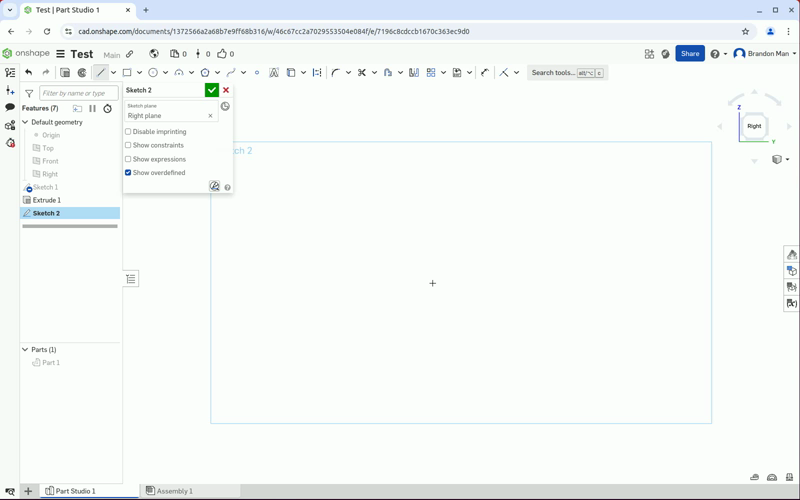
mouse_move(462, 282)
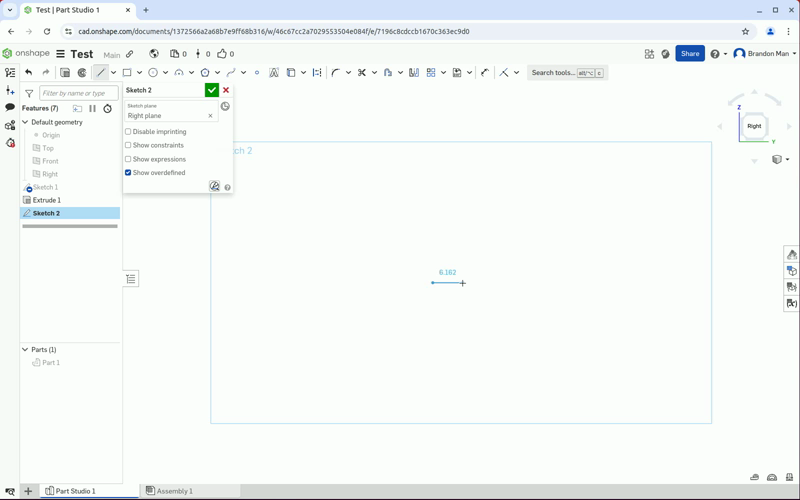
mouse_move(489, 282)
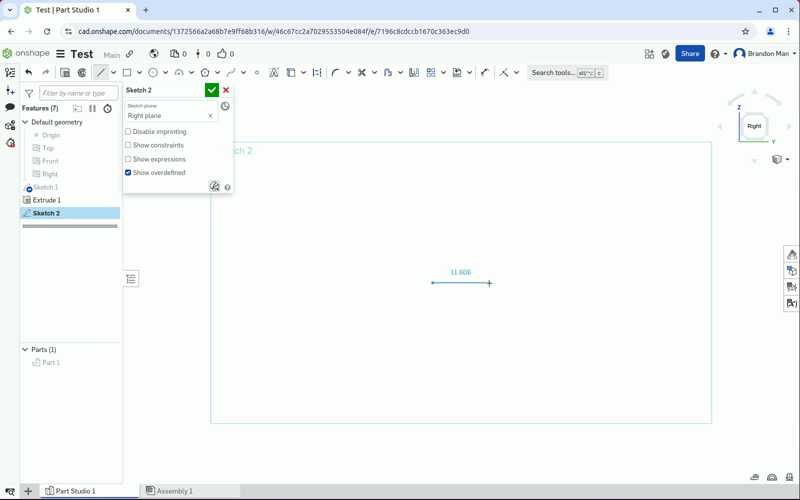
click(489, 282)
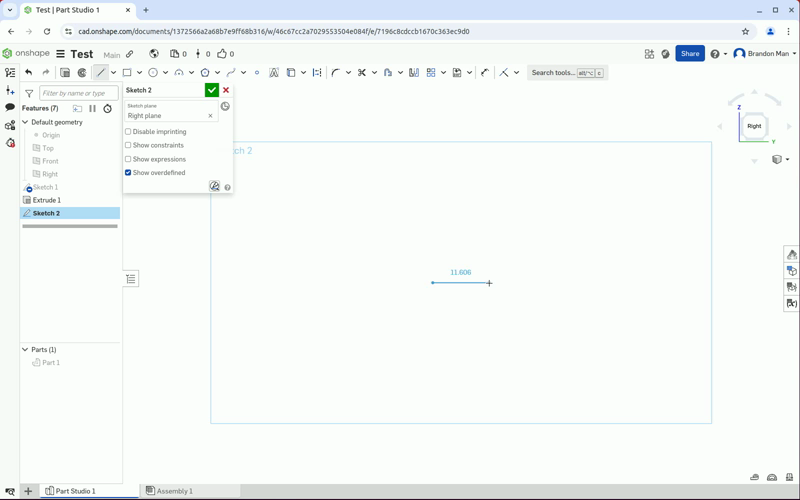
key_up(shift)
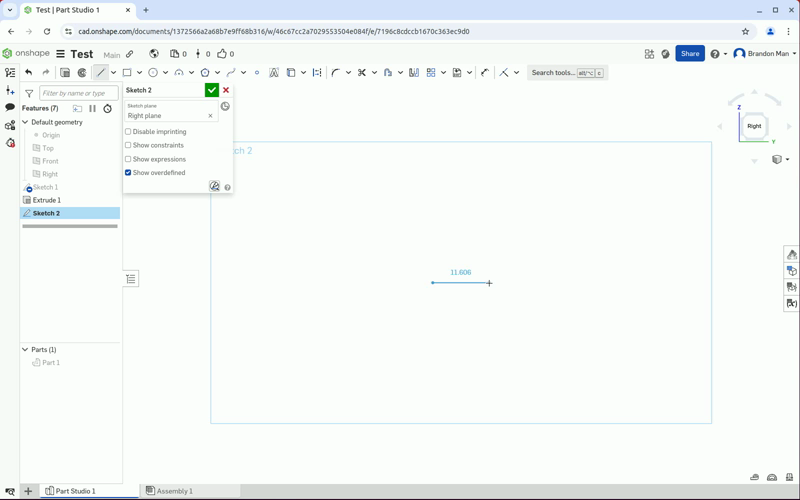
key_down(shift)
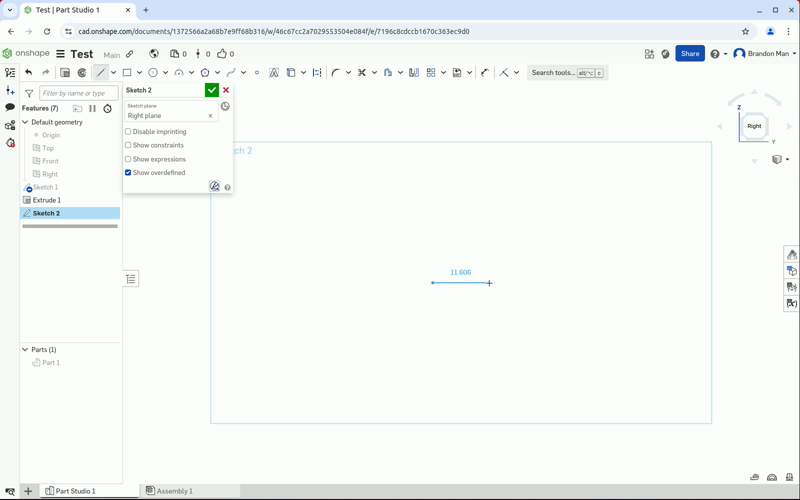
mouse_move(519, 282)
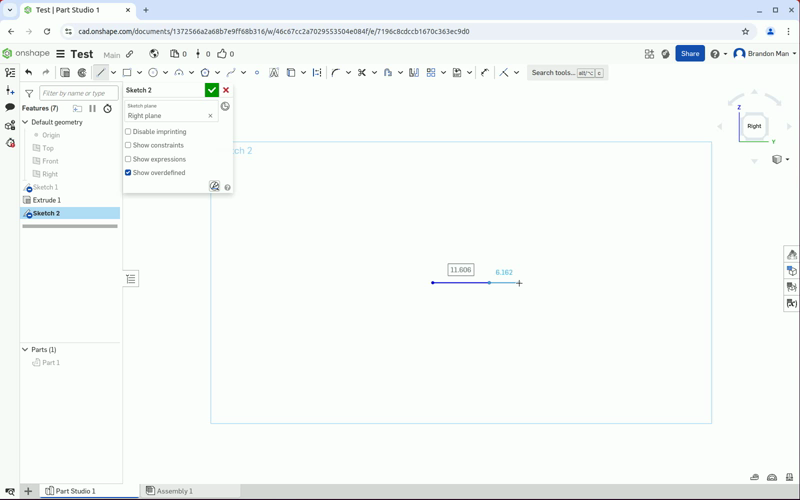
mouse_move(489, 279)
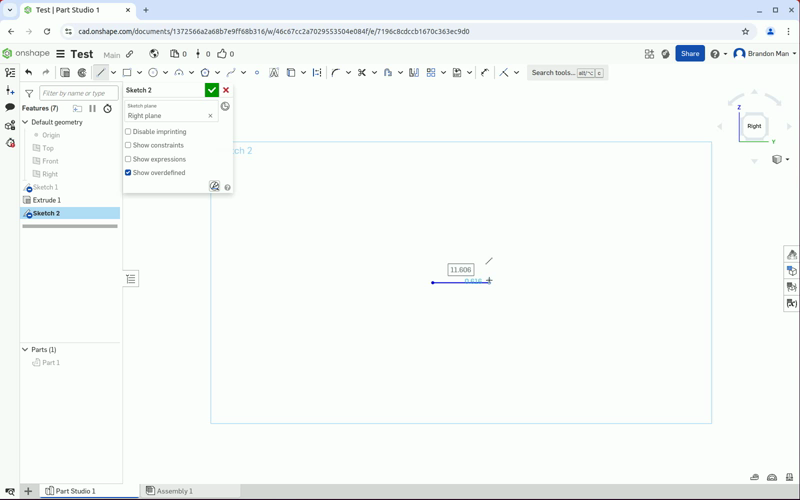
scroll(6)
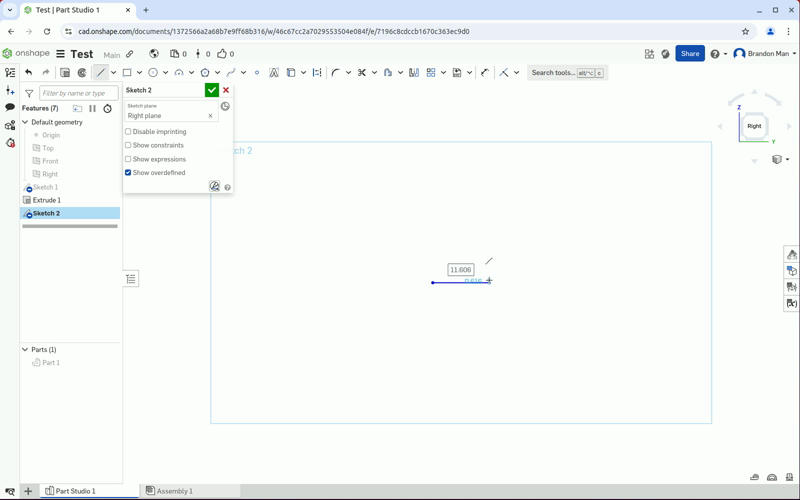
scroll(6)
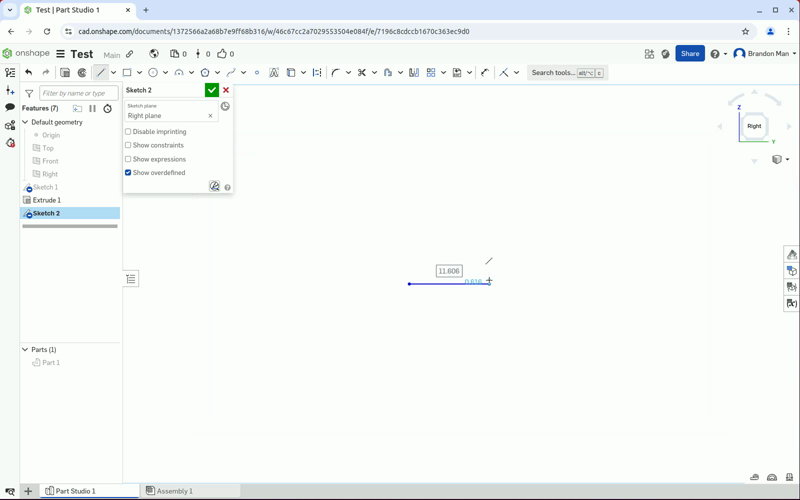
scroll(6)
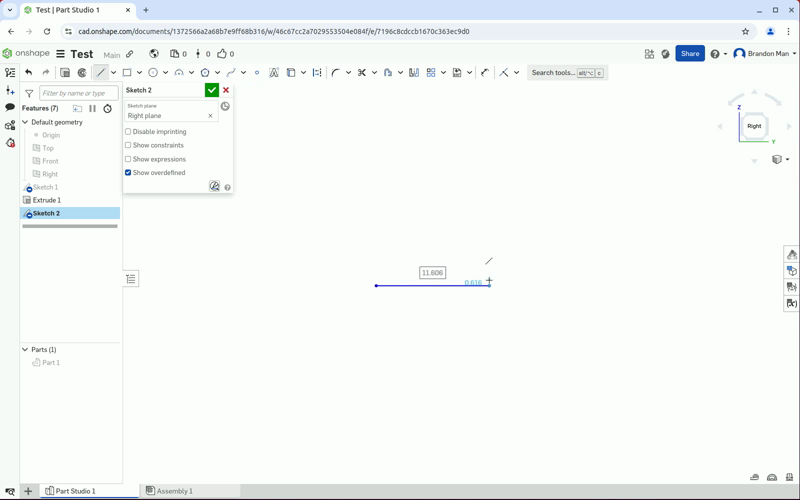
scroll(6)
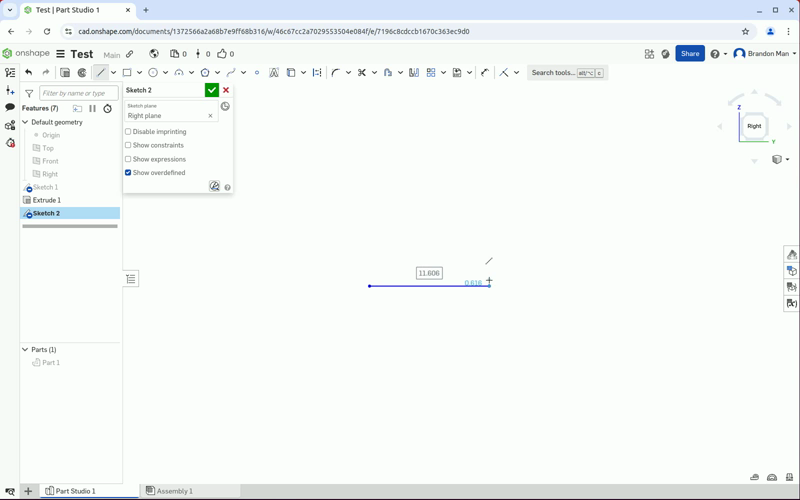
scroll(6)
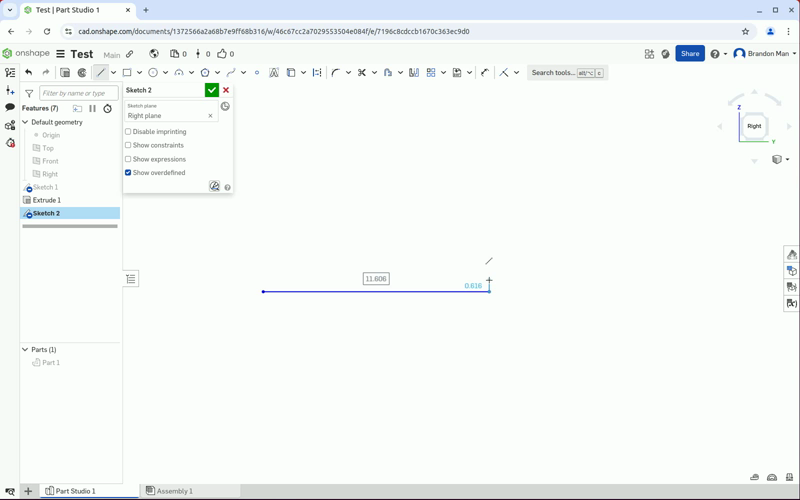
scroll(6)
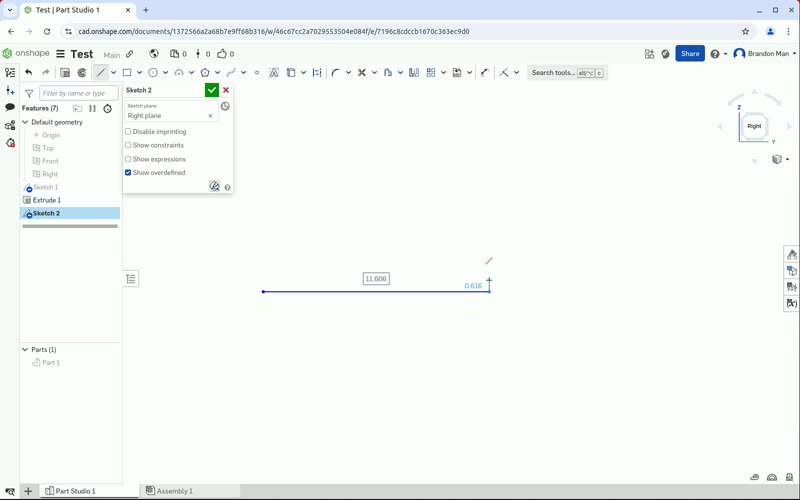
scroll(6)
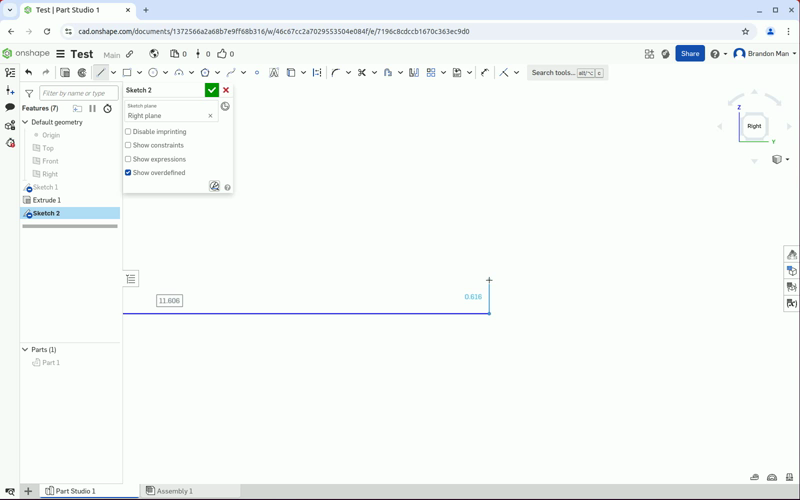
click(489, 279)
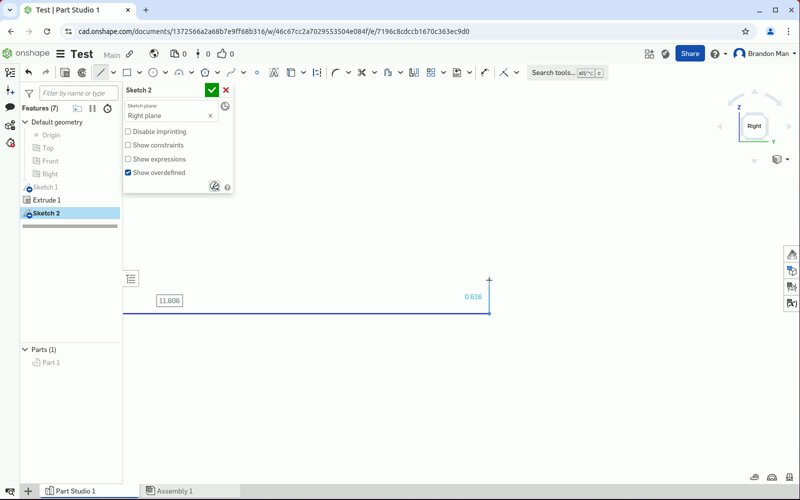
scroll(-6)
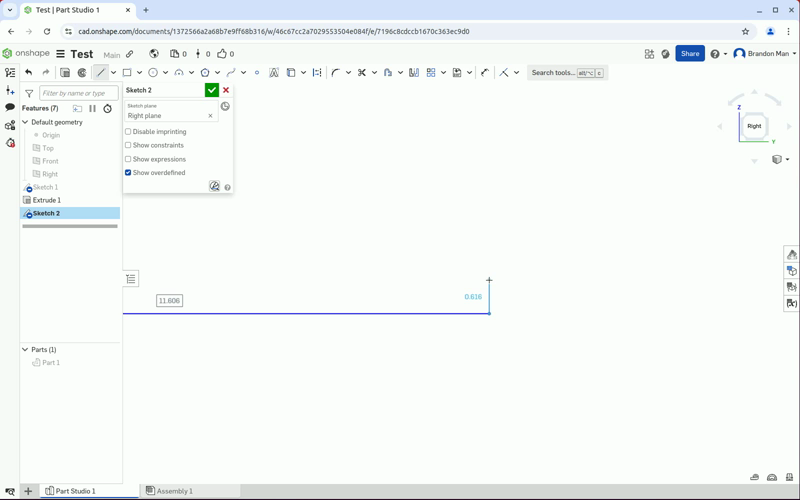
scroll(-6)
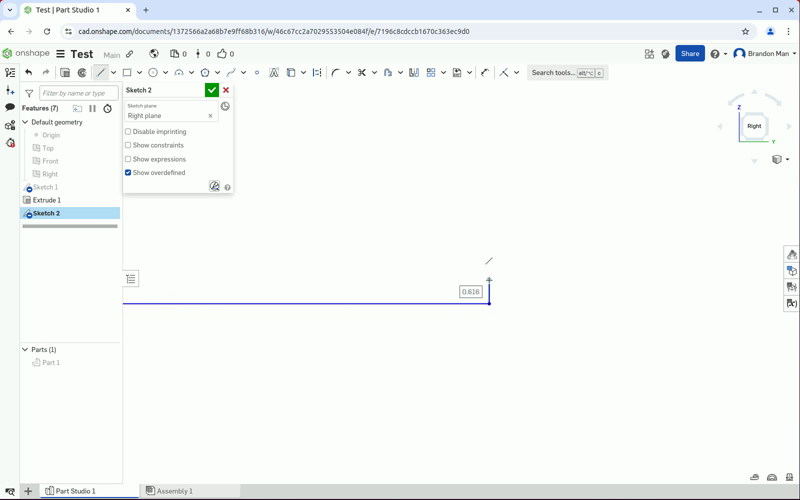
scroll(-6)
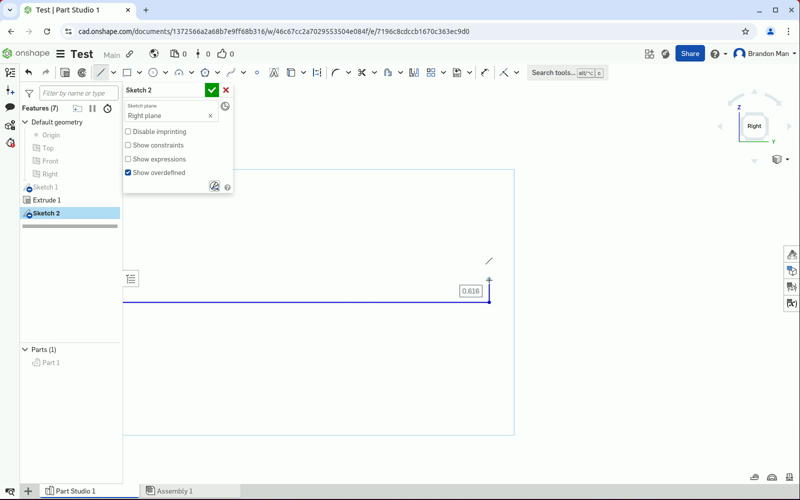
scroll(-6)
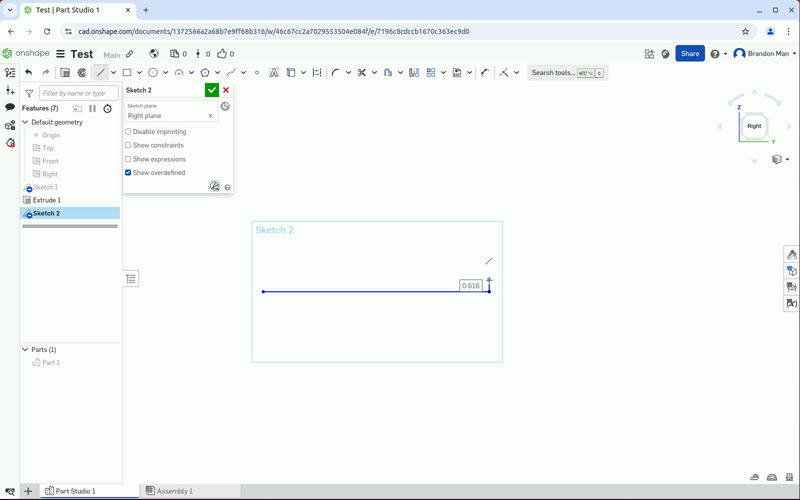
scroll(-6)
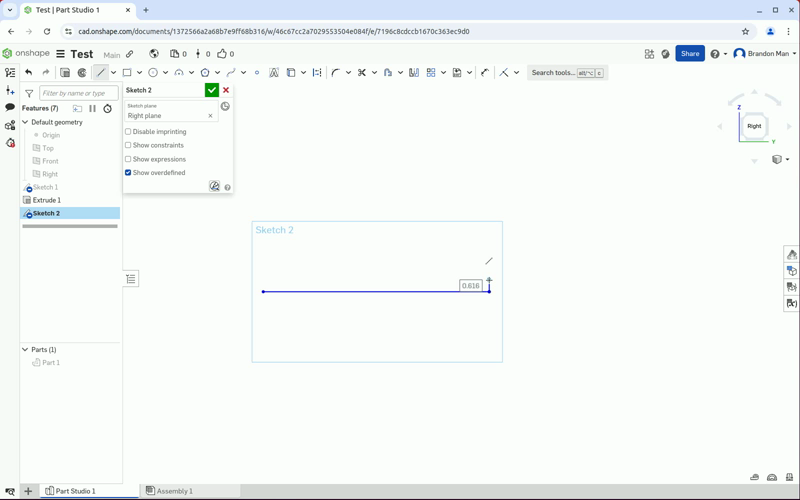
scroll(-6)
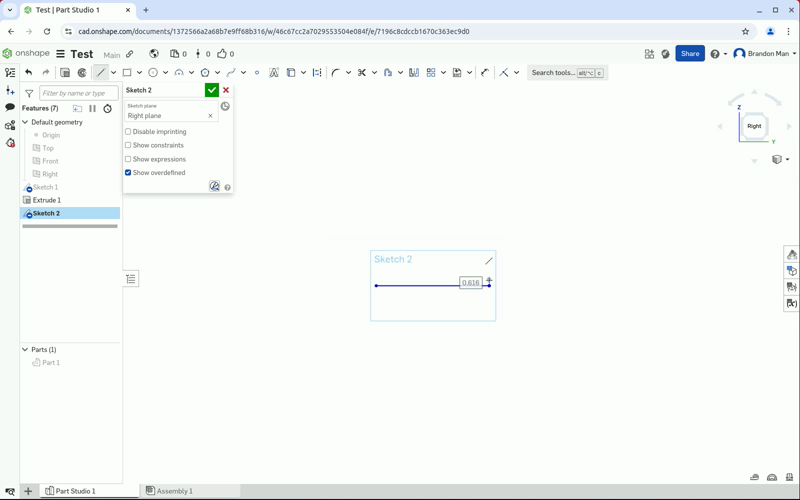
scroll(-6)
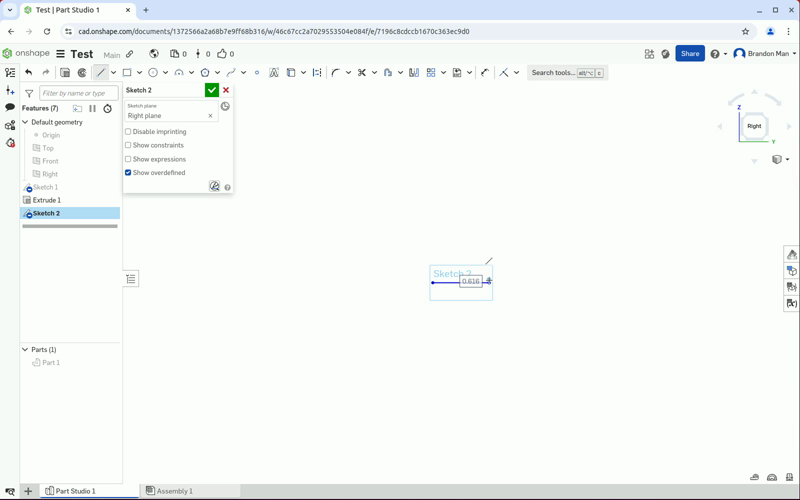
key_up(shift)
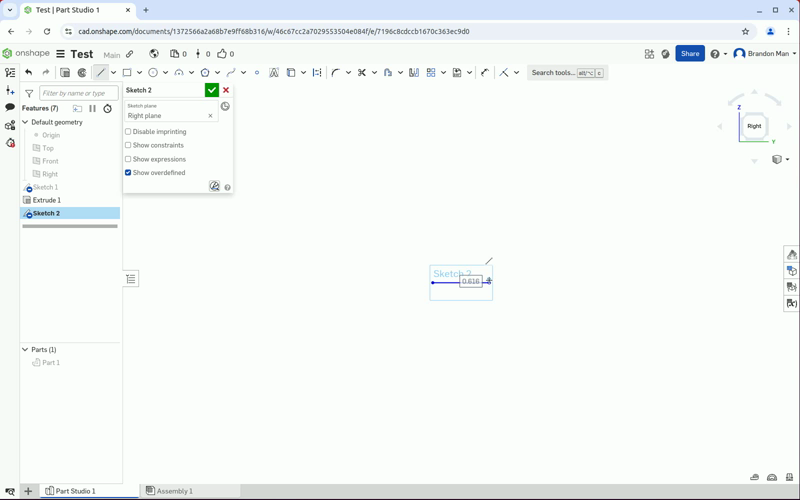
key_down(shift)
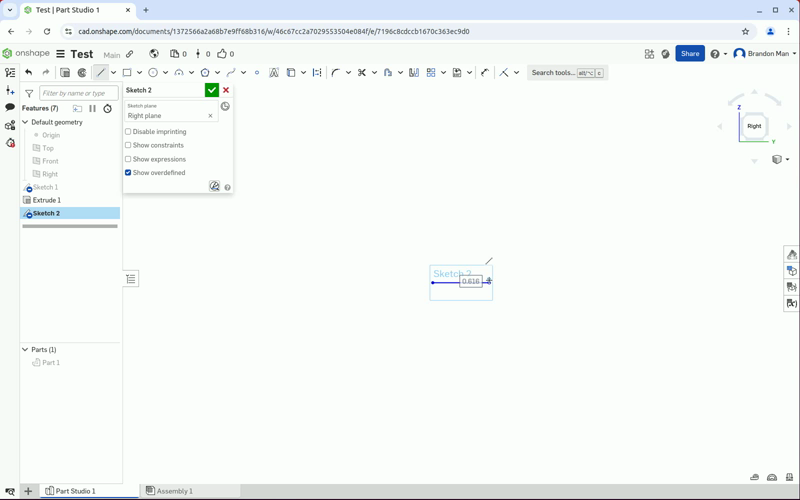
mouse_move(519, 279)
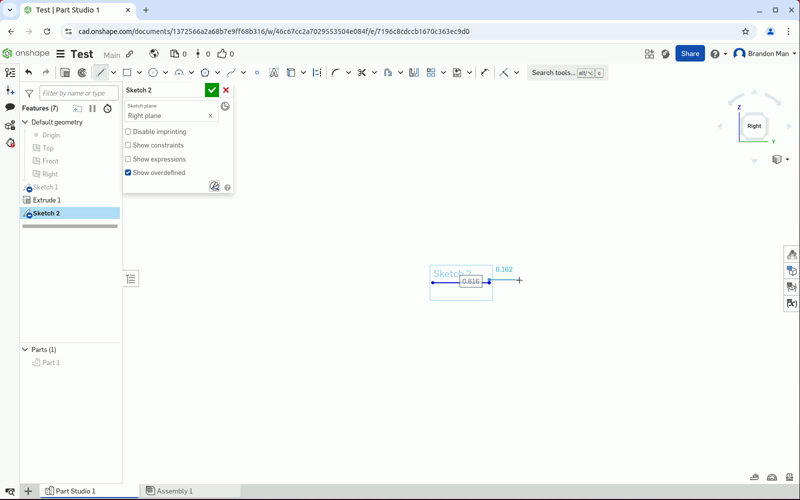
mouse_move(462, 230)
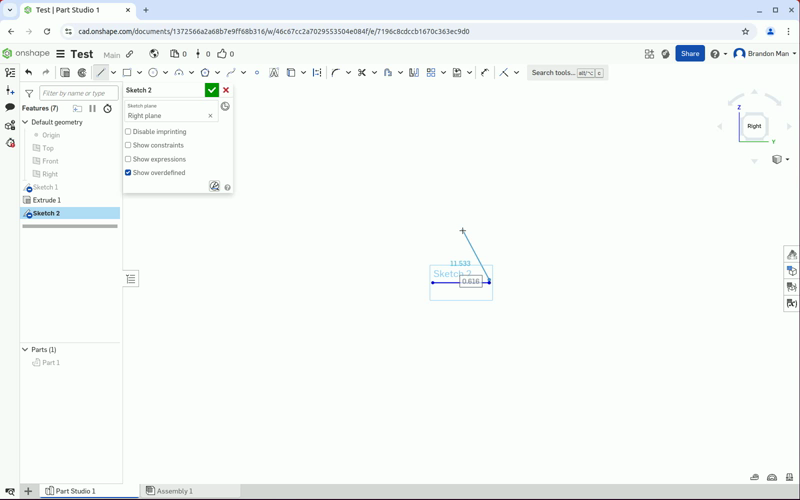
click(462, 230)
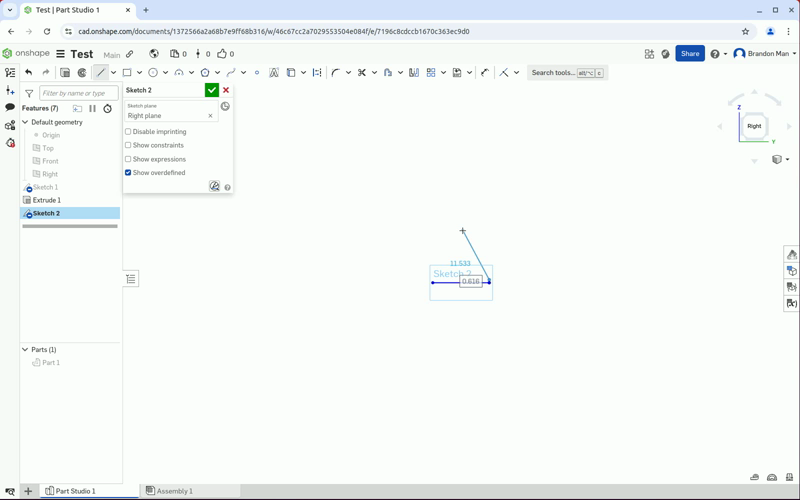
key_up(shift)
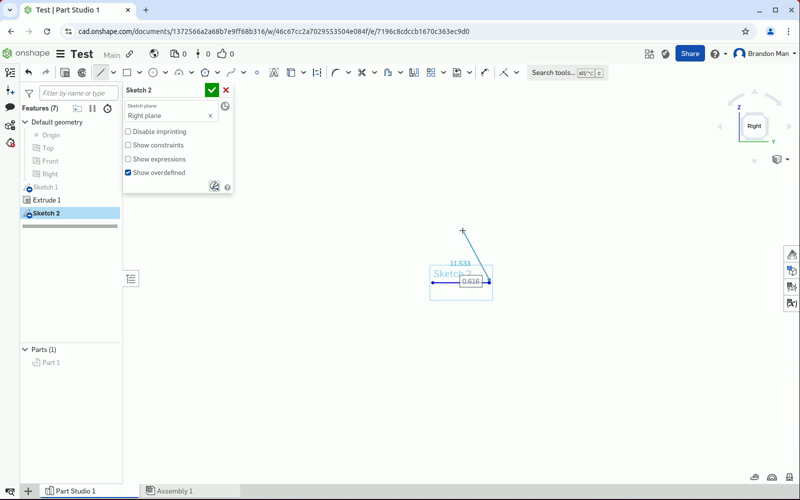
key_down(shift)
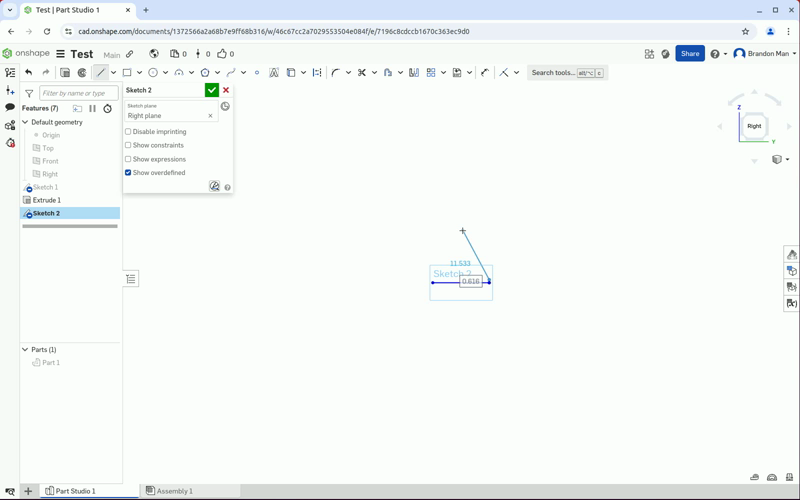
mouse_move(492, 230)
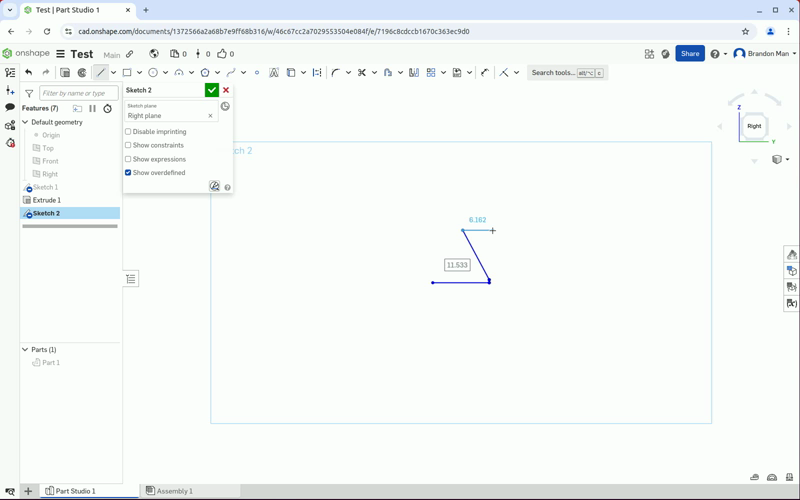
mouse_move(459, 230)
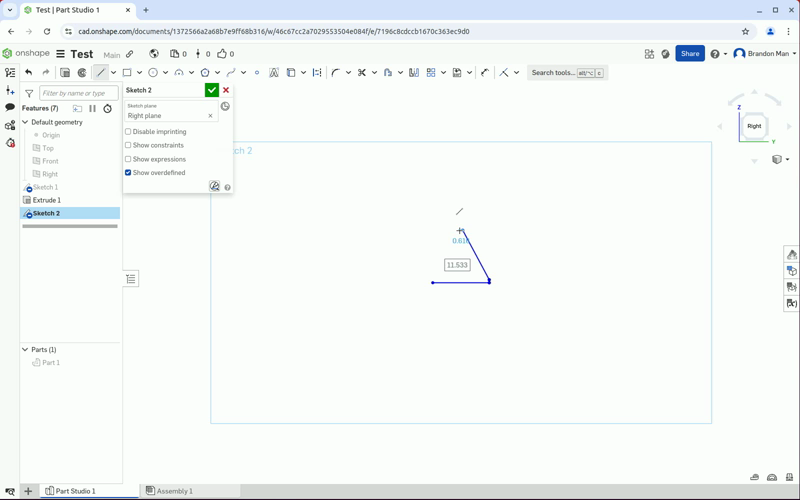
scroll(6)
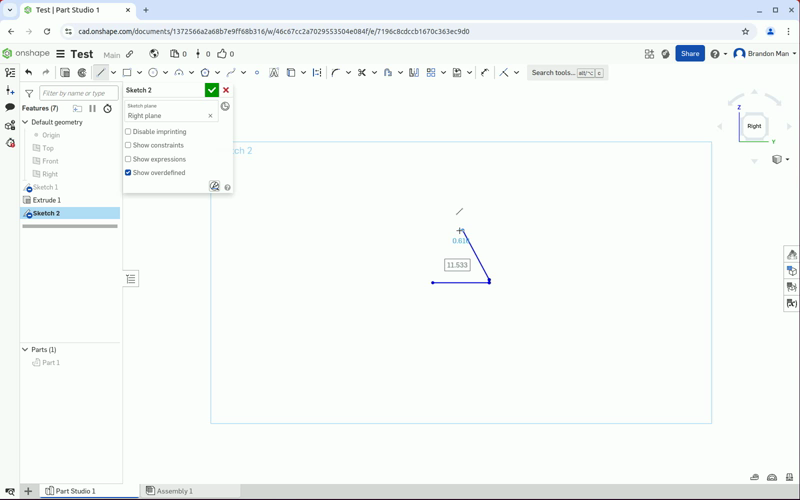
scroll(6)
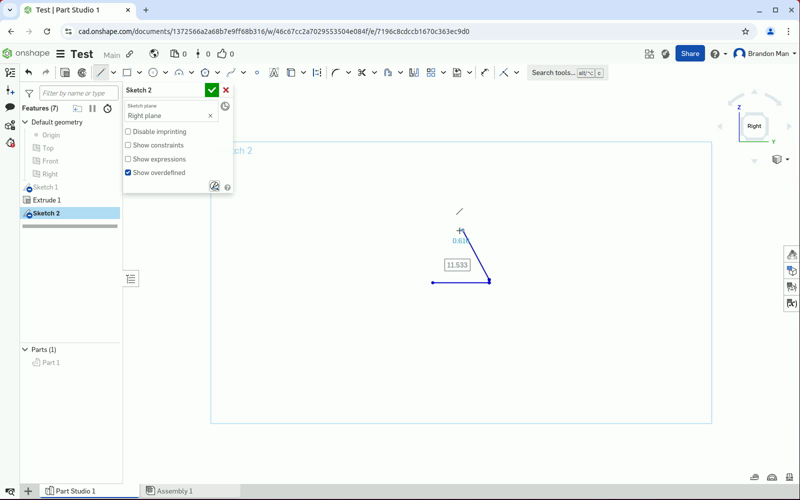
scroll(6)
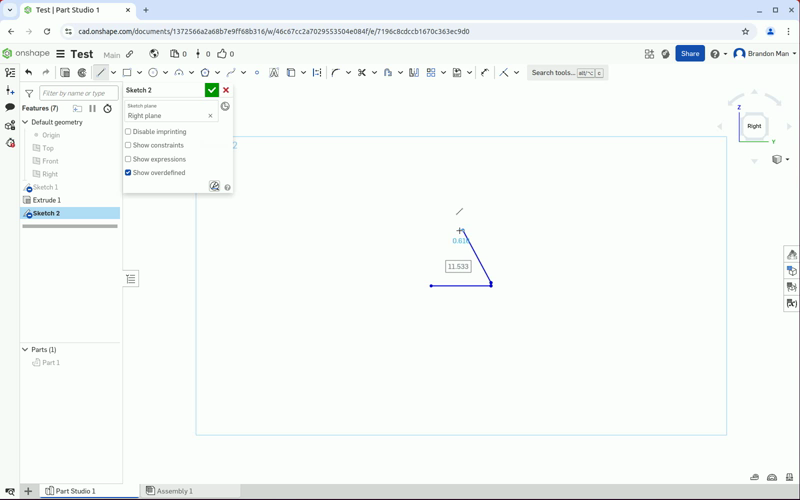
scroll(6)
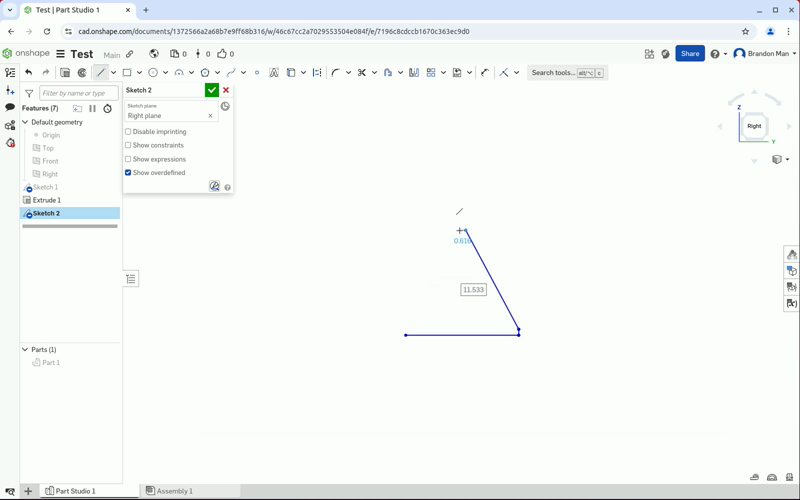
scroll(6)
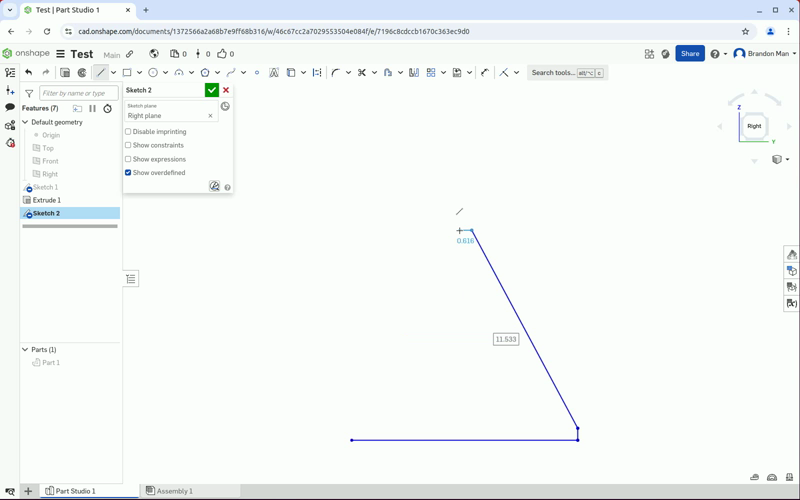
scroll(6)
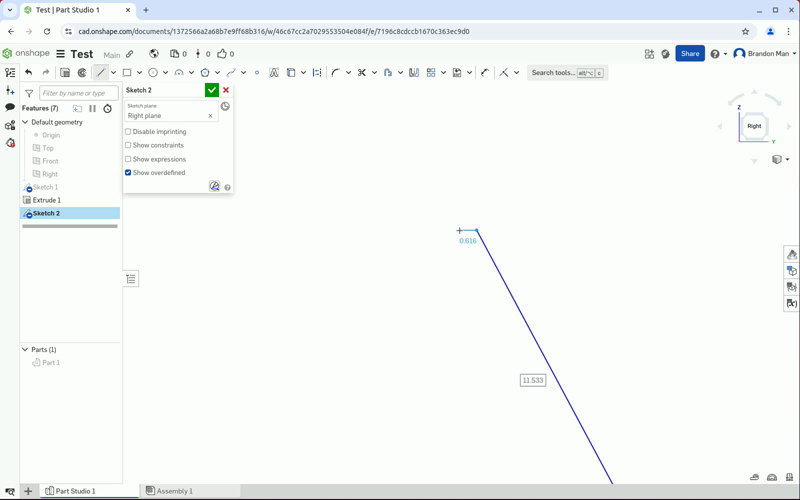
scroll(6)
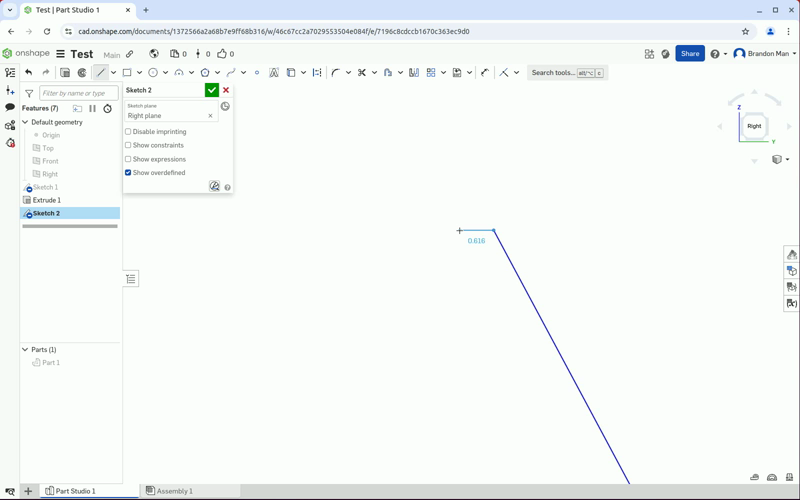
click(459, 230)
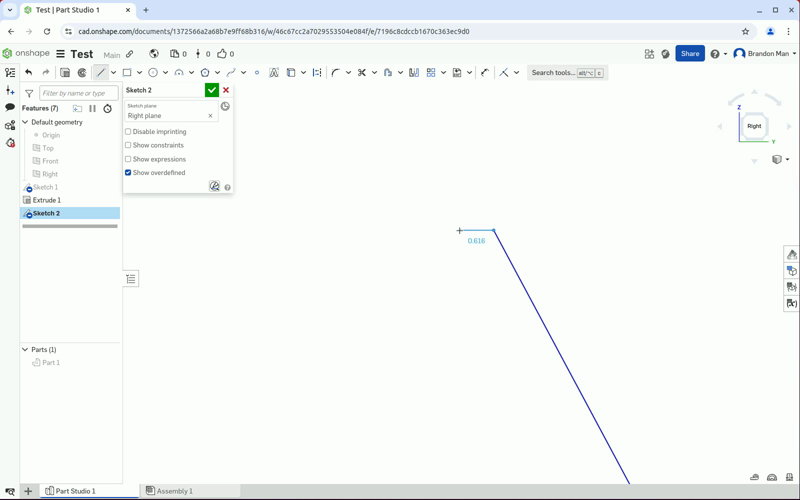
scroll(-6)
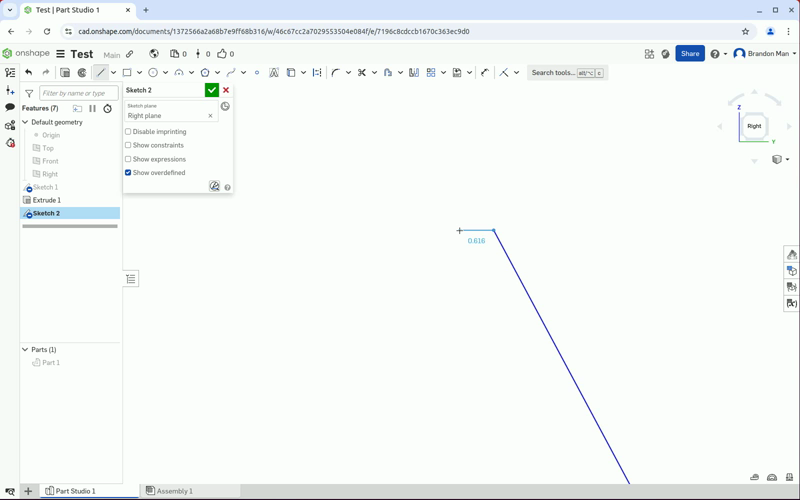
scroll(-6)
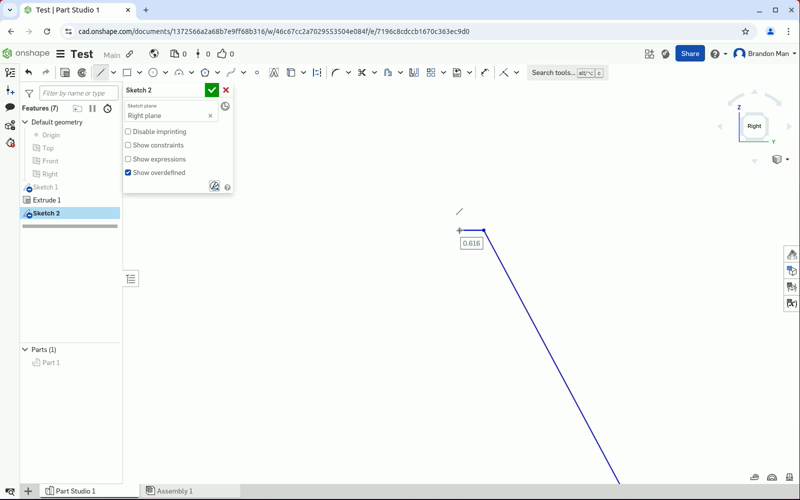
scroll(-6)
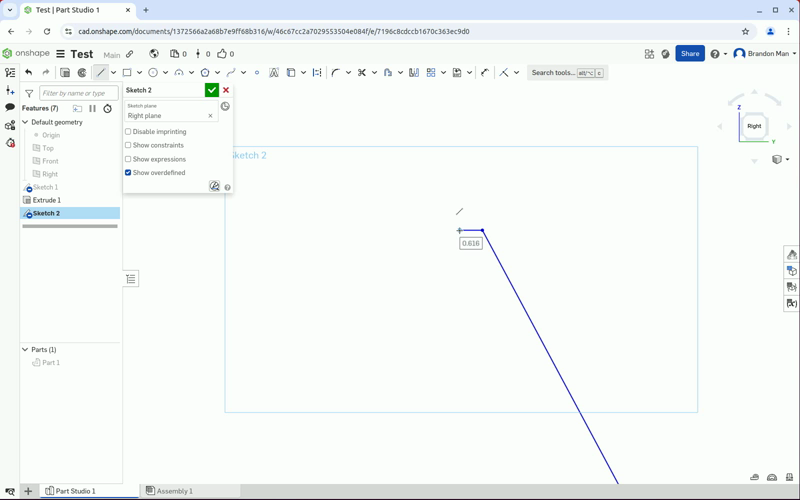
scroll(-6)
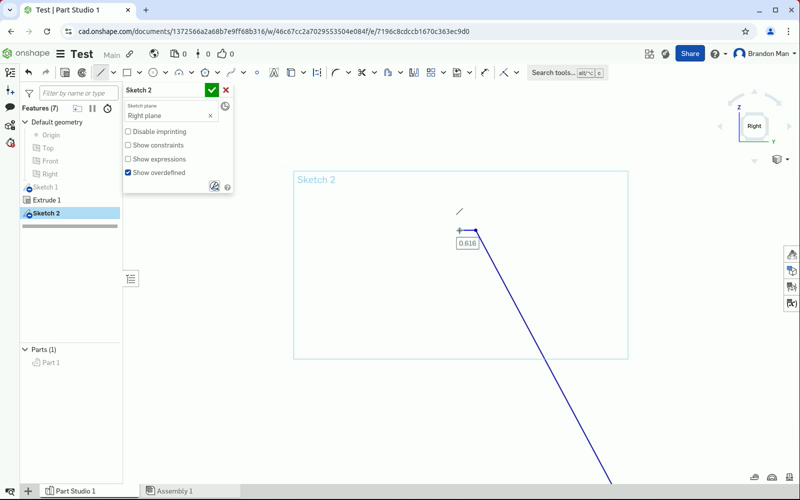
scroll(-6)
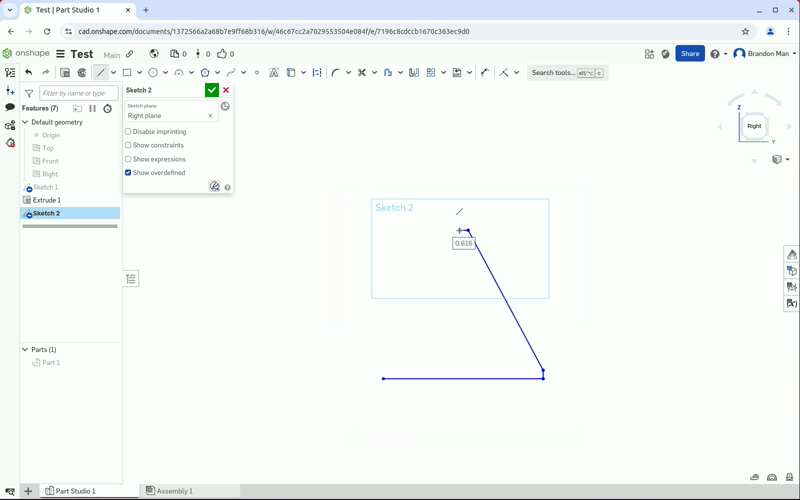
scroll(-6)
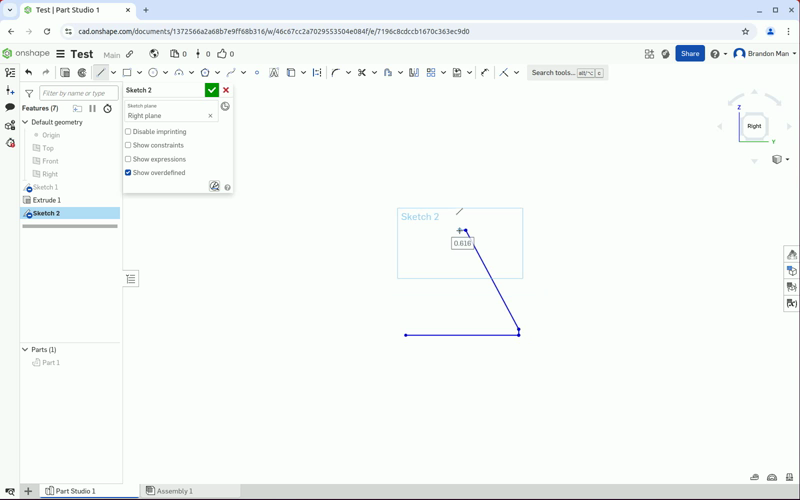
scroll(-6)
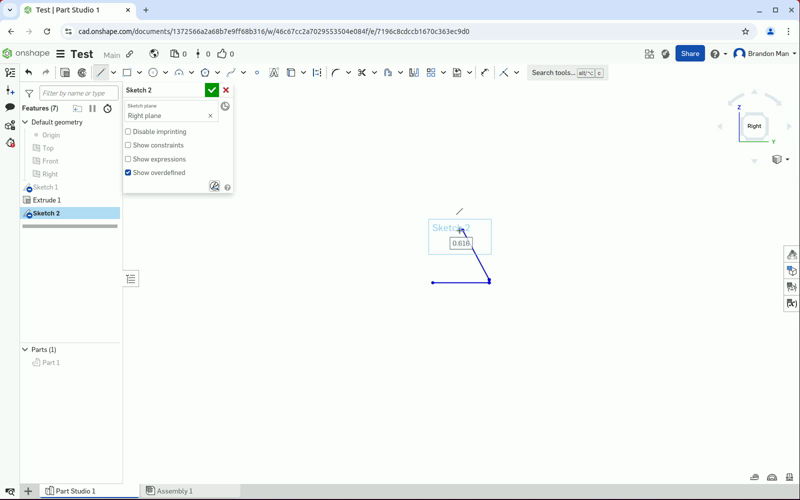
key_up(shift)
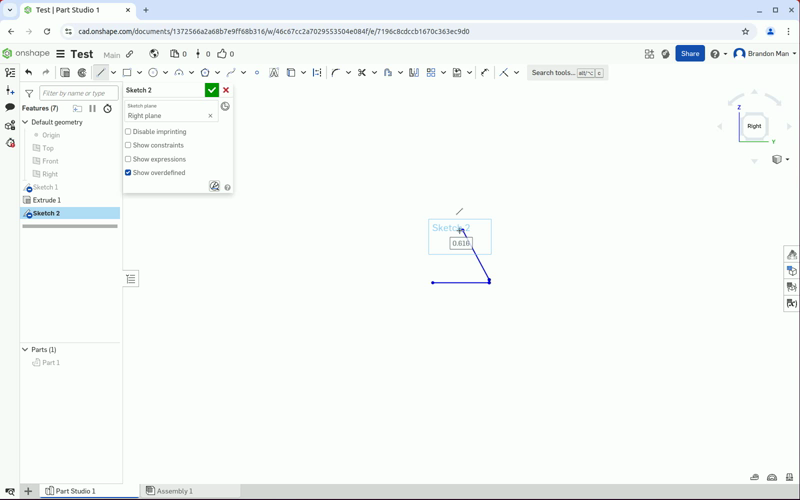
key_down(shift)
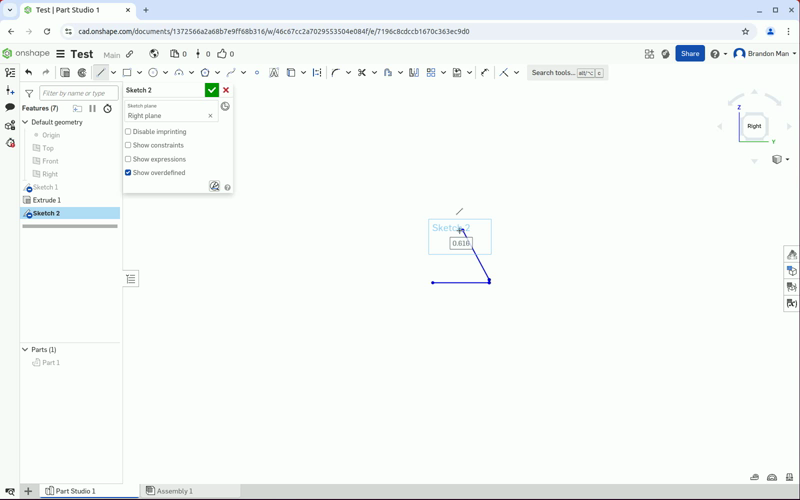
mouse_move(489, 230)
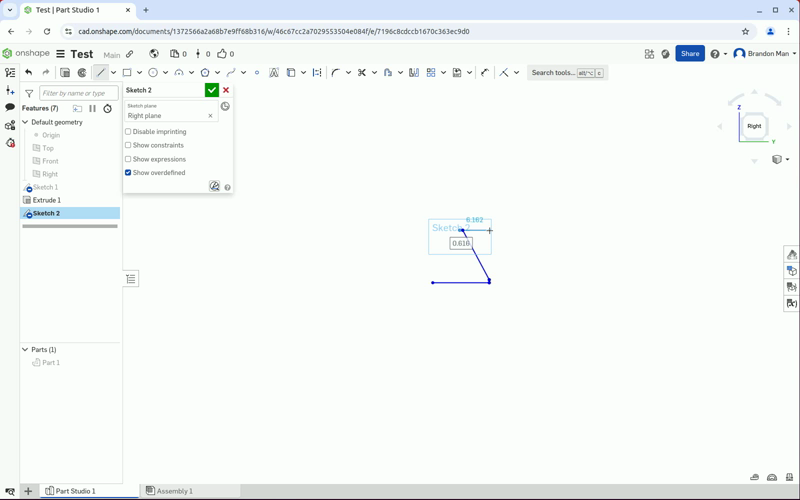
mouse_move(432, 279)
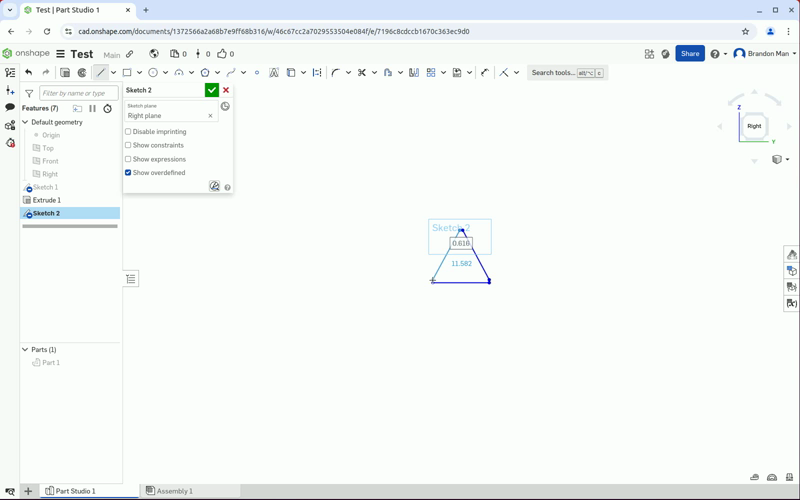
scroll(6)
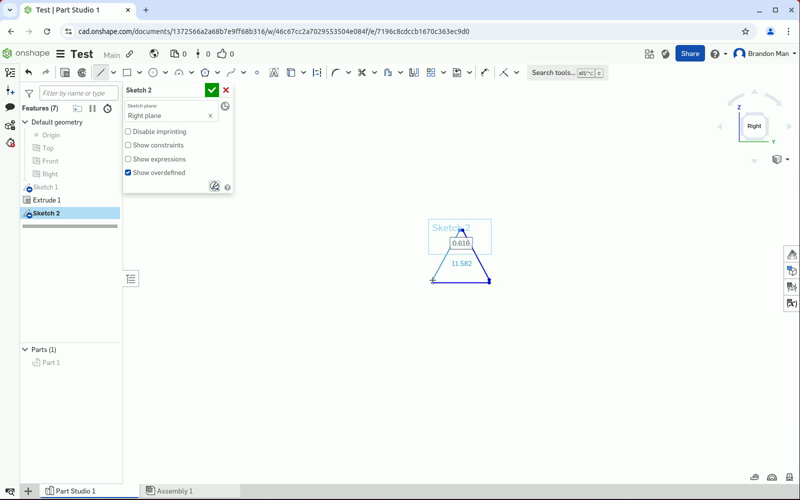
scroll(6)
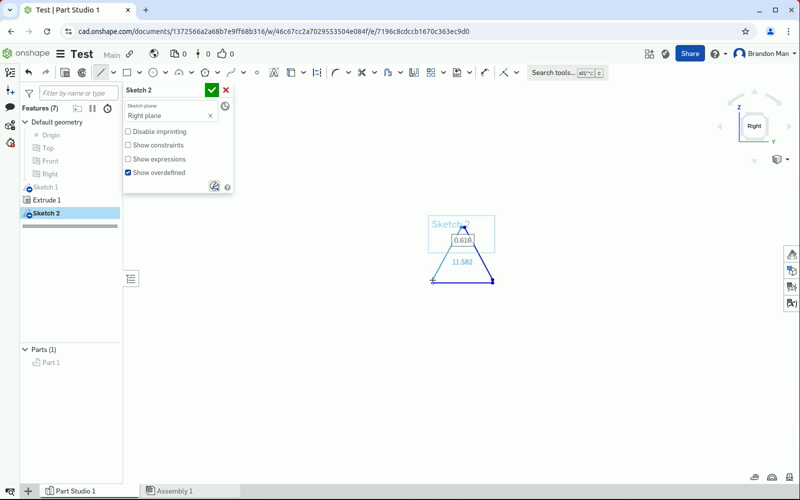
scroll(6)
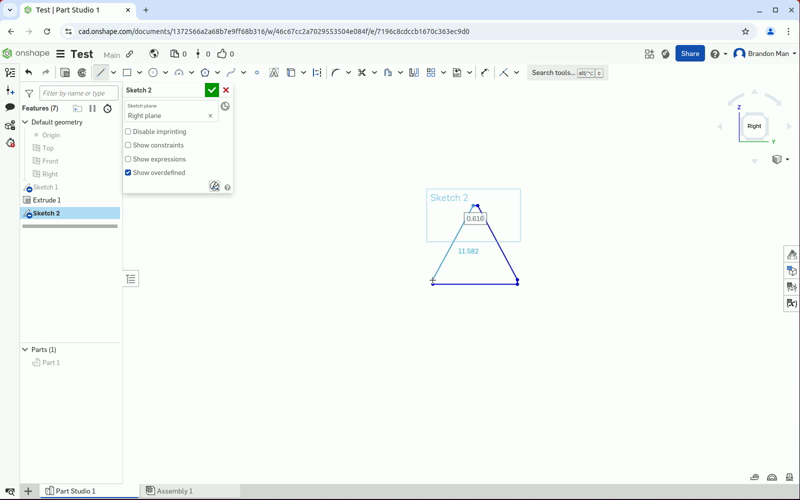
scroll(6)
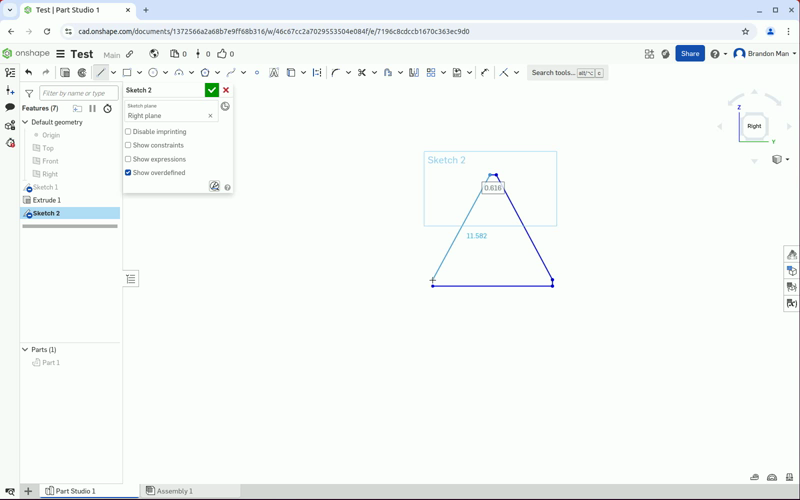
scroll(6)
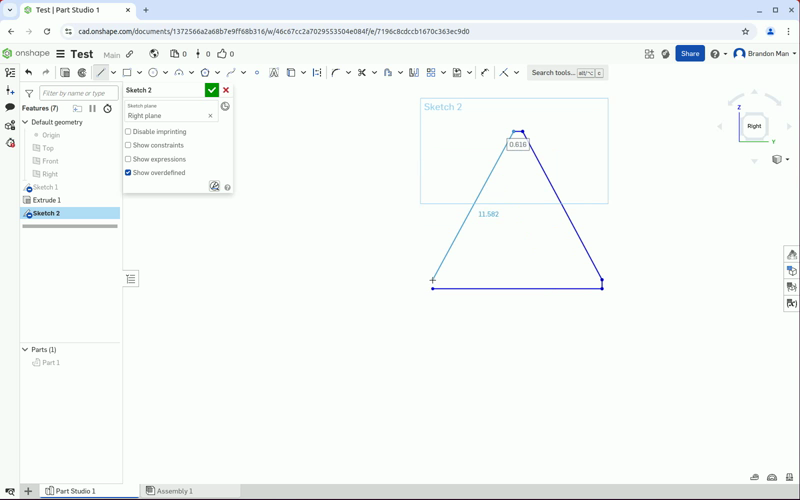
scroll(6)
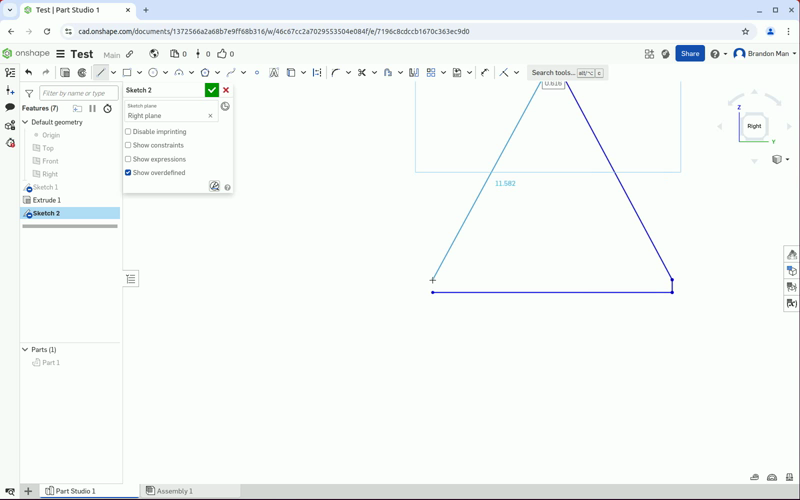
scroll(6)
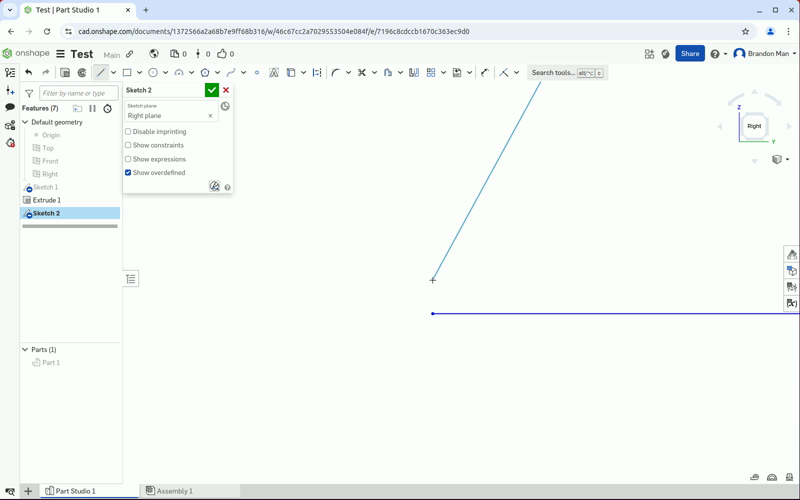
click(432, 279)
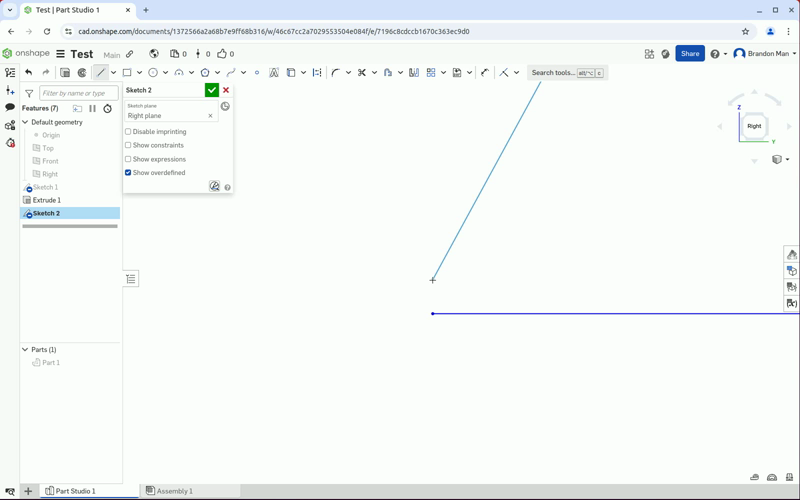
scroll(-6)
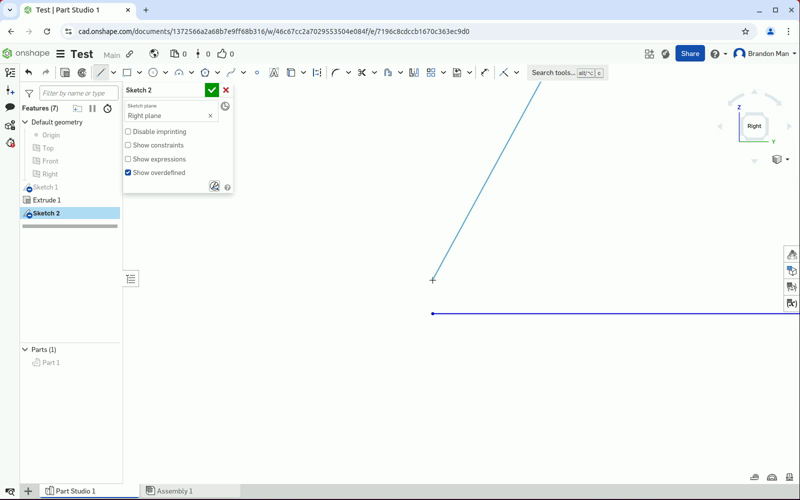
scroll(-6)
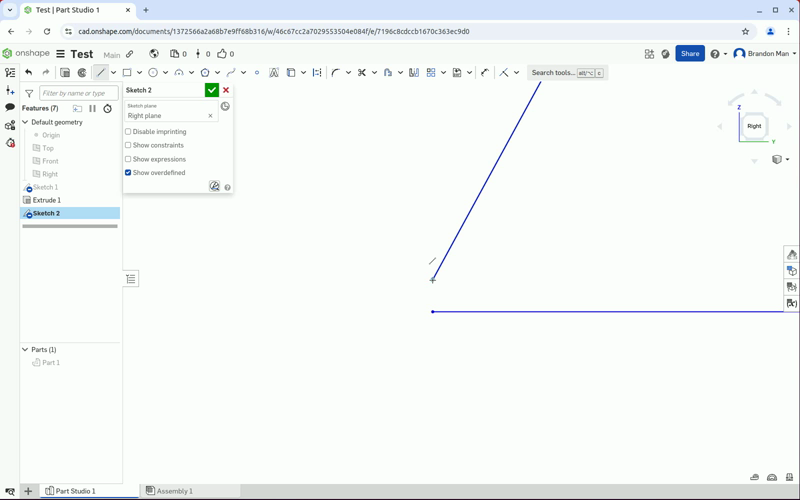
scroll(-6)
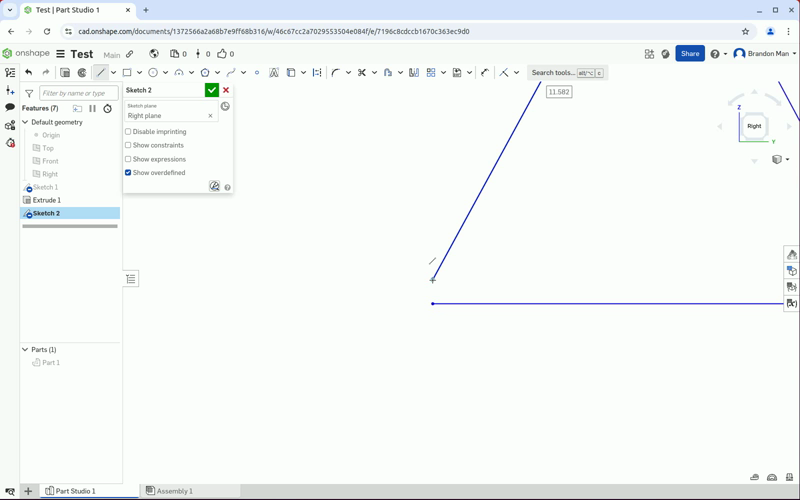
scroll(-6)
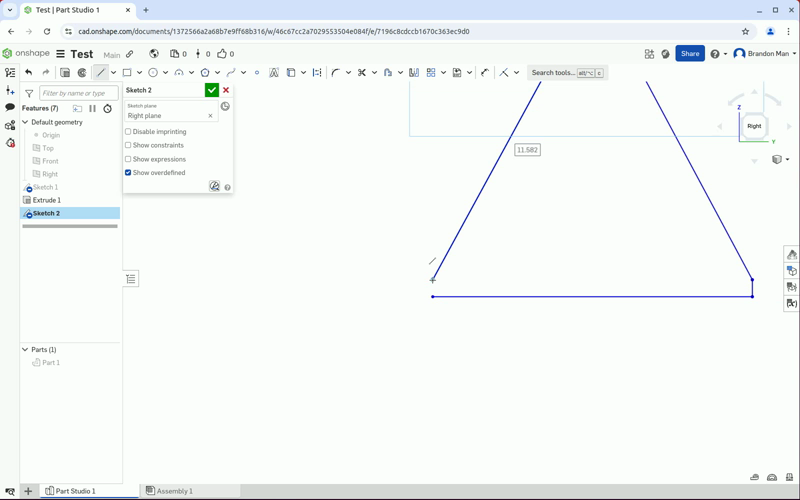
scroll(-6)
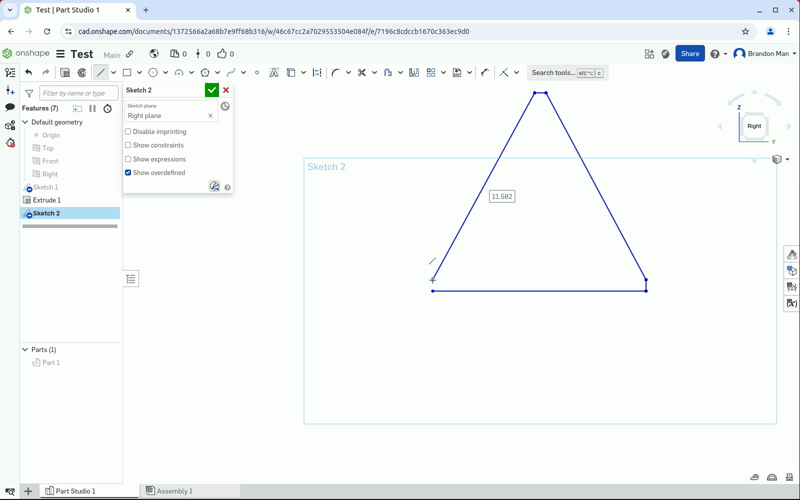
scroll(-6)
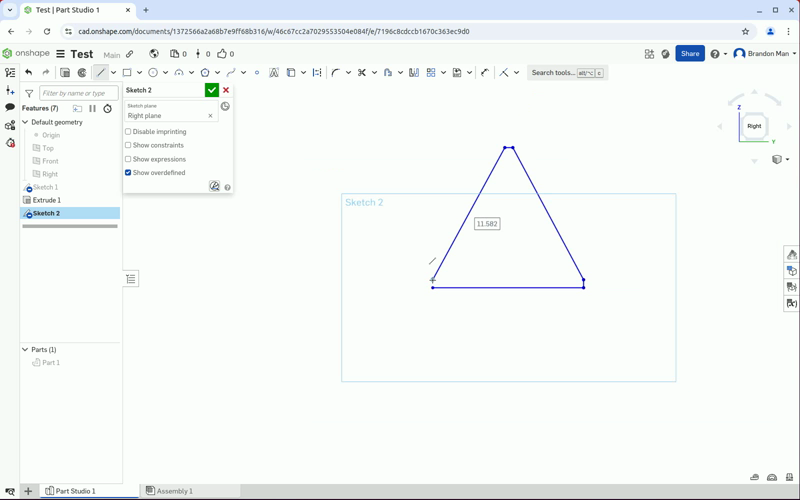
scroll(-6)
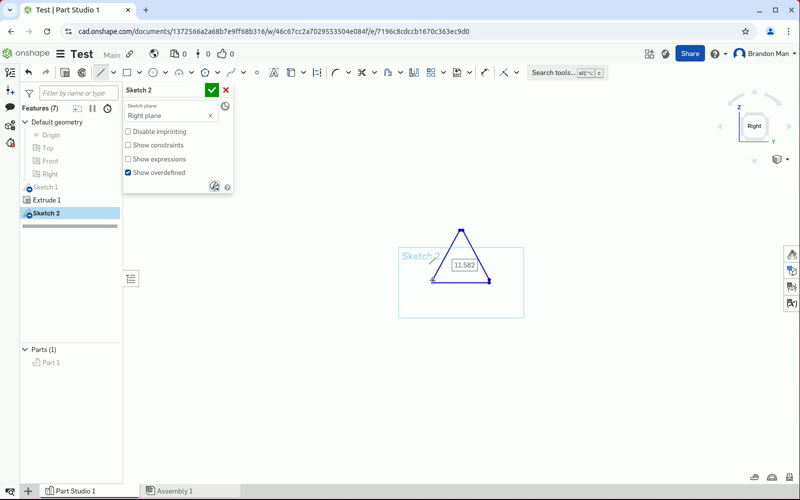
key_up(shift)
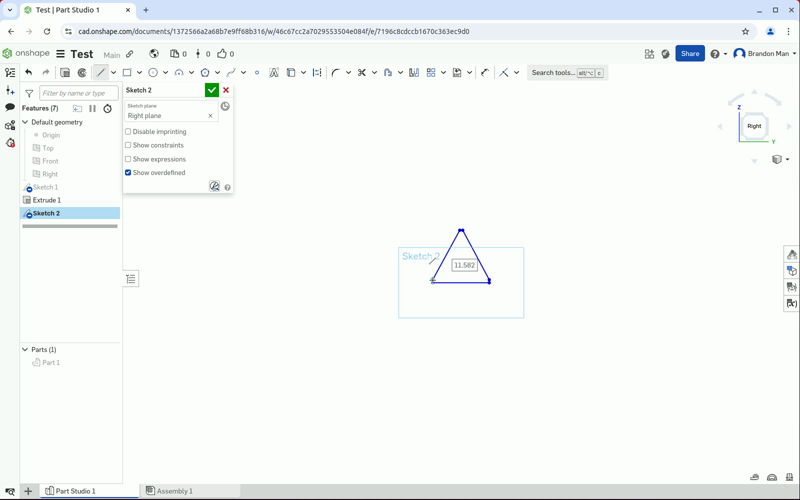
mouse_move(462, 279)
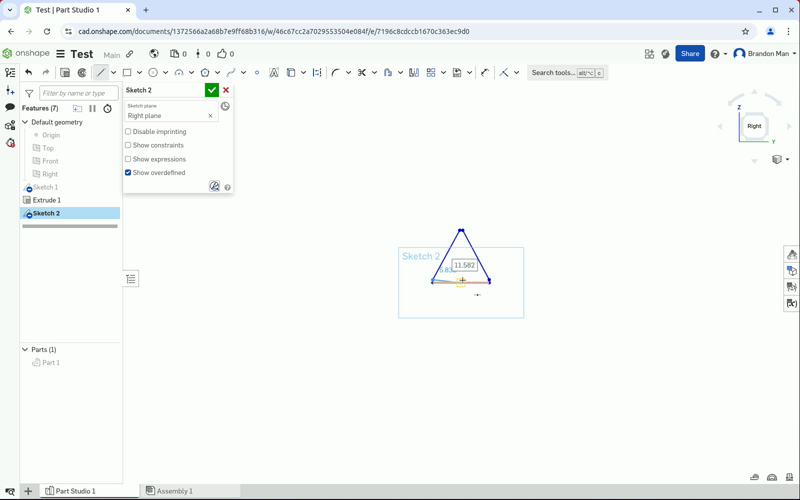
key_down(shift)
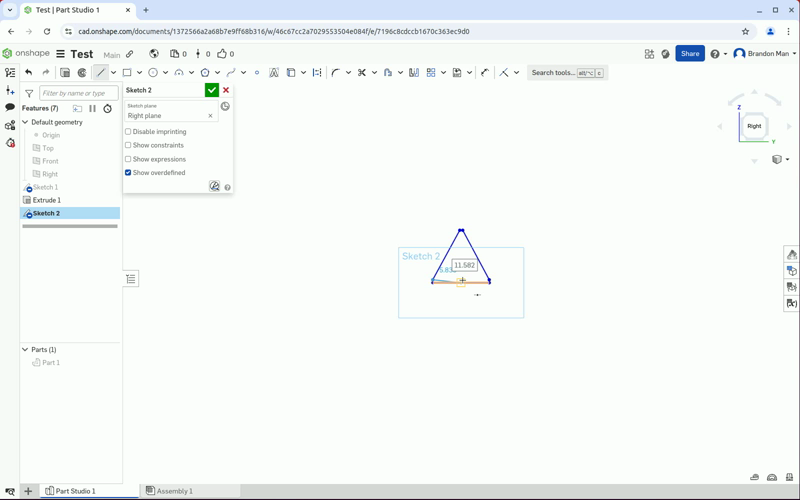
mouse_move(432, 282)
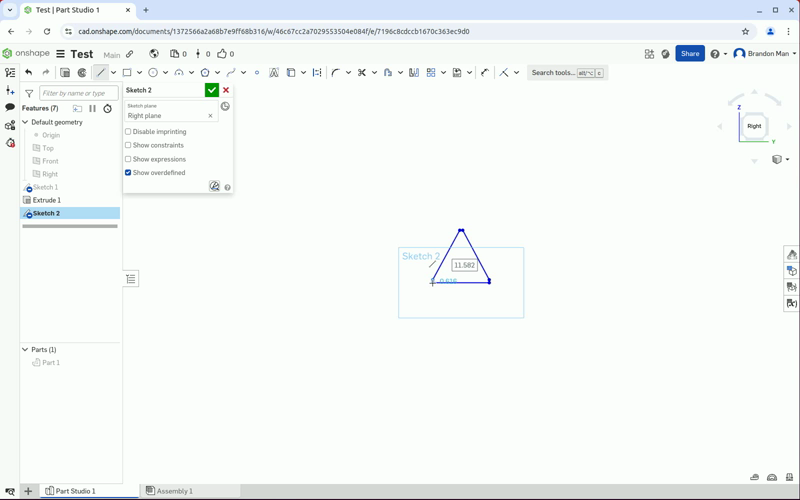
scroll(6)
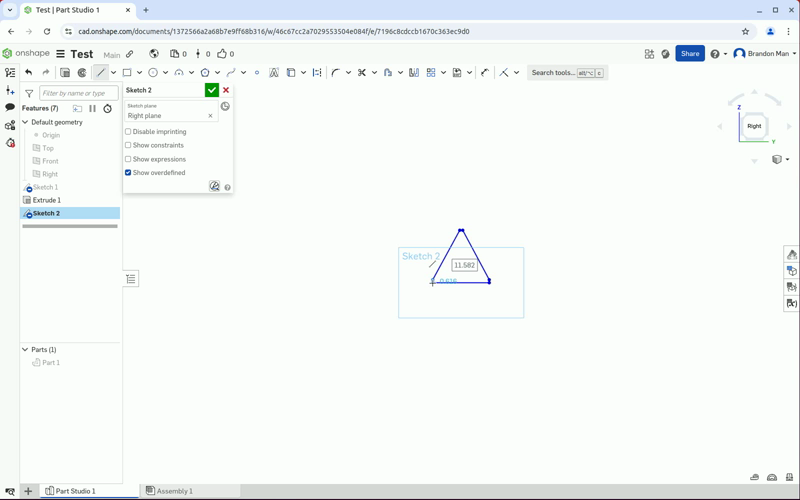
scroll(6)
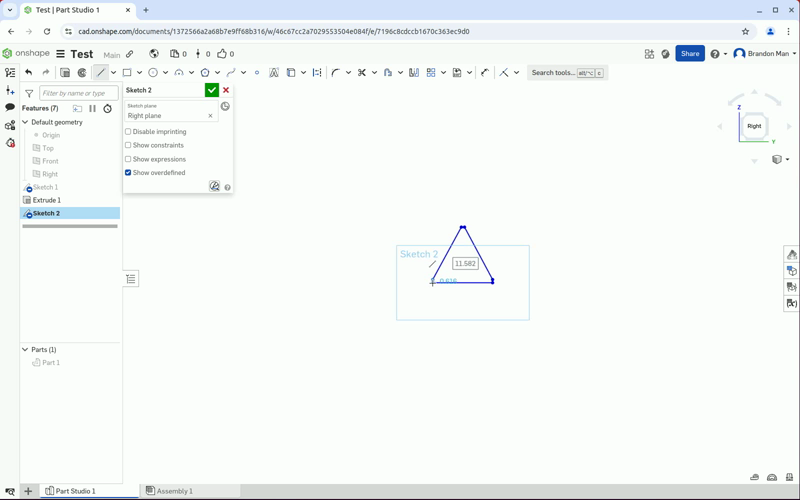
scroll(6)
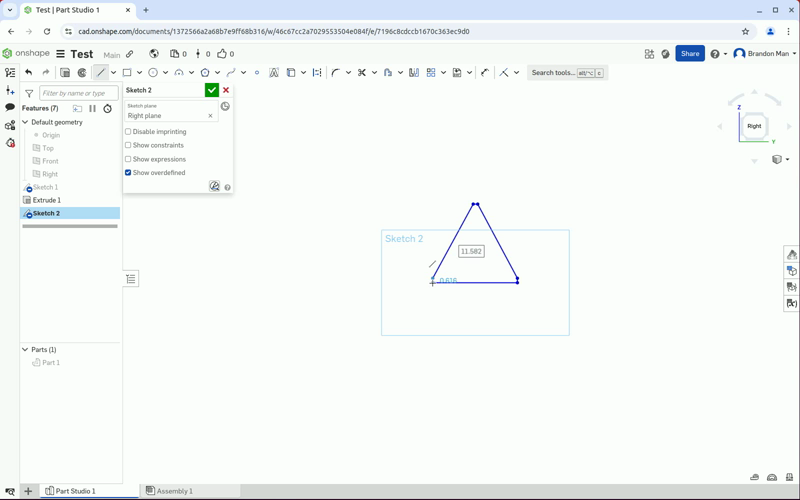
scroll(6)
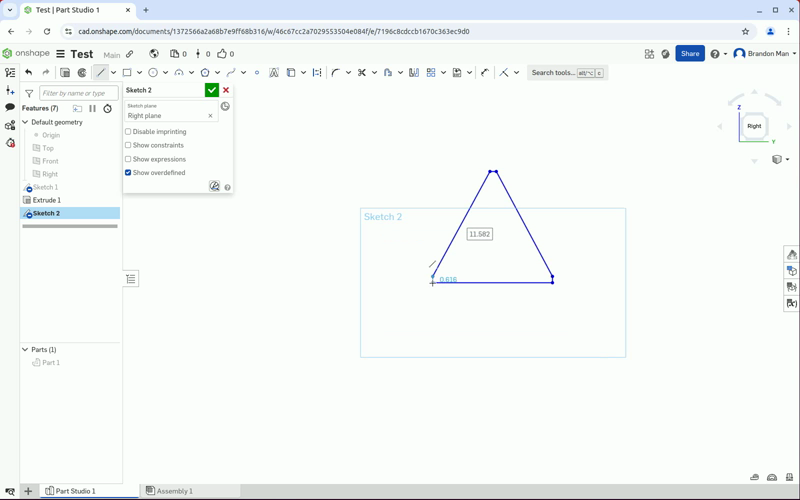
scroll(6)
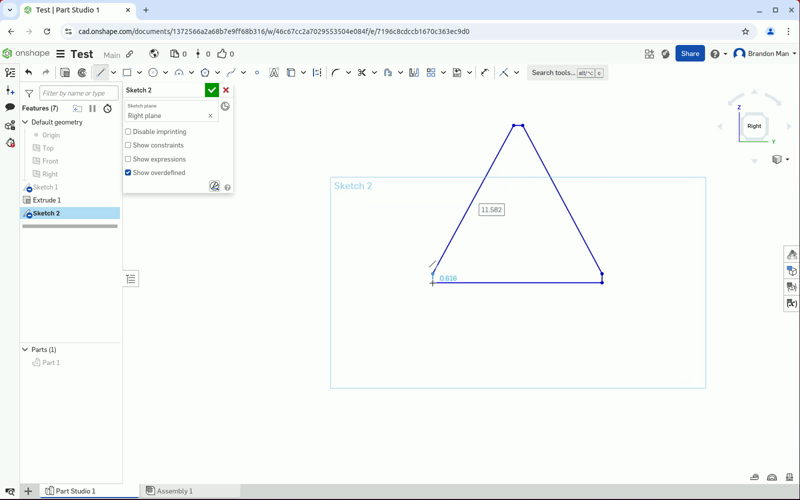
scroll(6)
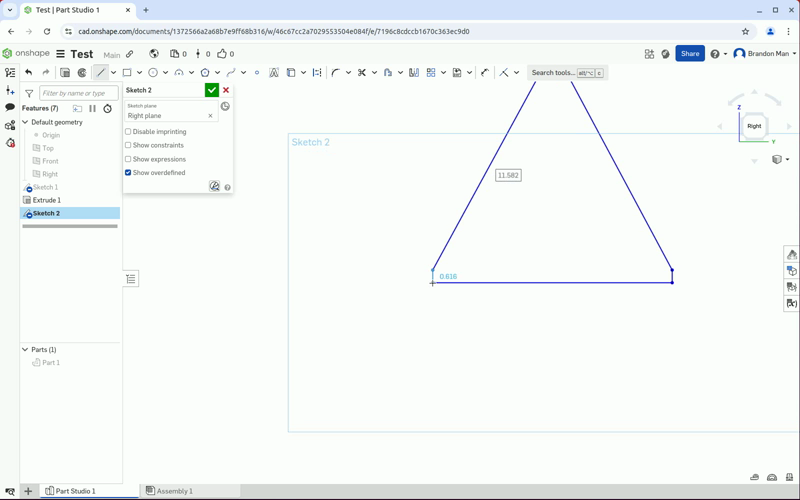
scroll(6)
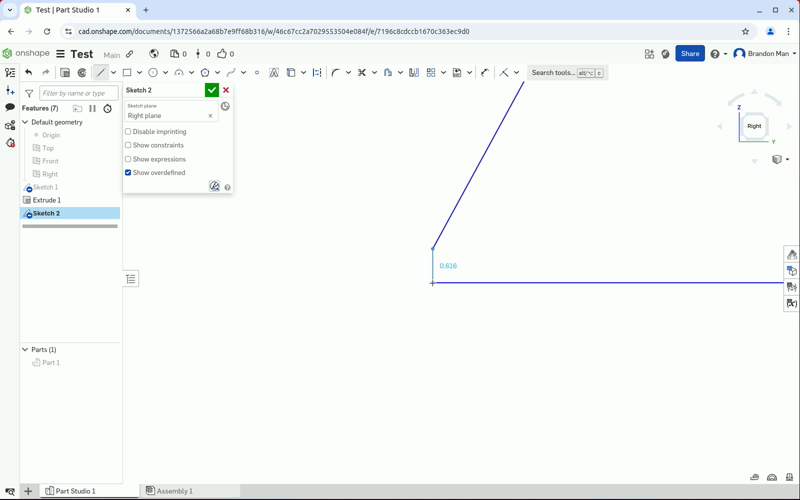
key_up(shift)
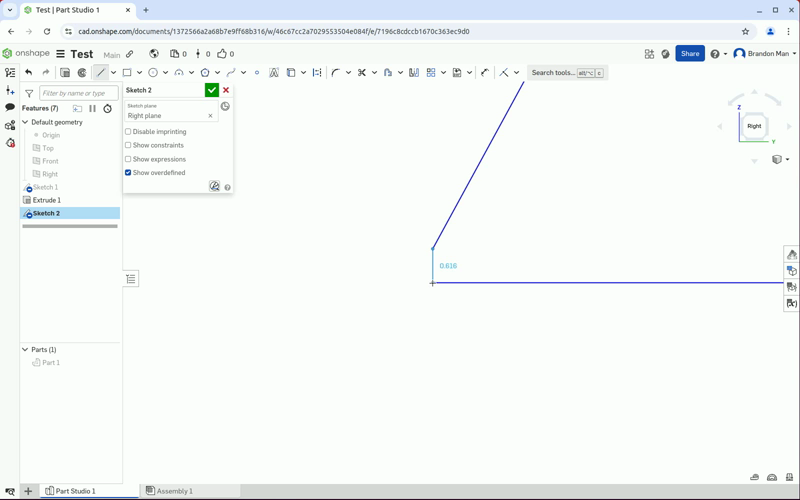
click(432, 282)
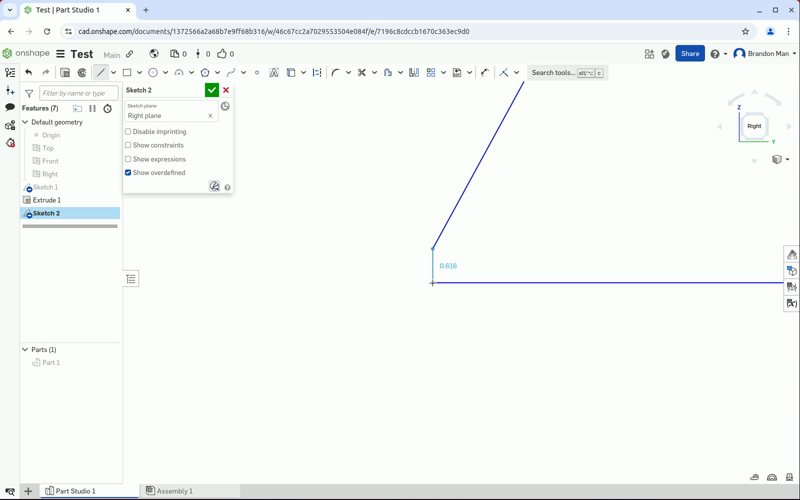
scroll(-6)
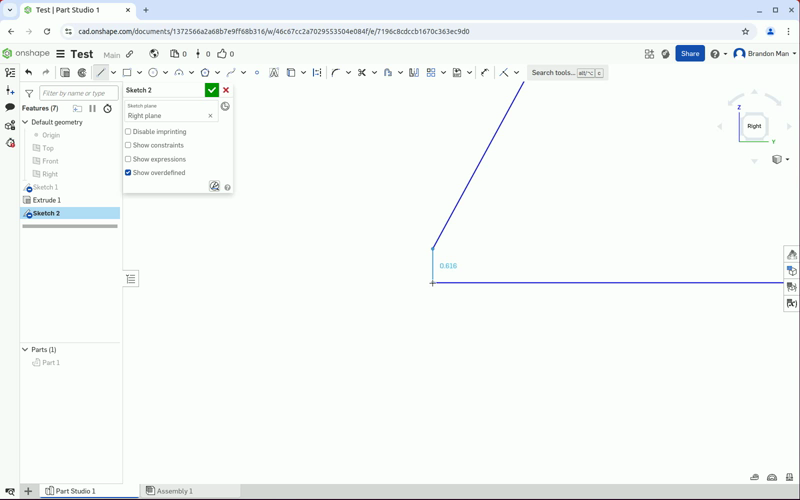
scroll(-6)
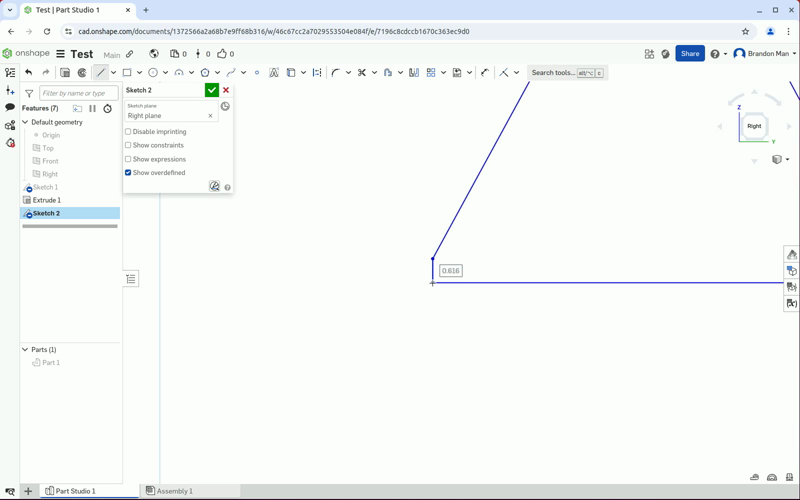
scroll(-6)
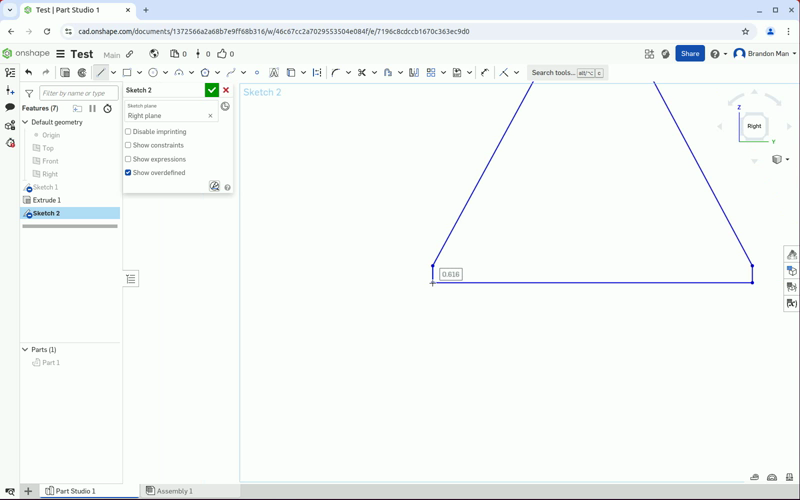
scroll(-6)
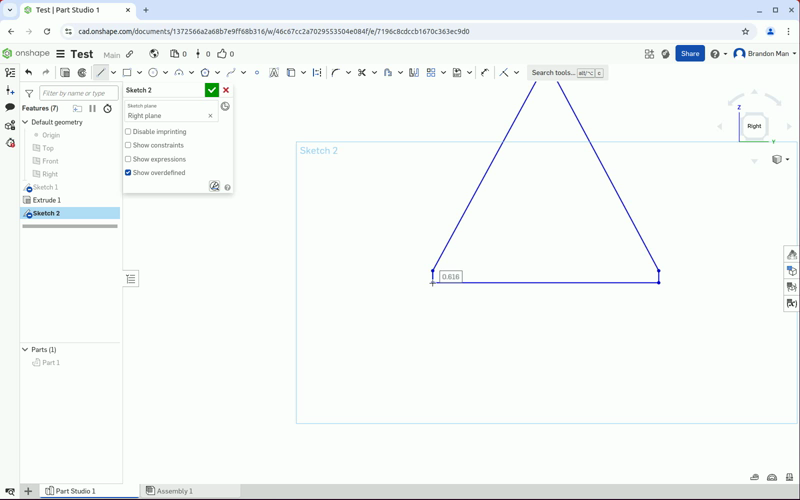
scroll(-6)
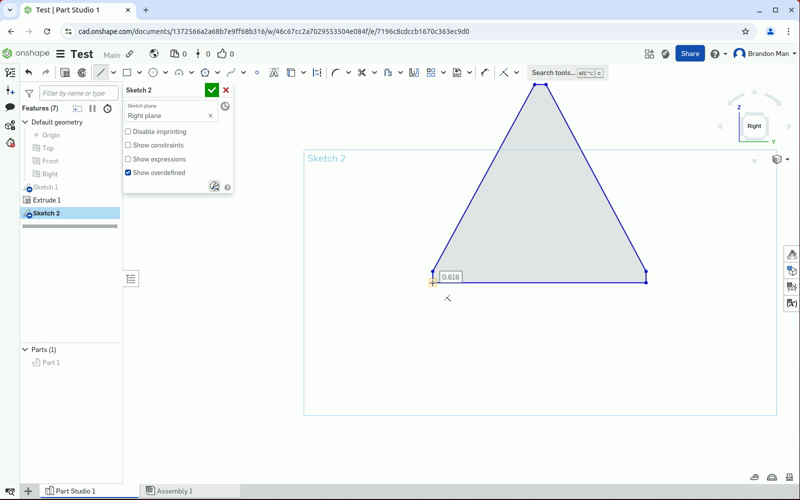
scroll(-6)
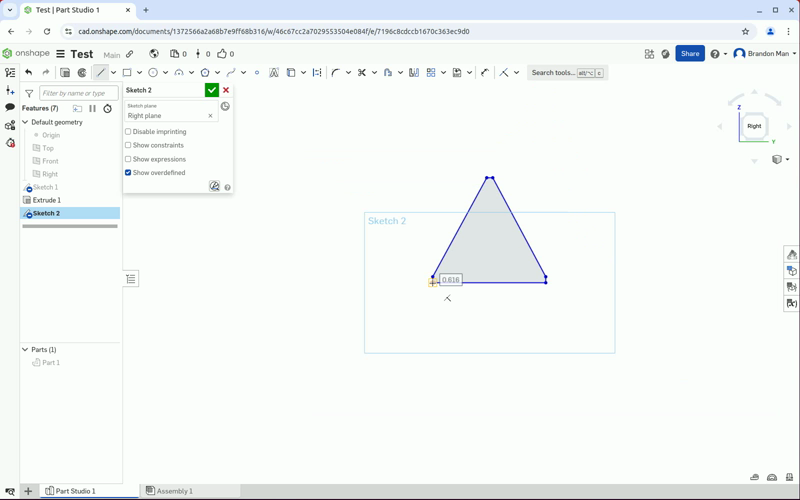
scroll(-6)
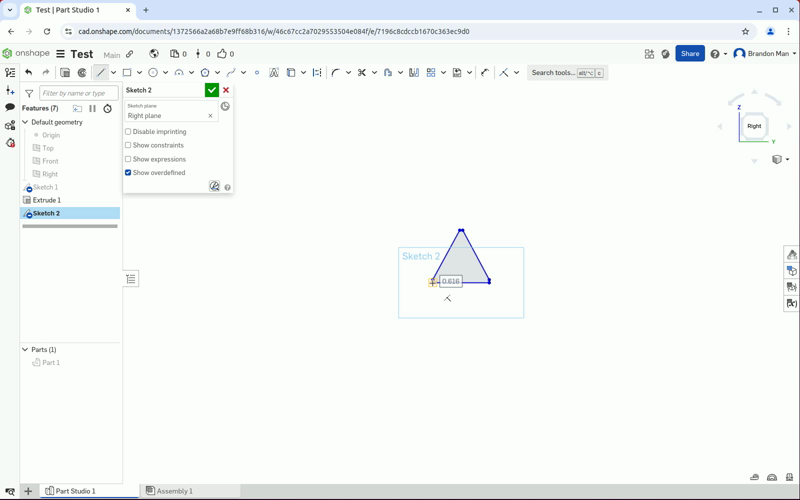
key(esc)
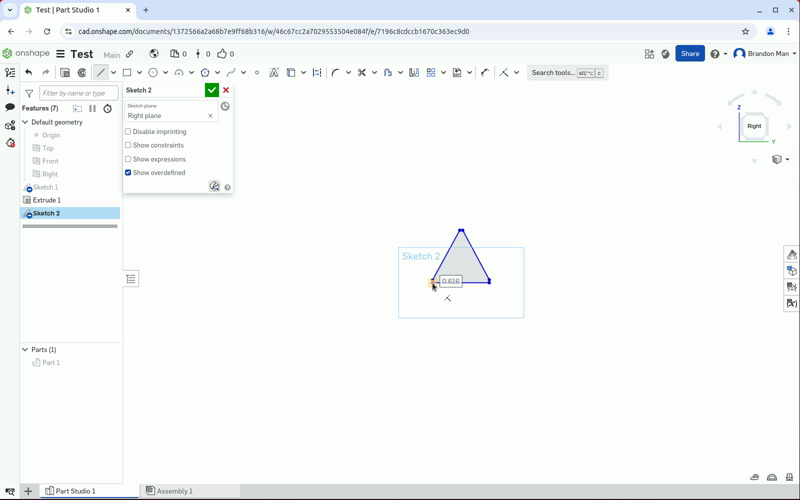
key(l)
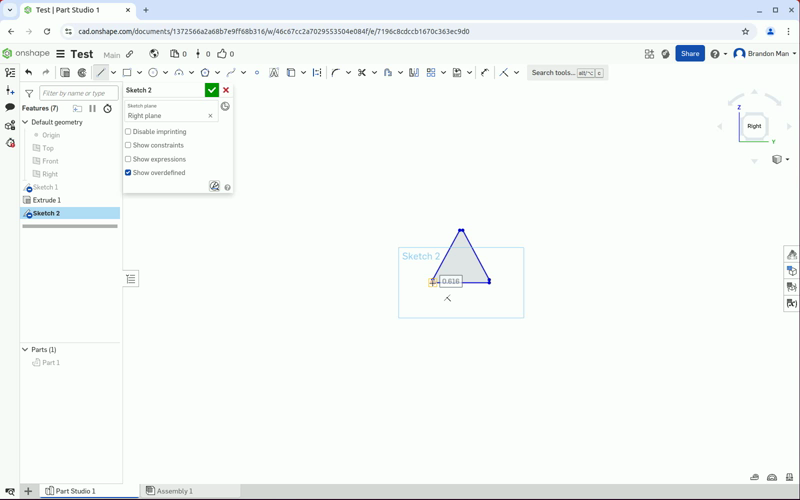
key_down(shift)
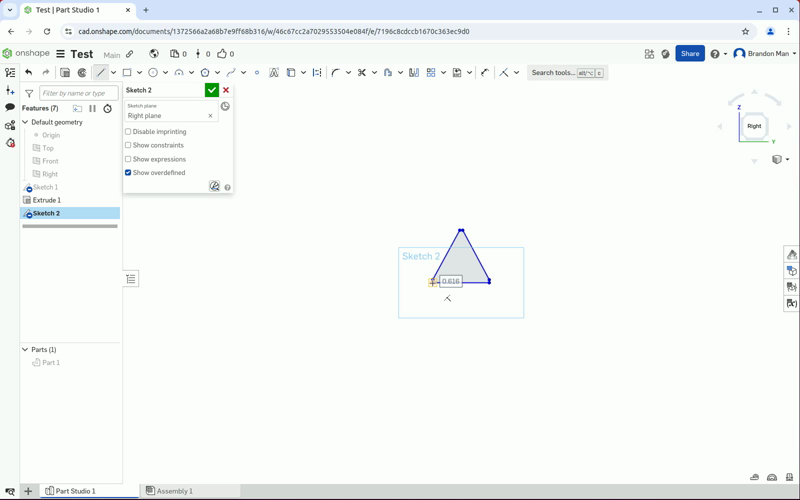
mouse_move(435, 279)
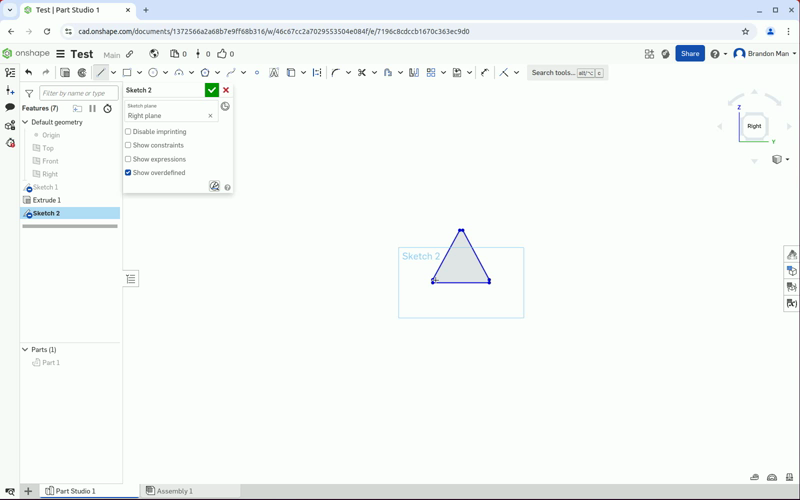
scroll(6)
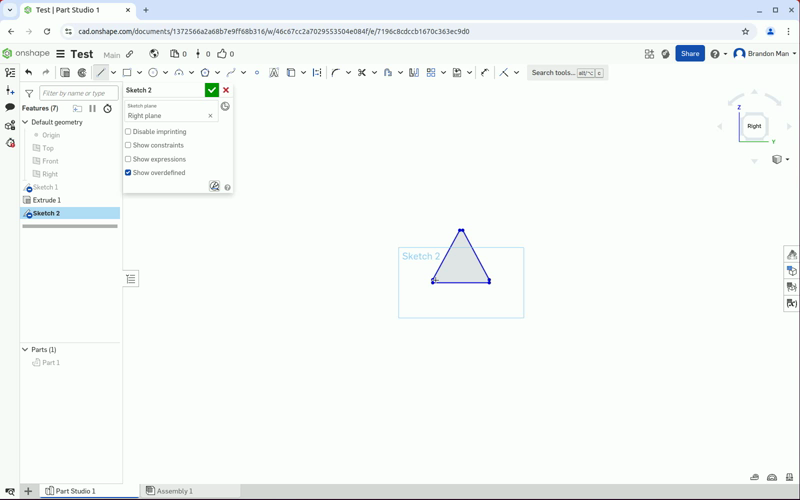
scroll(6)
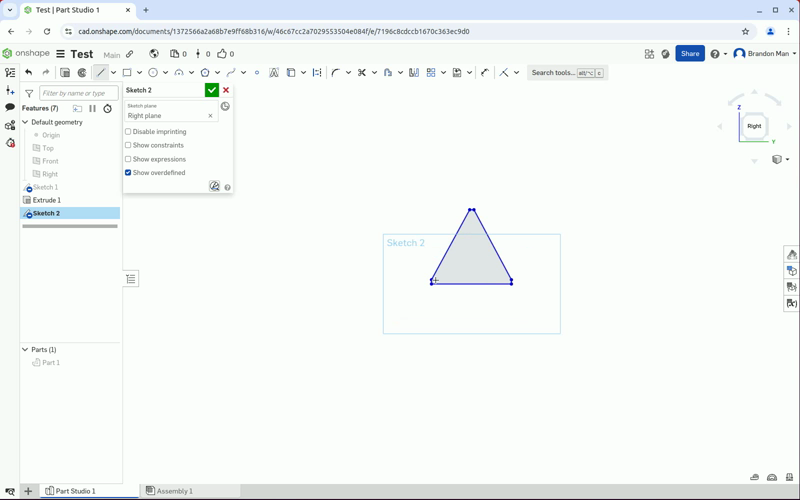
scroll(6)
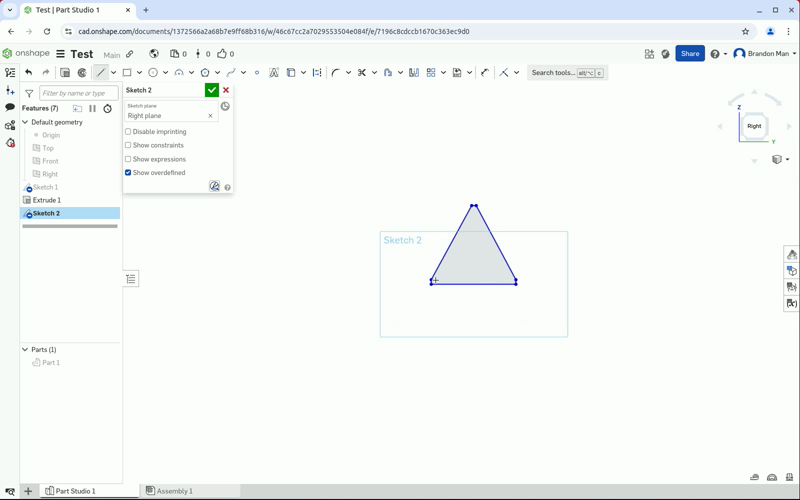
scroll(6)
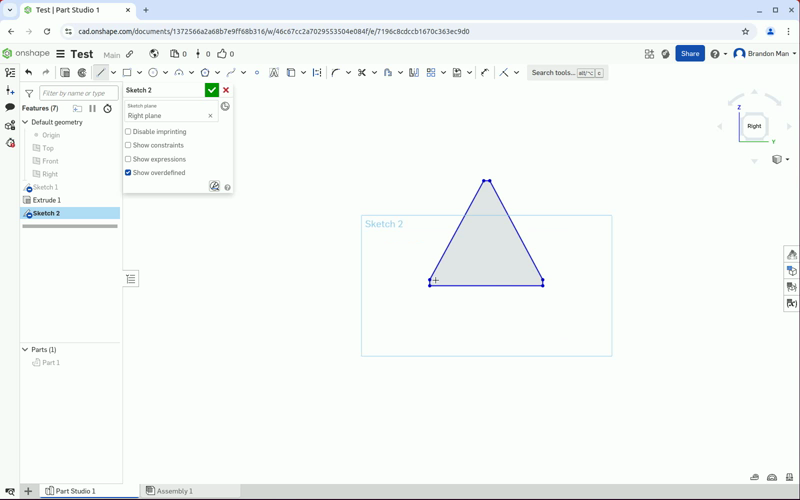
scroll(6)
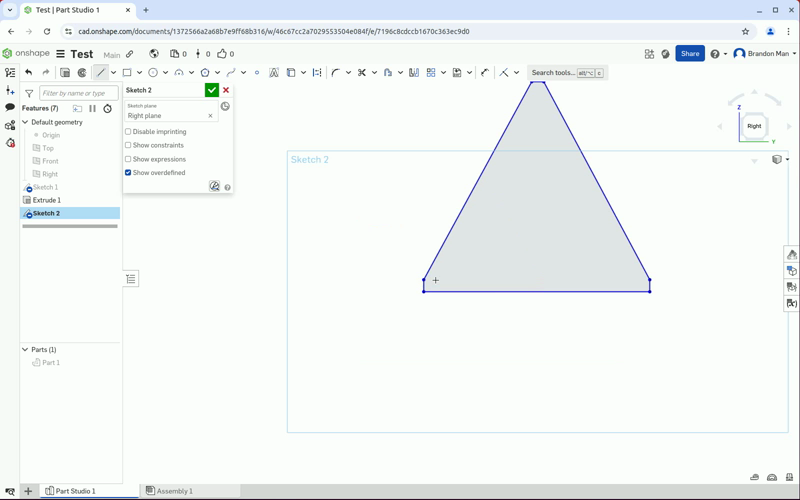
scroll(6)
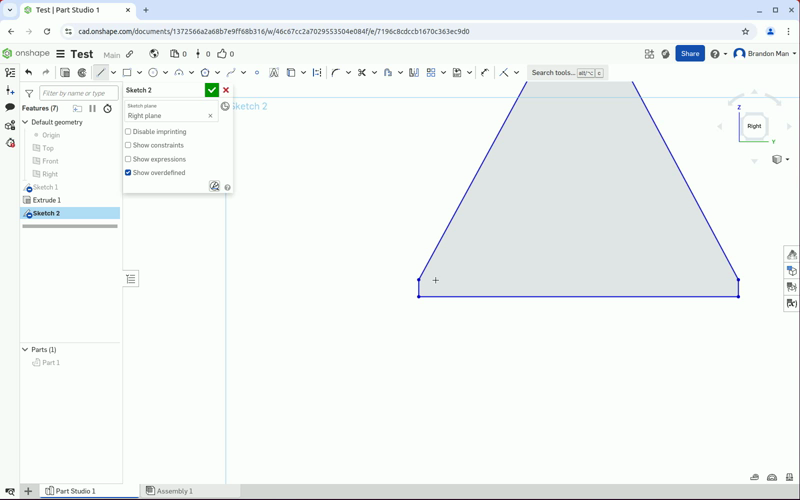
scroll(6)
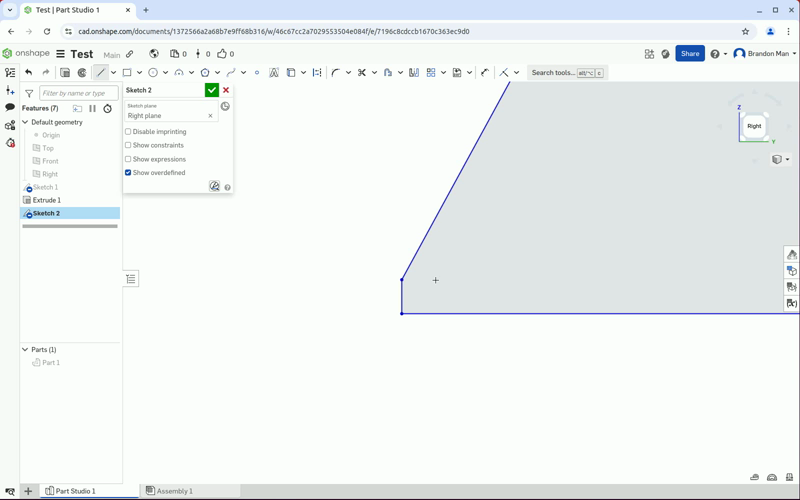
click(435, 279)
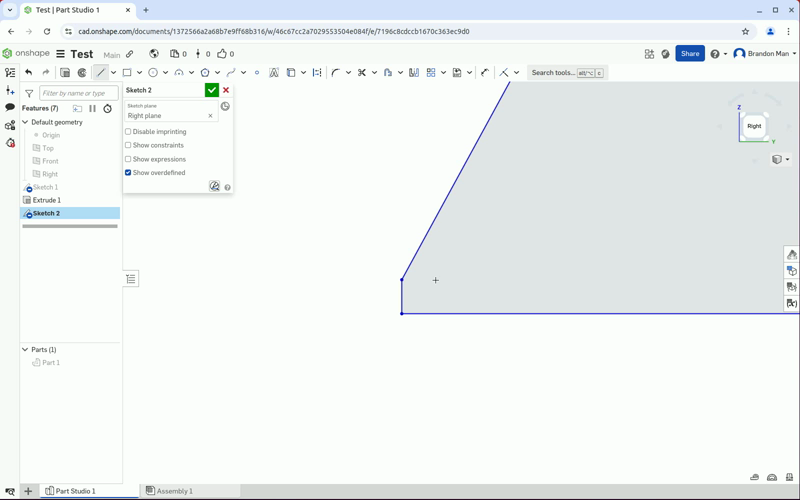
scroll(-6)
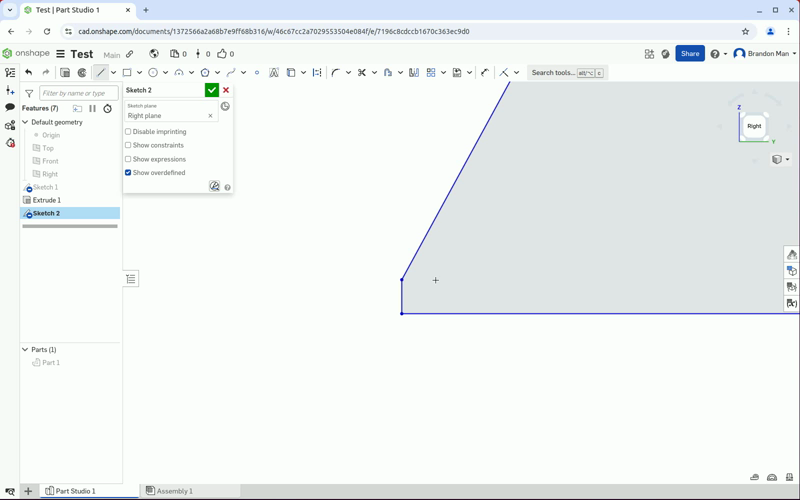
scroll(-6)
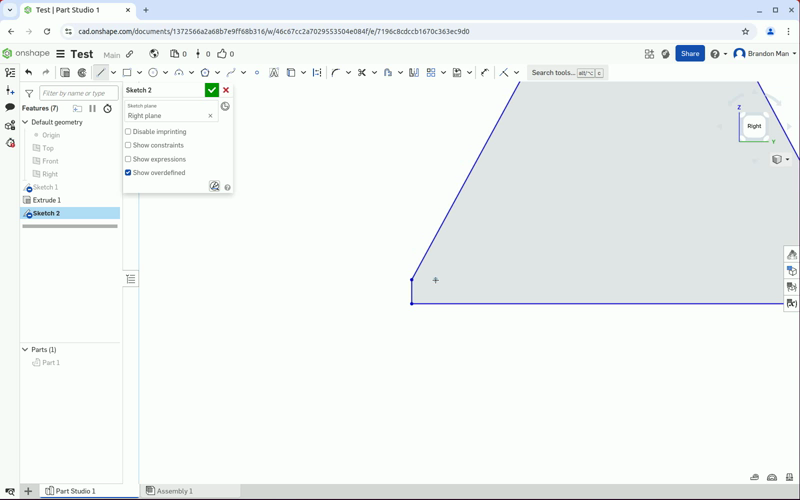
scroll(-6)
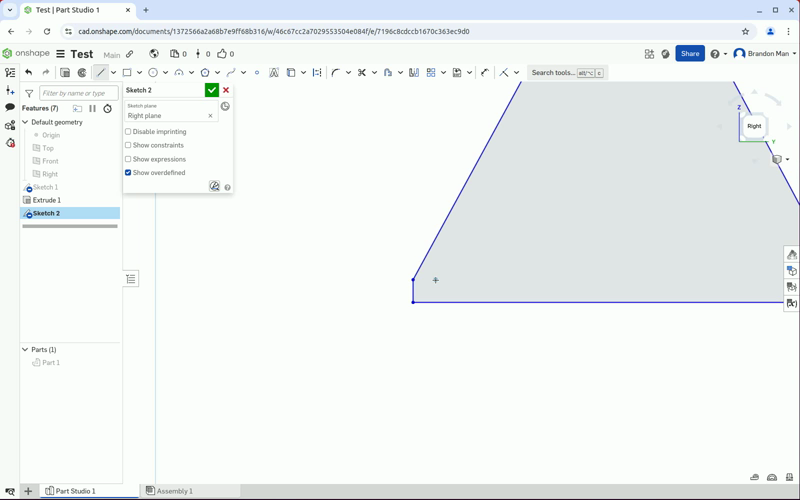
scroll(-6)
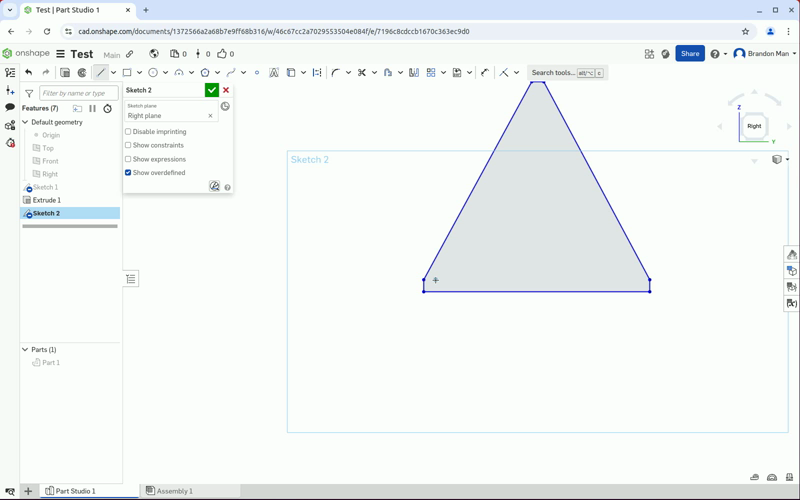
scroll(-6)
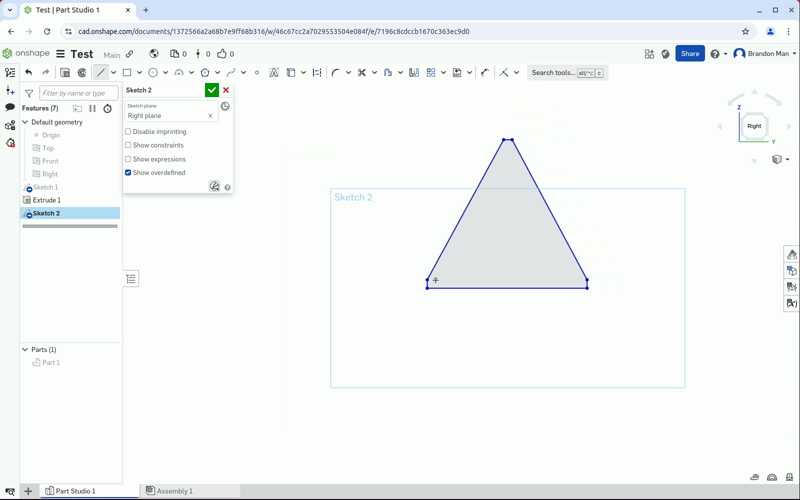
scroll(-6)
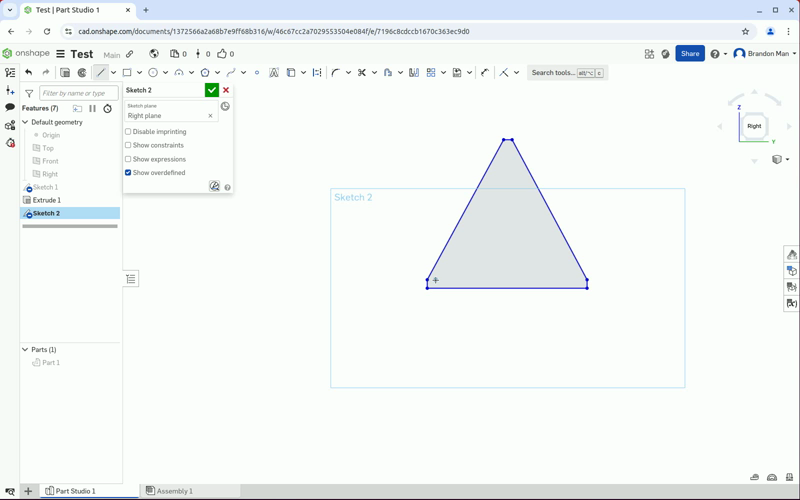
scroll(-6)
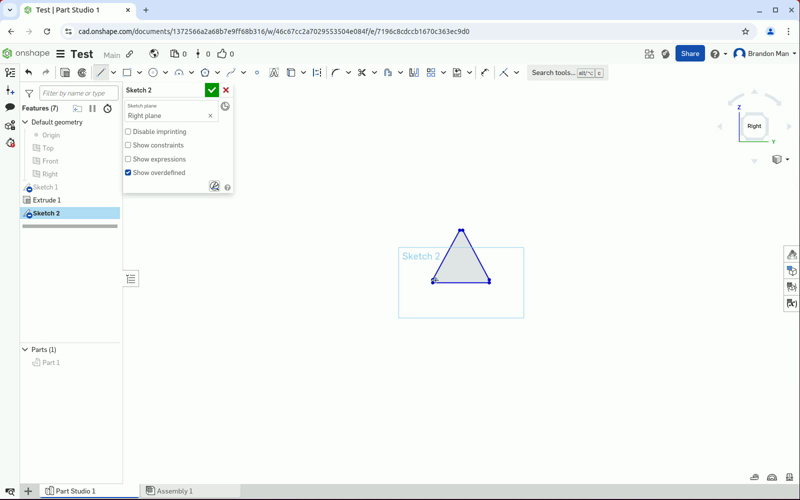
key_up(shift)
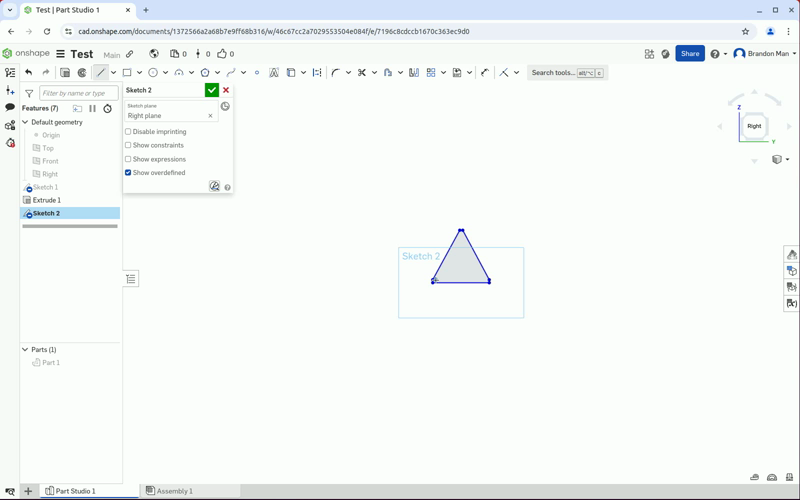
key_down(shift)
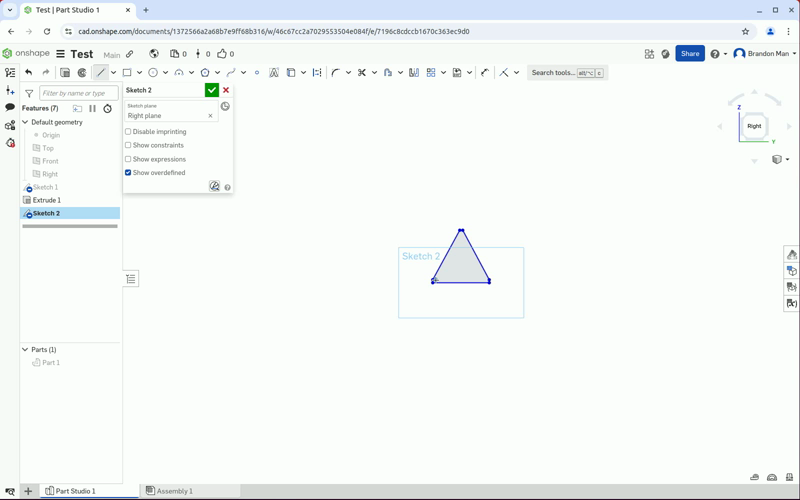
mouse_move(465, 279)
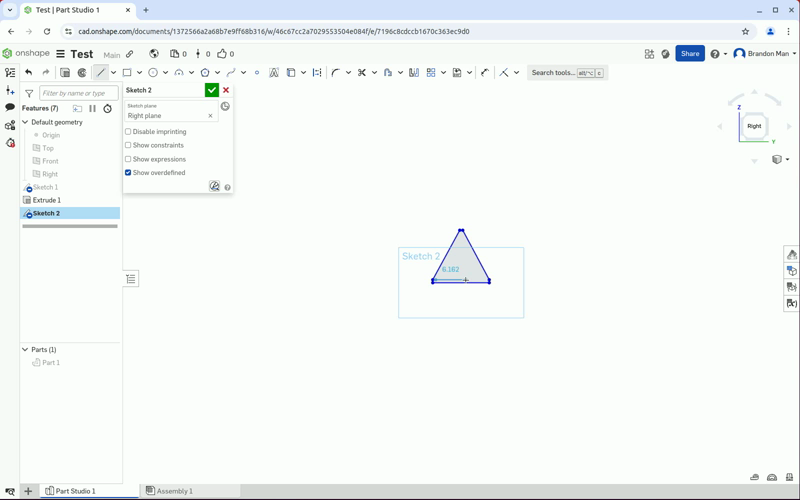
mouse_move(459, 279)
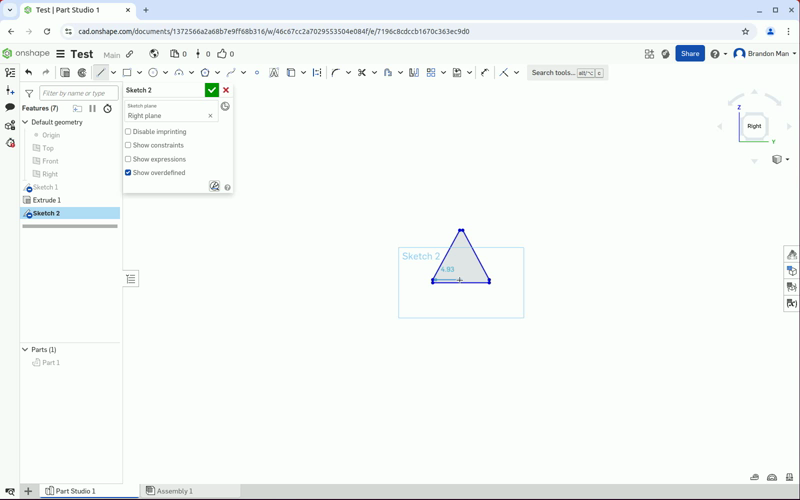
click(459, 279)
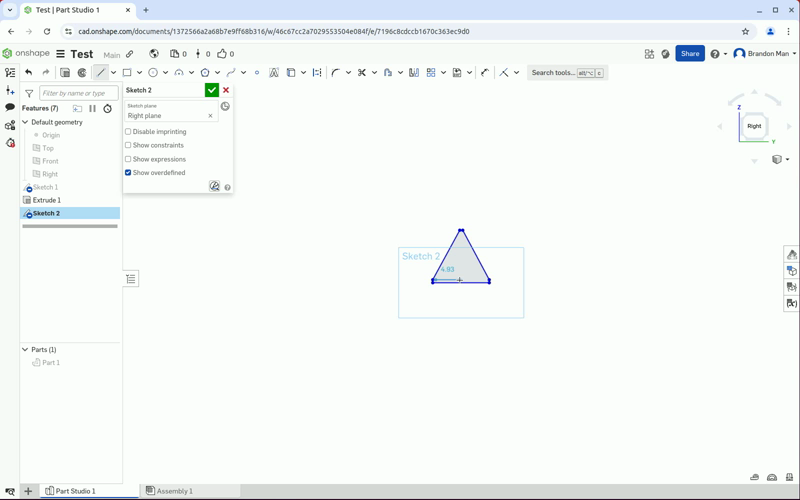
key_up(shift)
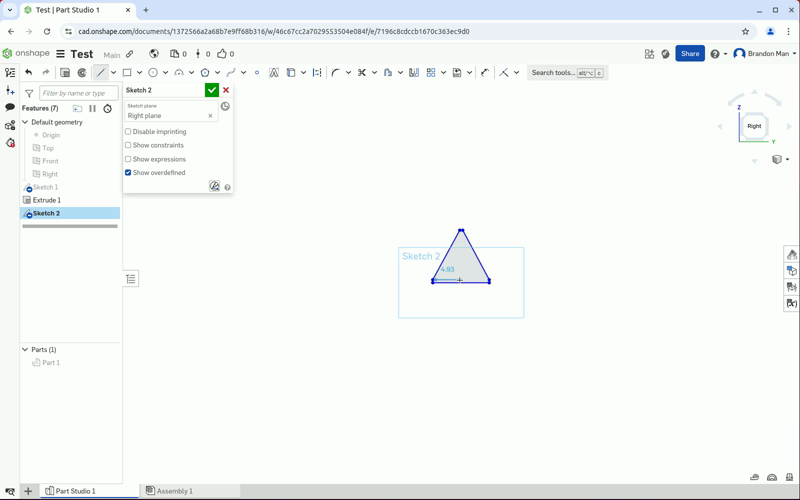
key_down(shift)
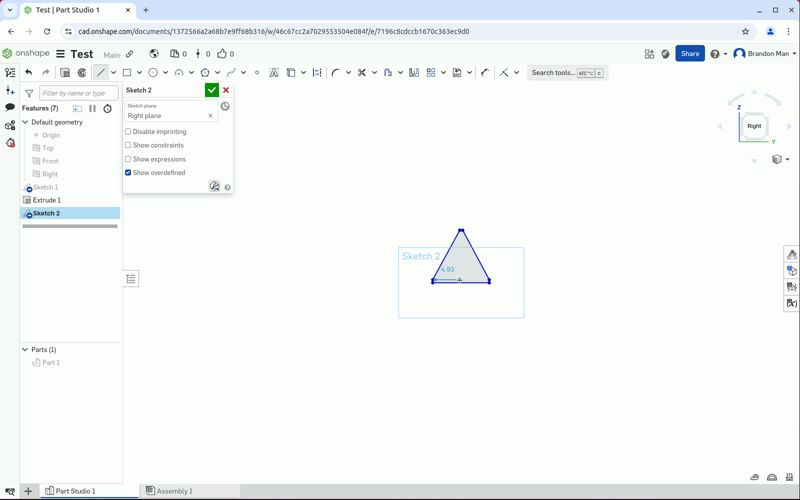
mouse_move(489, 279)
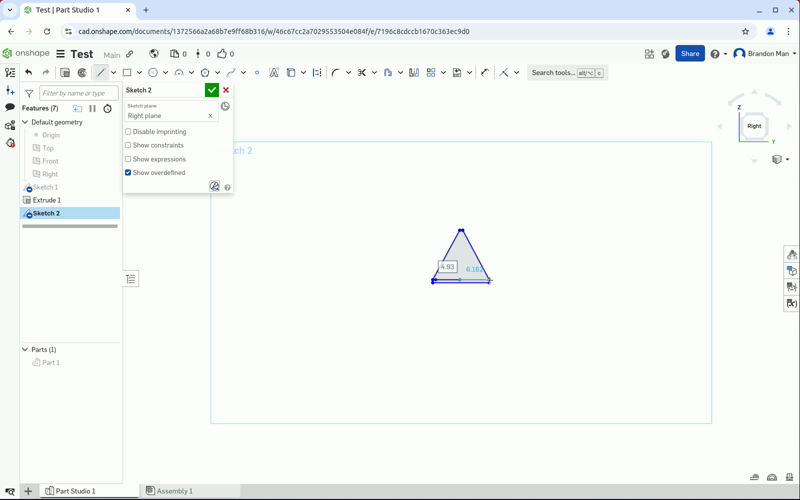
mouse_move(459, 236)
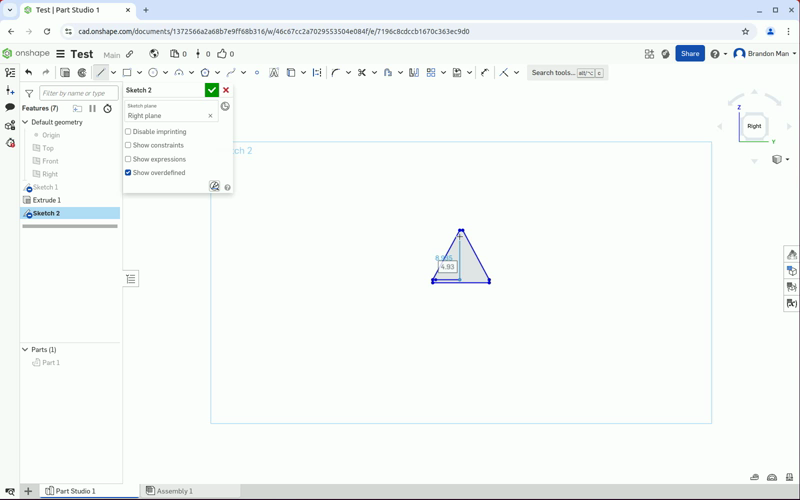
click(459, 236)
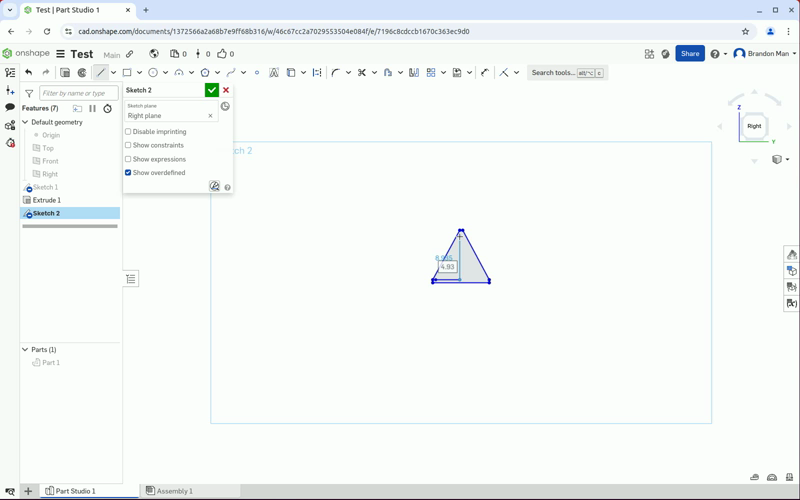
key_up(shift)
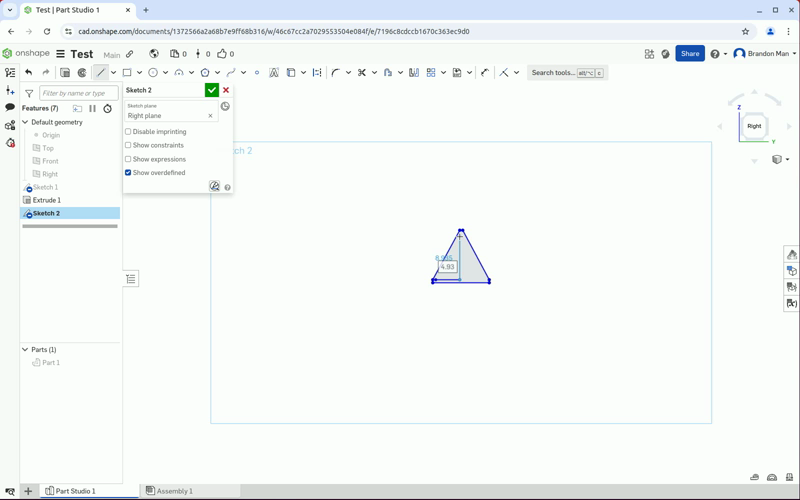
mouse_move(489, 236)
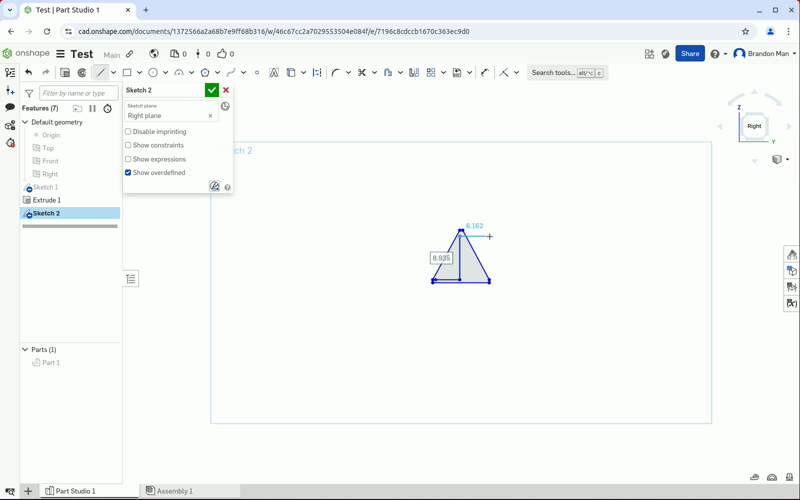
key_down(shift)
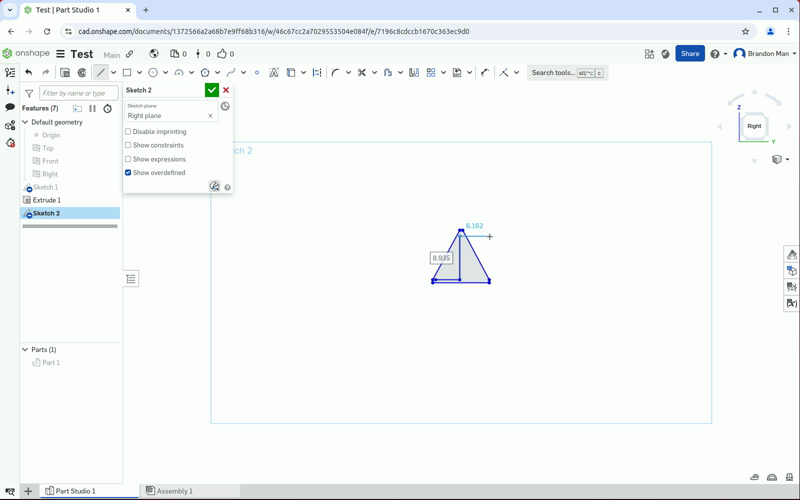
mouse_move(435, 279)
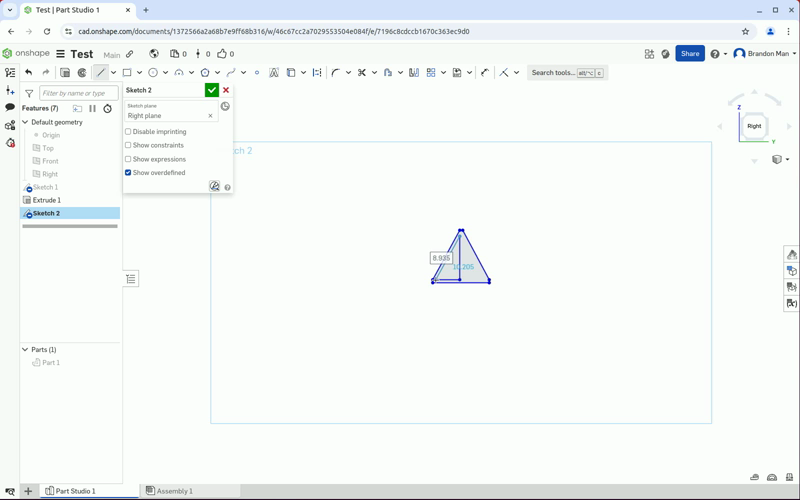
scroll(6)
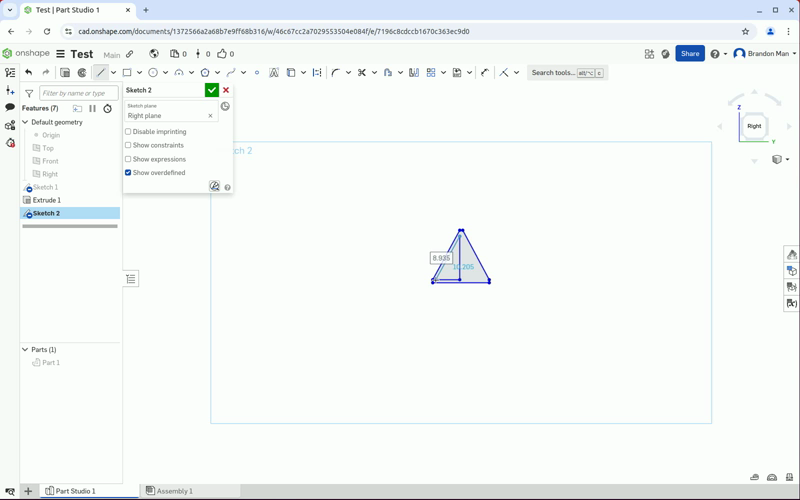
scroll(6)
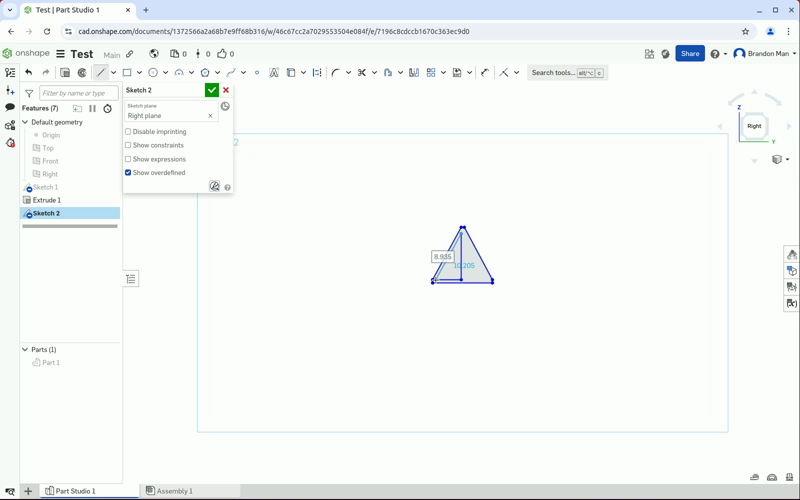
scroll(6)
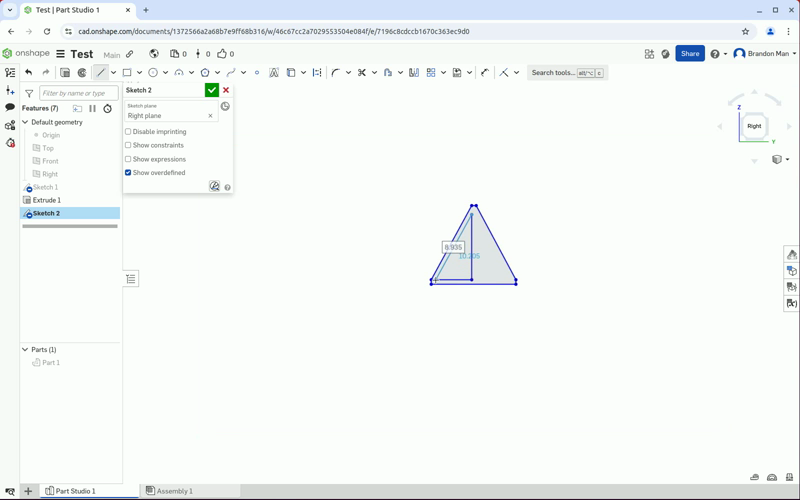
scroll(6)
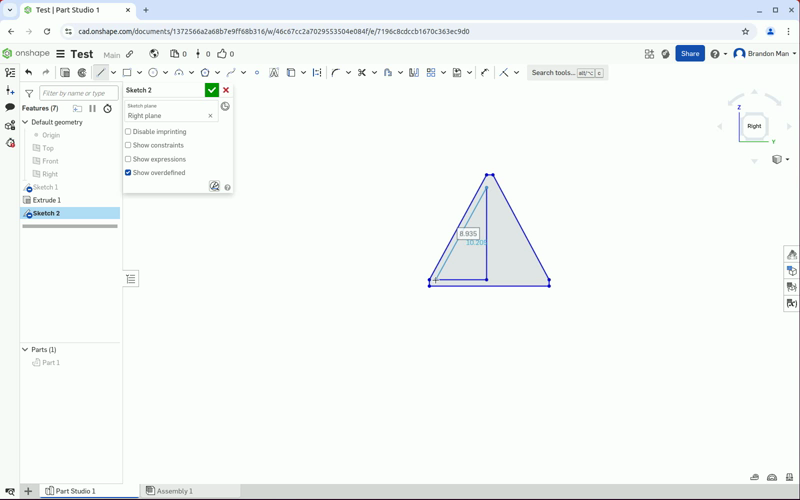
scroll(6)
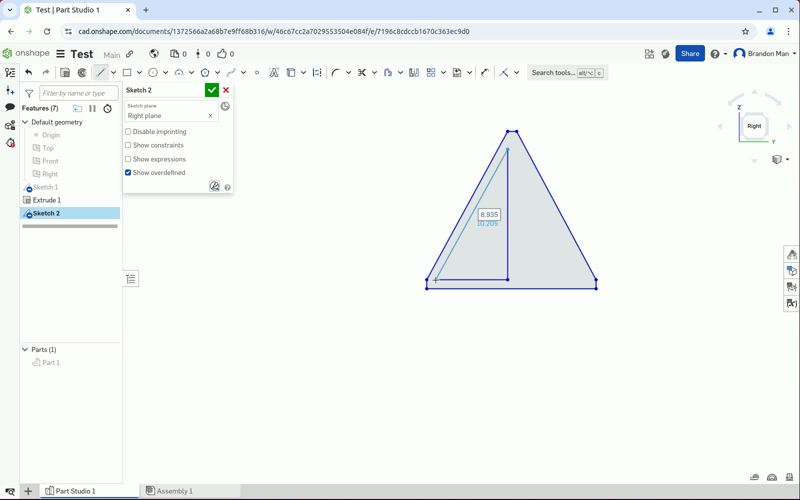
scroll(6)
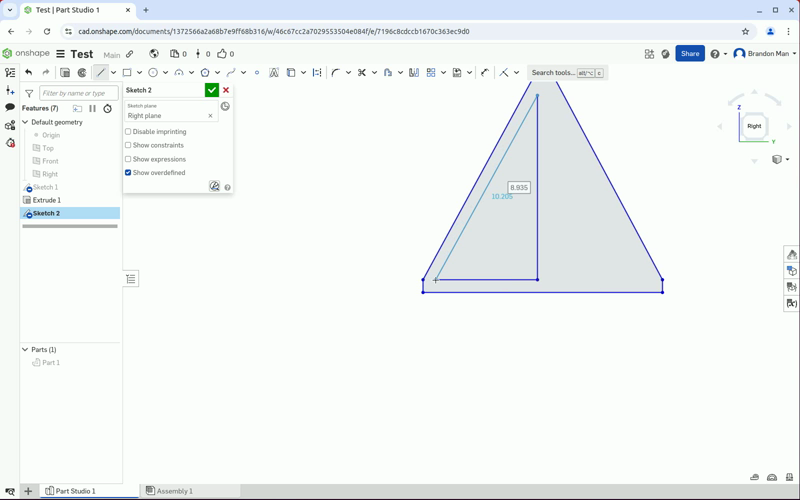
scroll(6)
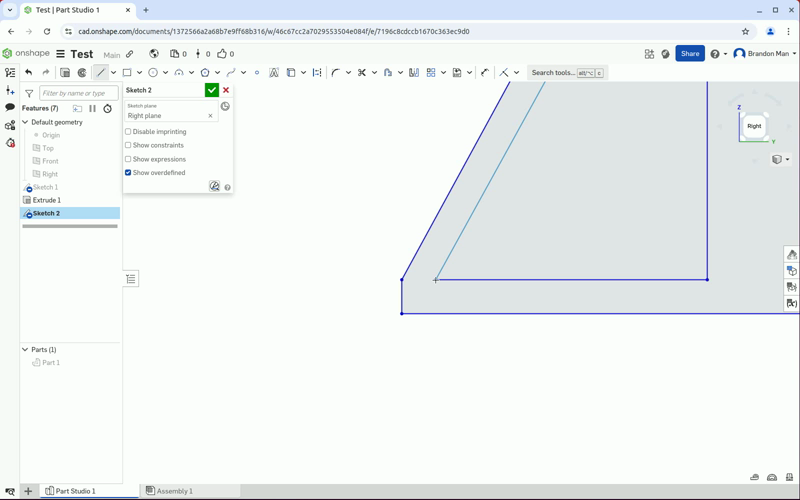
key_up(shift)
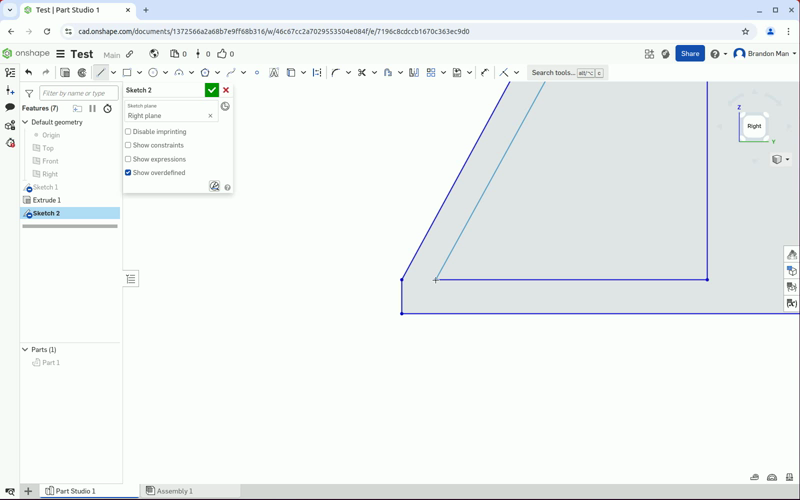
click(435, 279)
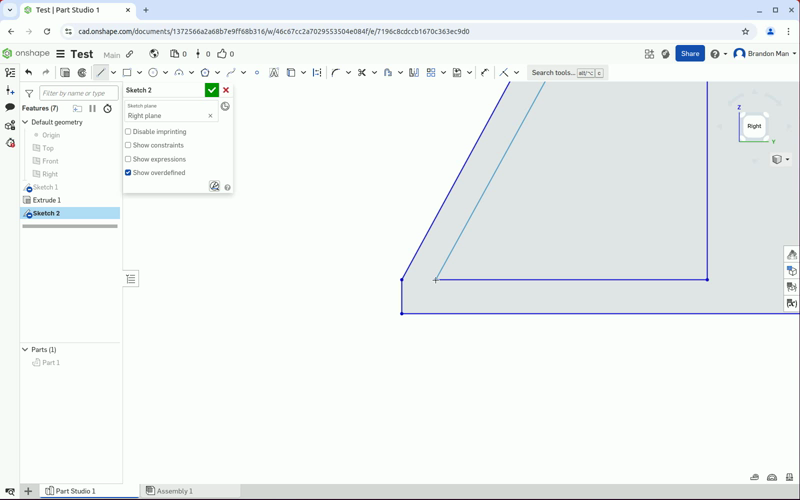
scroll(-6)
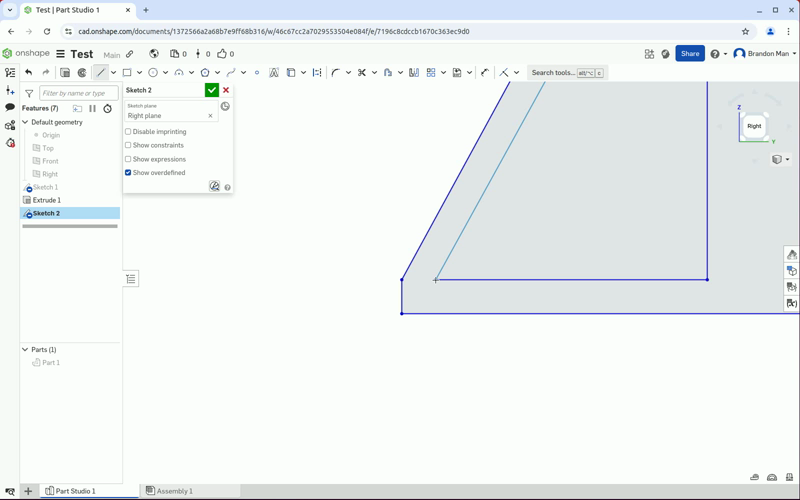
scroll(-6)
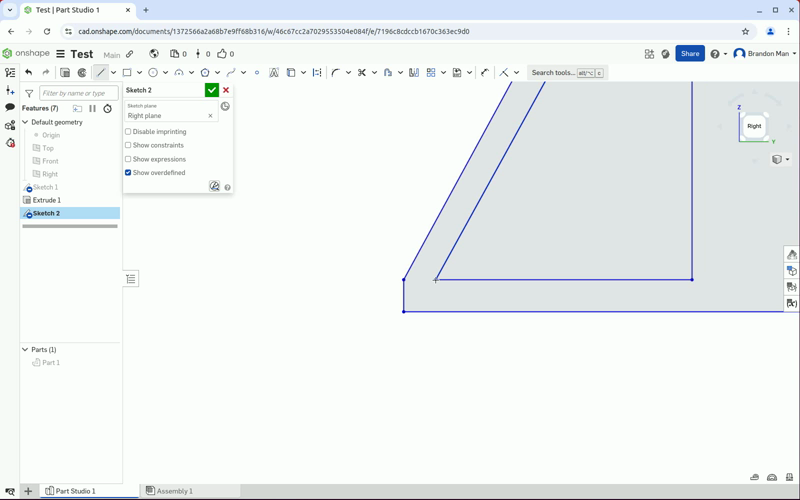
scroll(-6)
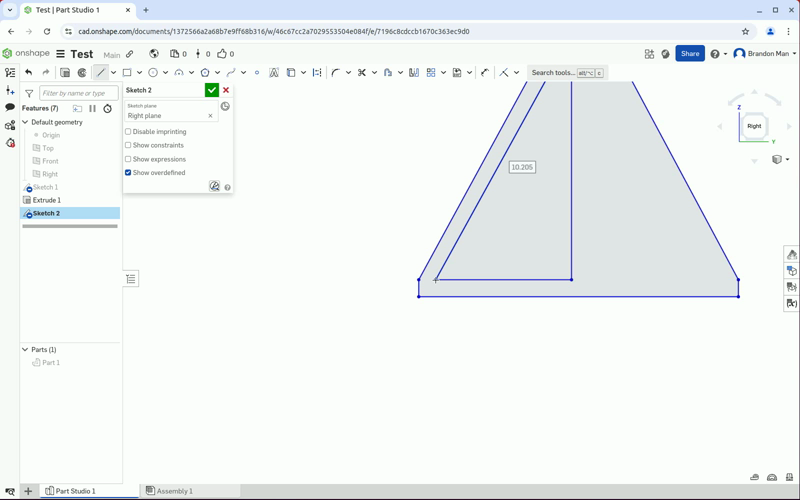
scroll(-6)
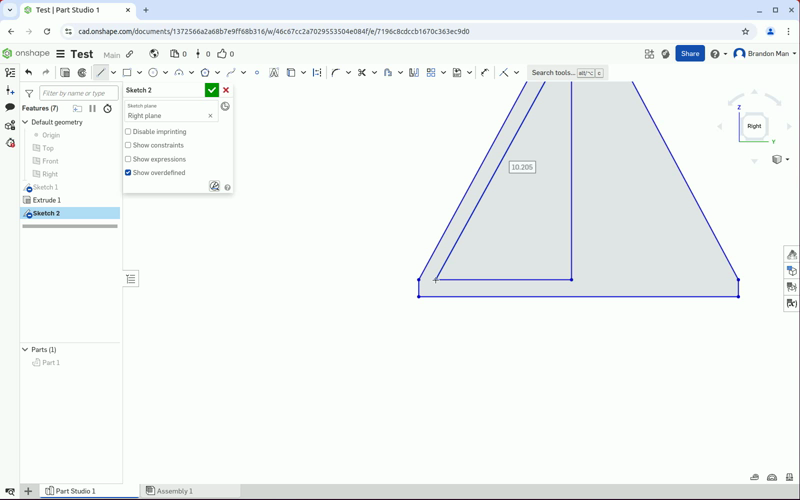
scroll(-6)
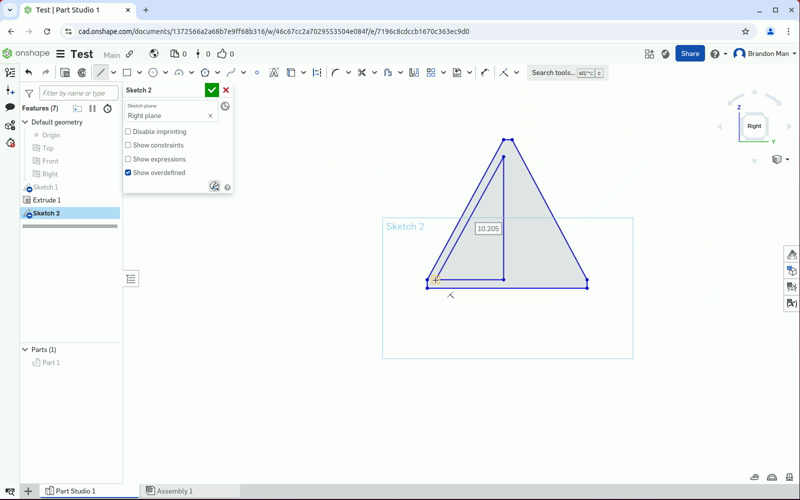
scroll(-6)
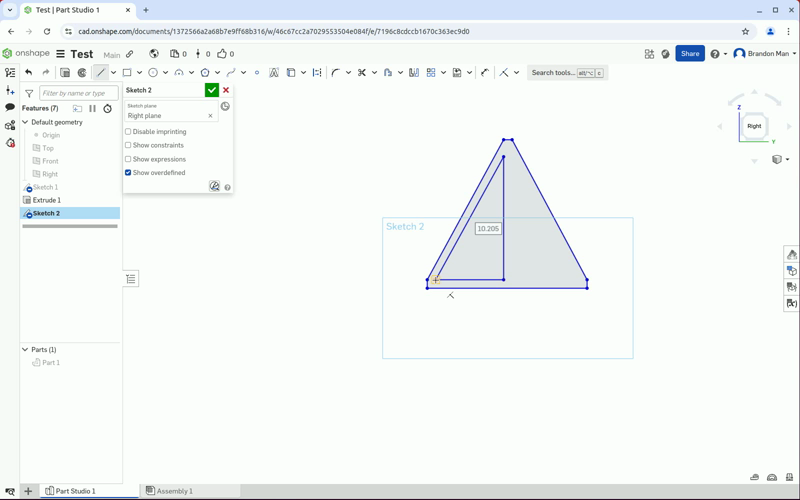
scroll(-6)
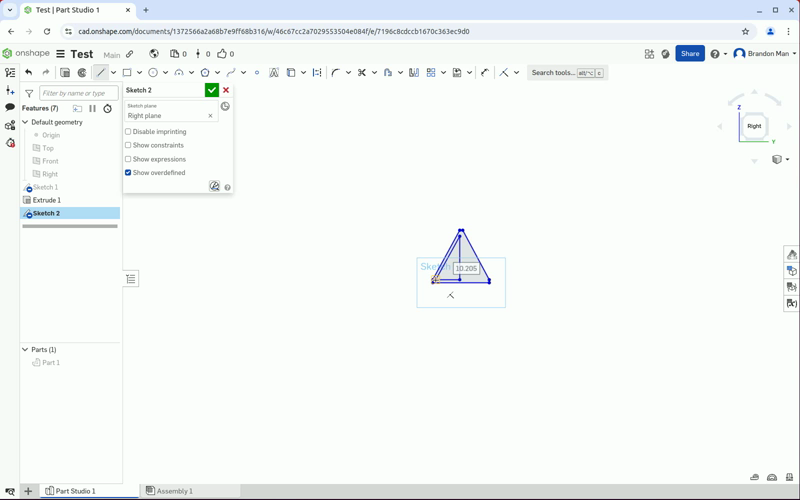
key(esc)
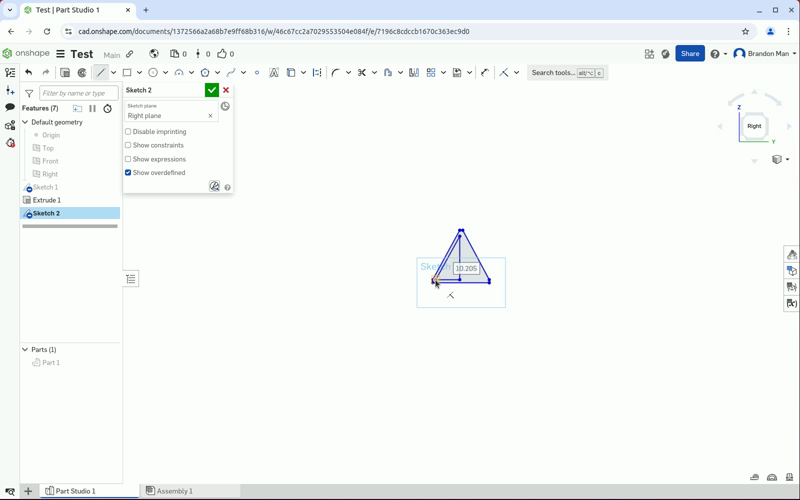
key(l)
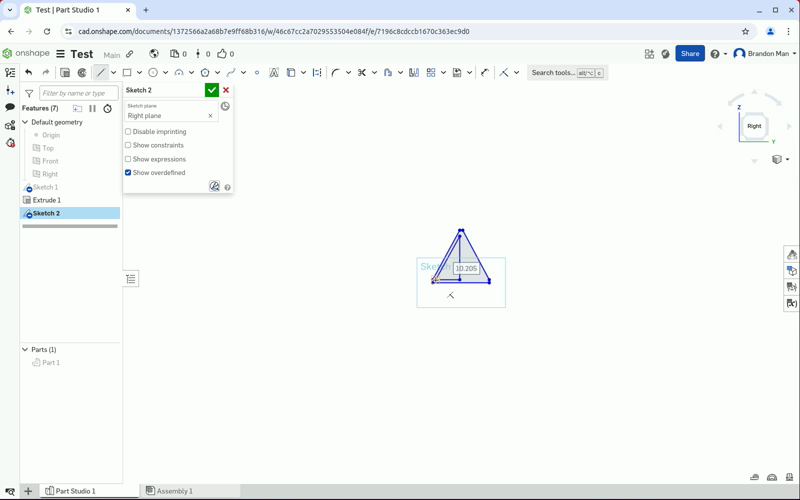
key_down(shift)
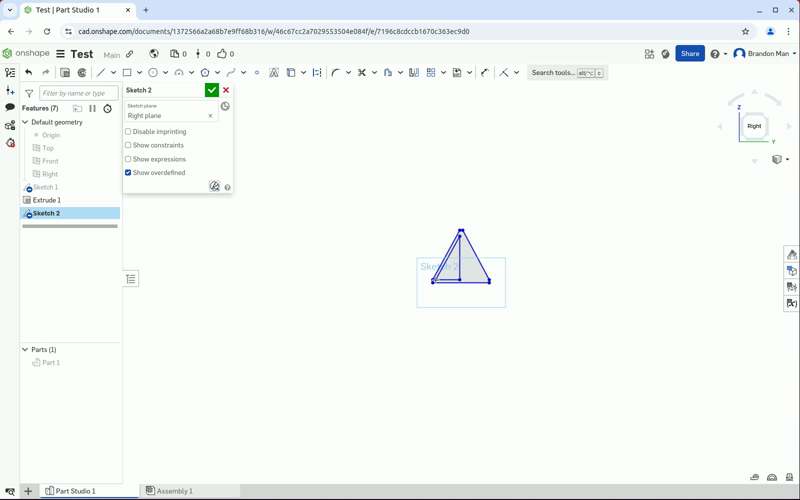
mouse_move(462, 279)
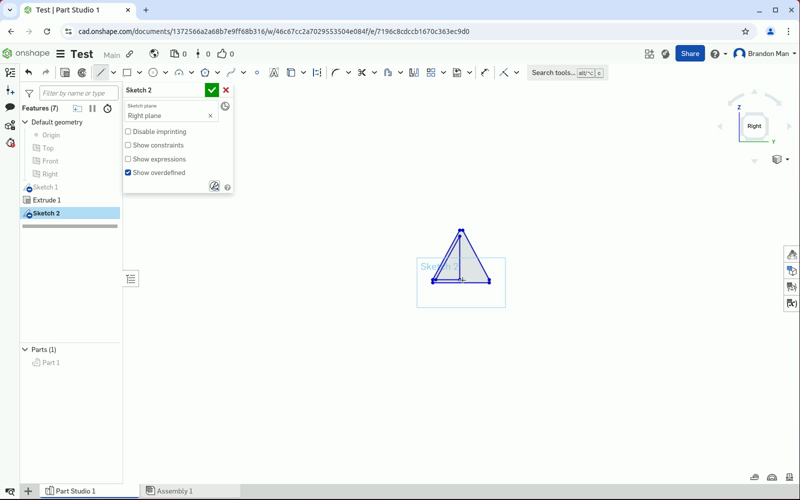
scroll(6)
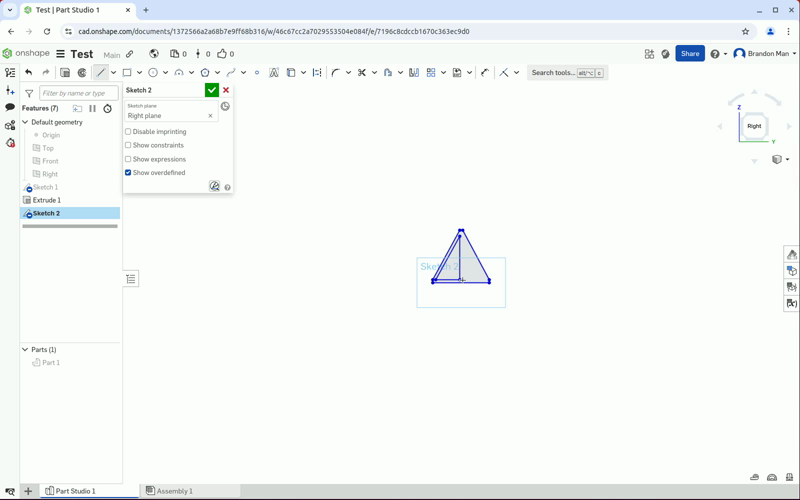
scroll(6)
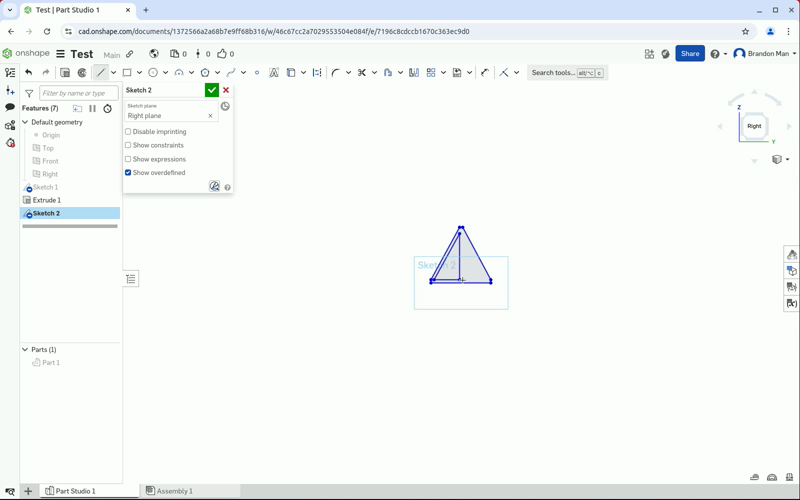
scroll(6)
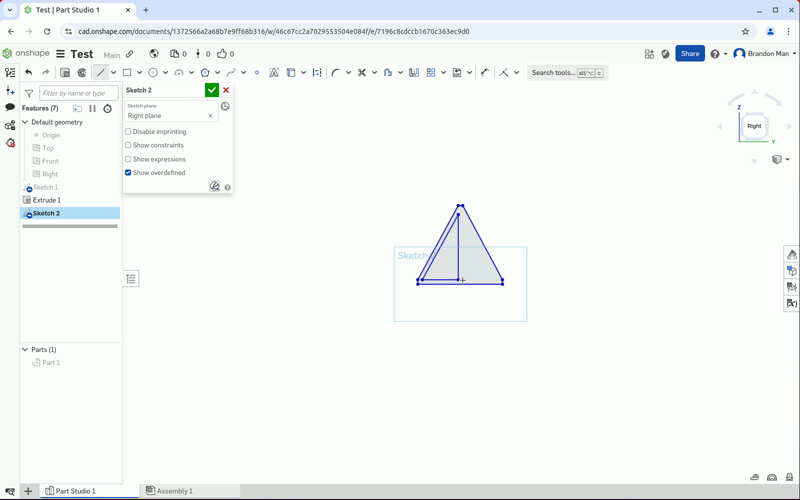
scroll(6)
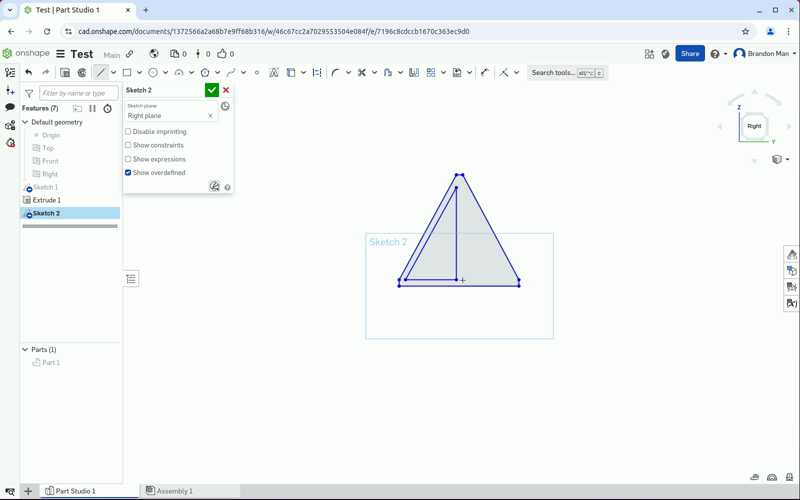
scroll(6)
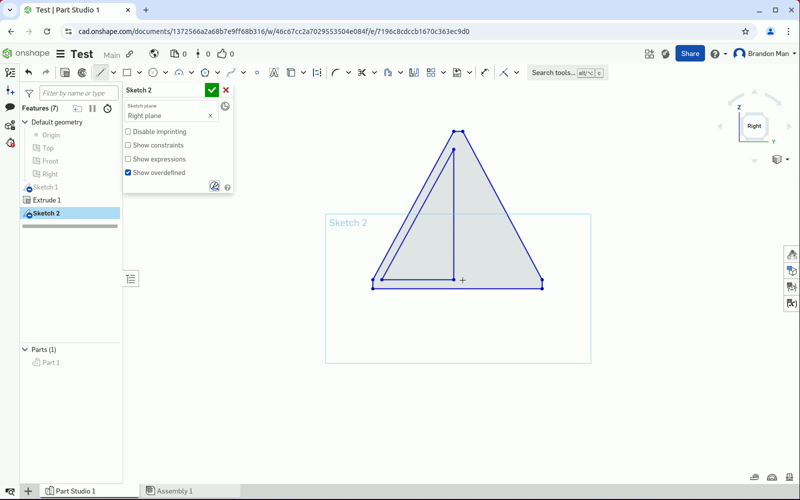
scroll(6)
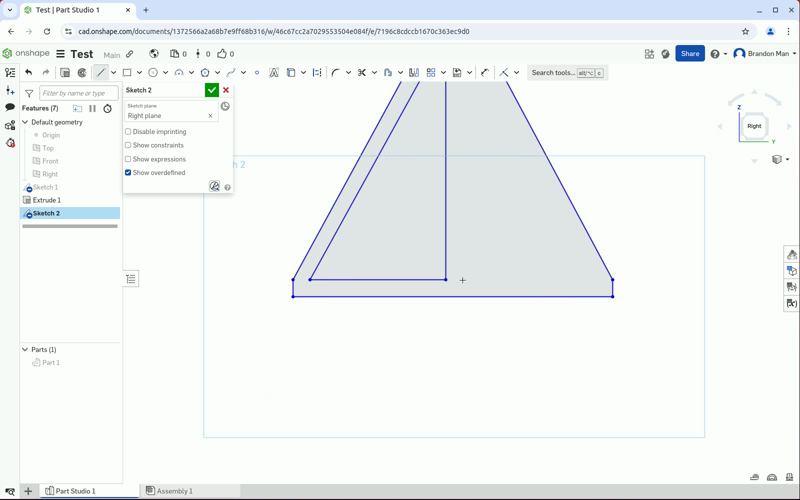
scroll(6)
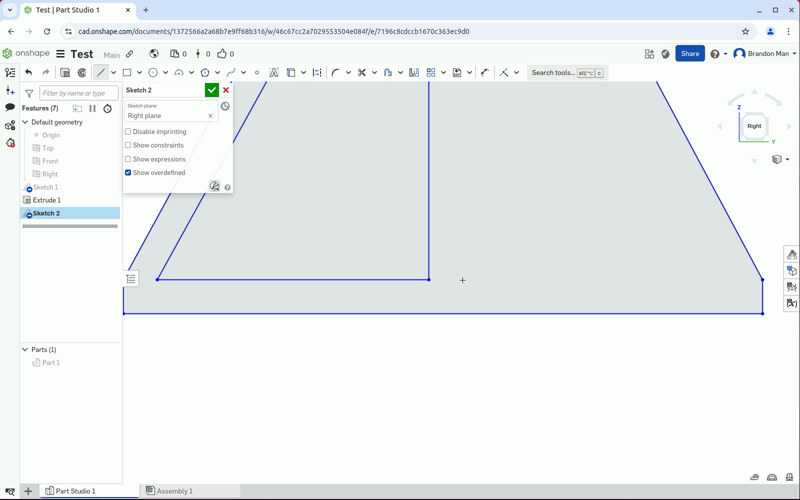
click(462, 279)
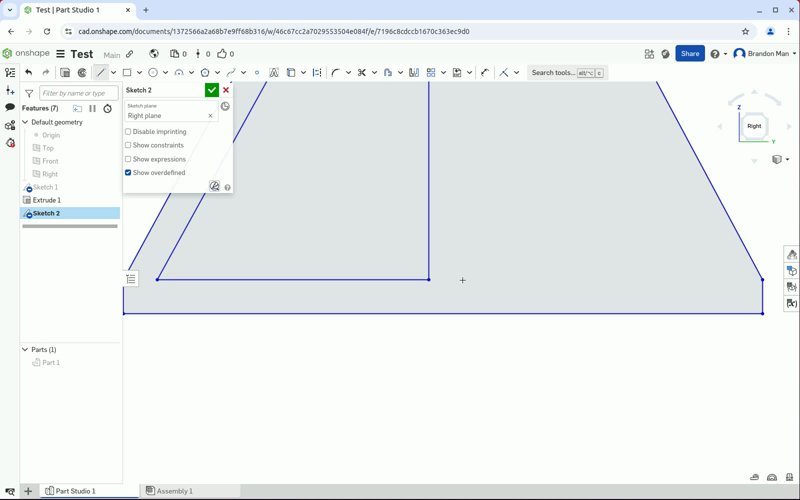
scroll(-6)
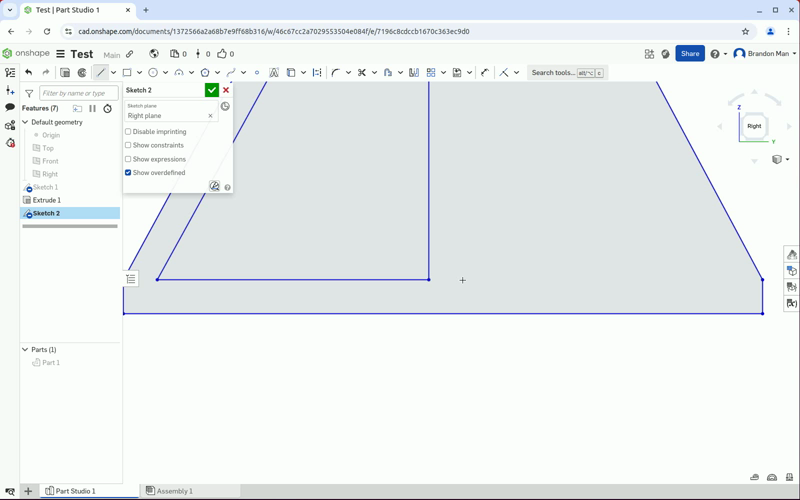
scroll(-6)
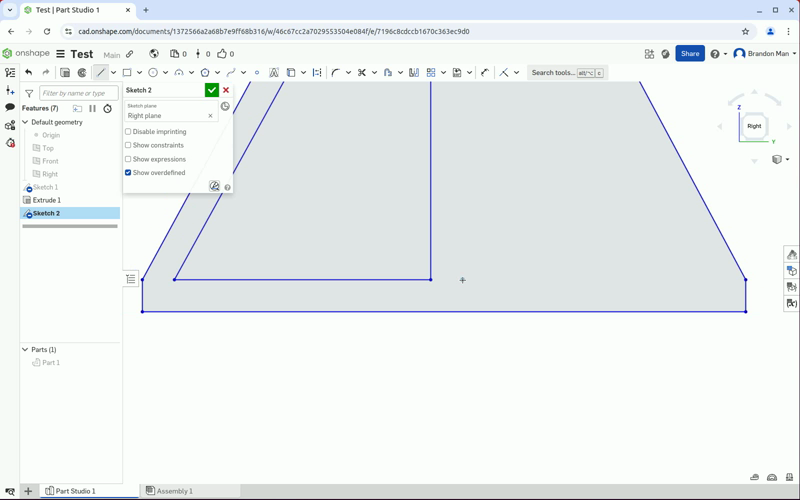
scroll(-6)
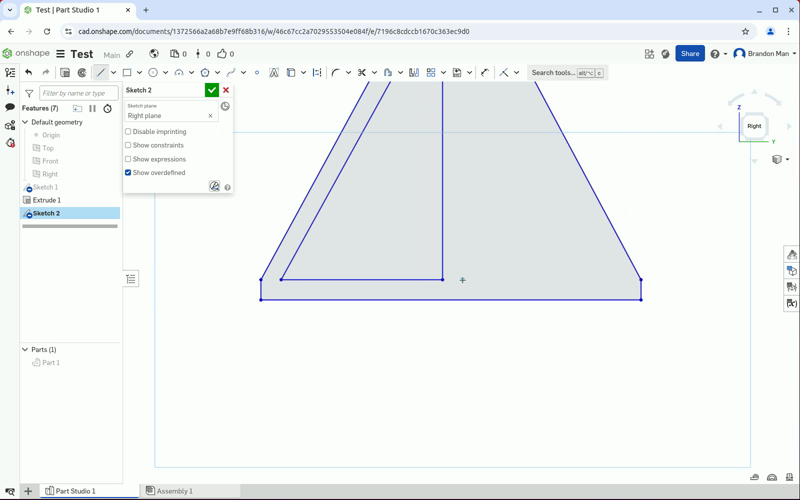
scroll(-6)
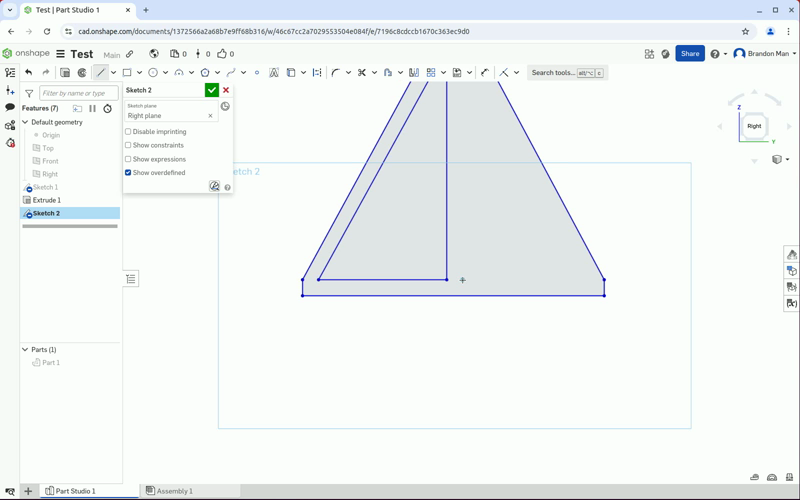
scroll(-6)
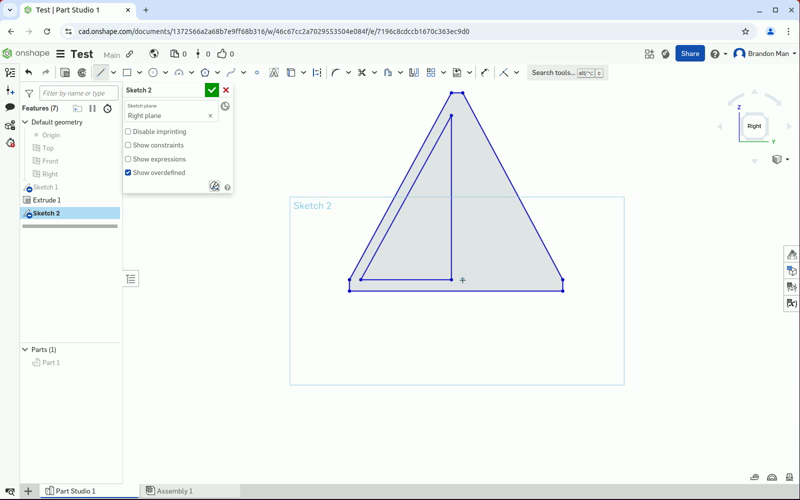
scroll(-6)
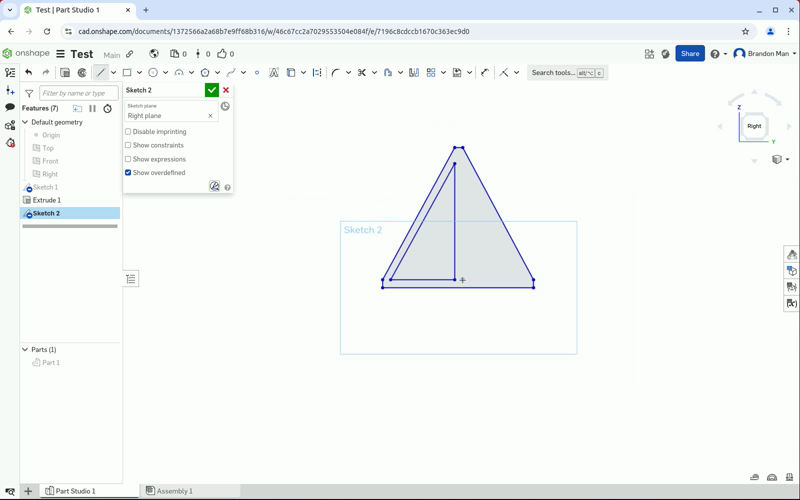
scroll(-6)
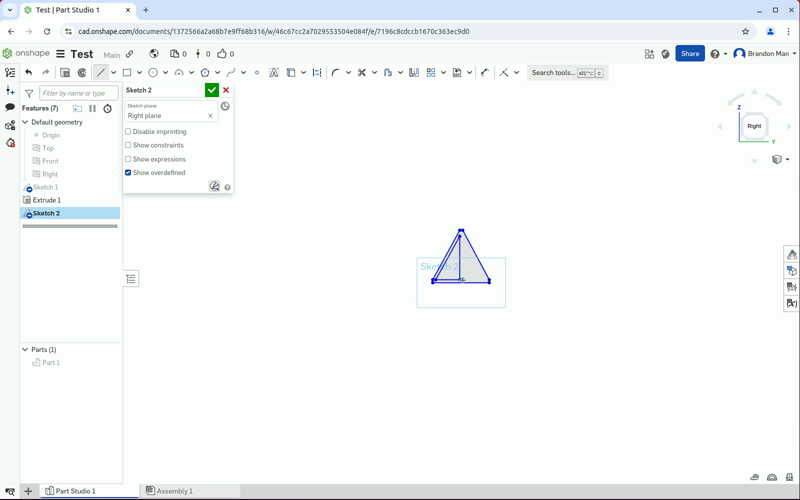
key_up(shift)
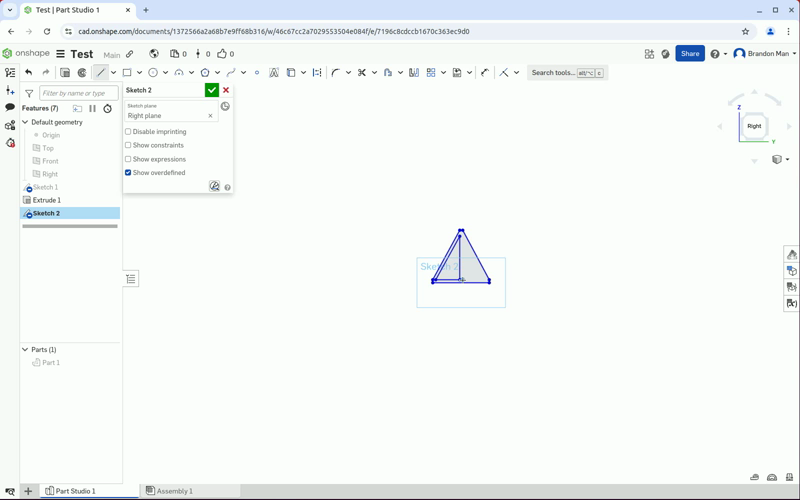
key_down(shift)
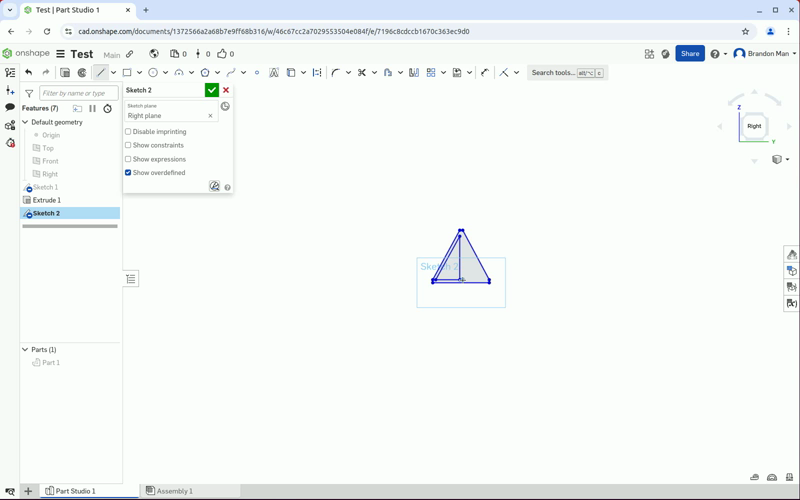
mouse_move(492, 279)
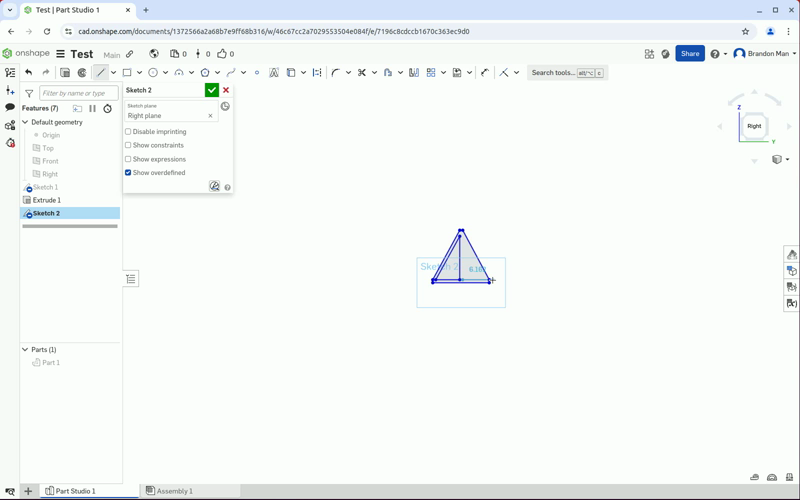
mouse_move(486, 279)
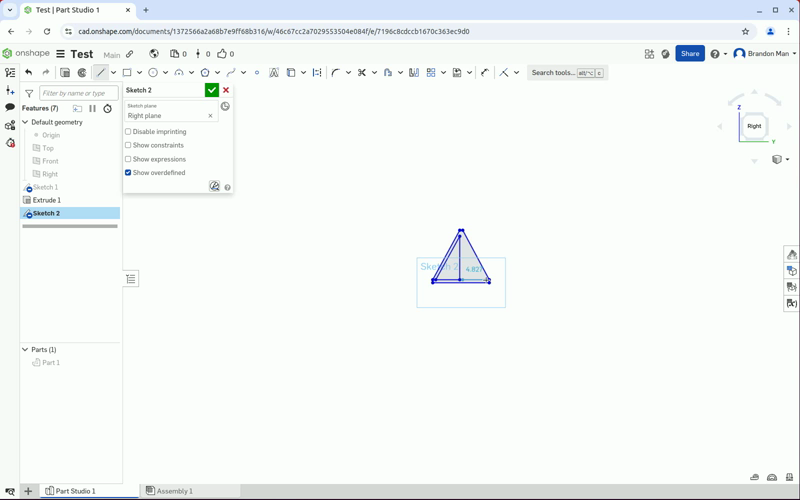
scroll(6)
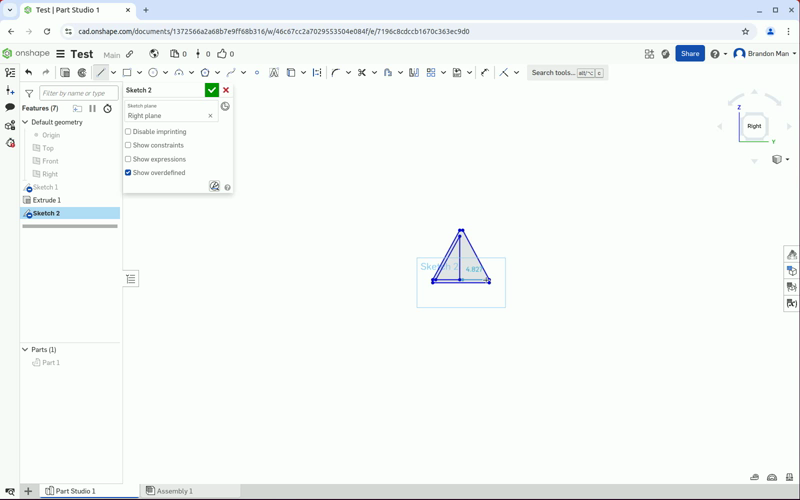
scroll(6)
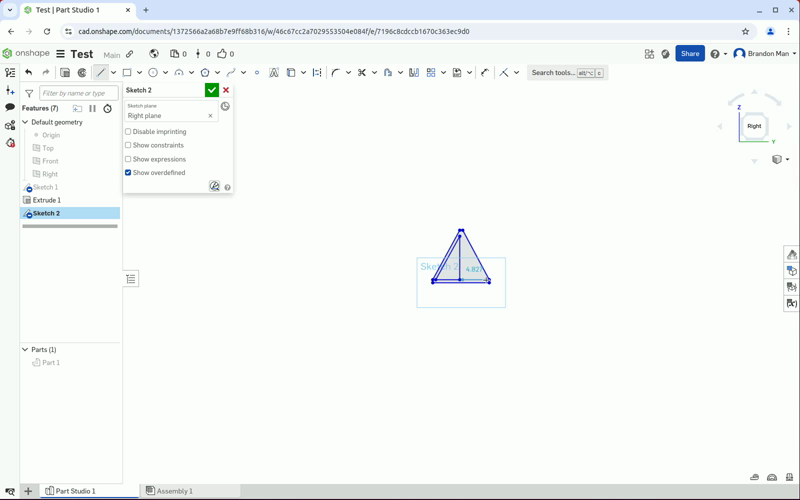
scroll(6)
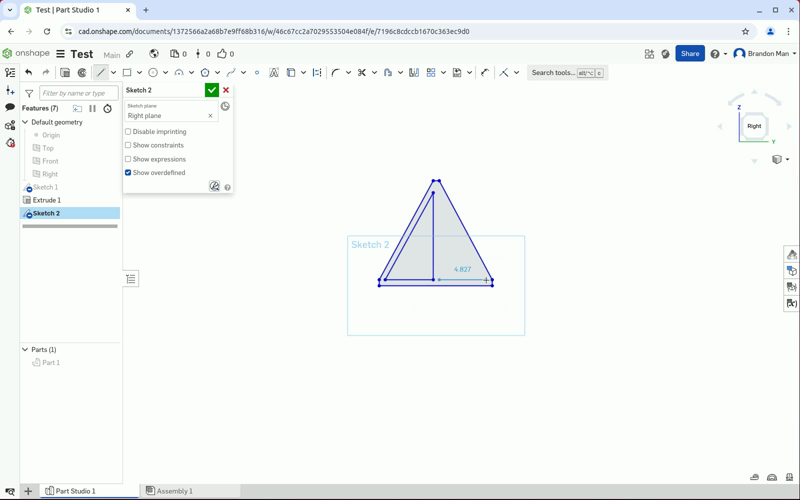
scroll(6)
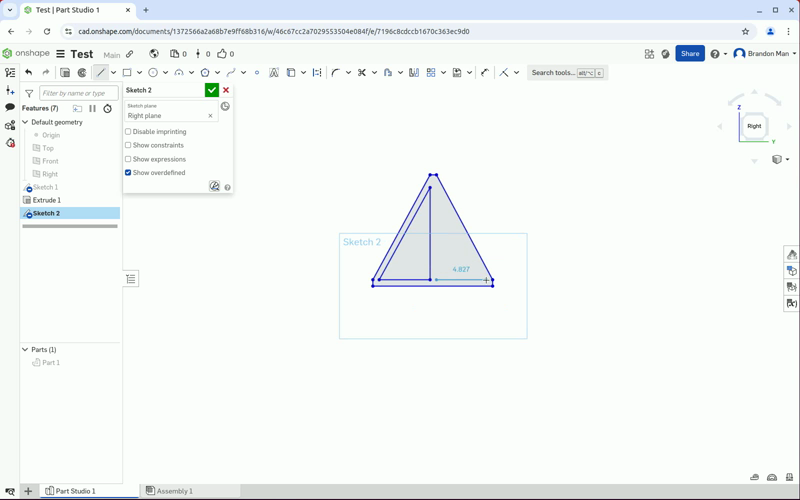
scroll(6)
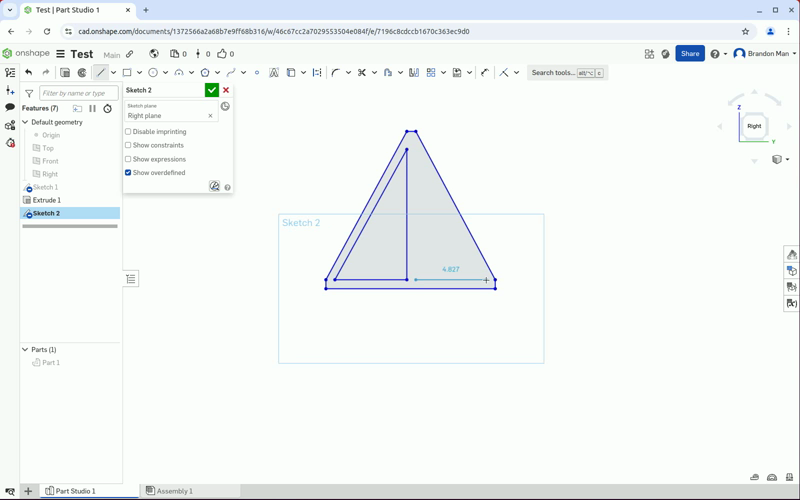
scroll(6)
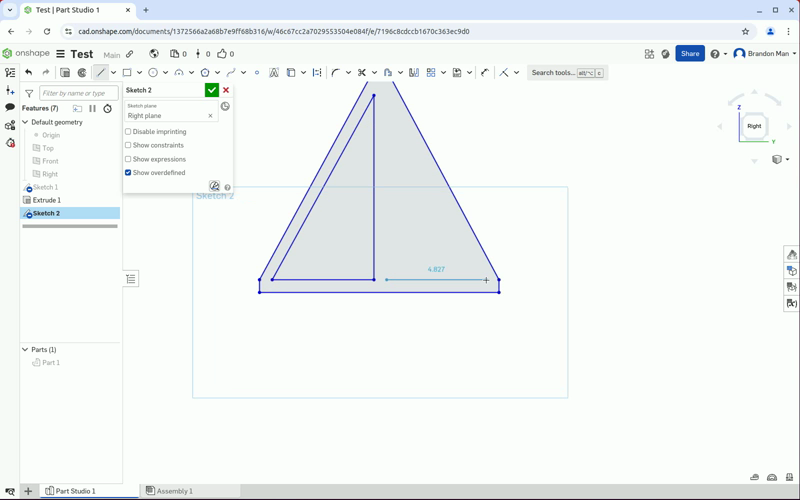
scroll(6)
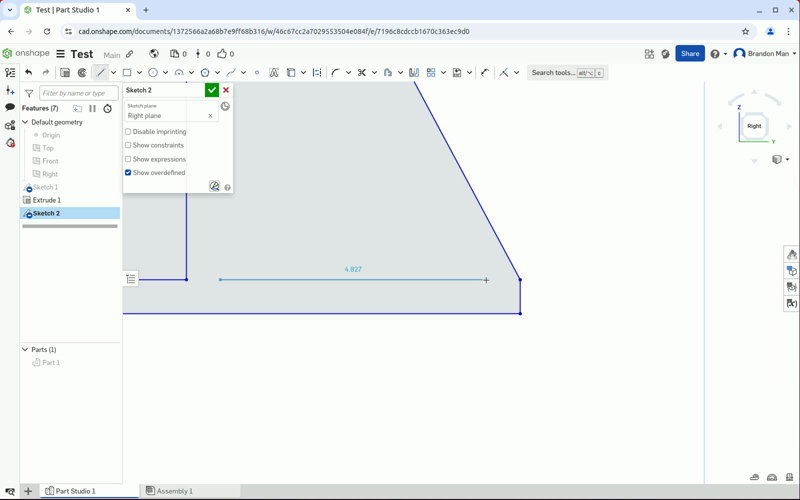
click(486, 279)
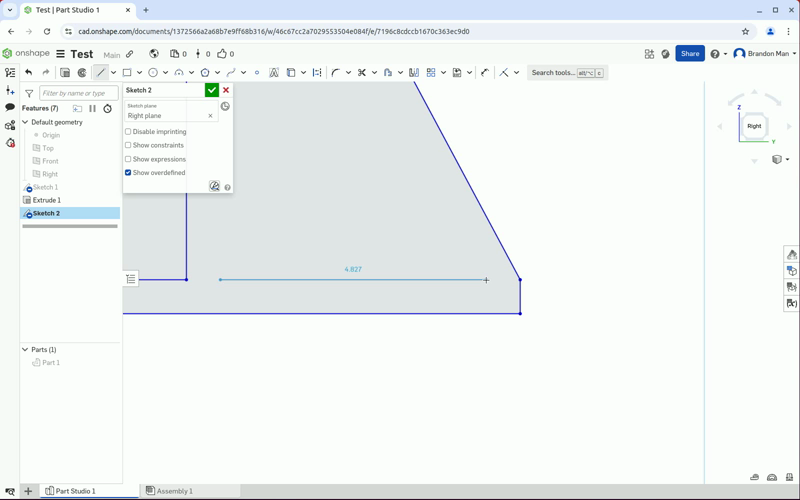
scroll(-6)
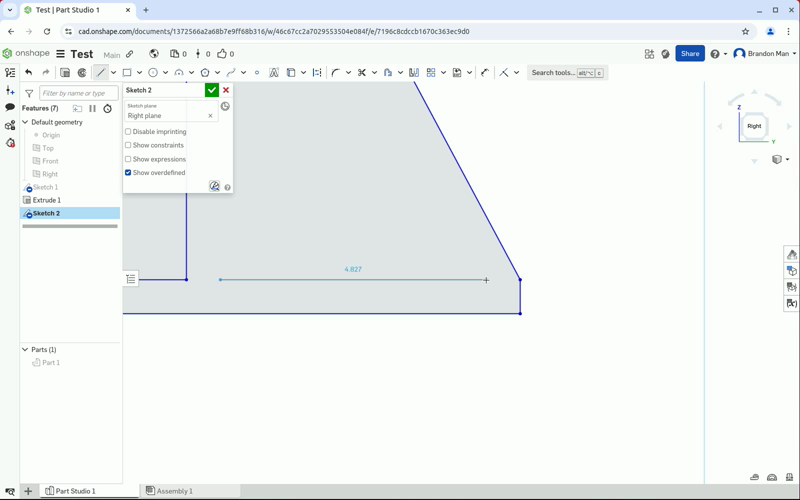
scroll(-6)
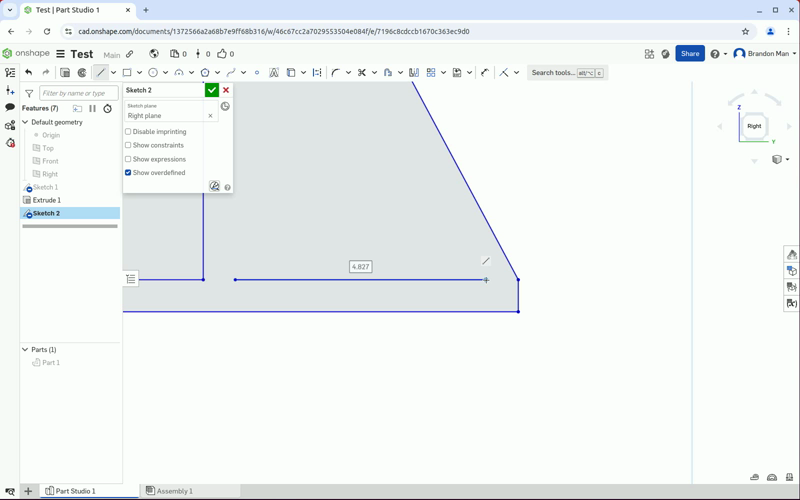
scroll(-6)
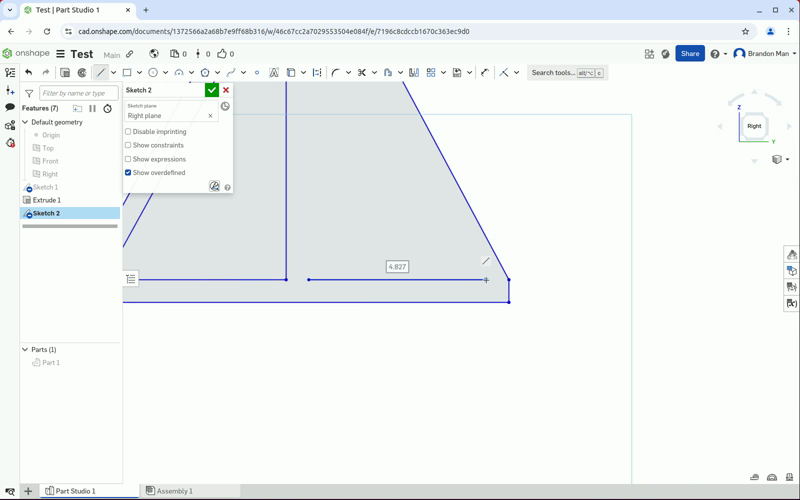
scroll(-6)
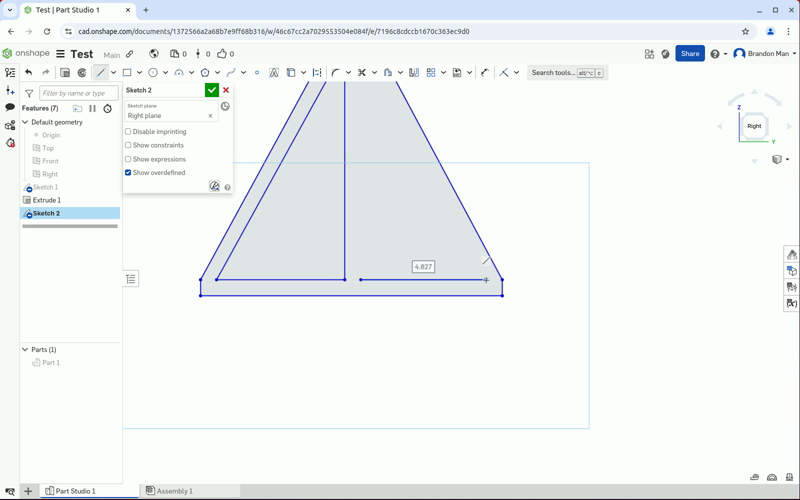
scroll(-6)
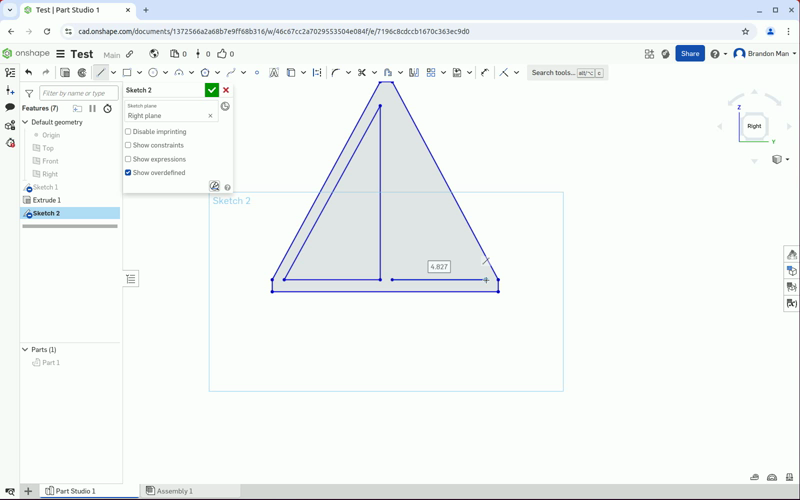
scroll(-6)
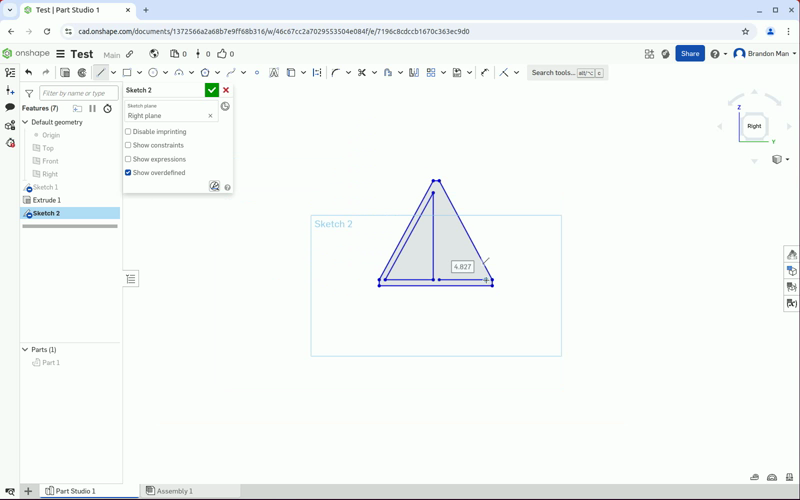
scroll(-6)
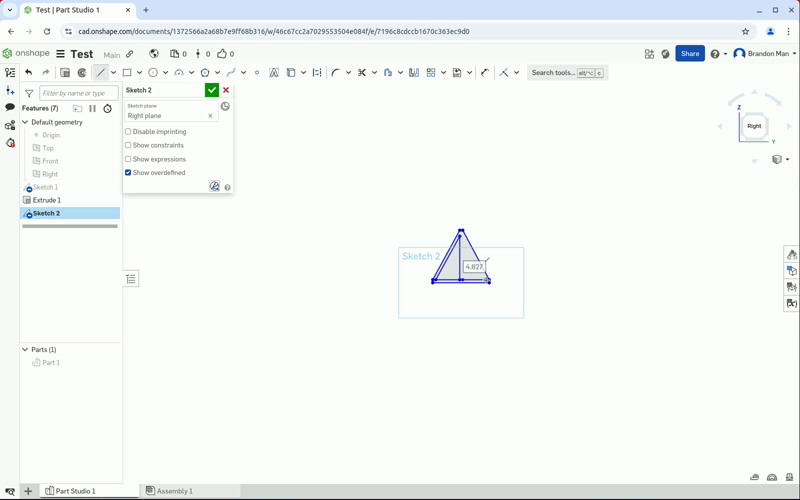
key_up(shift)
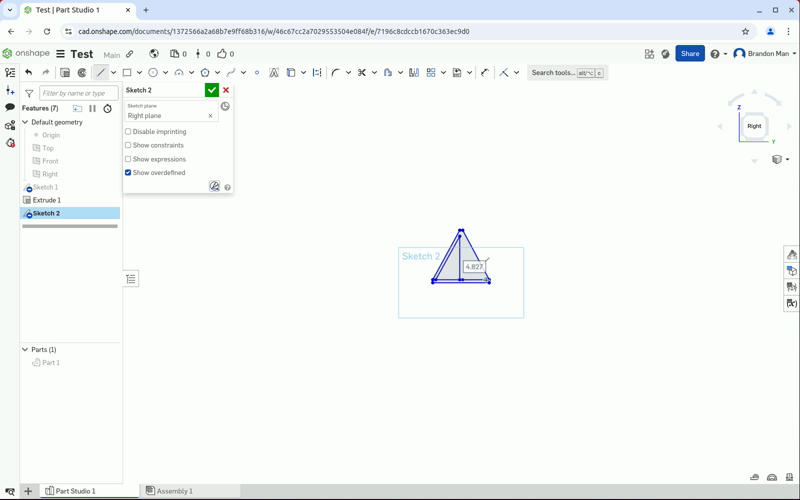
key_down(shift)
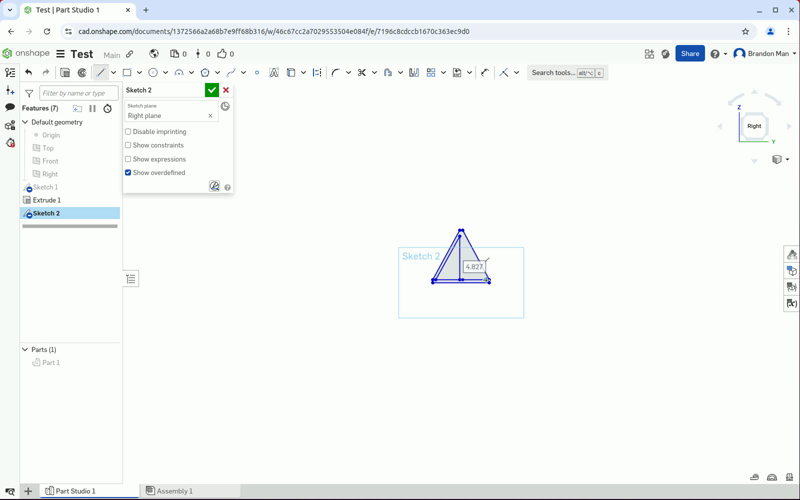
mouse_move(516, 279)
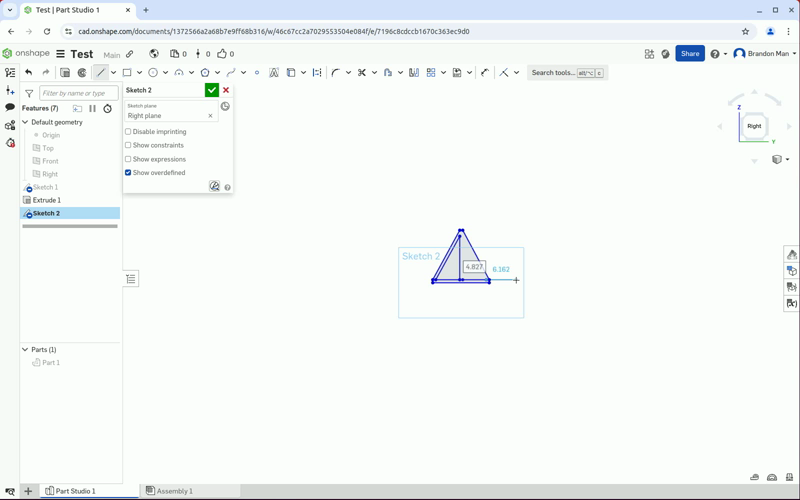
mouse_move(462, 236)
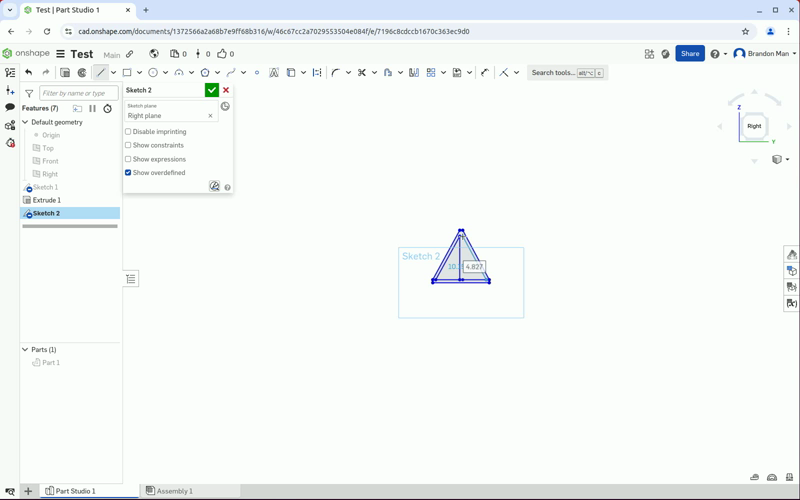
scroll(6)
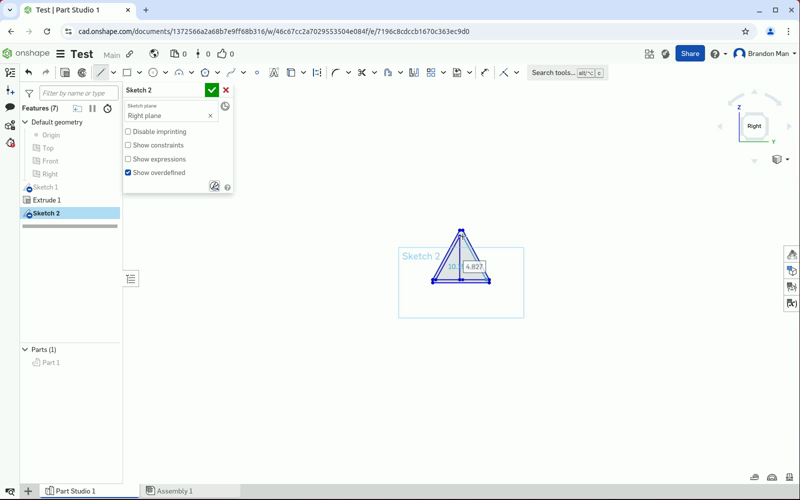
scroll(6)
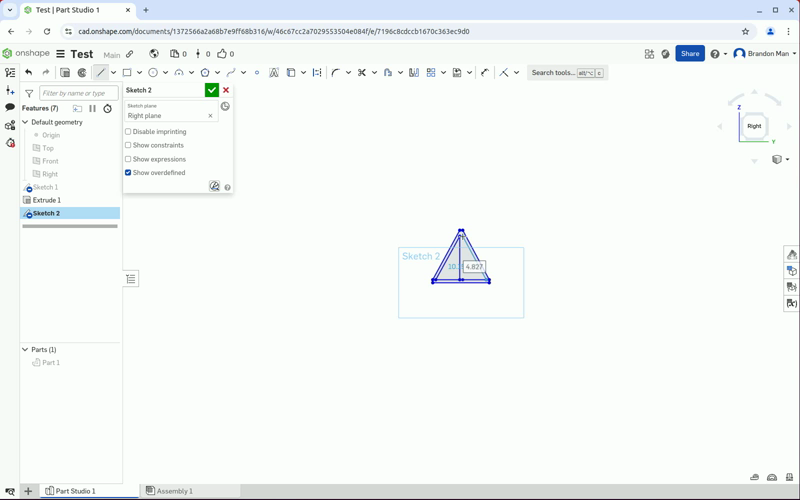
scroll(6)
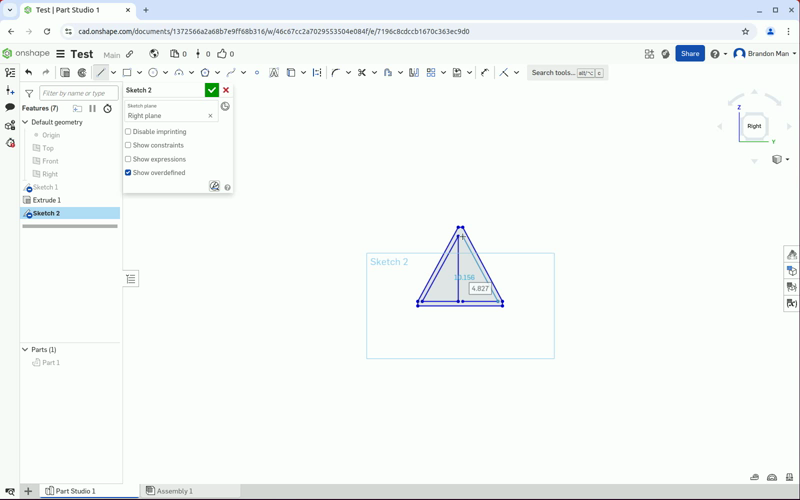
scroll(6)
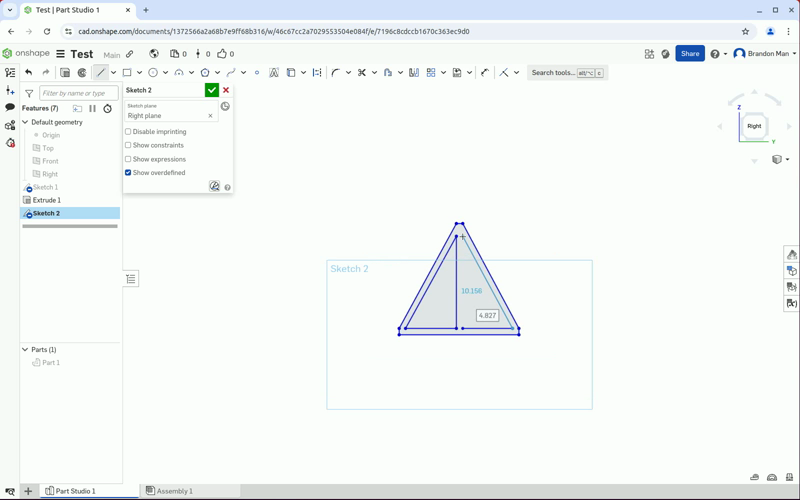
scroll(6)
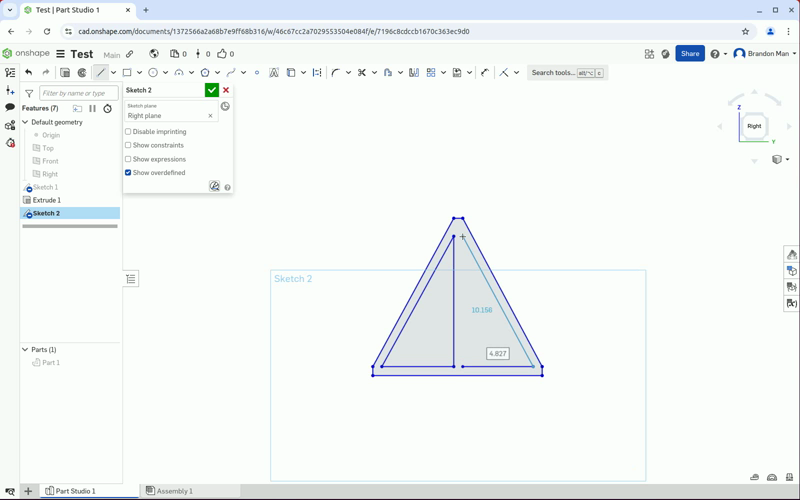
scroll(6)
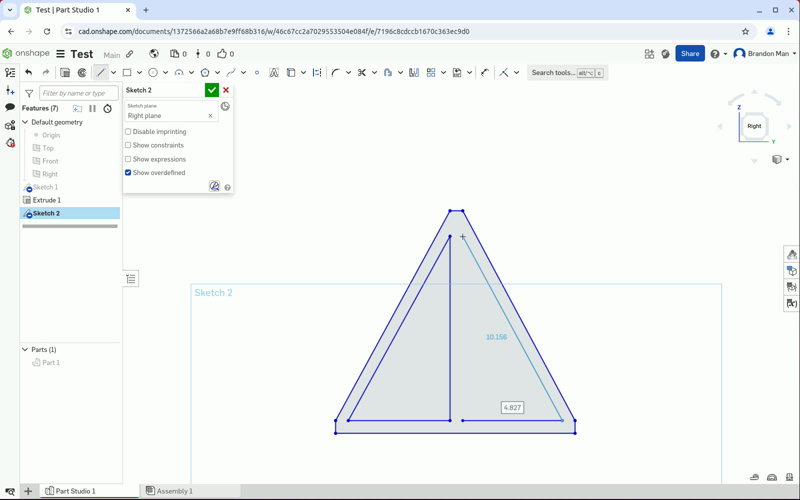
scroll(6)
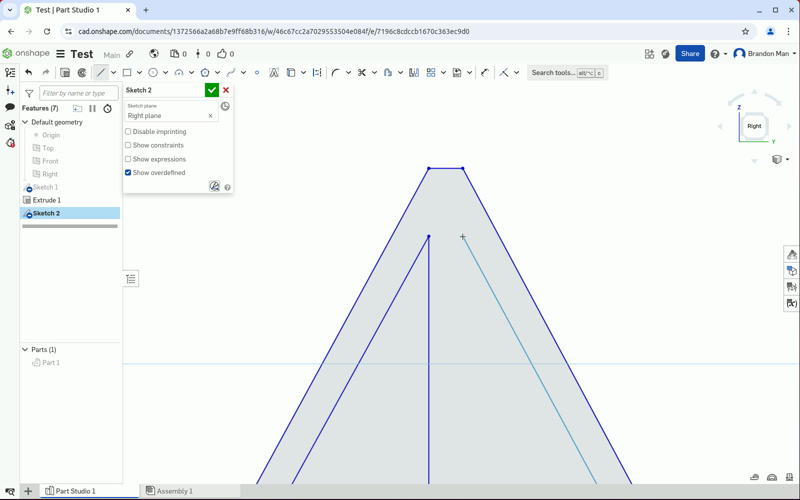
click(462, 236)
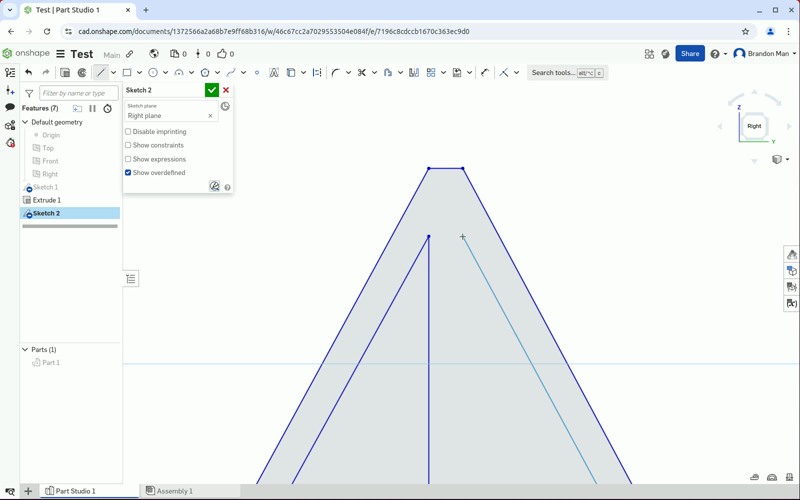
scroll(-6)
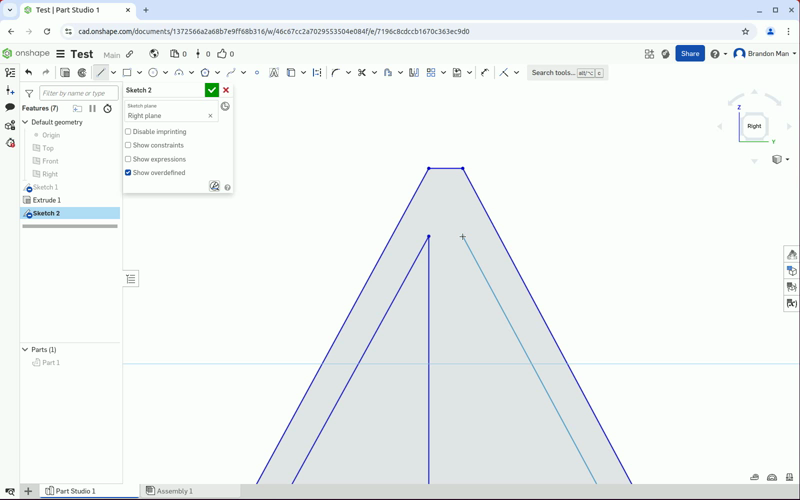
scroll(-6)
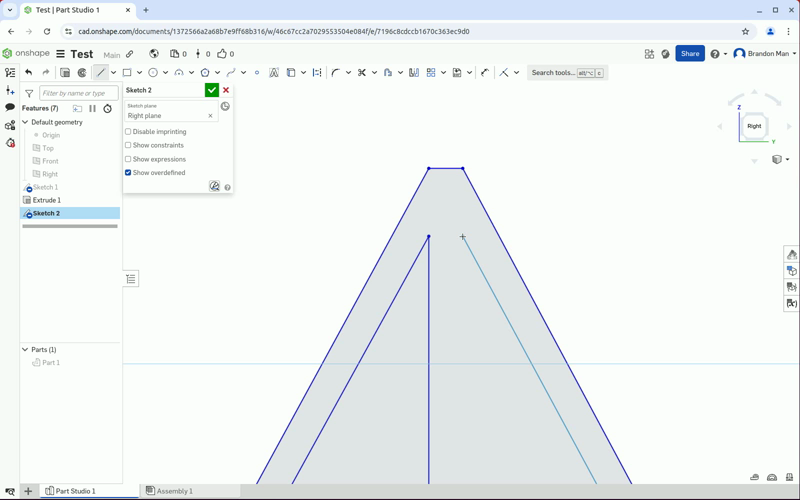
scroll(-6)
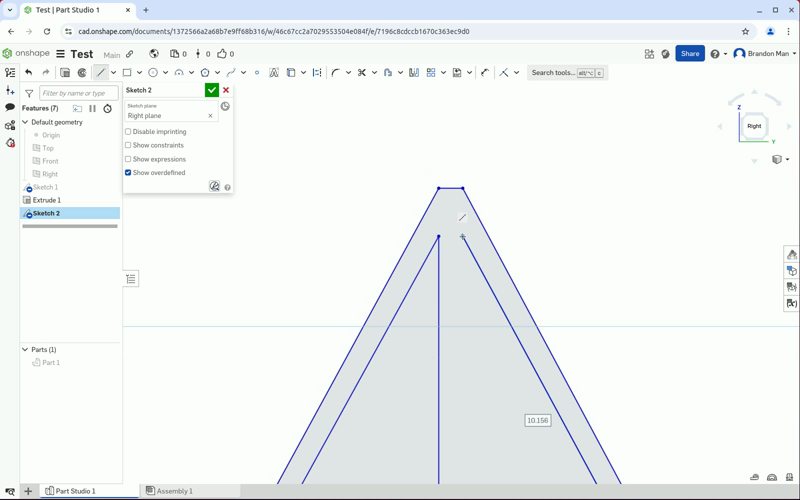
scroll(-6)
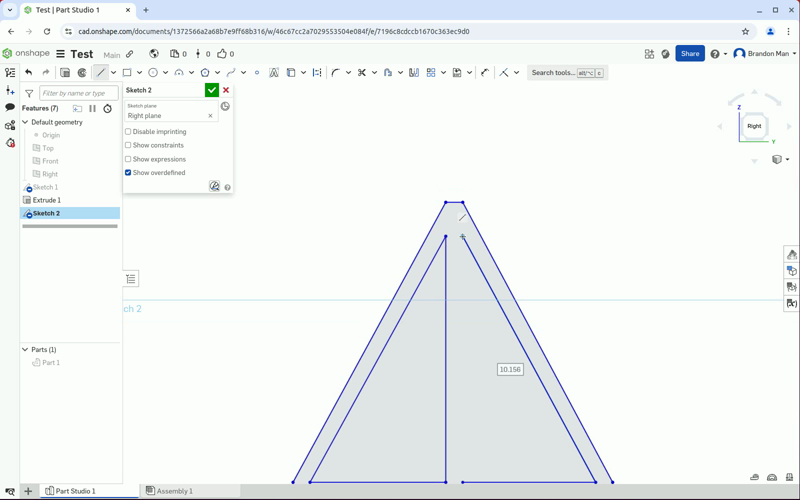
scroll(-6)
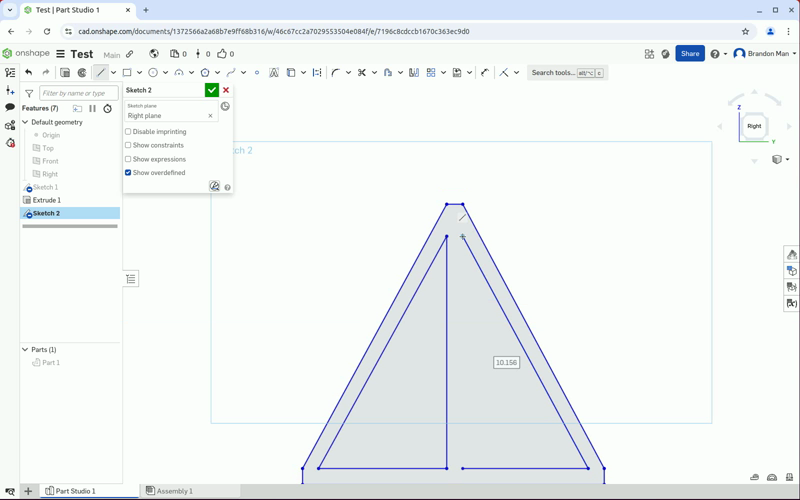
scroll(-6)
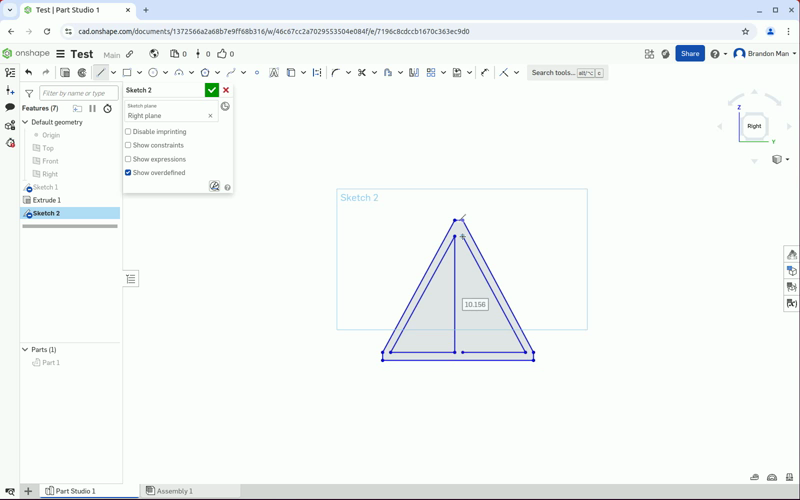
scroll(-6)
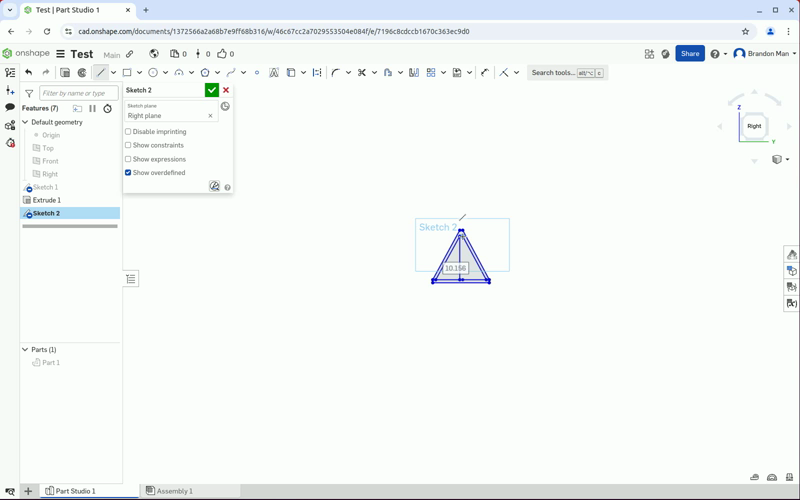
key_up(shift)
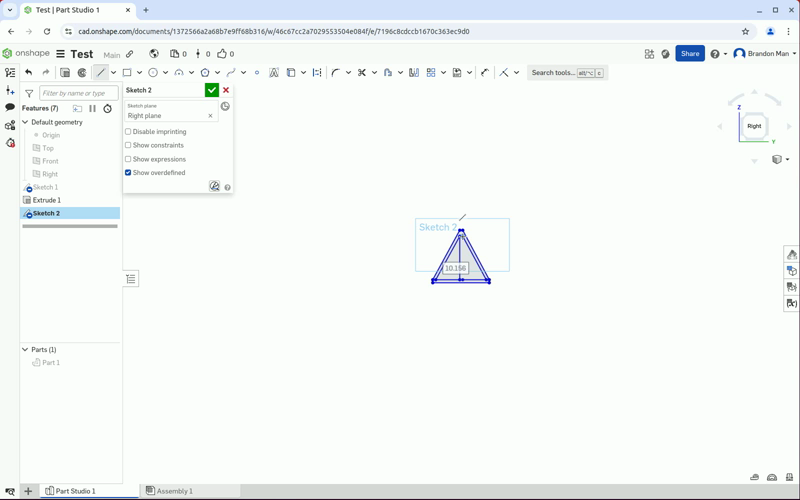
mouse_move(492, 236)
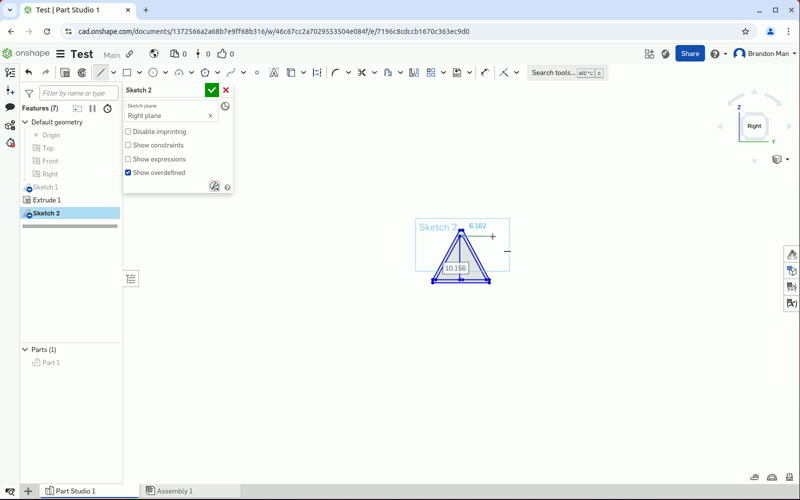
key_down(shift)
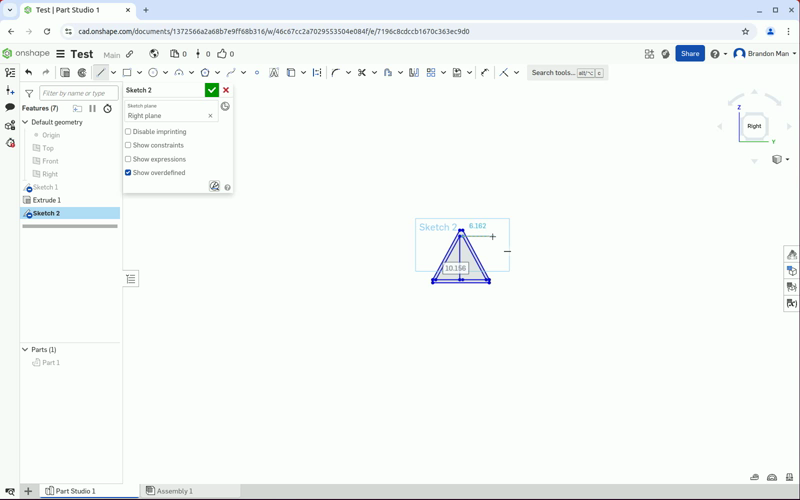
mouse_move(462, 279)
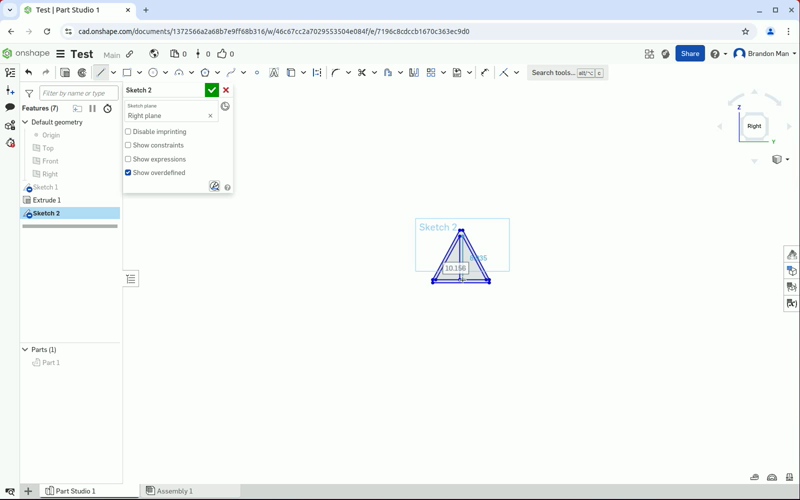
scroll(6)
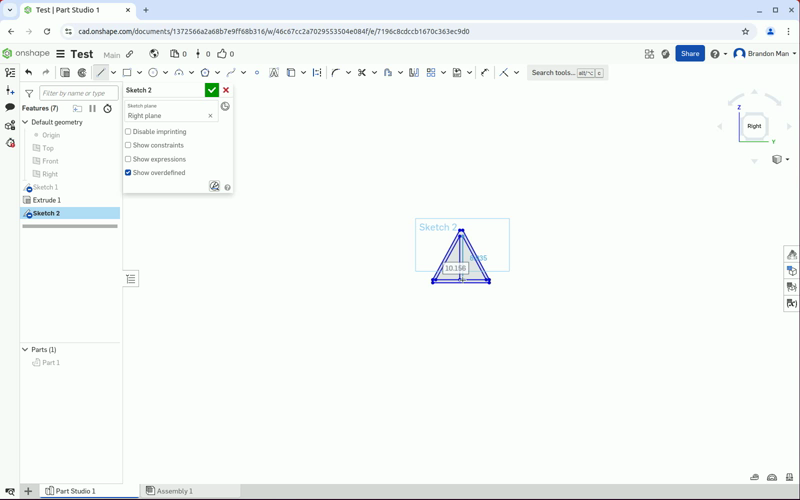
scroll(6)
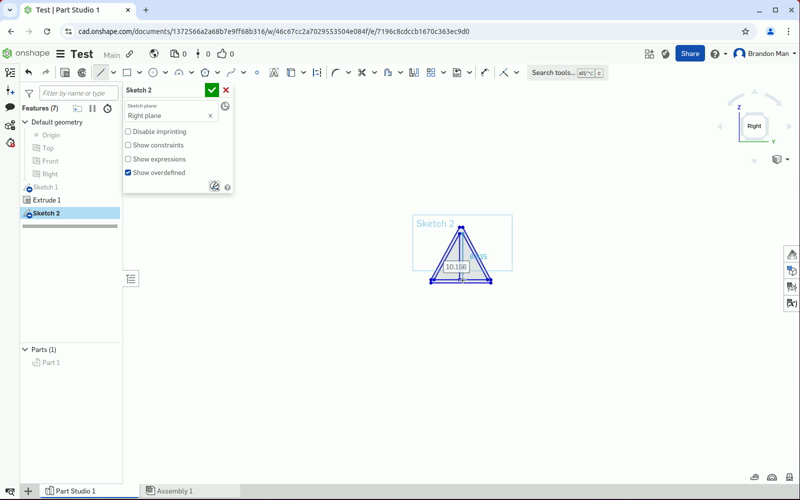
scroll(6)
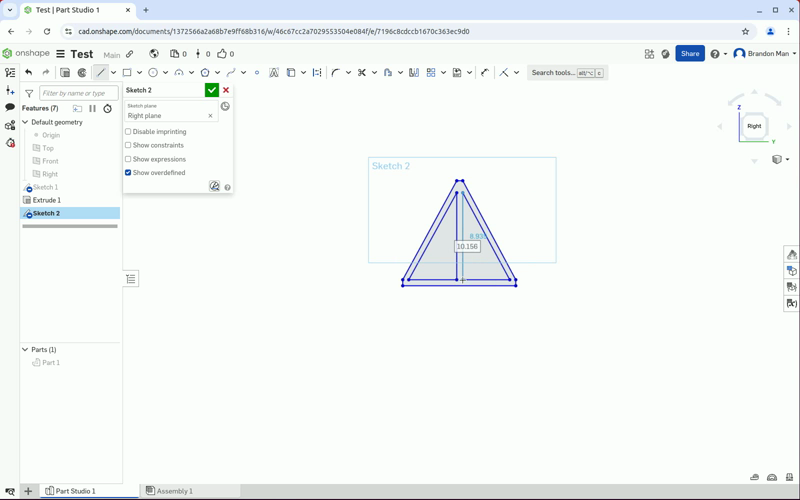
scroll(6)
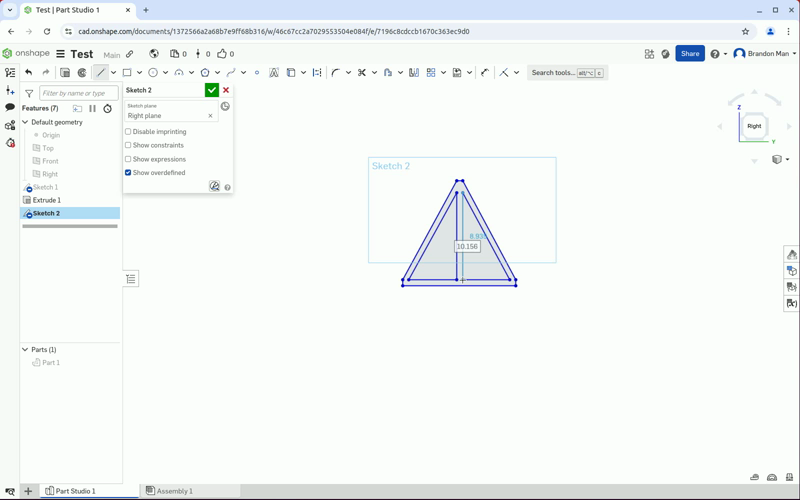
scroll(6)
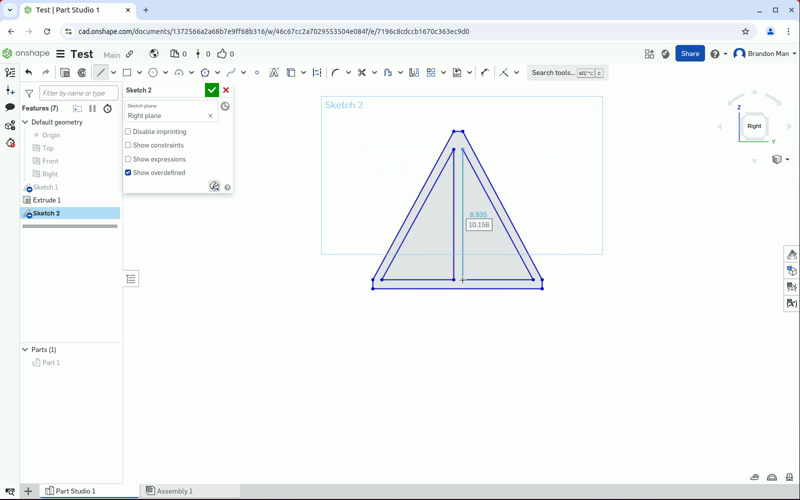
scroll(6)
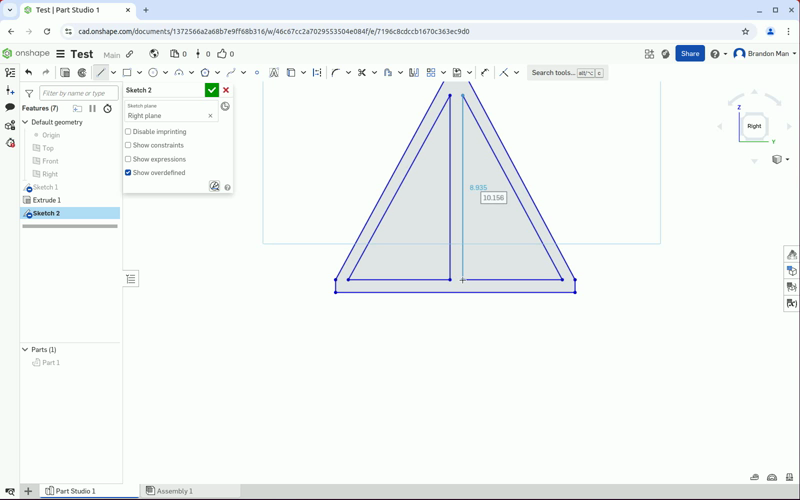
scroll(6)
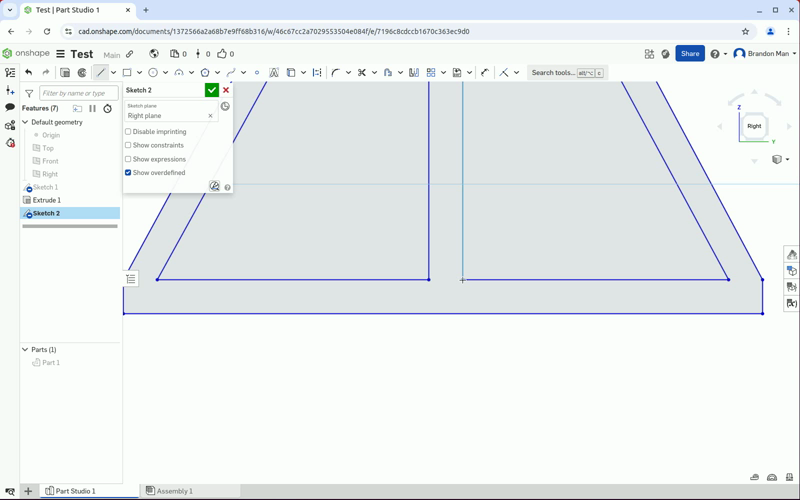
key_up(shift)
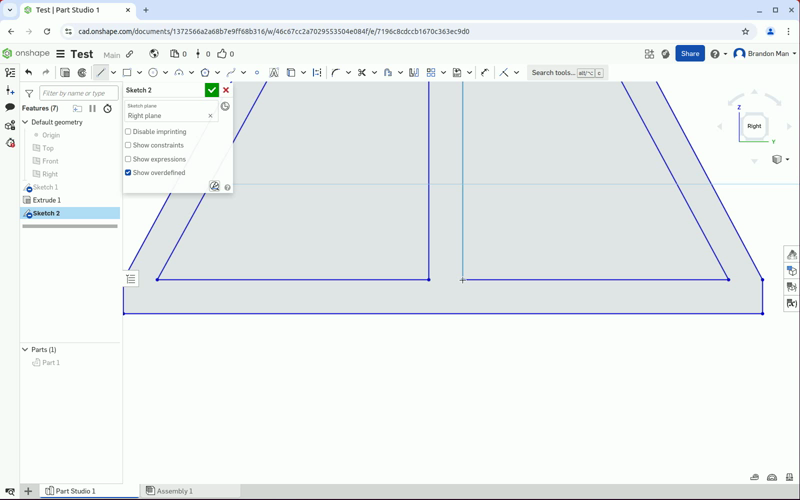
click(462, 279)
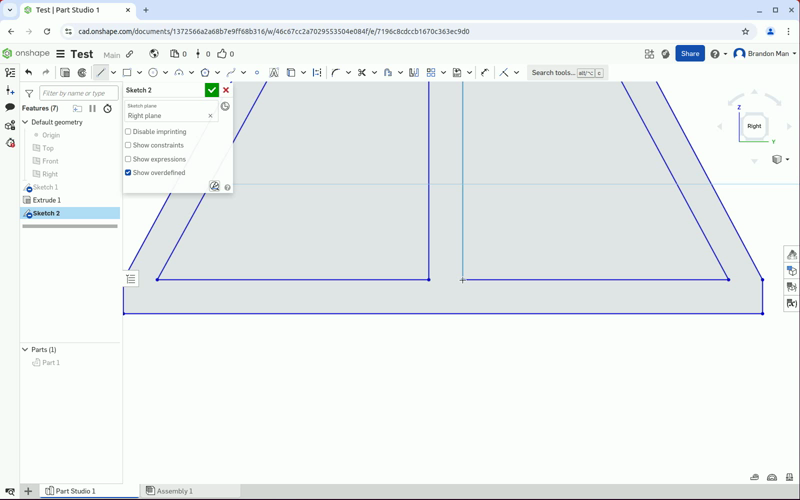
scroll(-6)
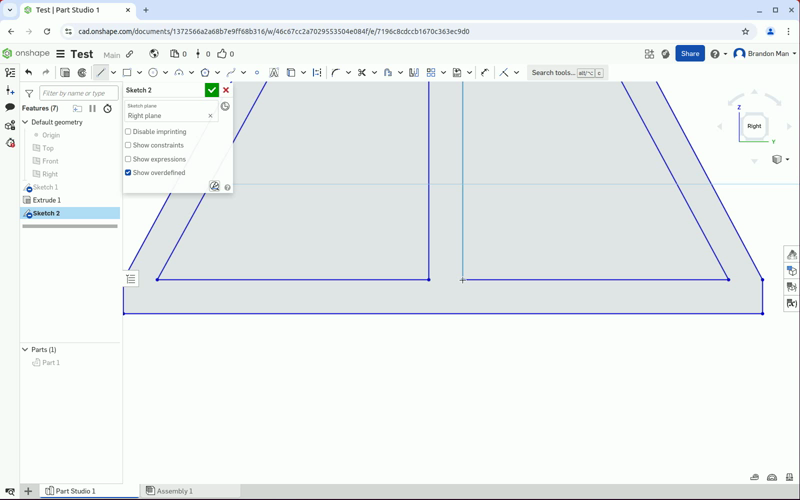
scroll(-6)
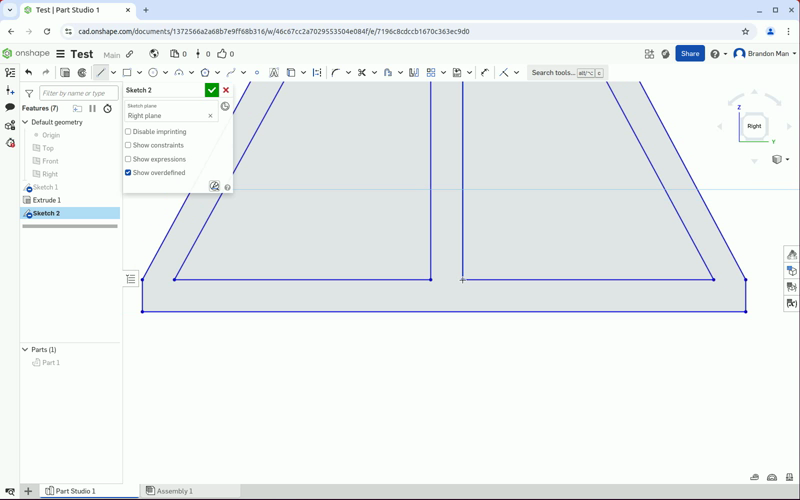
scroll(-6)
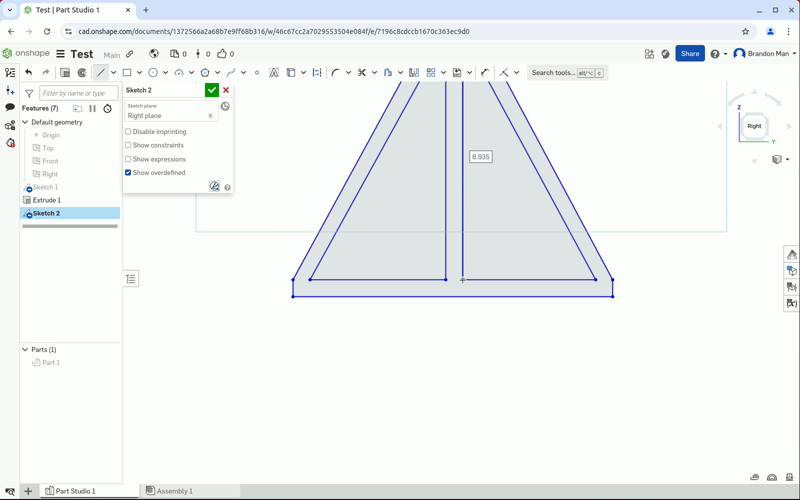
scroll(-6)
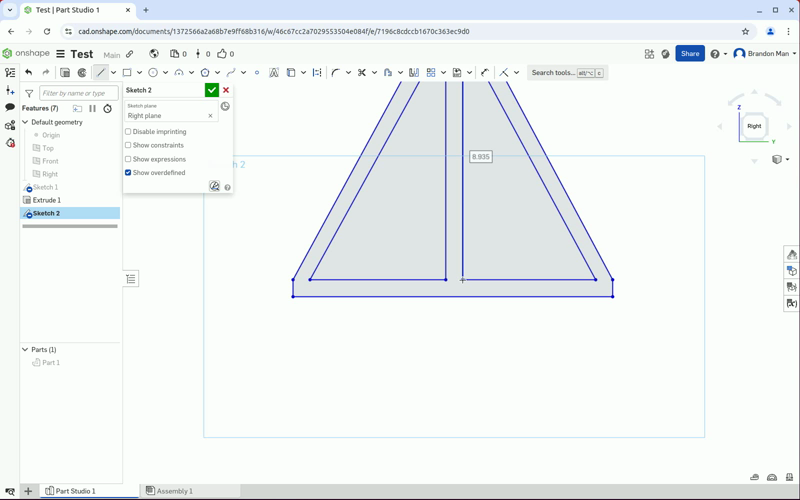
scroll(-6)
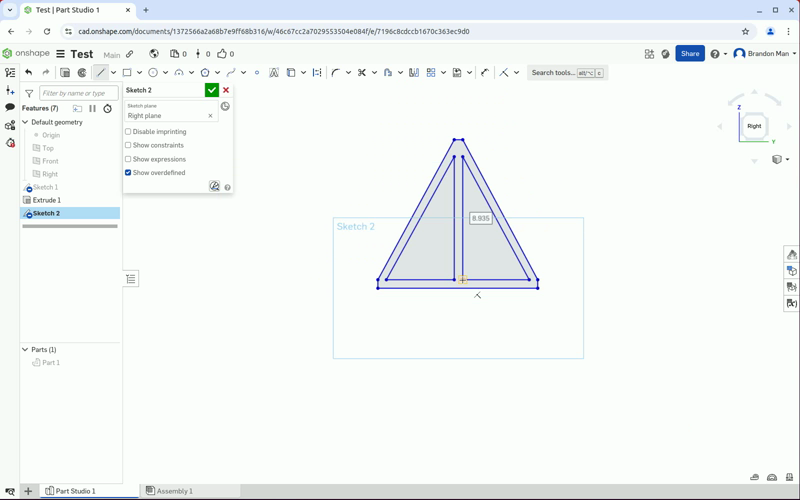
scroll(-6)
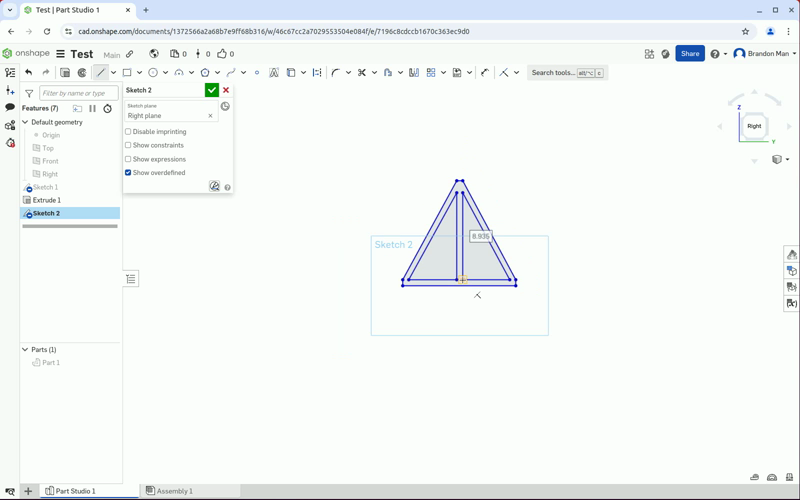
scroll(-6)
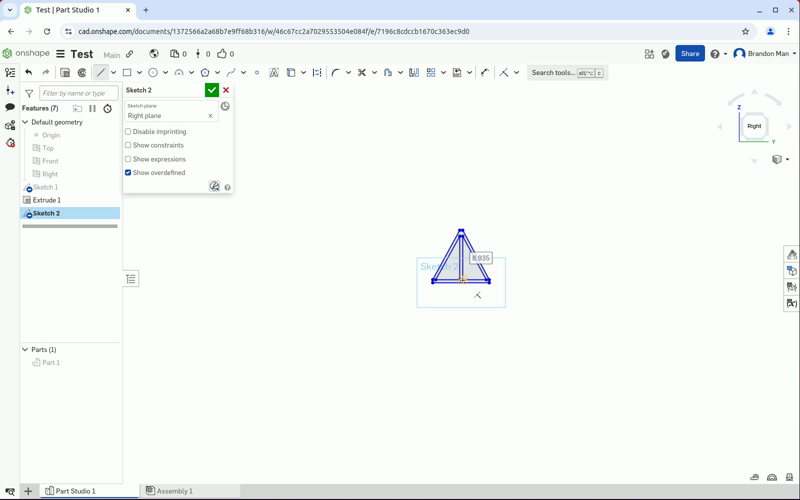
key(esc)
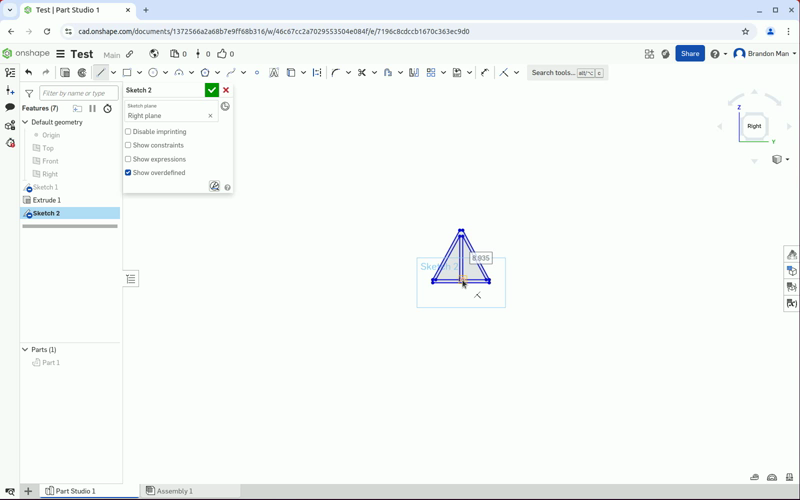
mouse_move(464, 280)
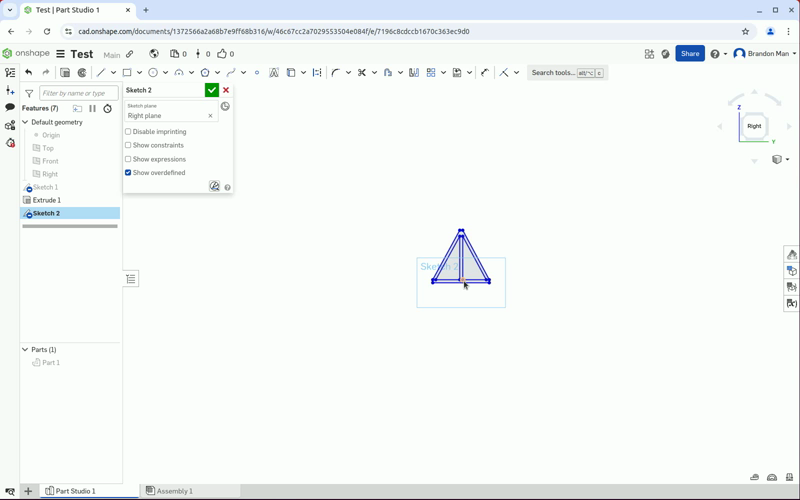
scroll(6)
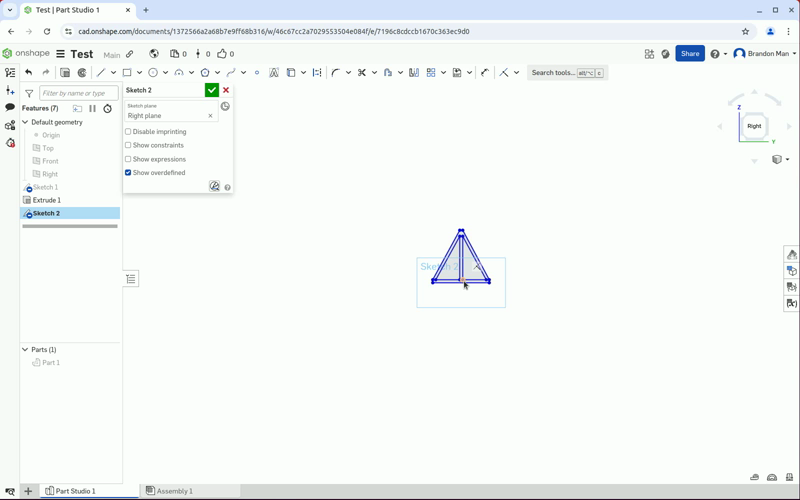
scroll(6)
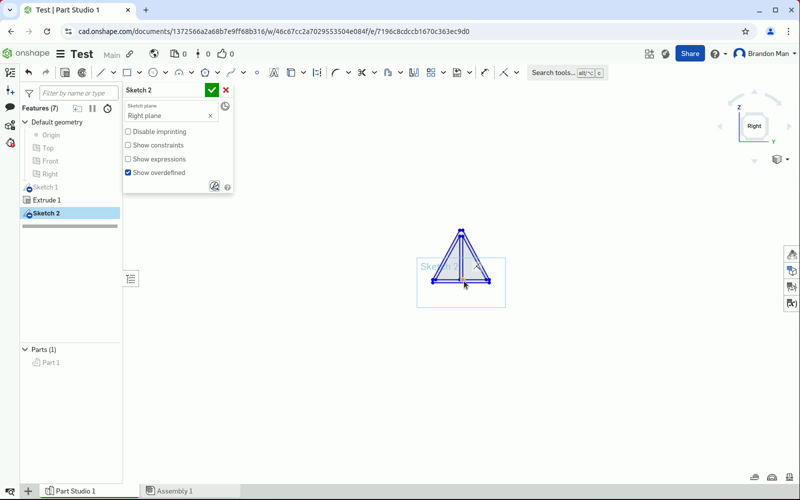
scroll(6)
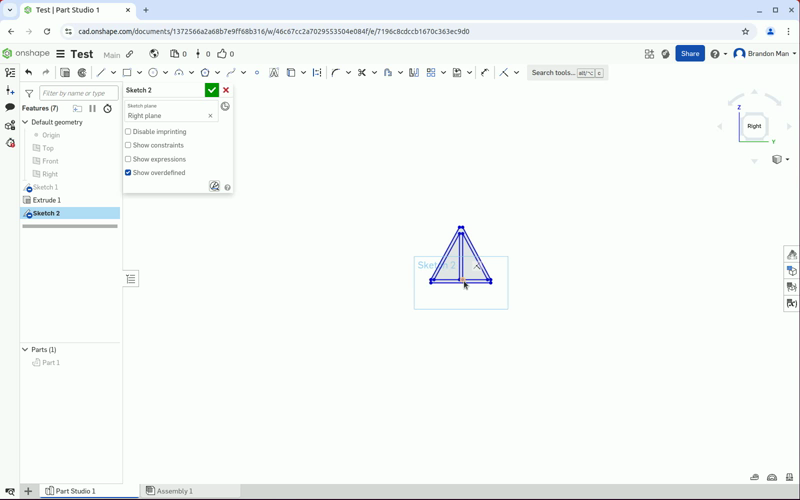
scroll(6)
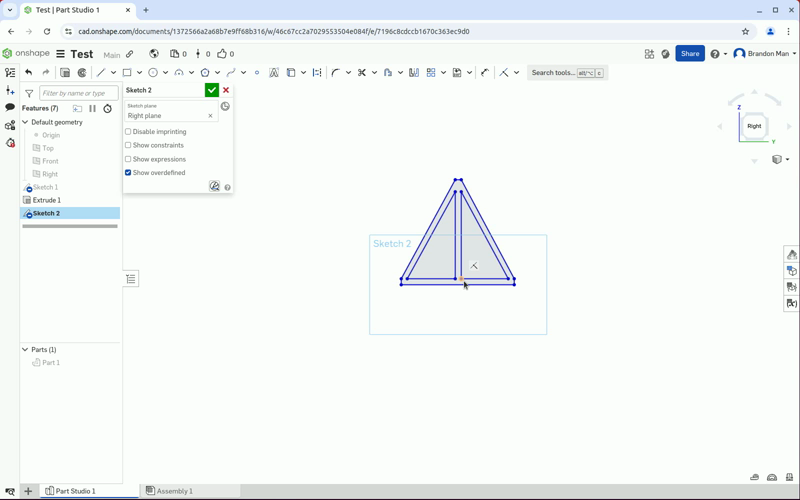
scroll(6)
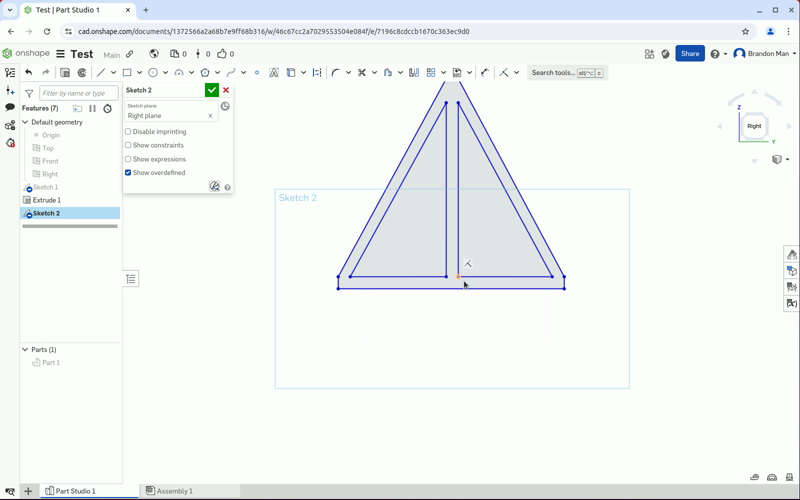
scroll(6)
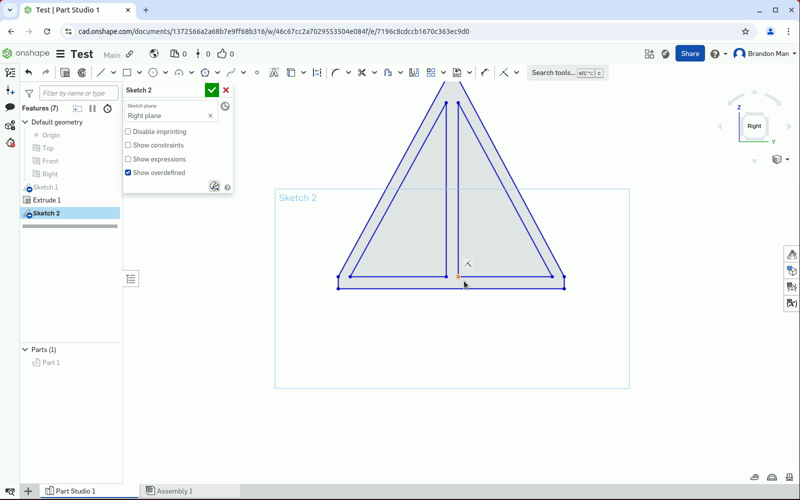
scroll(6)
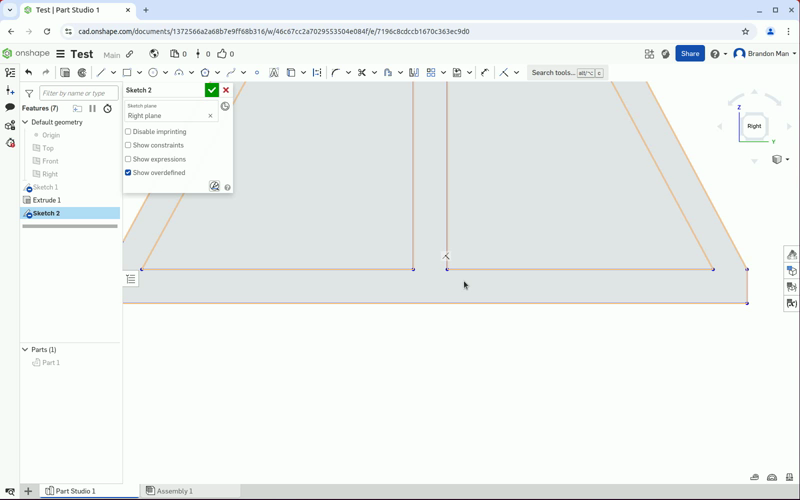
click(464, 280)
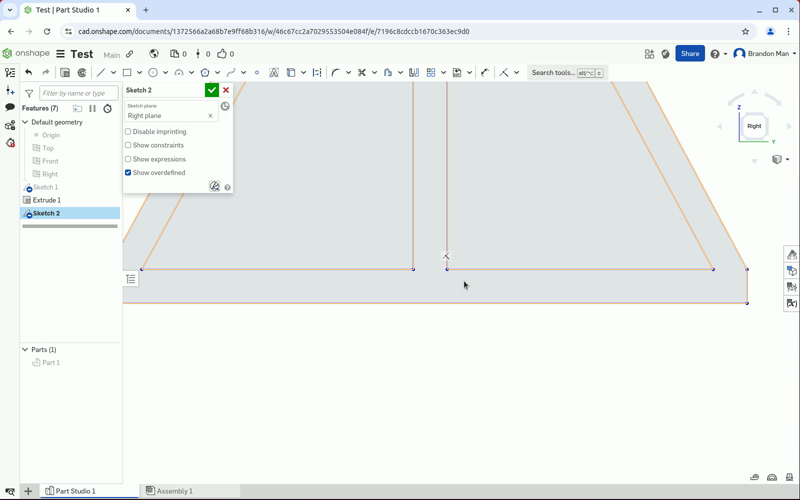
scroll(-6)
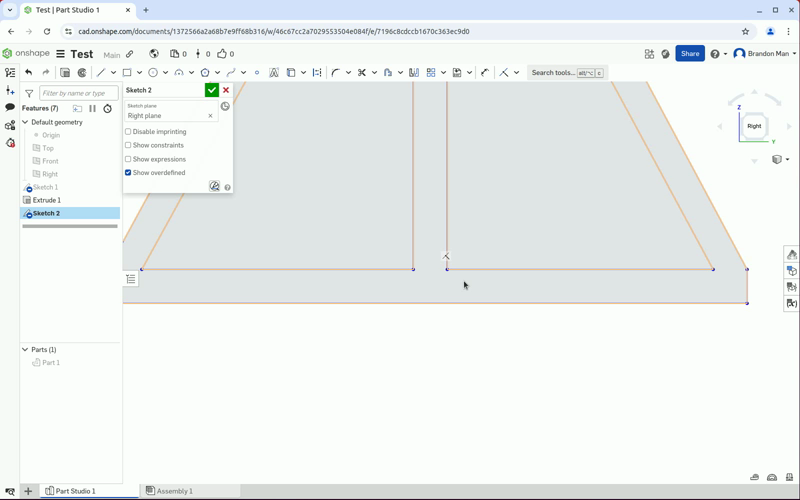
scroll(-6)
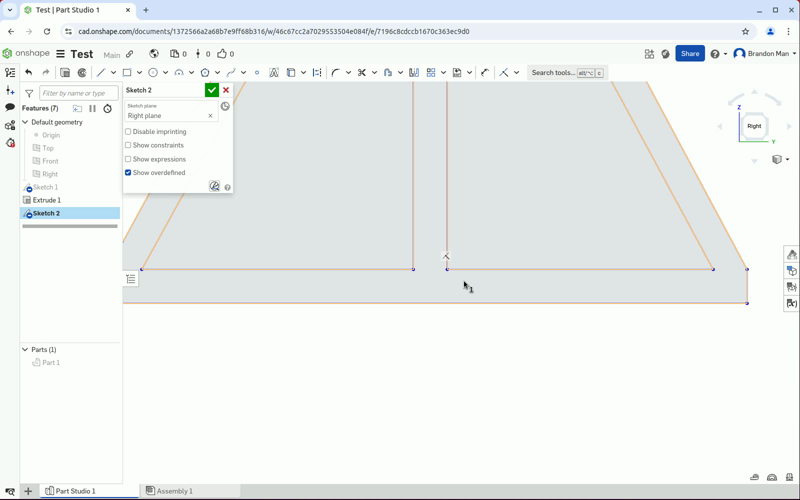
scroll(-6)
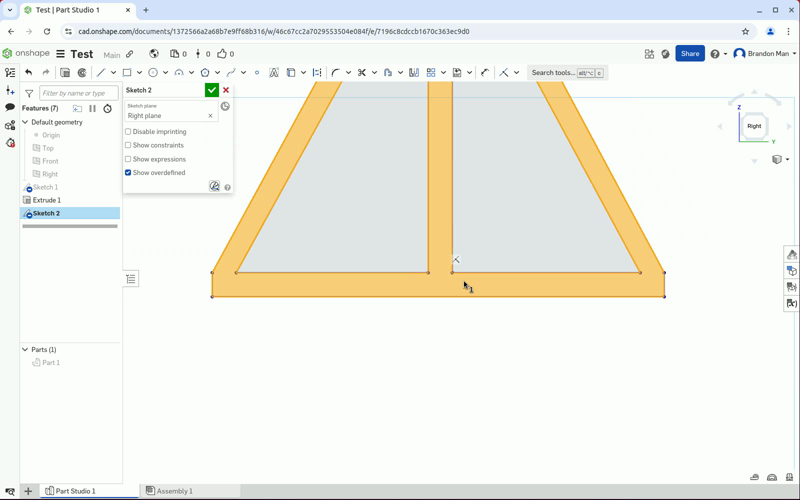
scroll(-6)
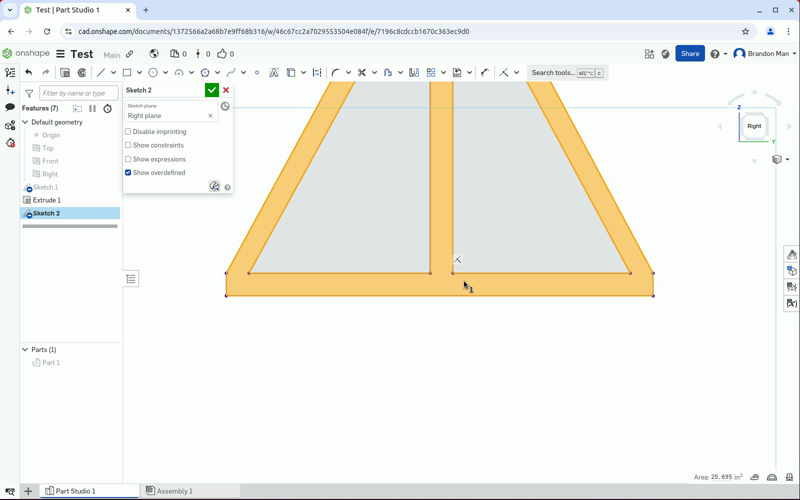
scroll(-6)
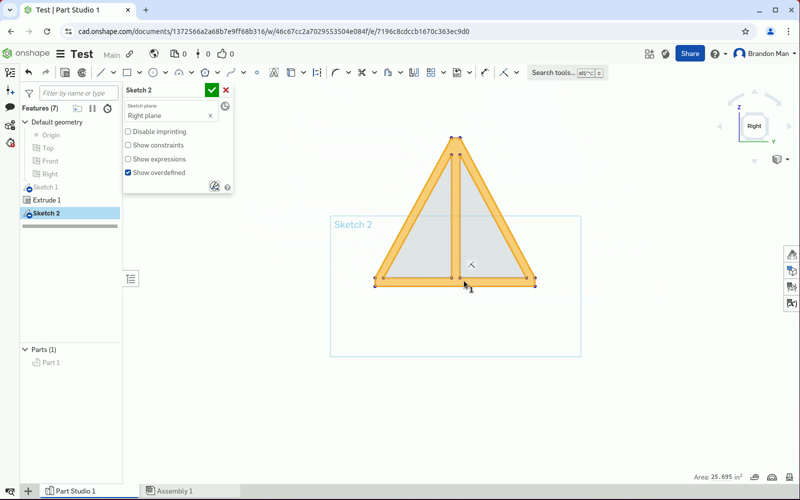
scroll(-6)
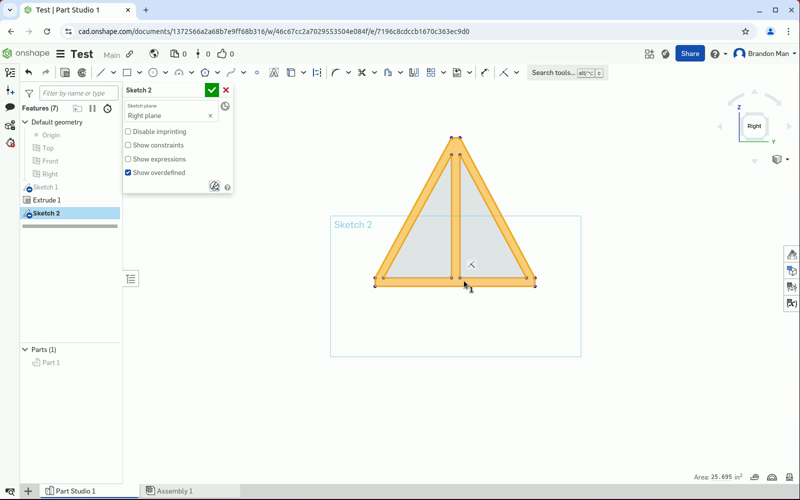
scroll(-6)
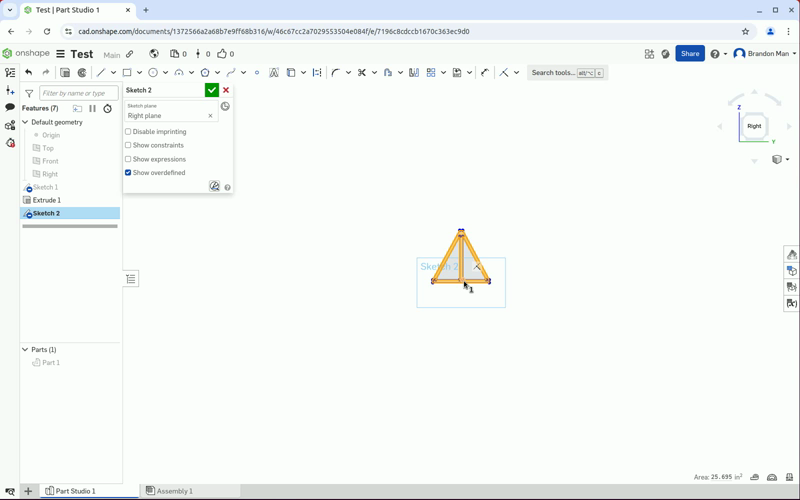
mouse_move(73, 352)
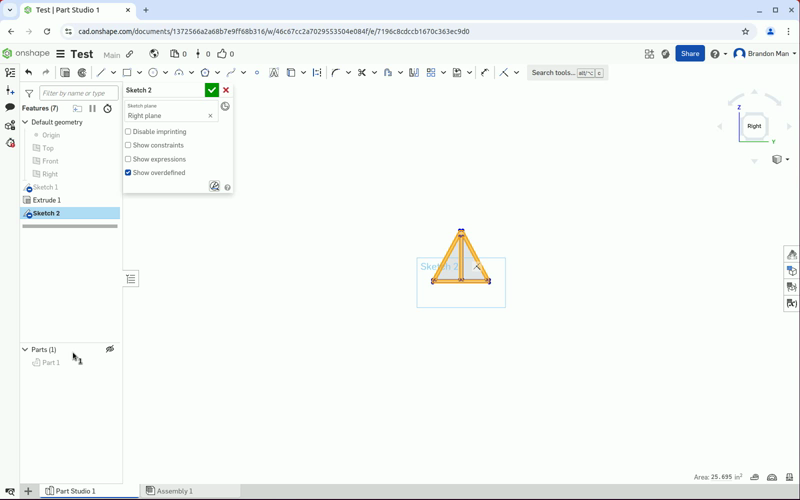
key(shift+y)
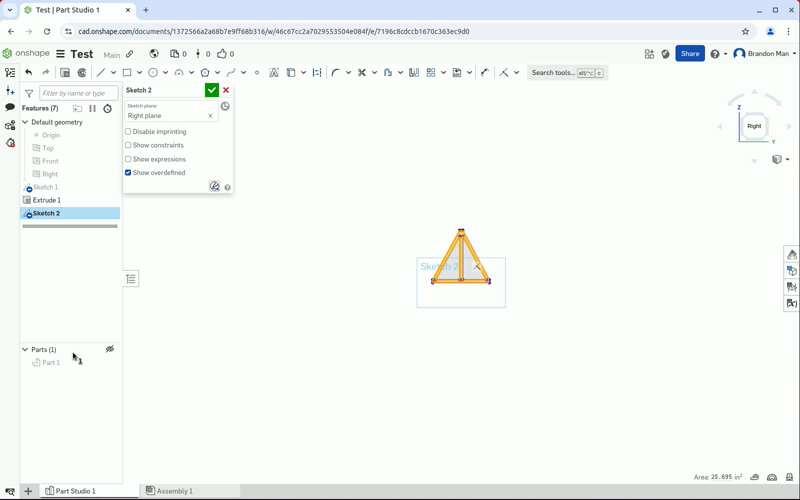
key(shift+e)
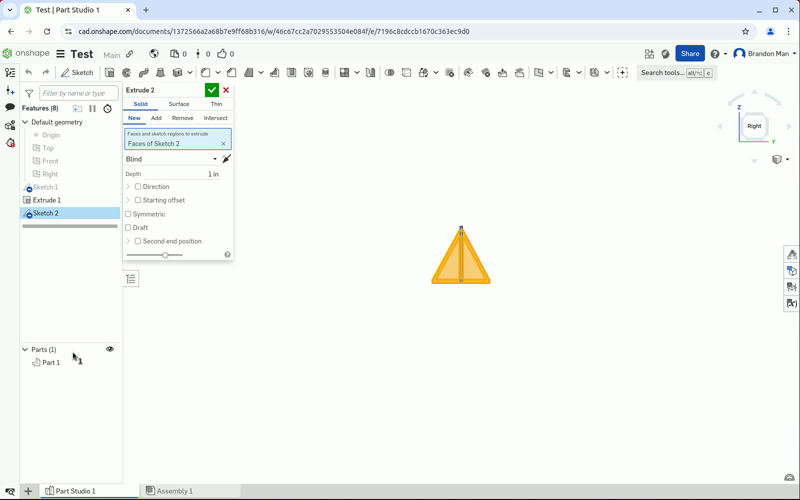
mouse_move(143, 106)
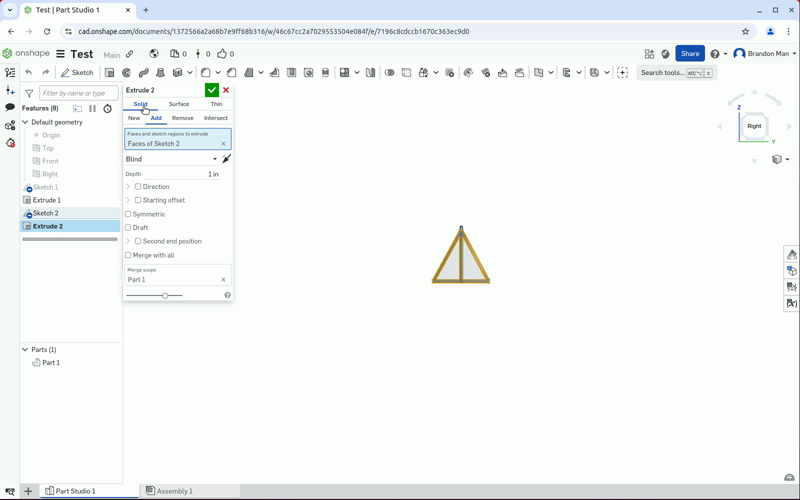
click(143, 106)
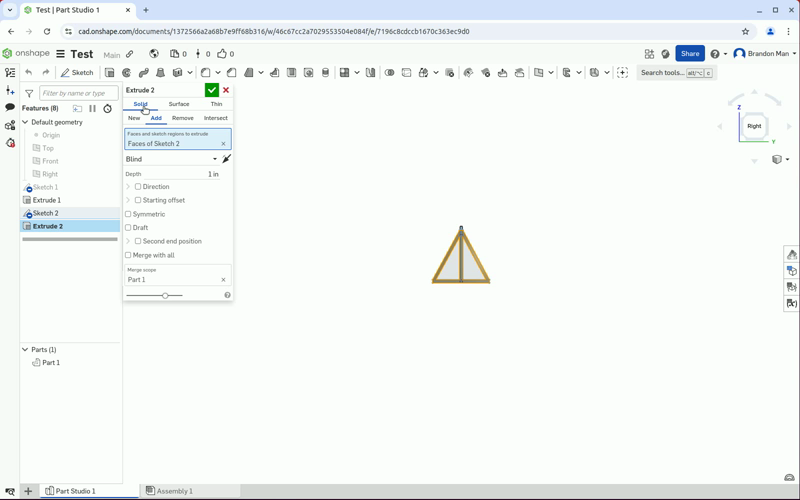
mouse_move(137, 120)
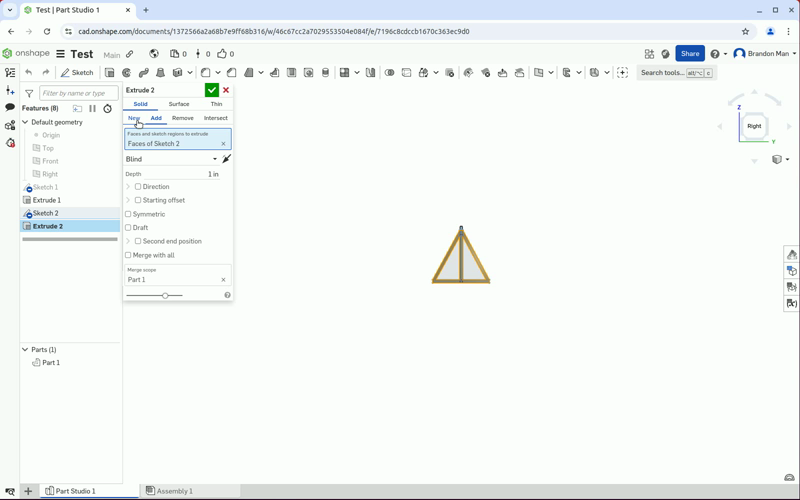
click(137, 120)
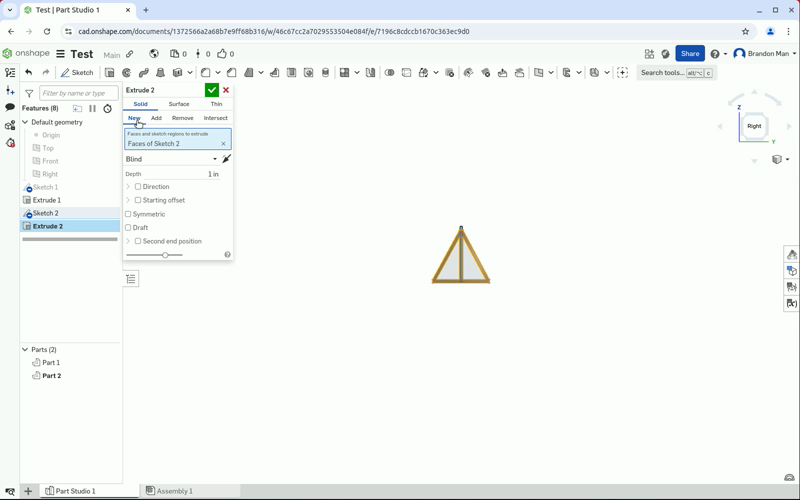
key(tab, 4)
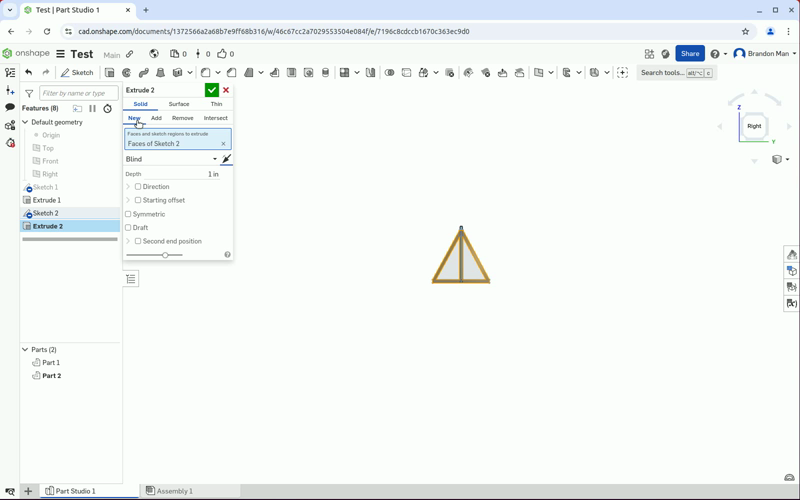
text(0.481)
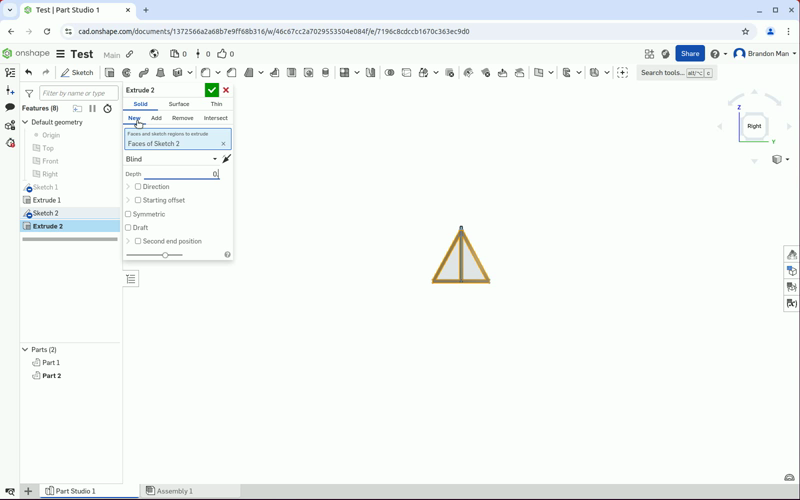
key(enter)
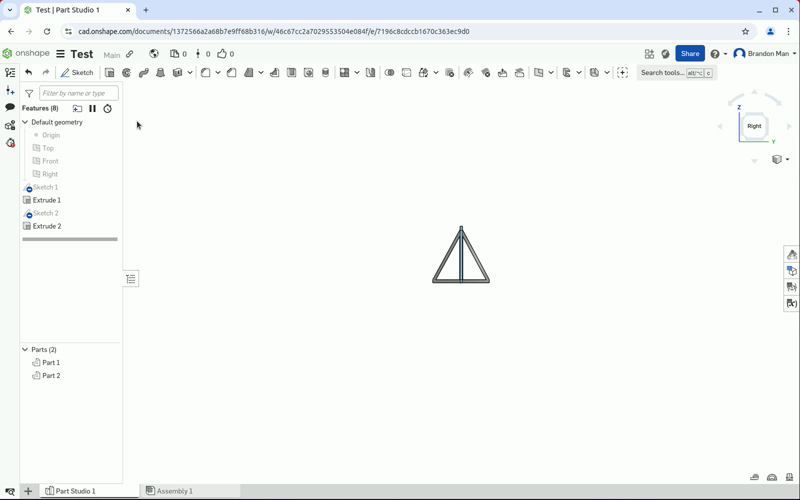
key(shift+h)
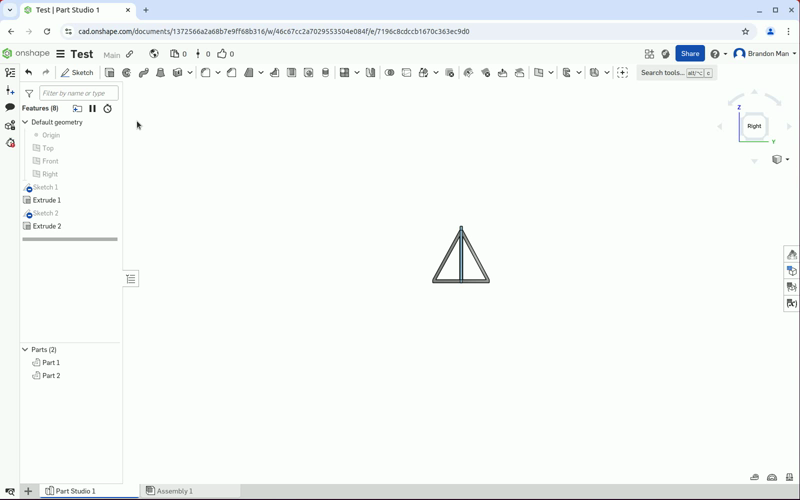
key(shift+h)
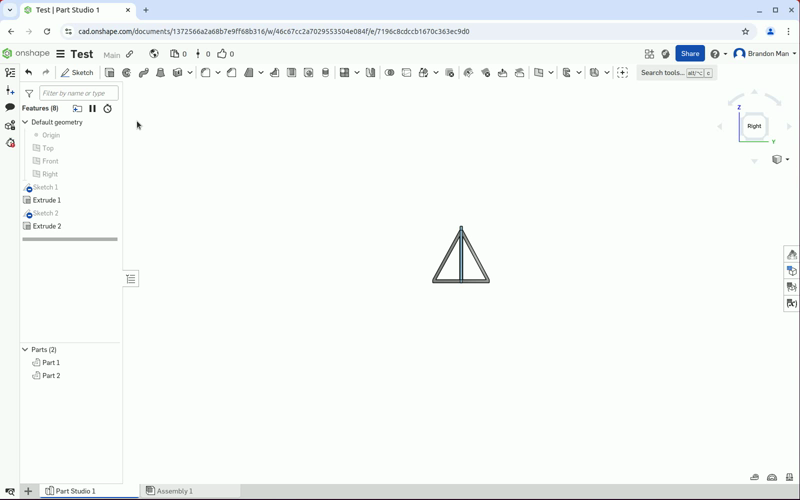
key(shift+7)
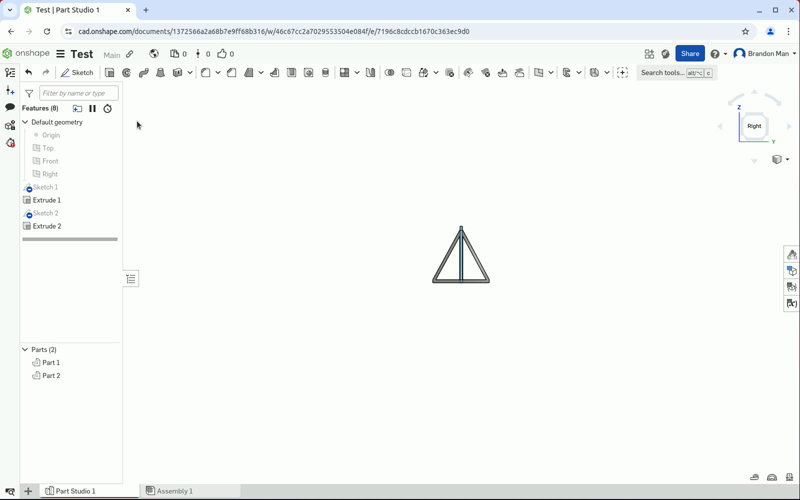
key(right, 2)
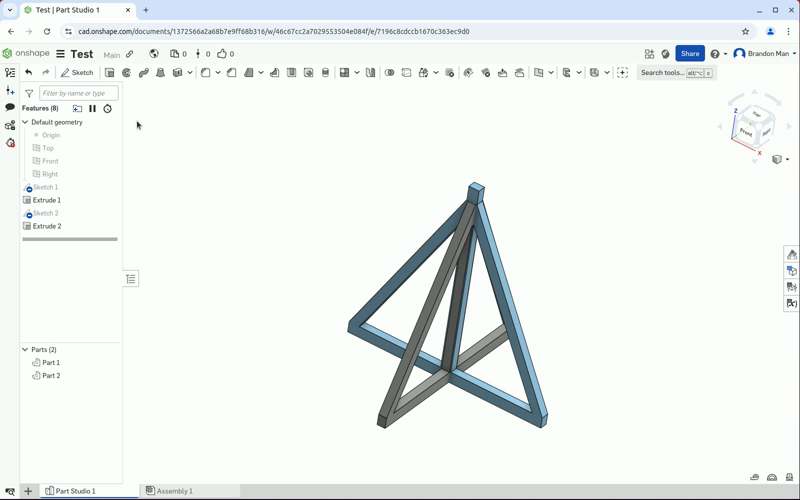
key(down, 2)
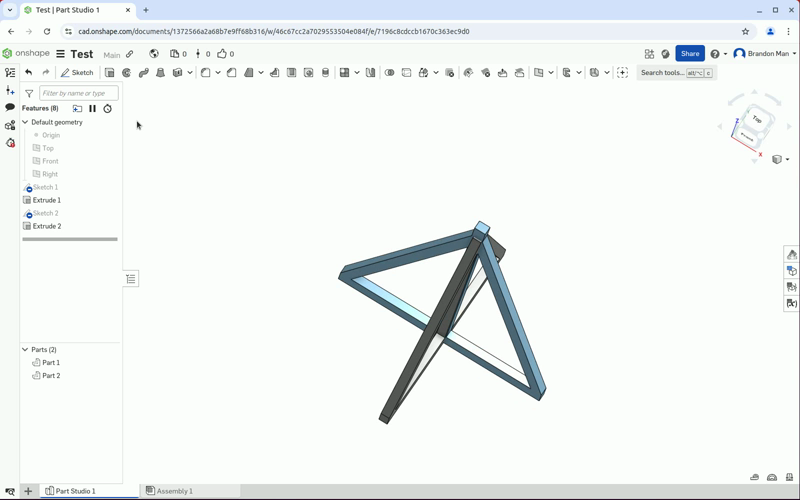
key(up, 2)
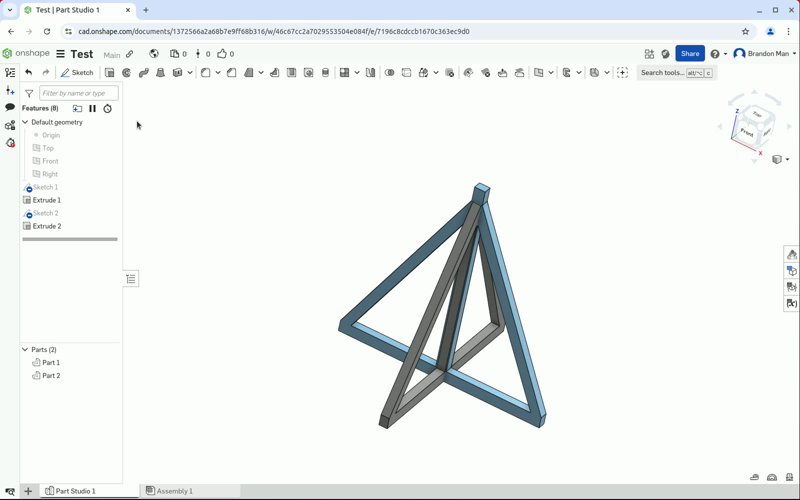
key(left, 2)
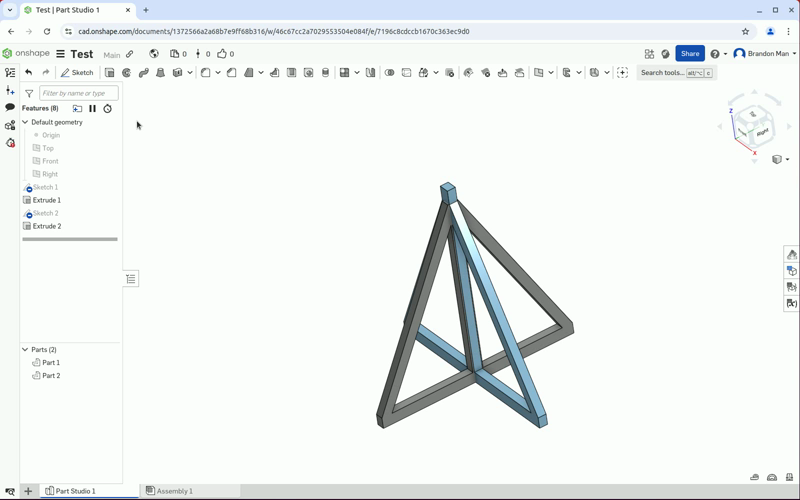
mouse_move(73, 189)
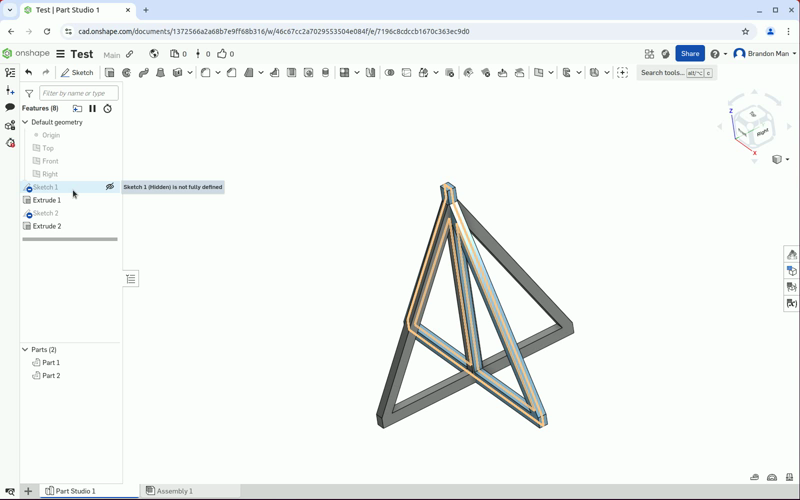
click(73, 189)